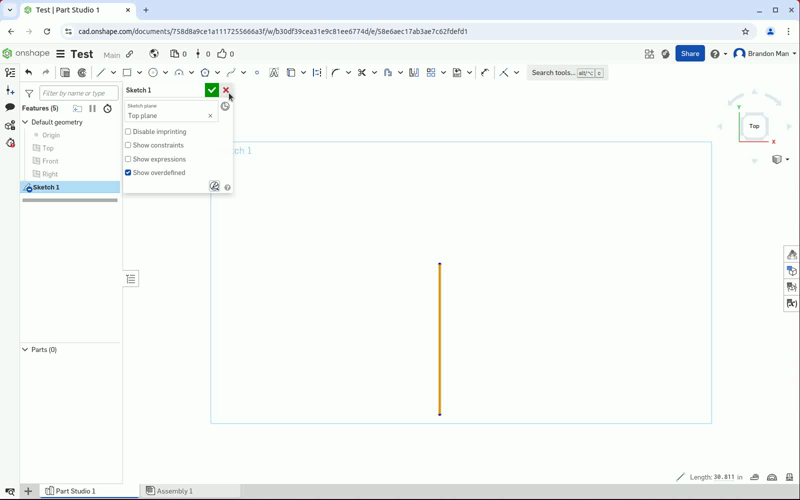
key(shift+h)
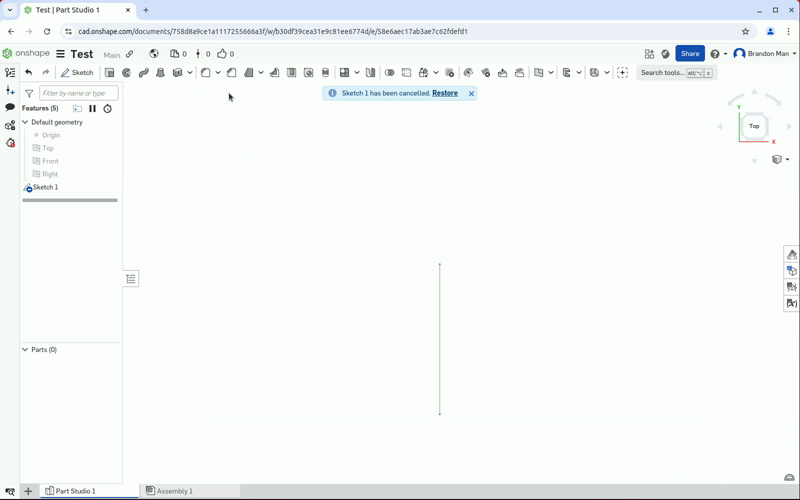
key(shift+s)
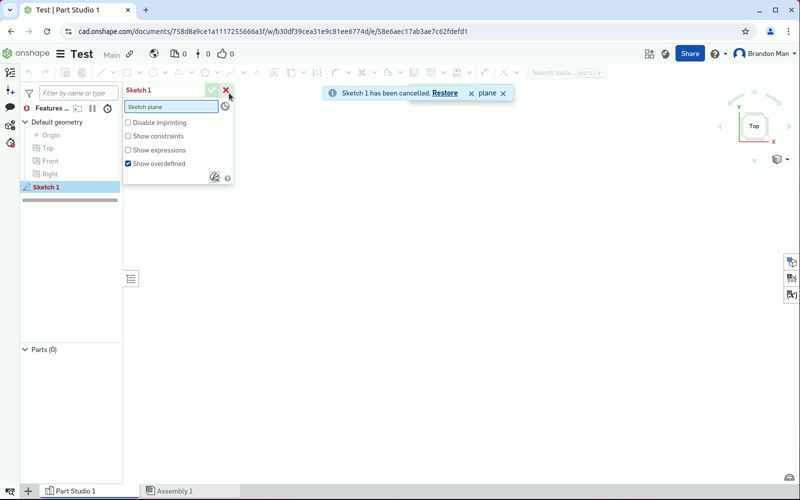
mouse_move(73, 150)
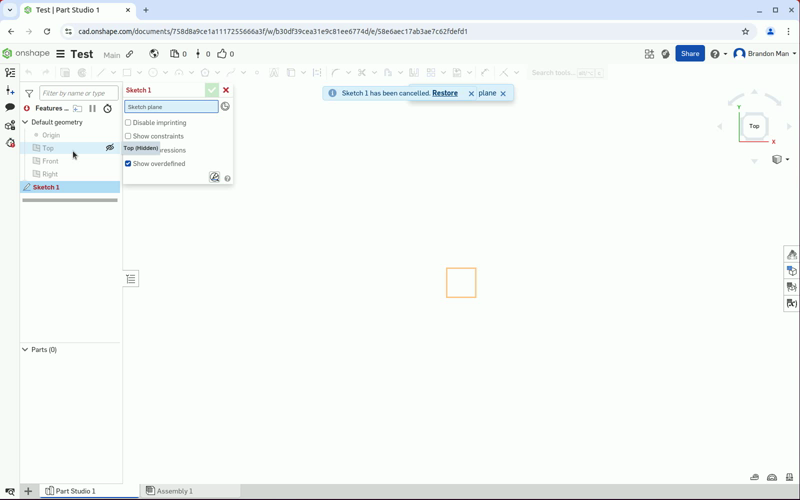
click(73, 150)
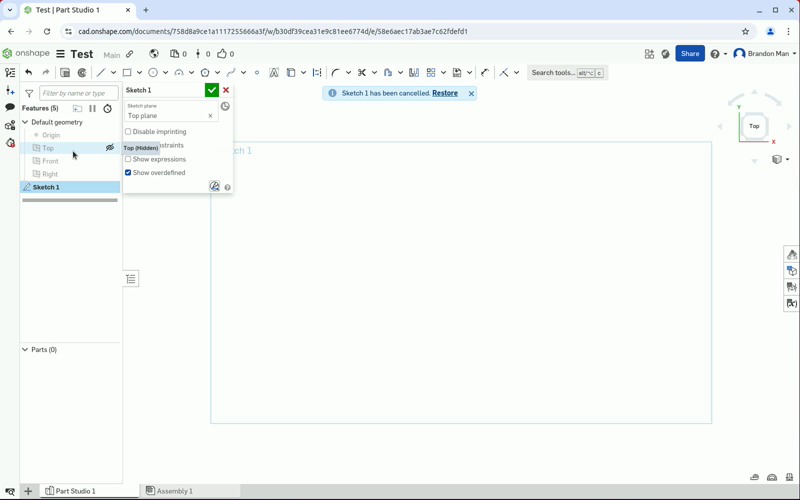
mouse_move(73, 352)
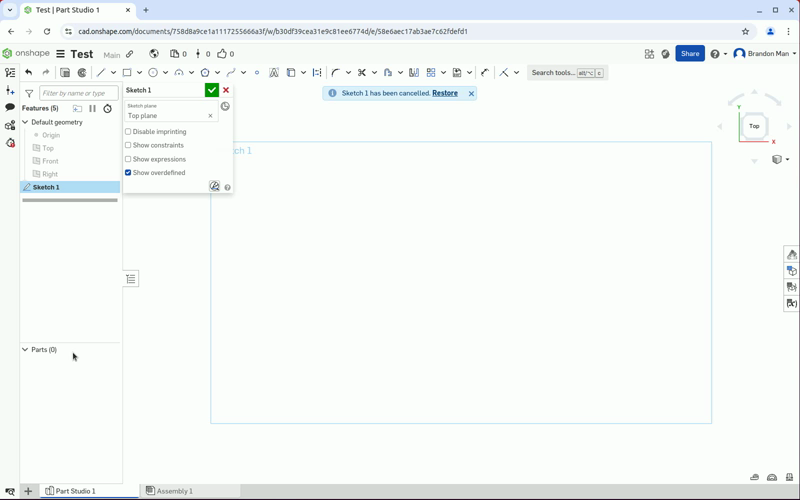
key(y)
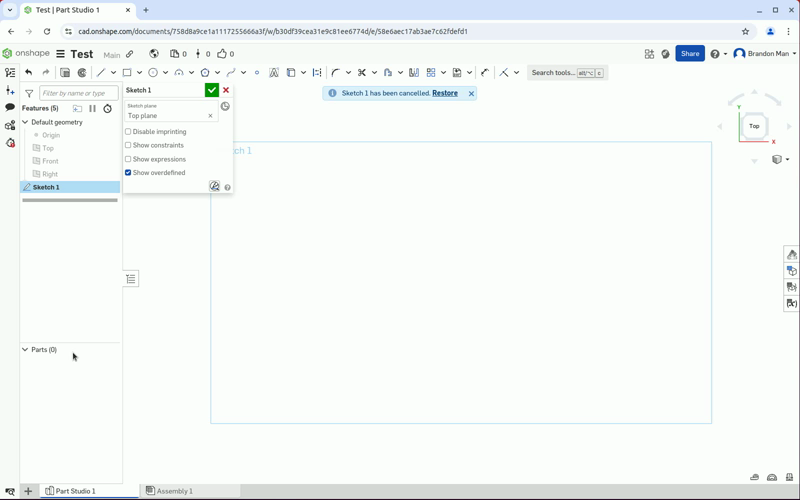
key(l)
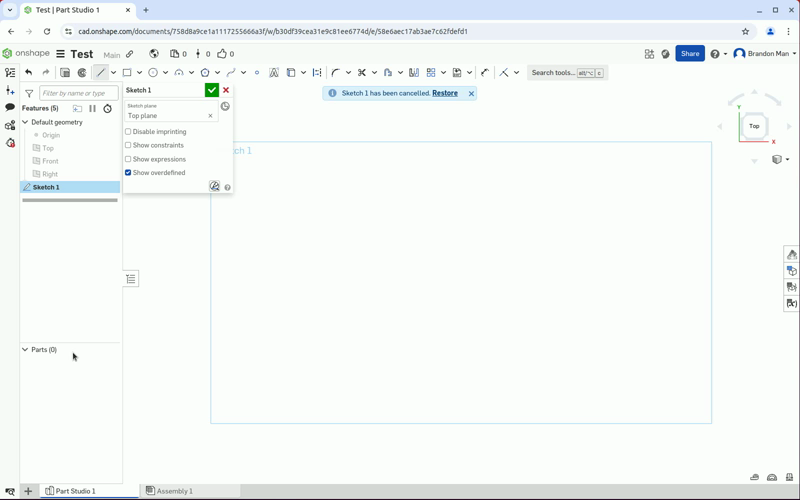
key_down(shift)
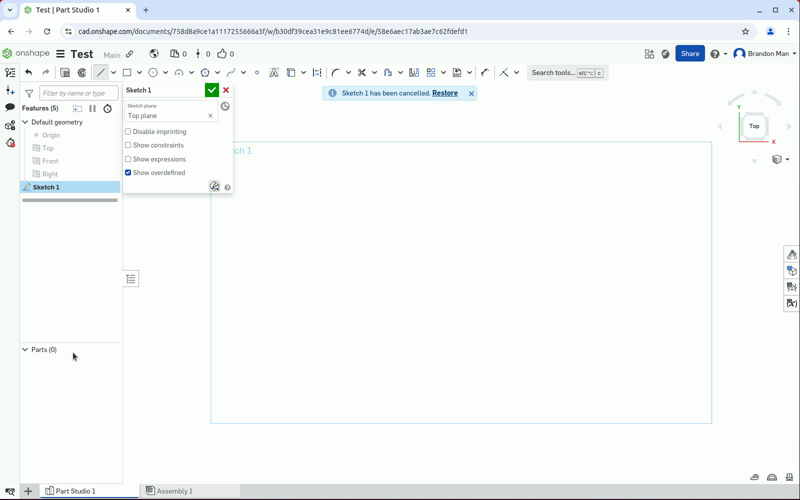
mouse_move(479, 199)
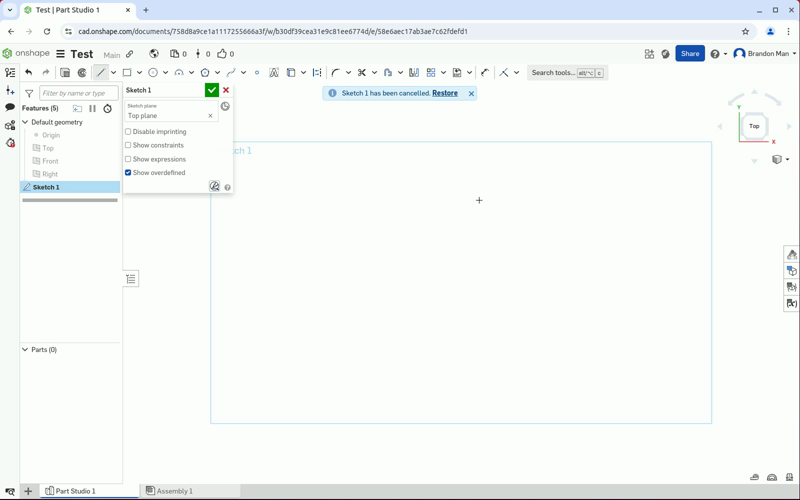
click(479, 199)
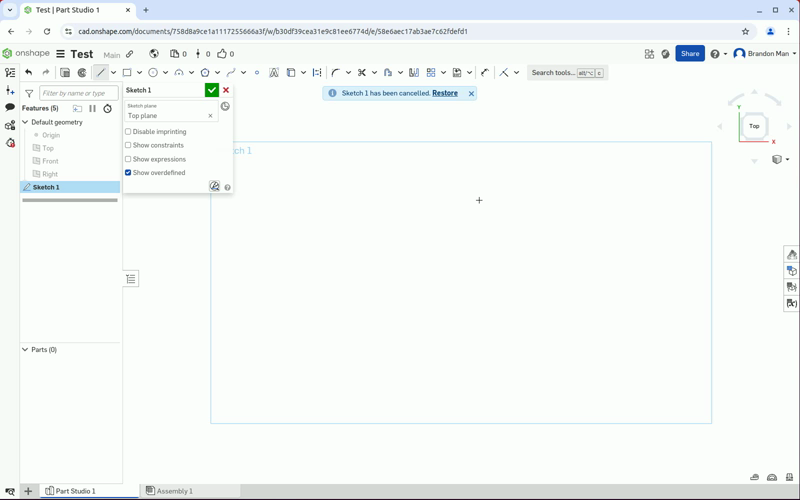
key_up(shift)
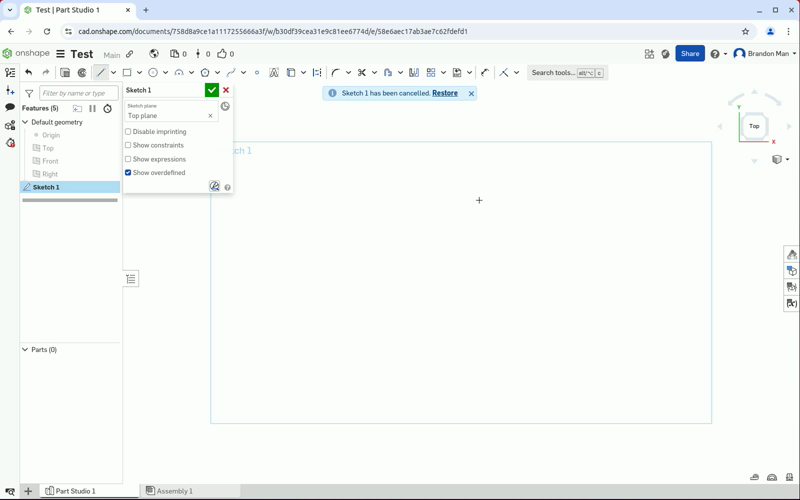
key_down(shift)
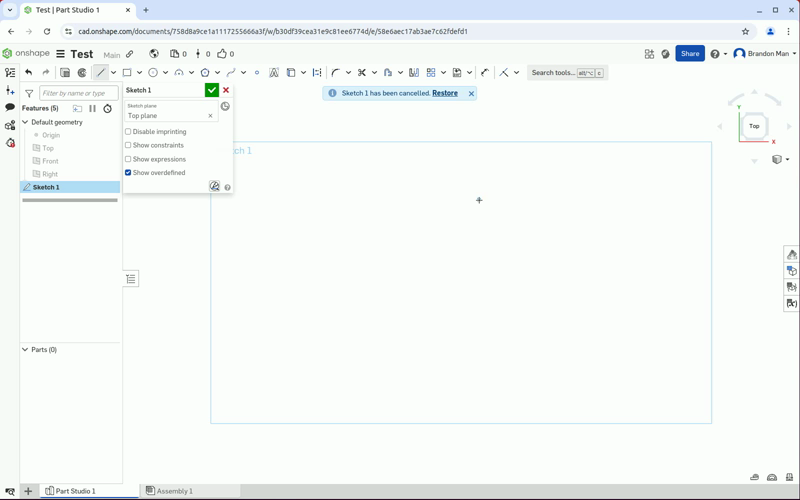
mouse_move(509, 199)
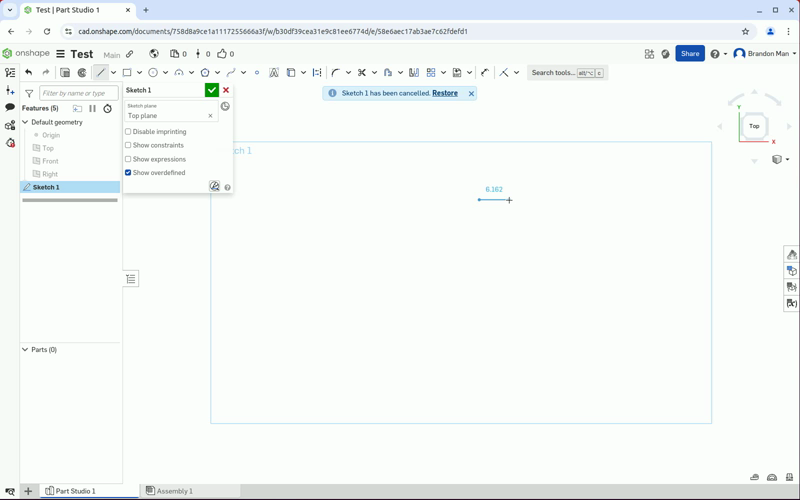
mouse_move(487, 199)
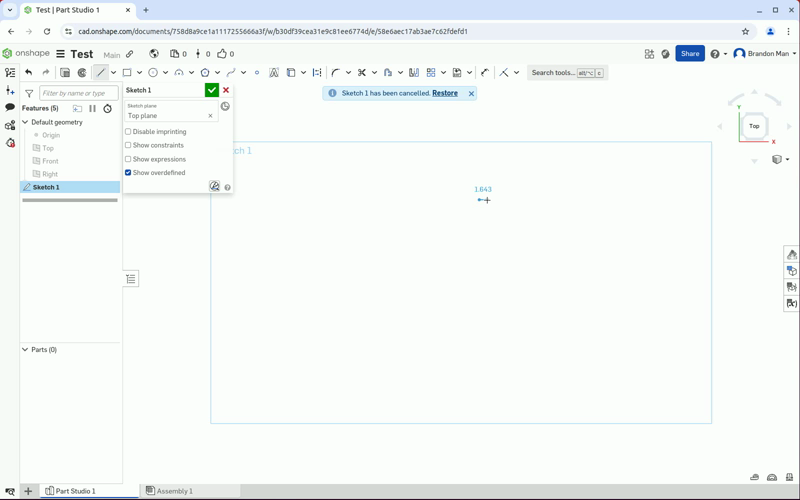
click(487, 199)
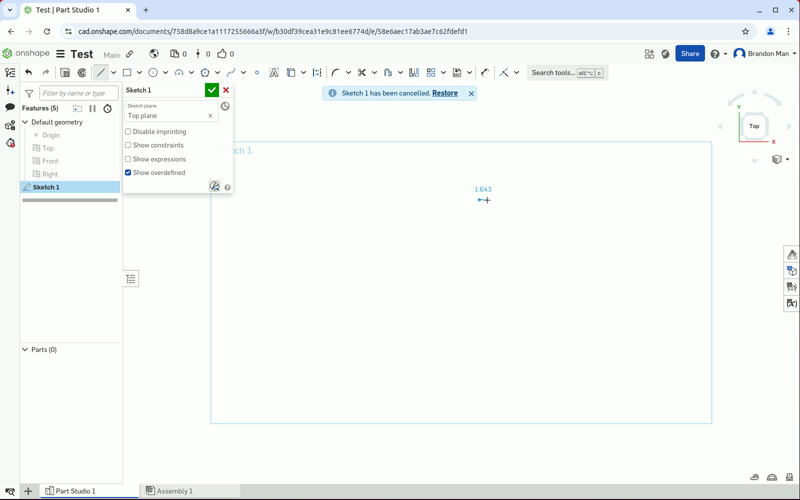
key_up(shift)
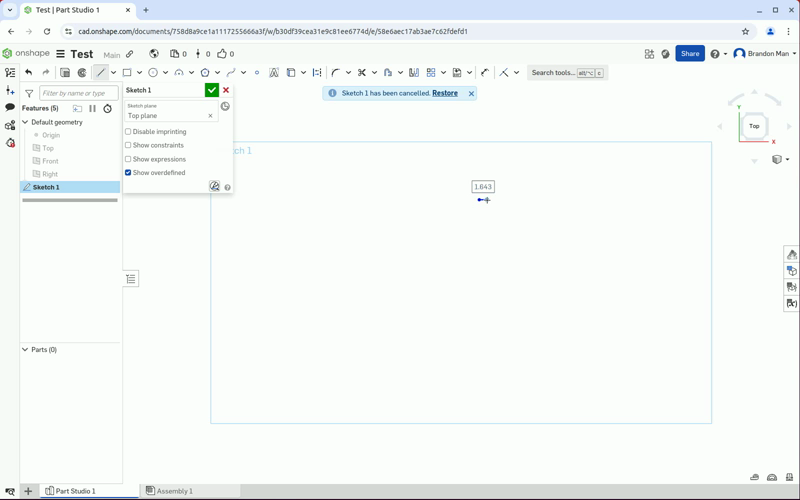
key_down(shift)
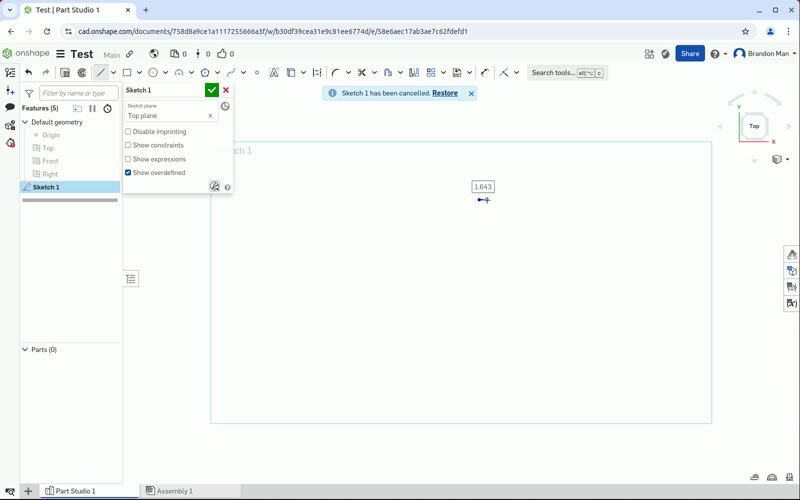
mouse_move(517, 199)
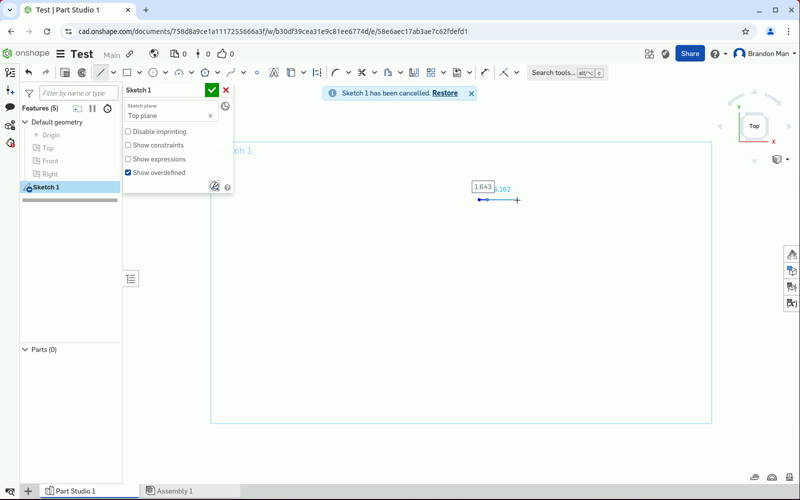
mouse_move(502, 199)
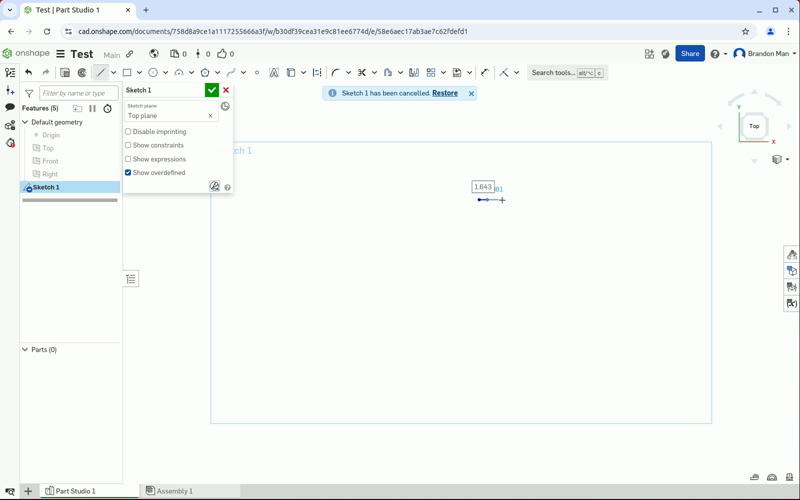
click(502, 199)
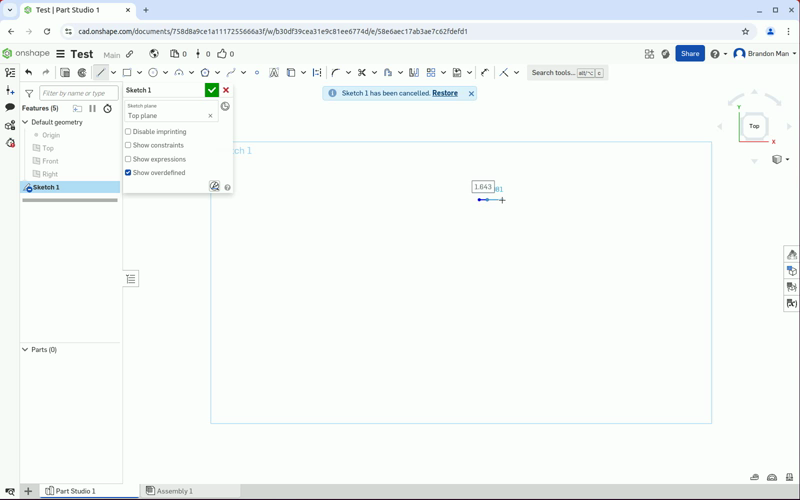
key_up(shift)
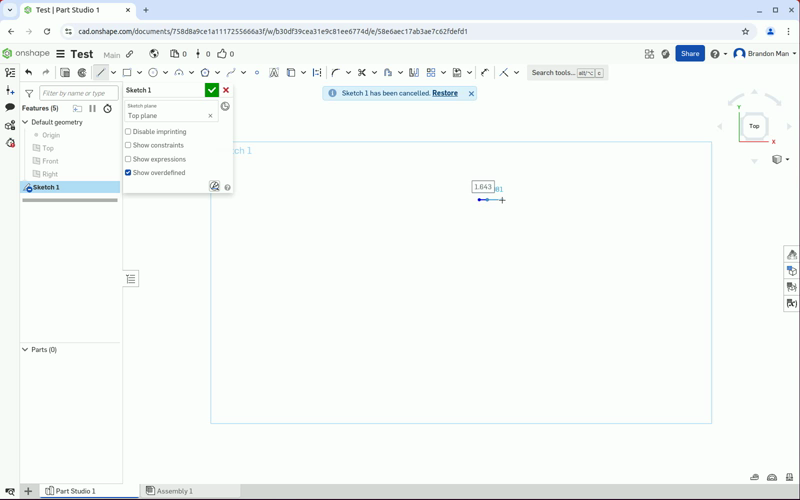
key_down(shift)
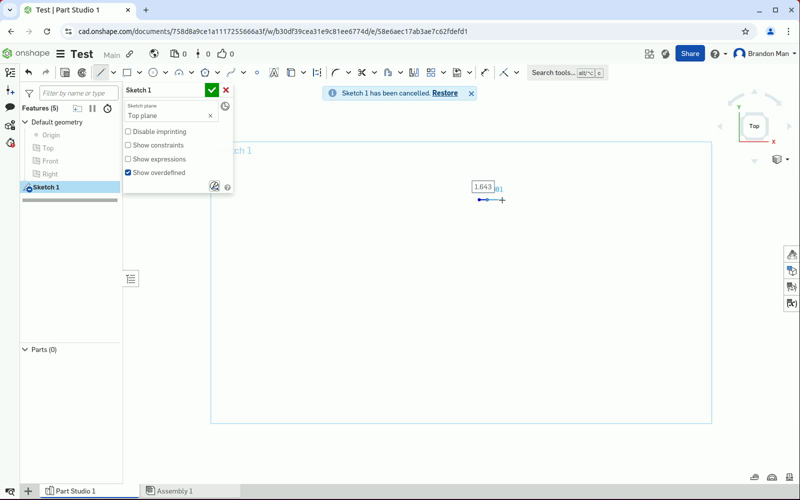
mouse_move(532, 199)
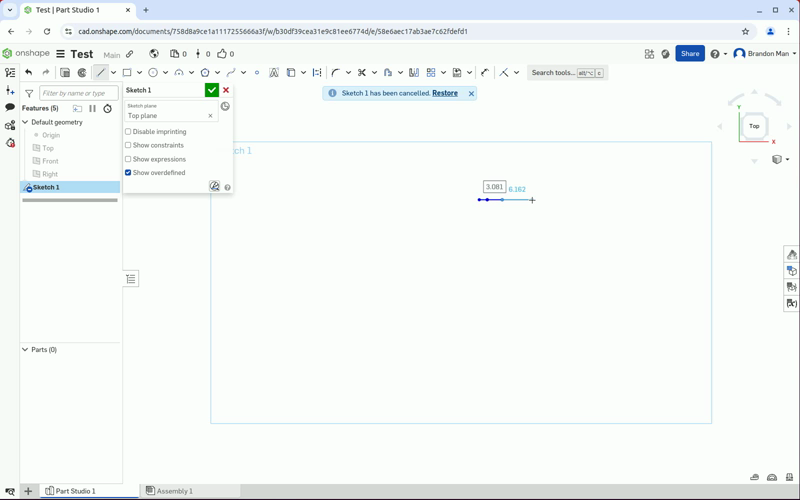
mouse_move(509, 199)
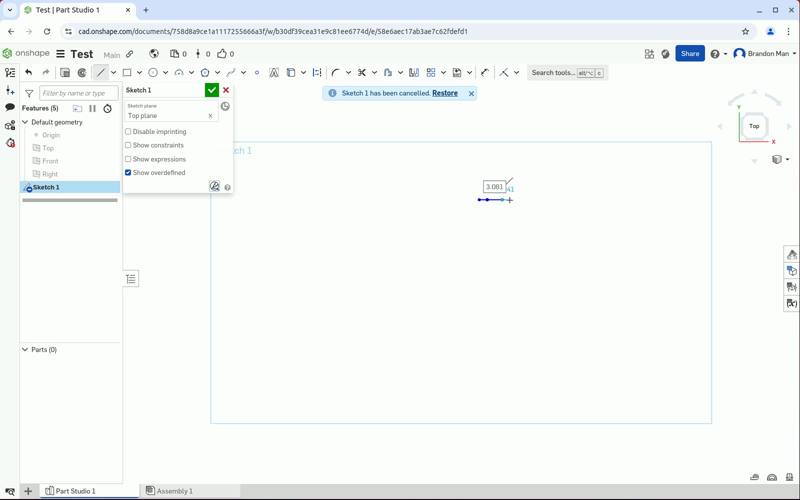
click(509, 199)
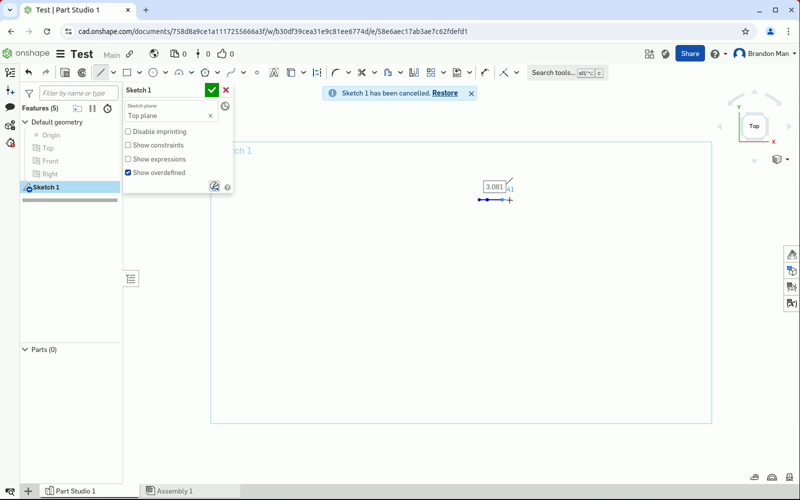
key_up(shift)
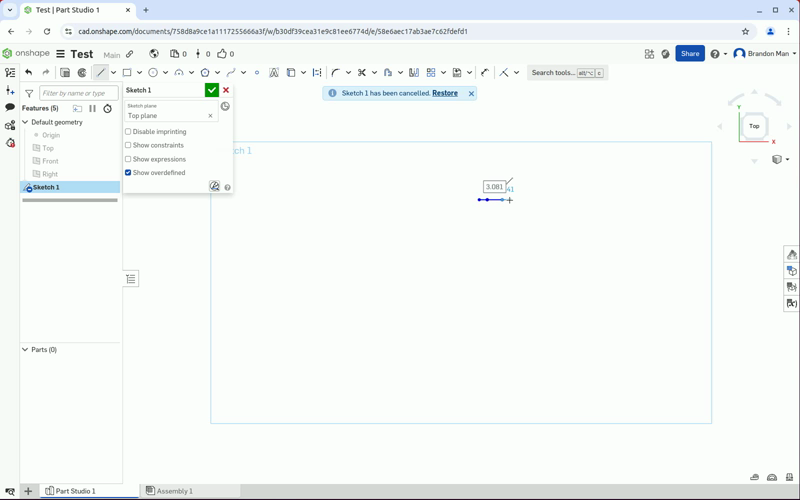
key_down(shift)
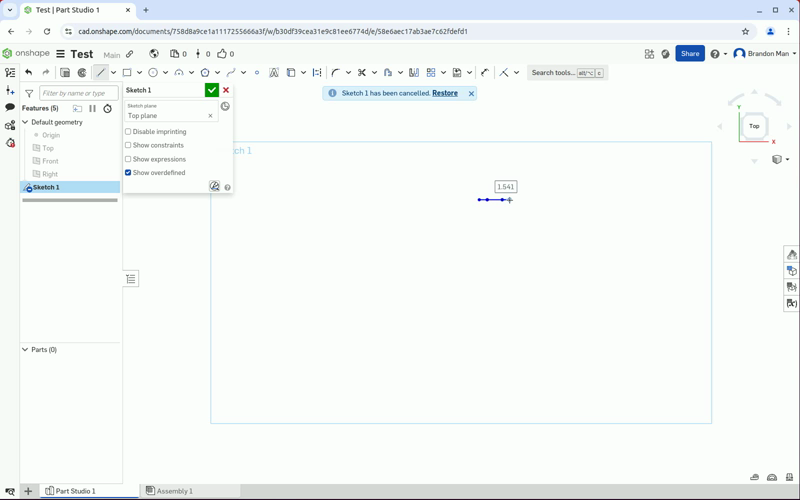
mouse_move(539, 199)
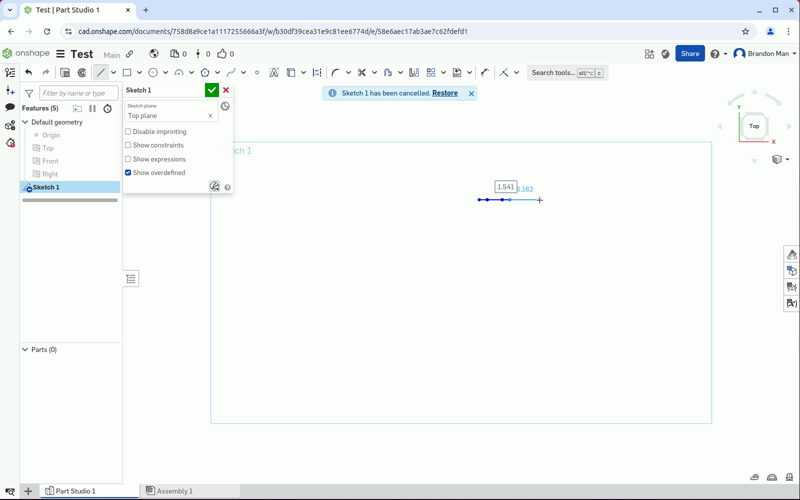
mouse_move(509, 169)
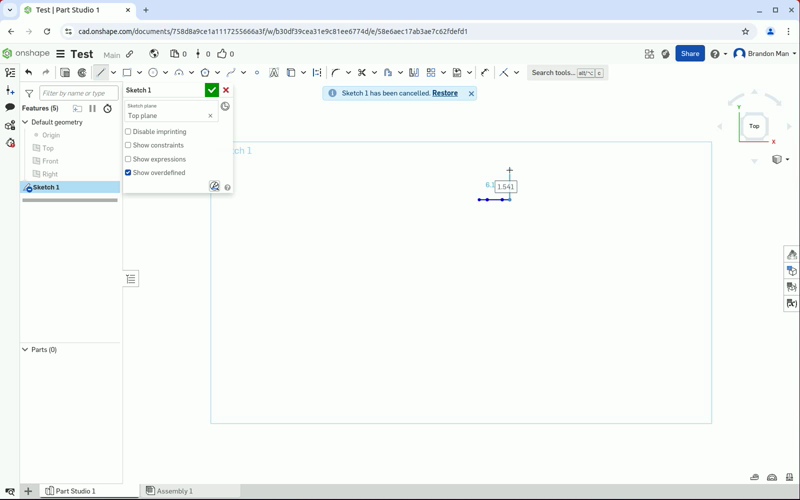
click(509, 169)
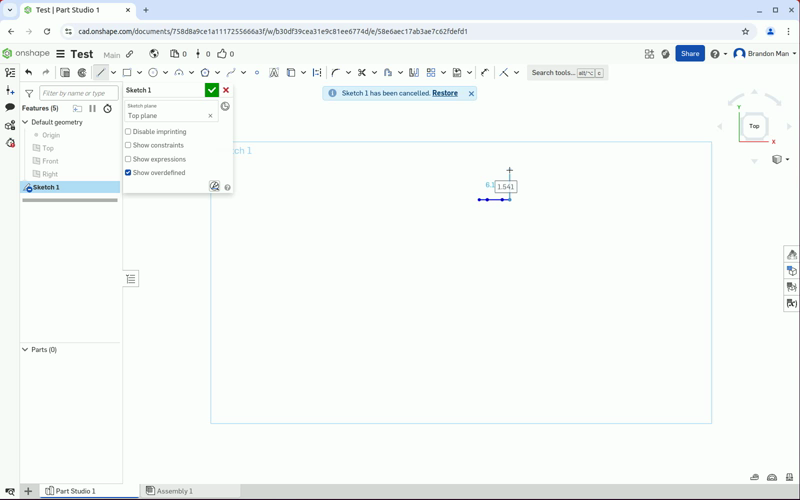
key_up(shift)
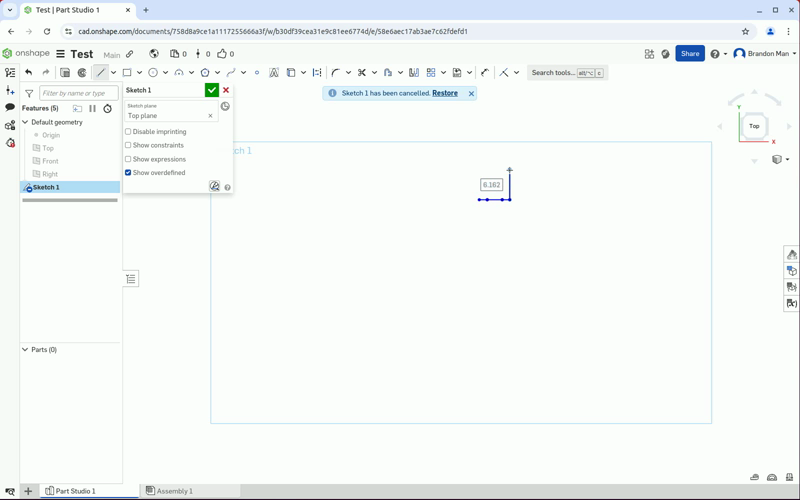
key_down(shift)
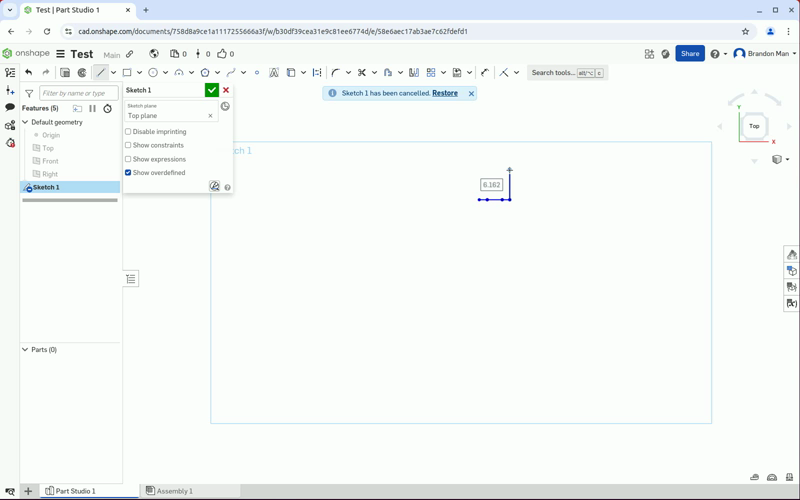
mouse_move(539, 169)
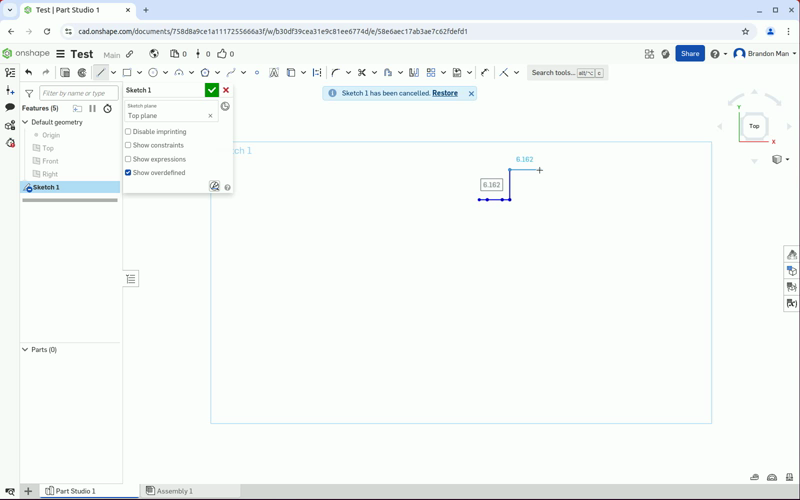
mouse_move(479, 169)
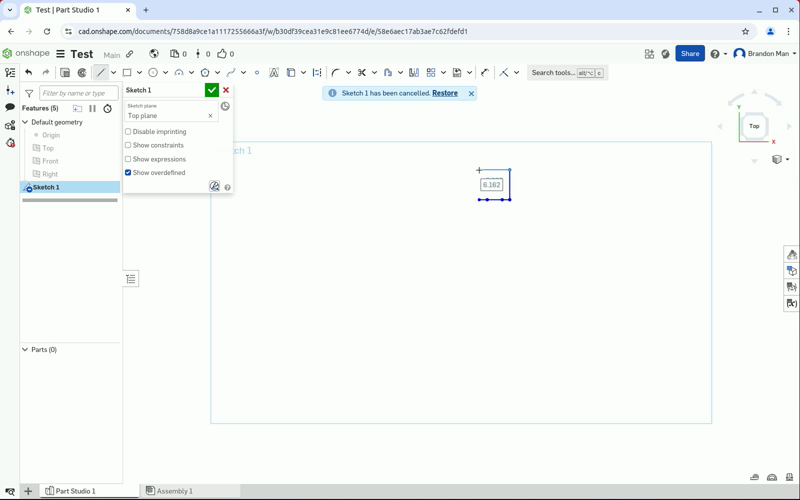
click(479, 169)
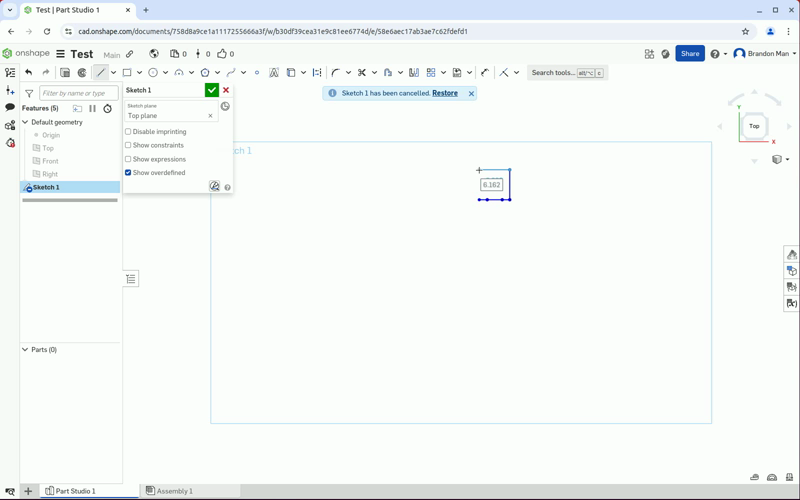
key_up(shift)
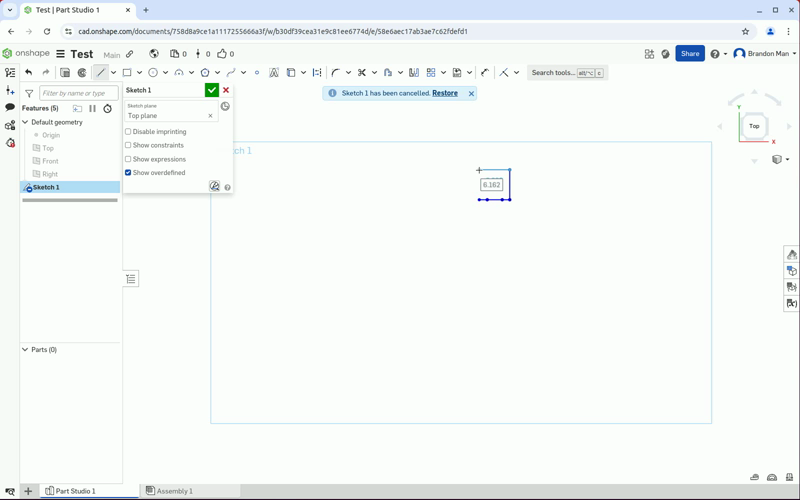
mouse_move(509, 169)
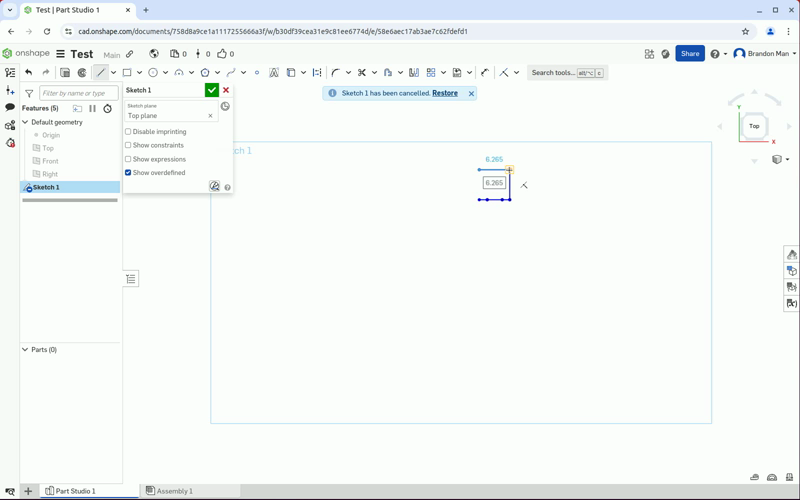
key_down(shift)
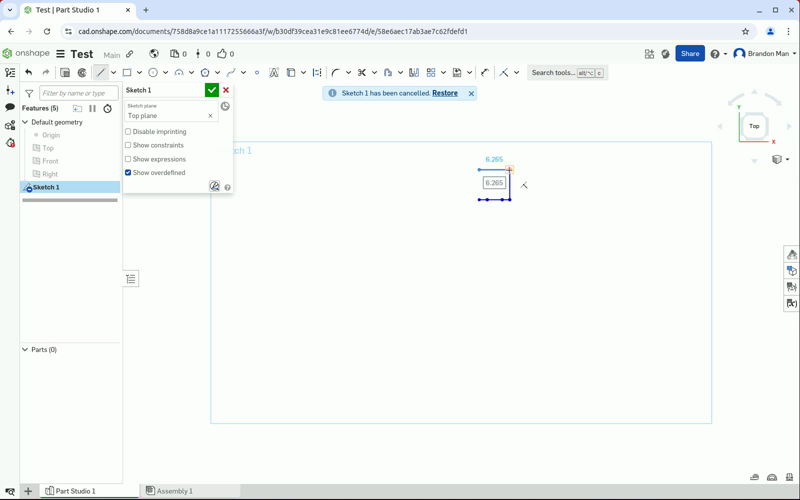
mouse_move(479, 199)
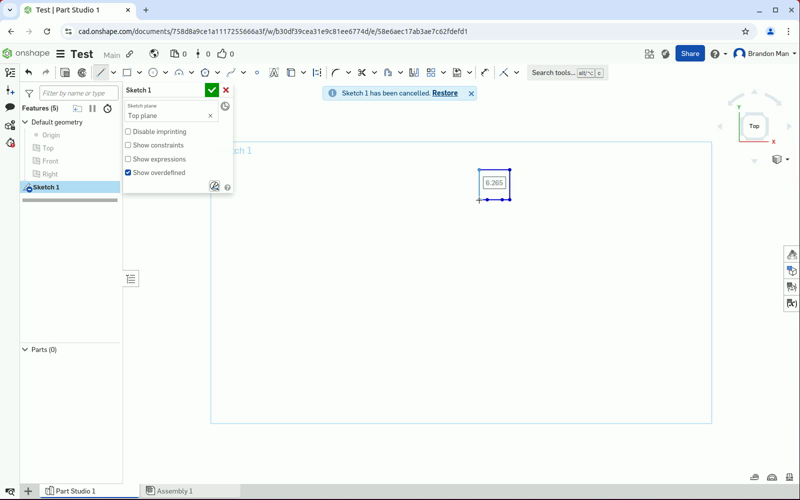
key_up(shift)
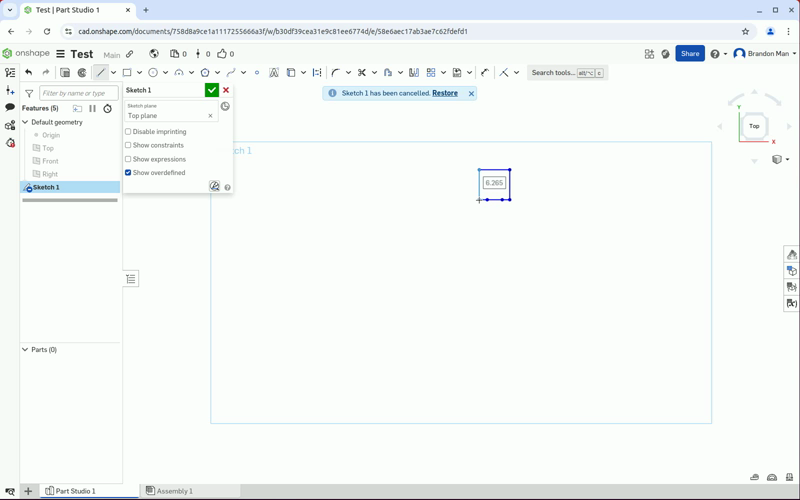
click(479, 199)
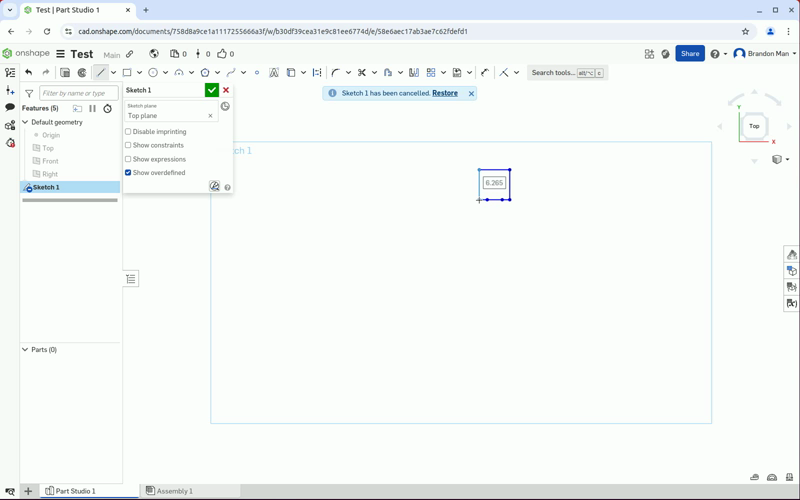
key(esc)
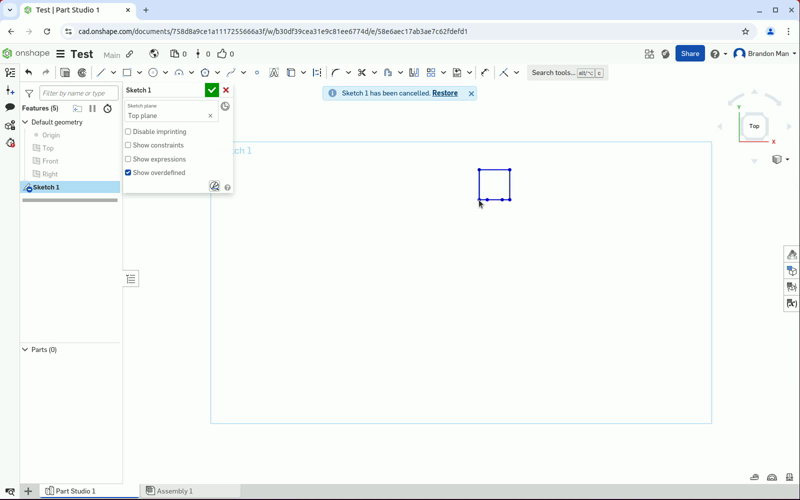
mouse_move(487, 193)
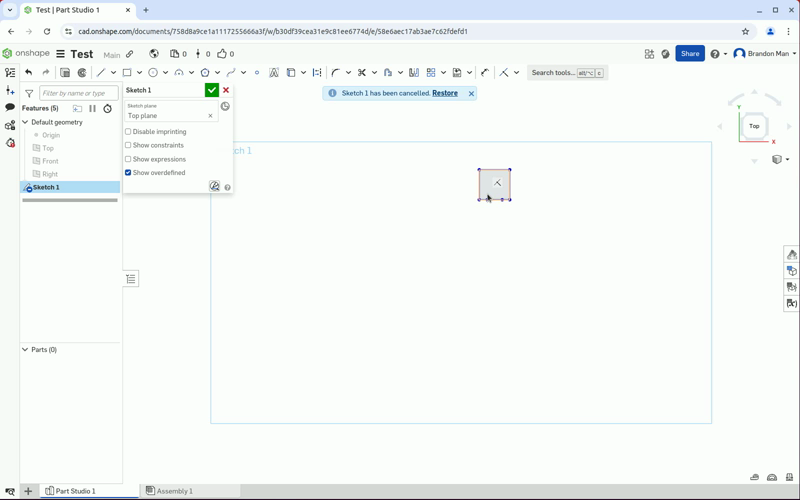
scroll(6)
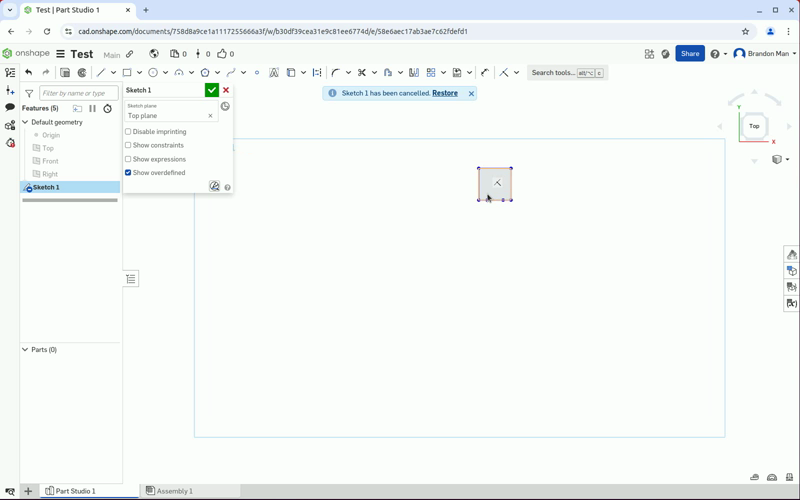
scroll(6)
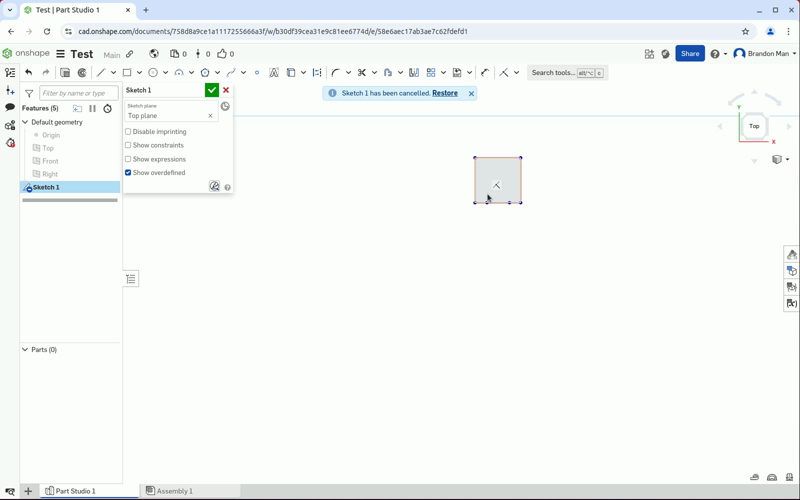
scroll(6)
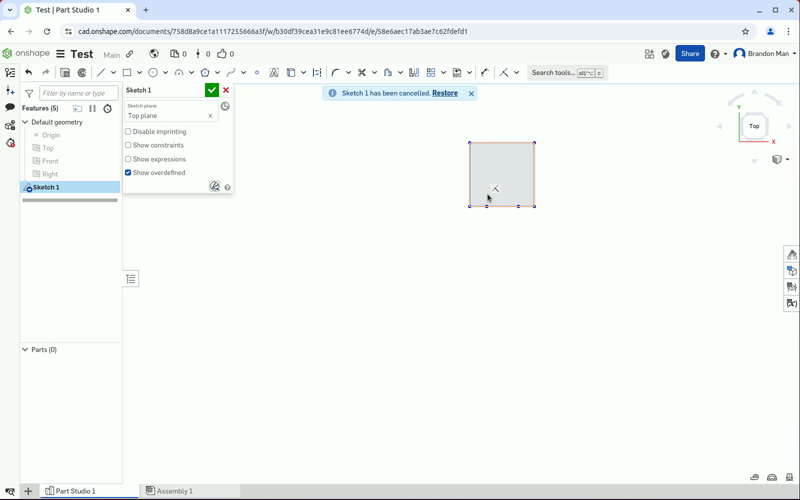
scroll(6)
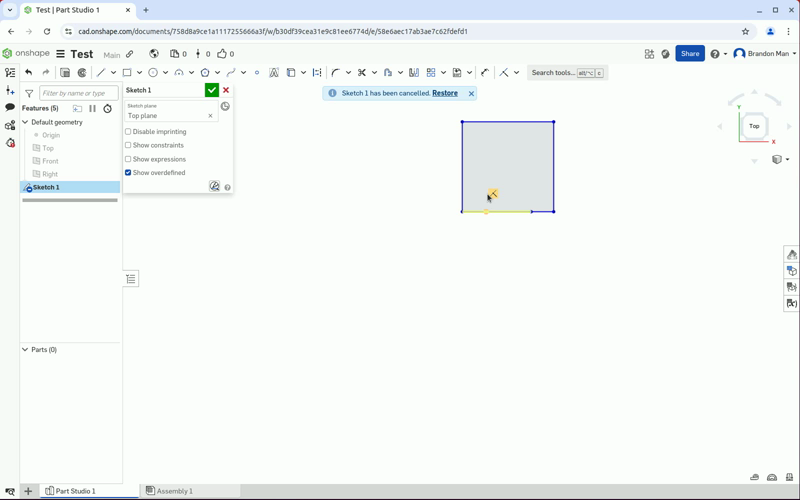
scroll(6)
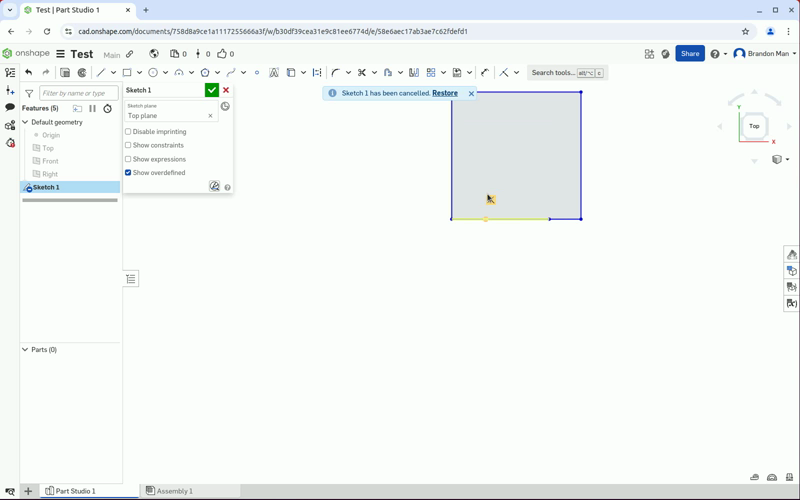
scroll(6)
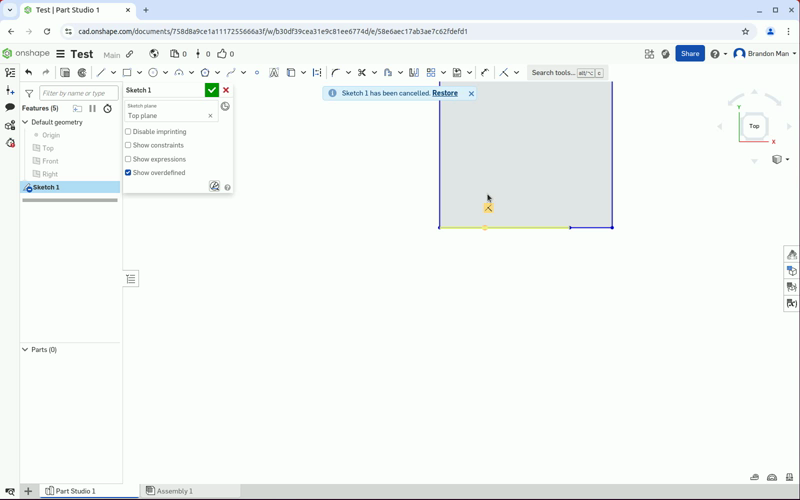
scroll(6)
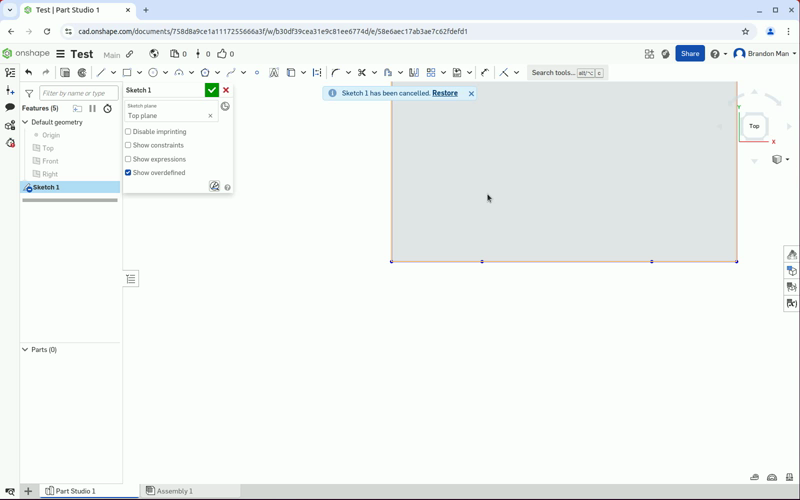
click(487, 193)
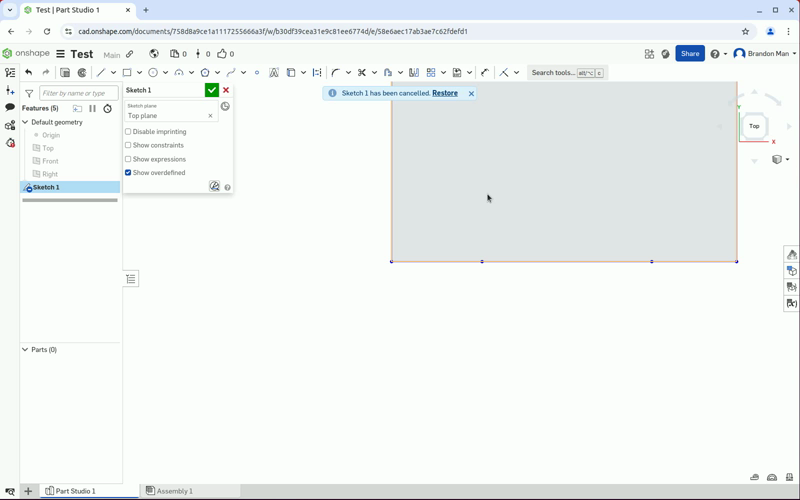
scroll(-6)
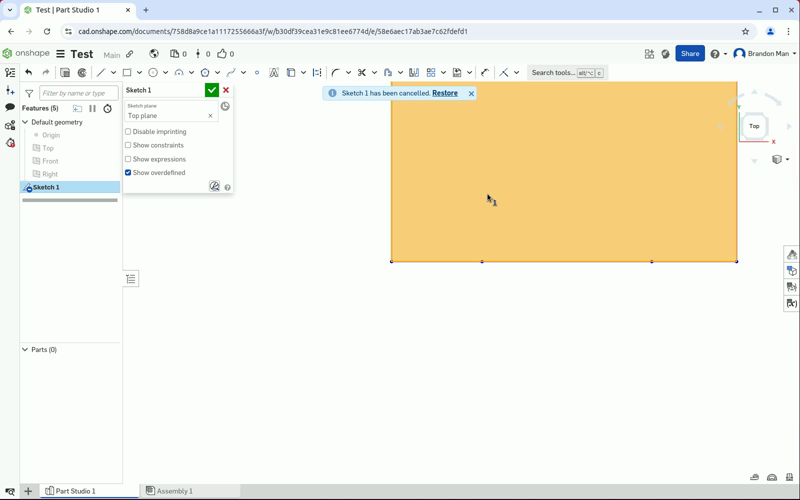
scroll(-6)
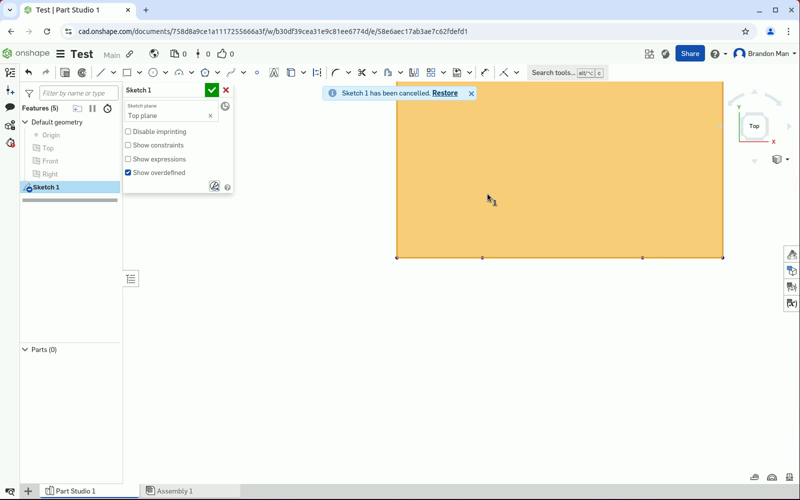
scroll(-6)
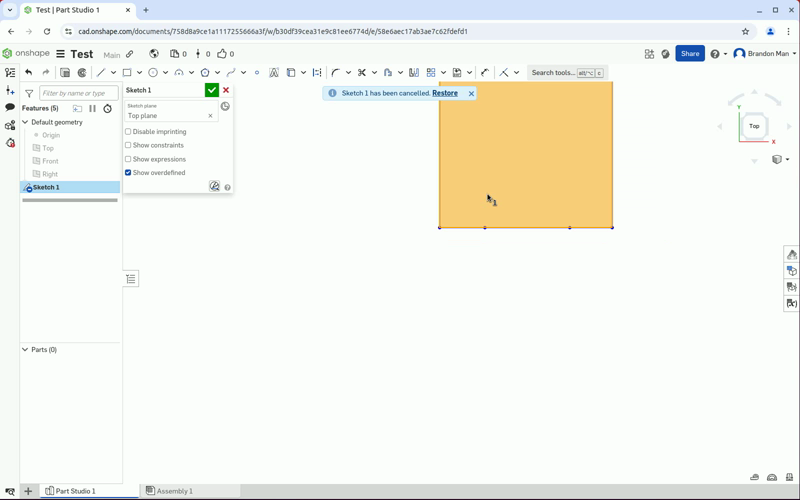
scroll(-6)
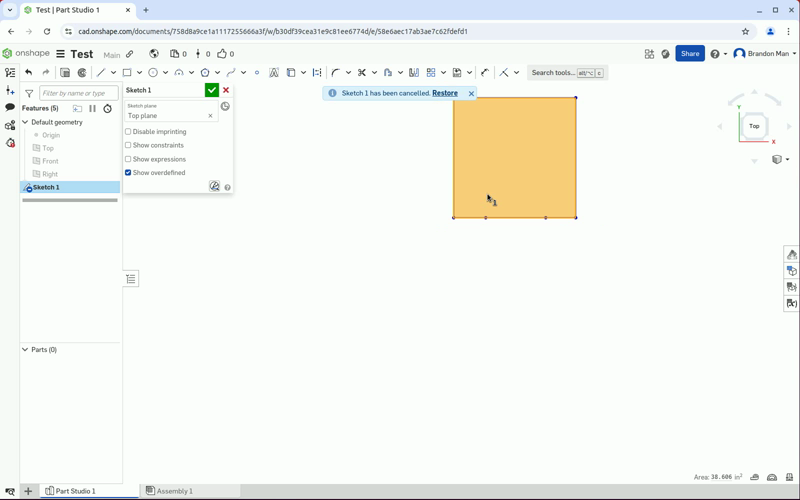
scroll(-6)
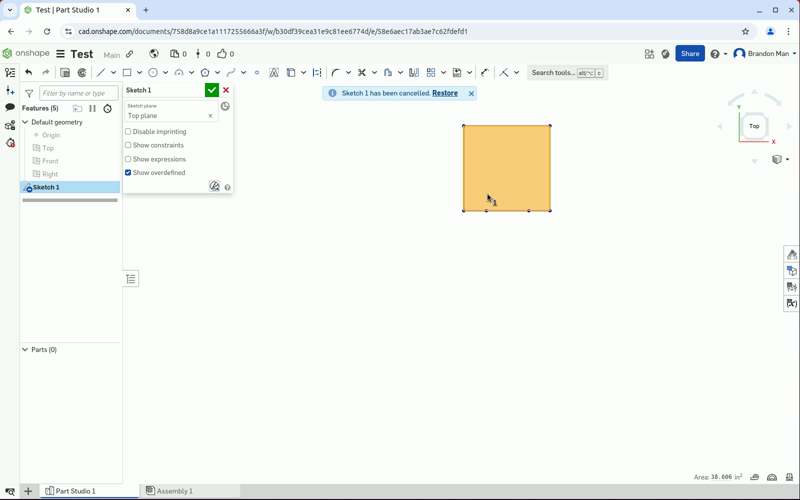
scroll(-6)
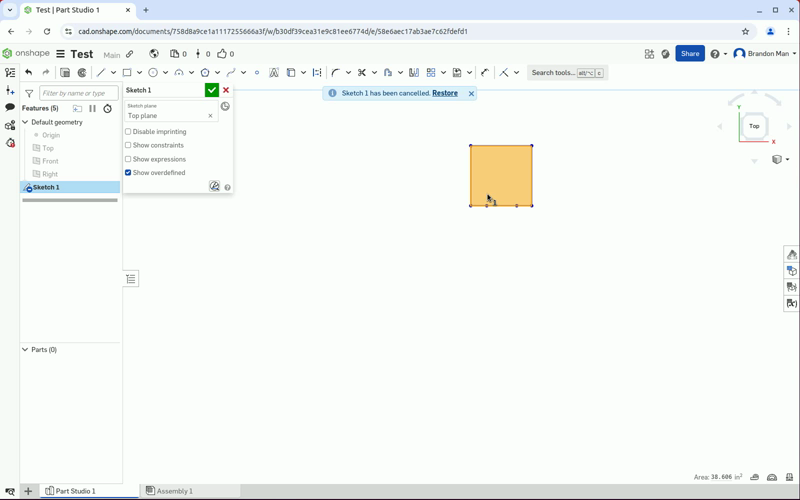
scroll(-6)
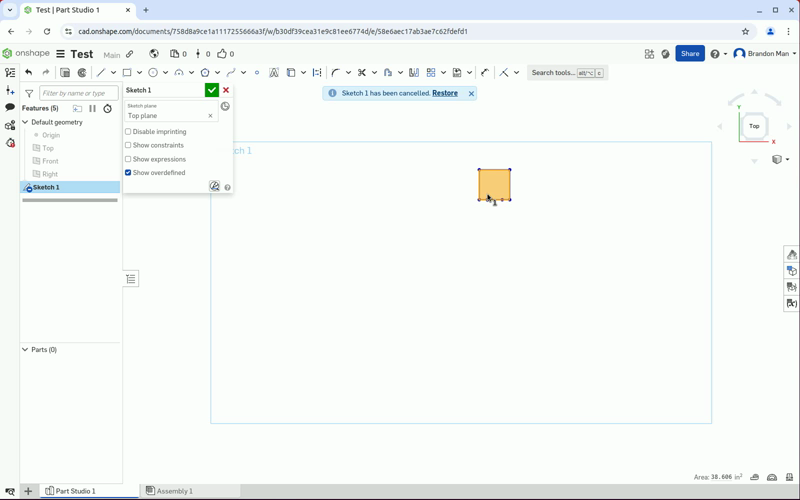
mouse_move(73, 352)
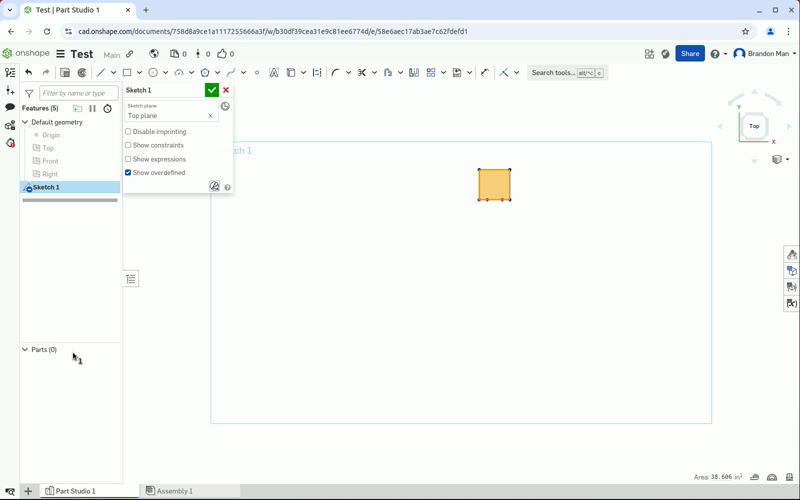
key(shift+y)
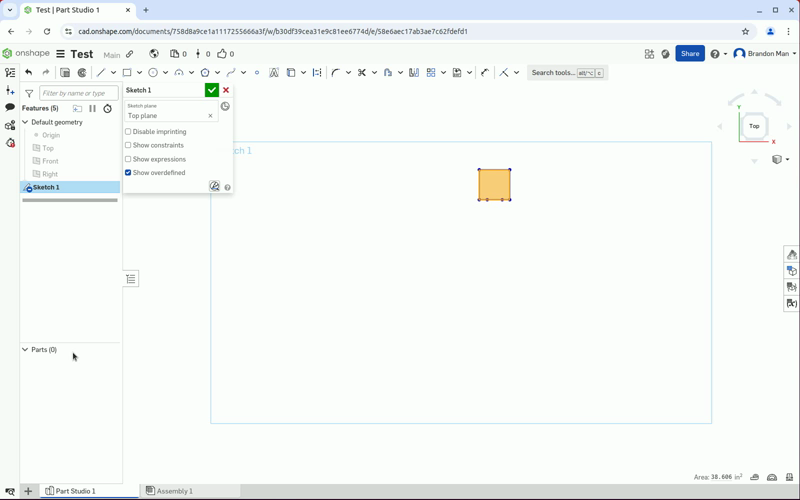
key(shift+e)
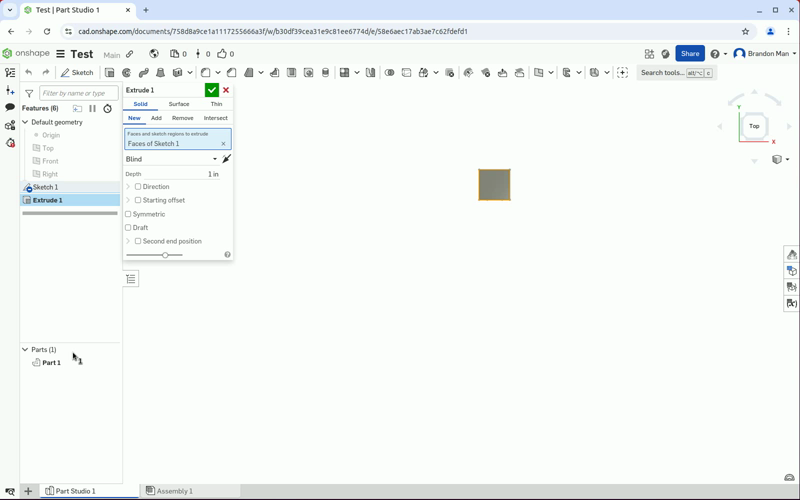
mouse_move(143, 106)
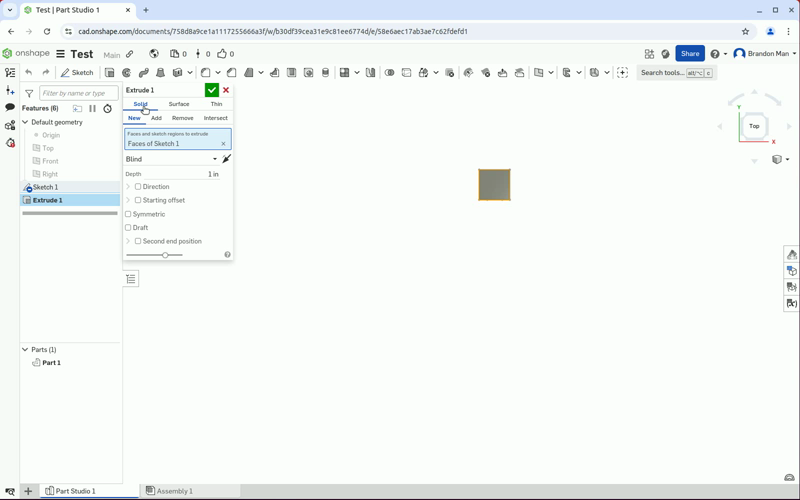
click(143, 106)
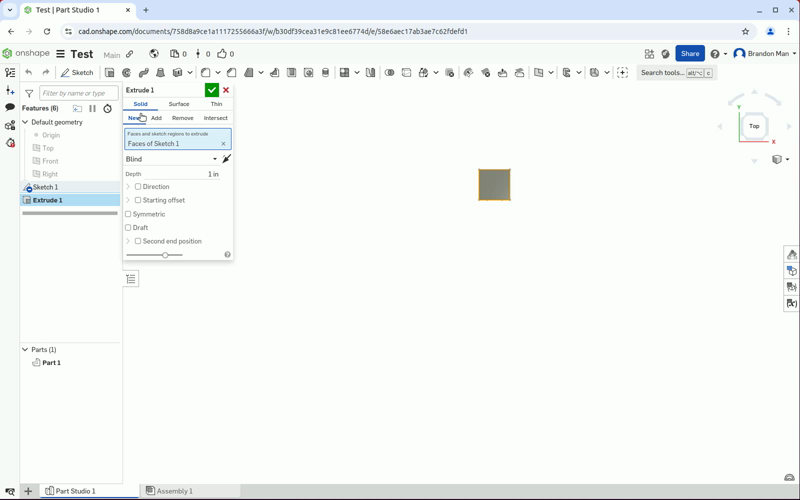
mouse_move(137, 120)
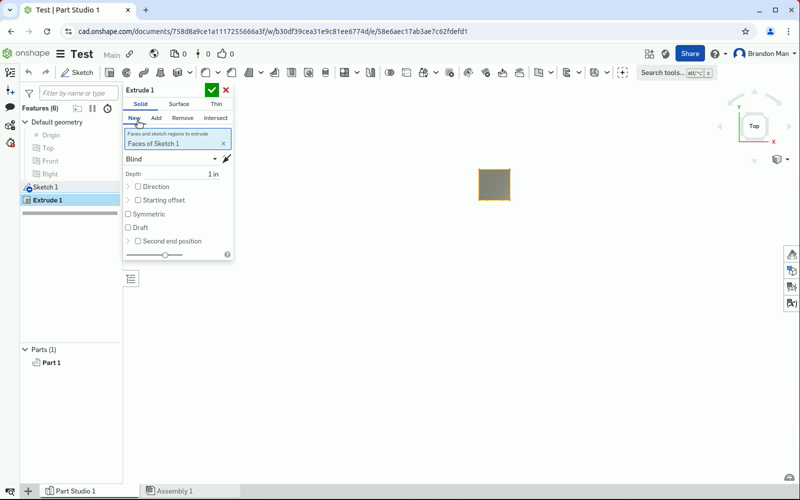
click(137, 120)
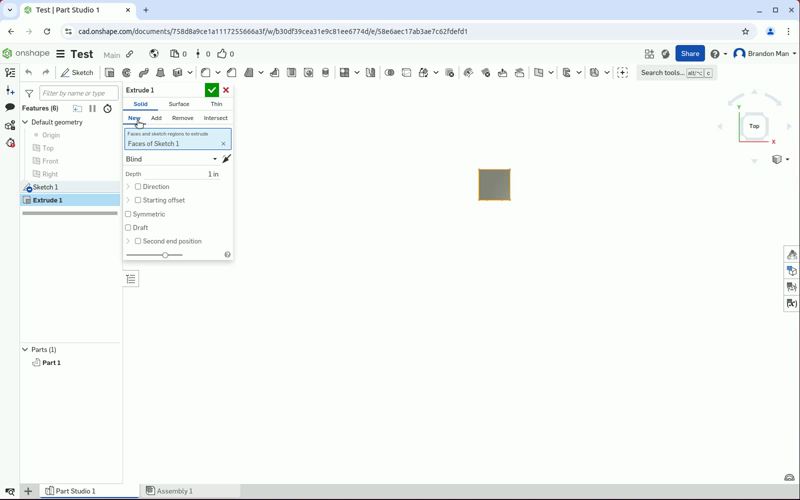
key(tab, 4)
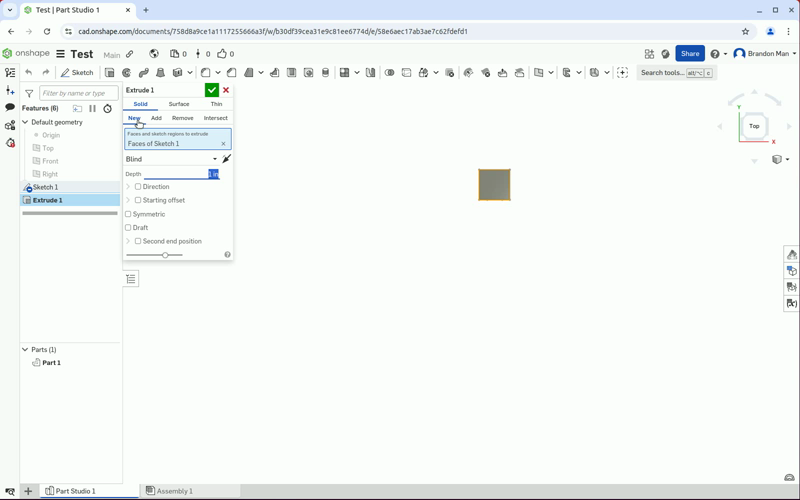
text(2.888)
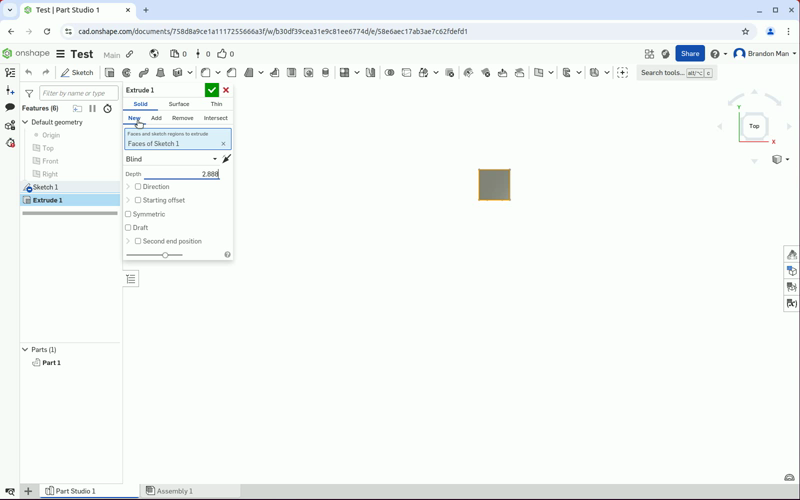
key(tab, 3)
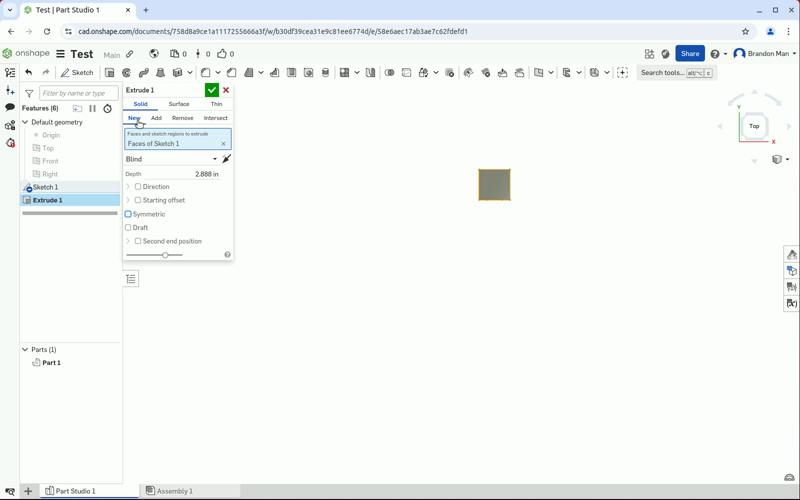
key(space)
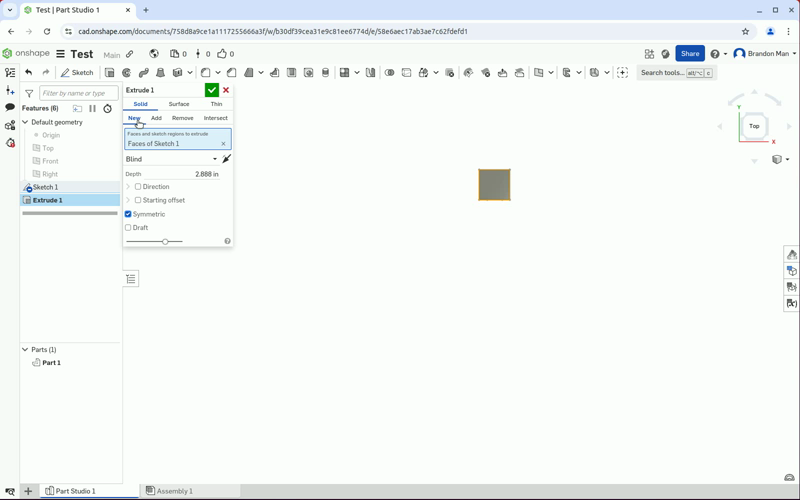
key(enter)
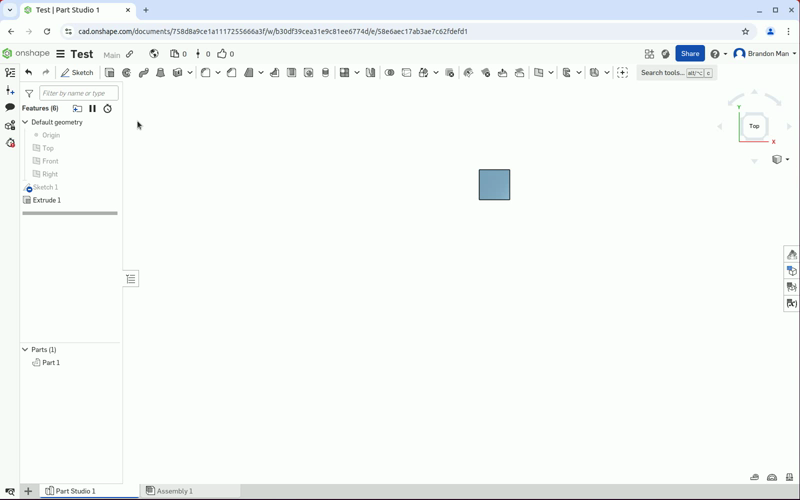
key(shift+h)
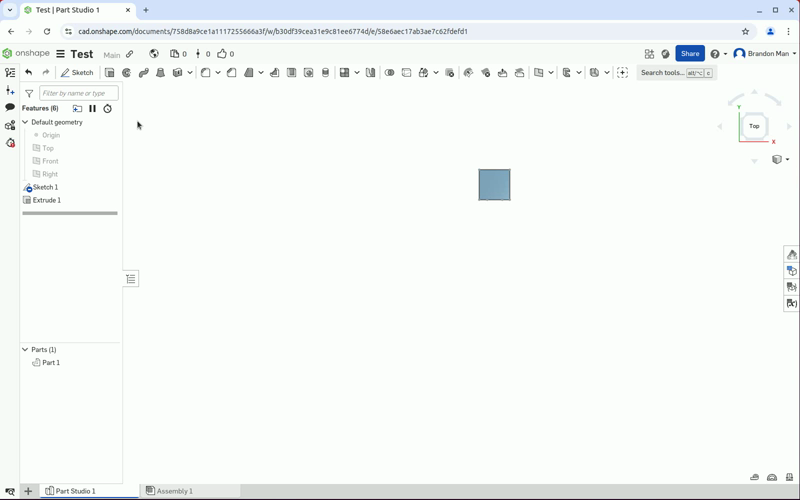
key(shift+h)
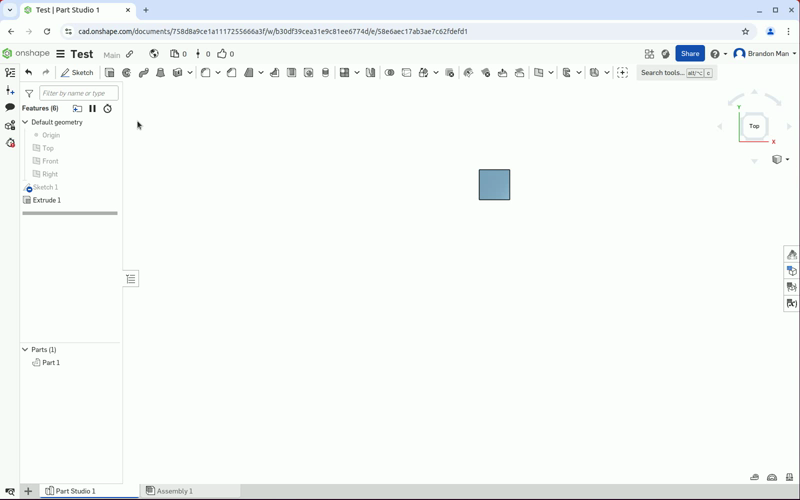
mouse_move(73, 189)
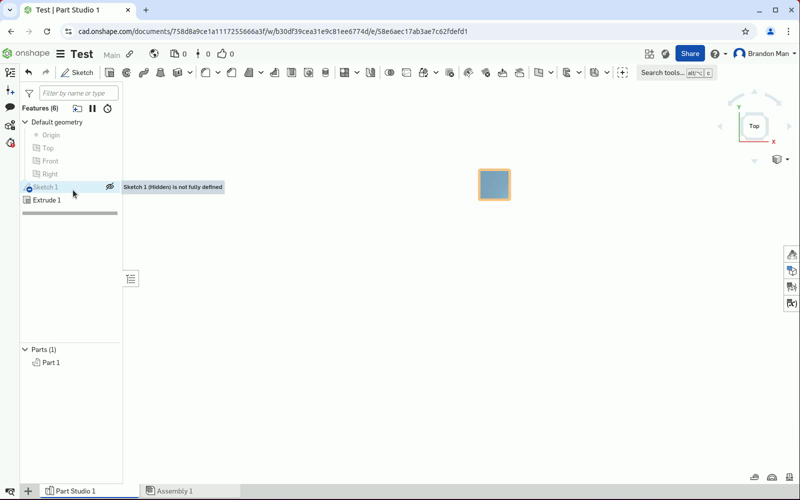
click(73, 189)
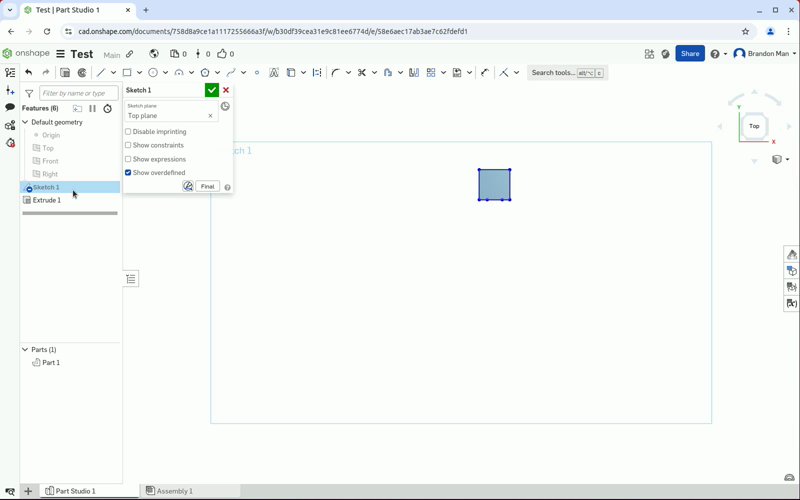
mouse_move(229, 92)
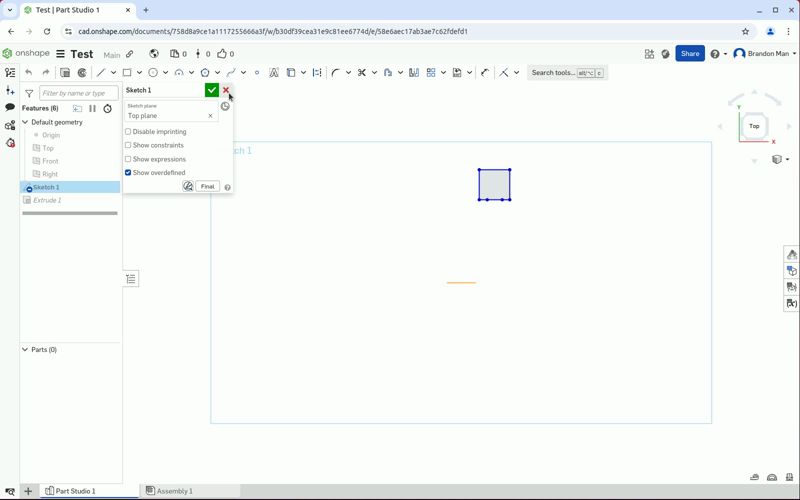
click(229, 92)
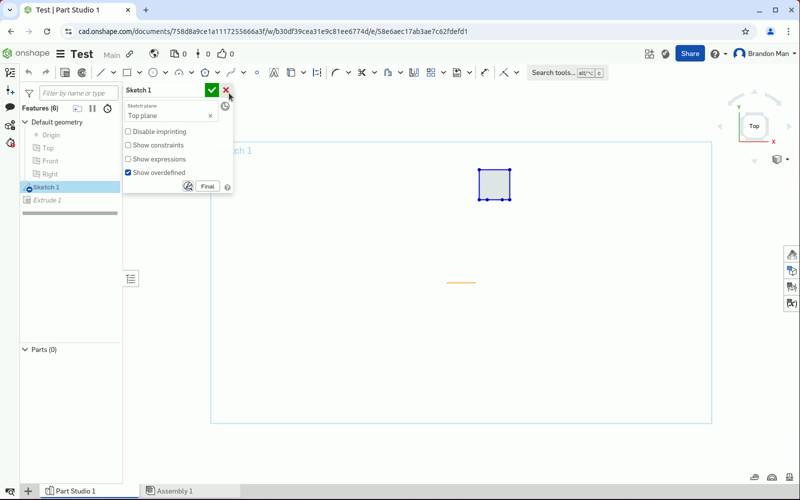
key(shift+s)
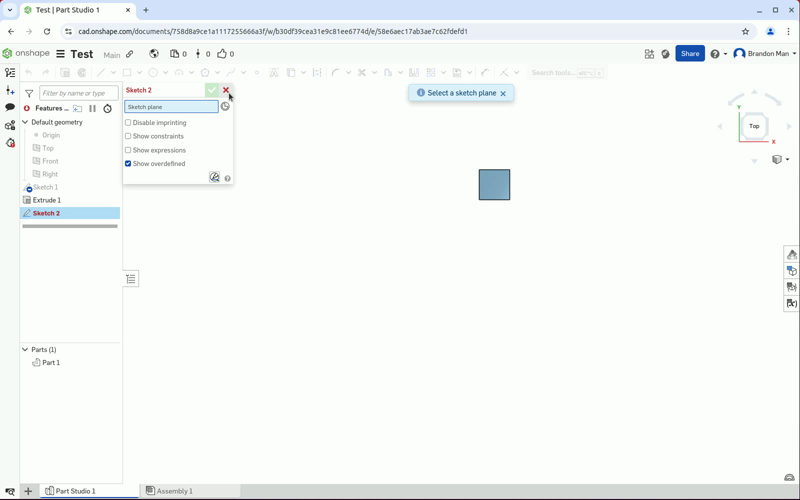
mouse_move(73, 150)
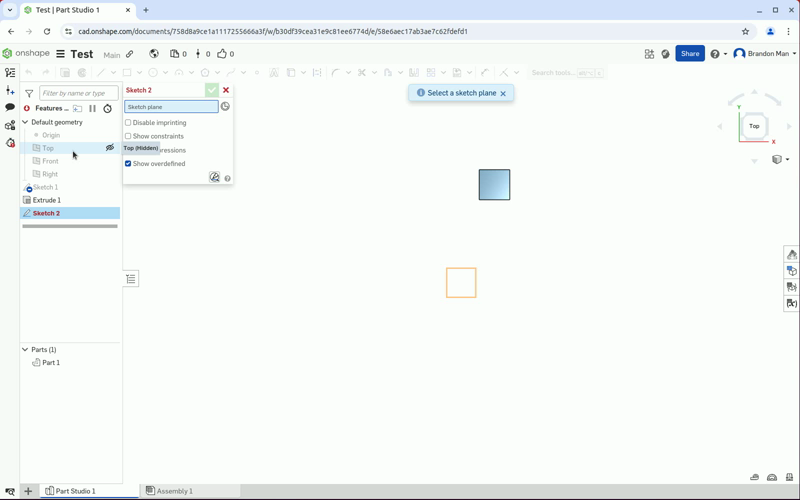
click(73, 150)
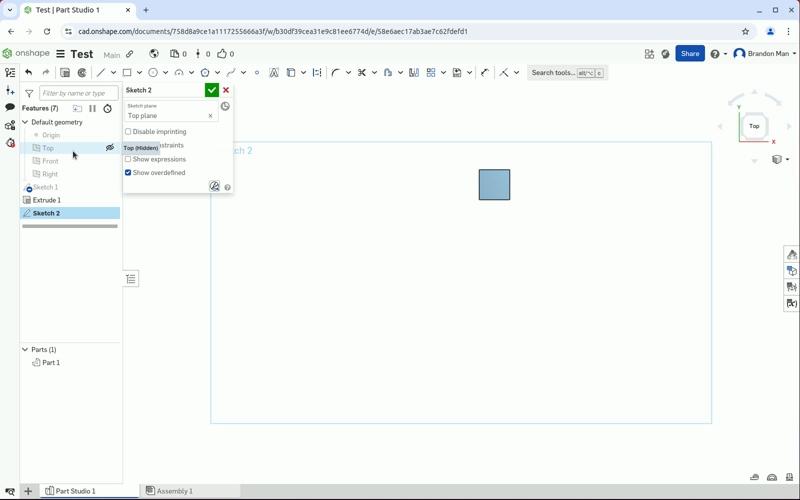
mouse_move(73, 352)
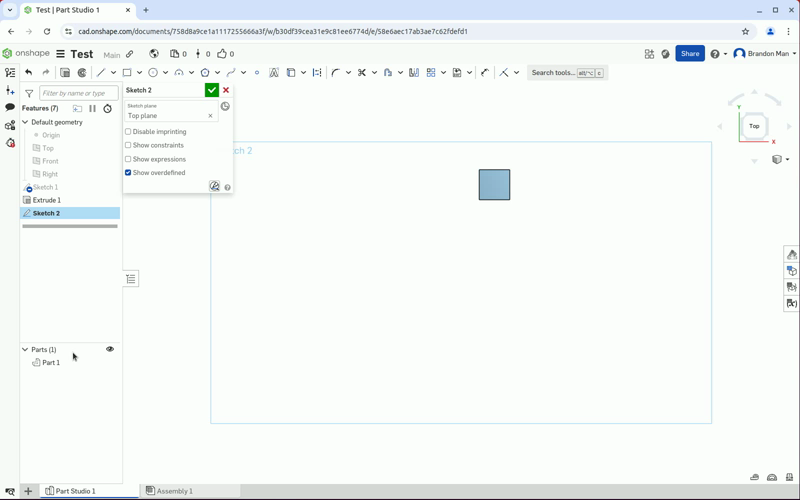
key(y)
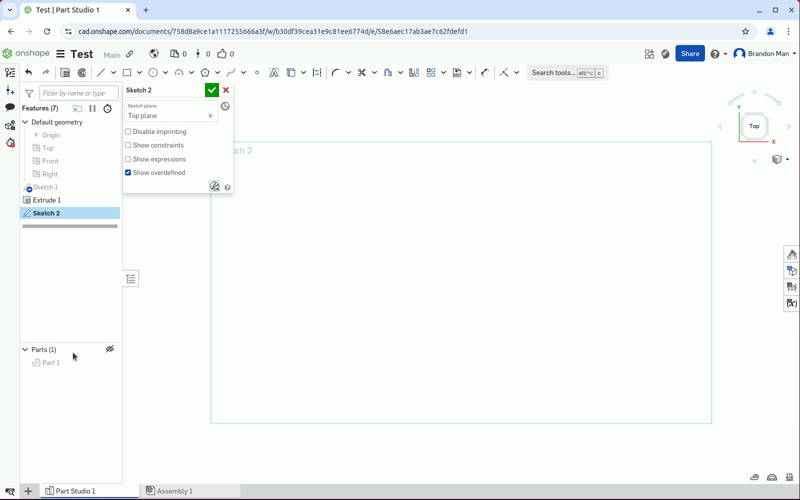
key(l)
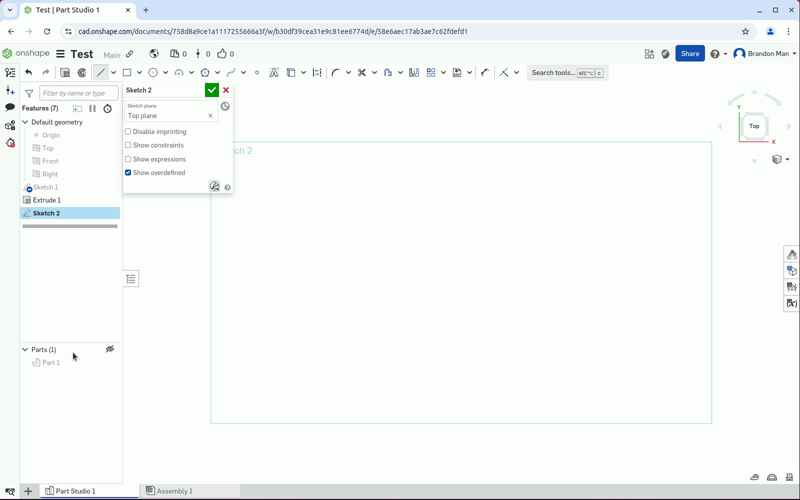
key_down(shift)
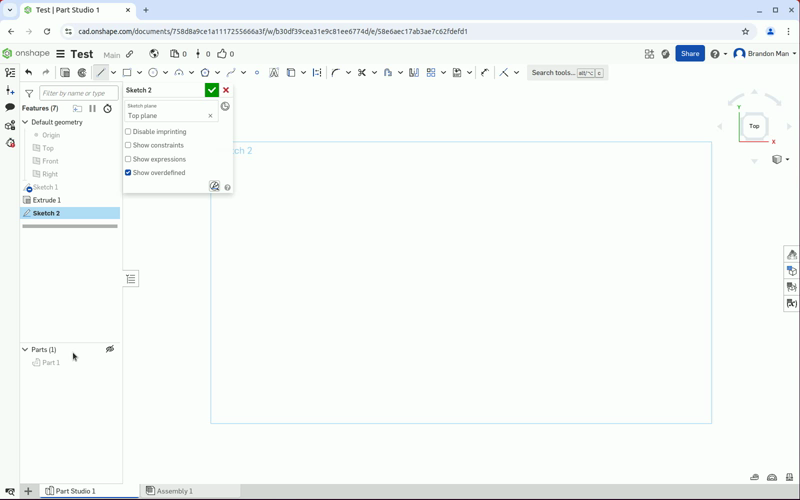
mouse_move(479, 274)
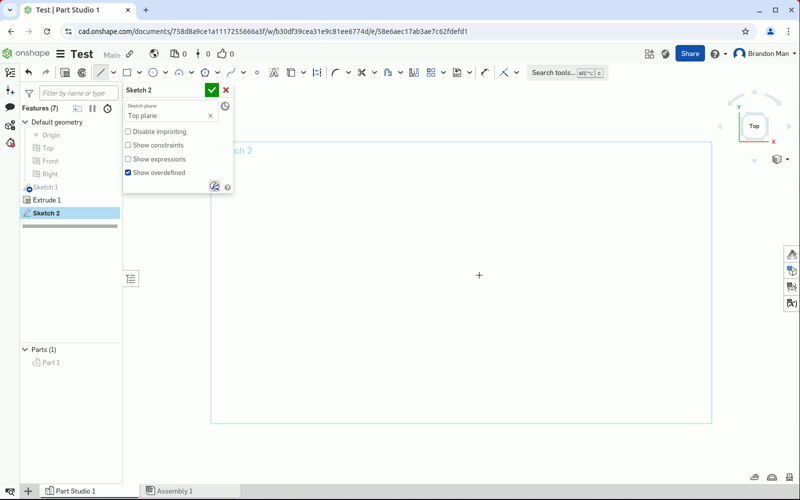
click(479, 274)
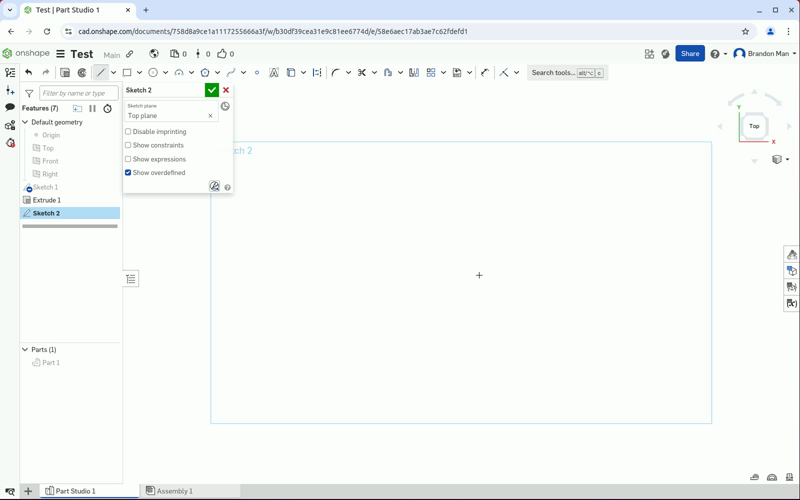
key_up(shift)
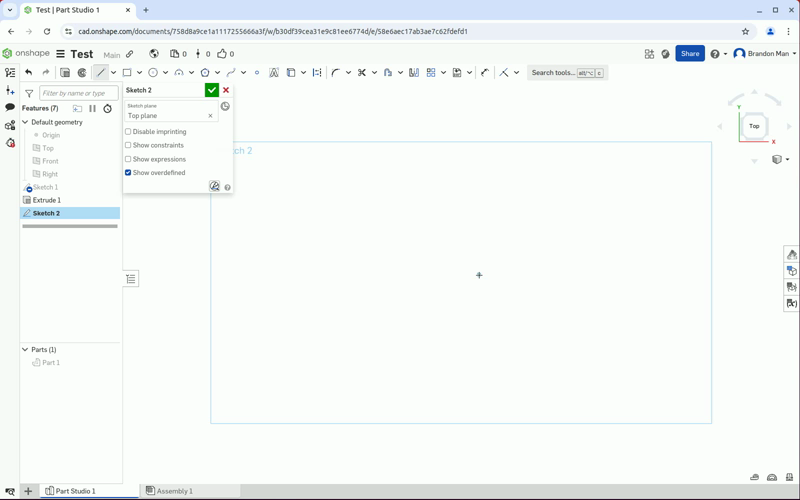
key_down(shift)
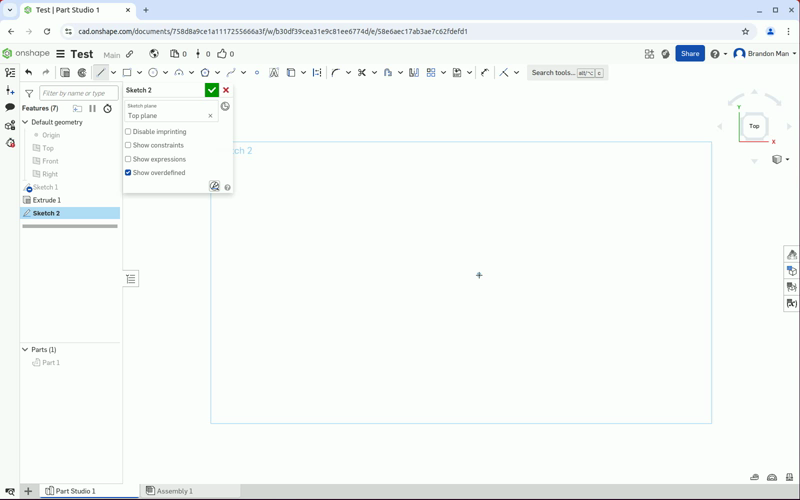
mouse_move(509, 274)
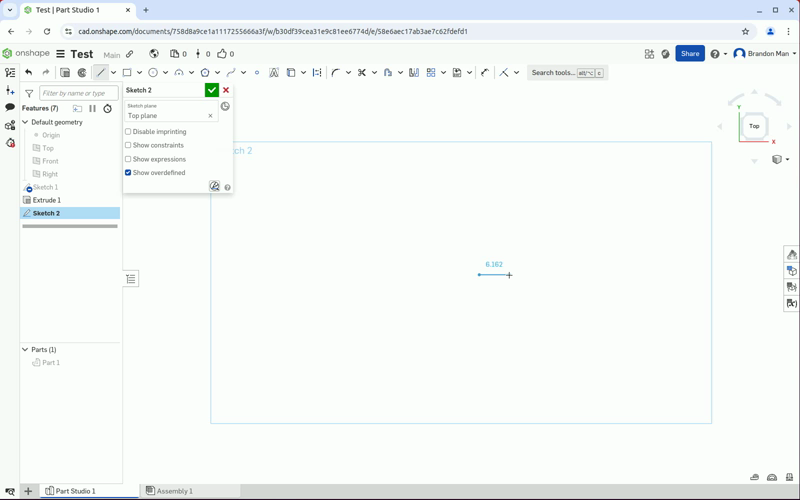
mouse_move(484, 283)
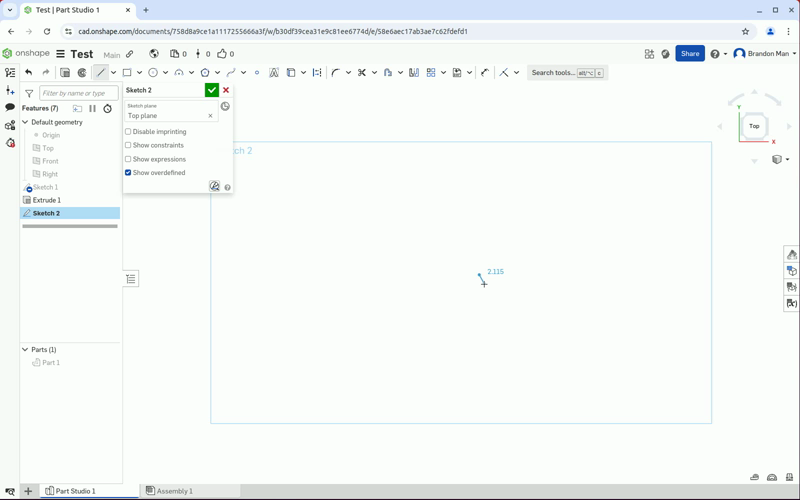
click(484, 283)
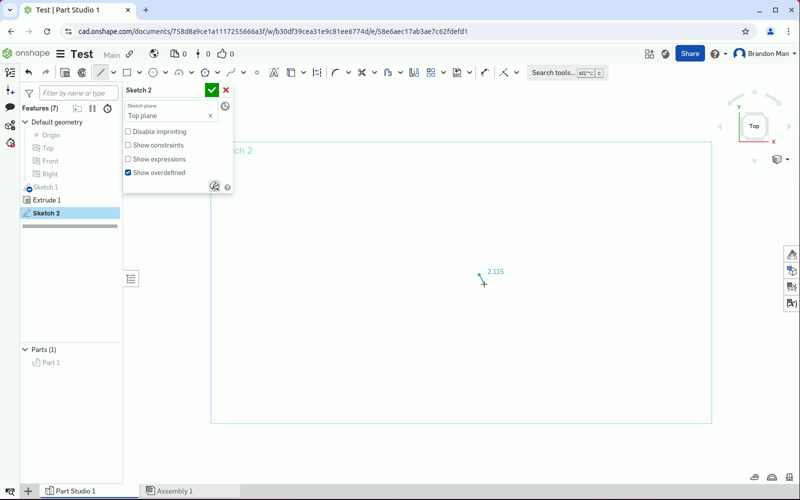
key_up(shift)
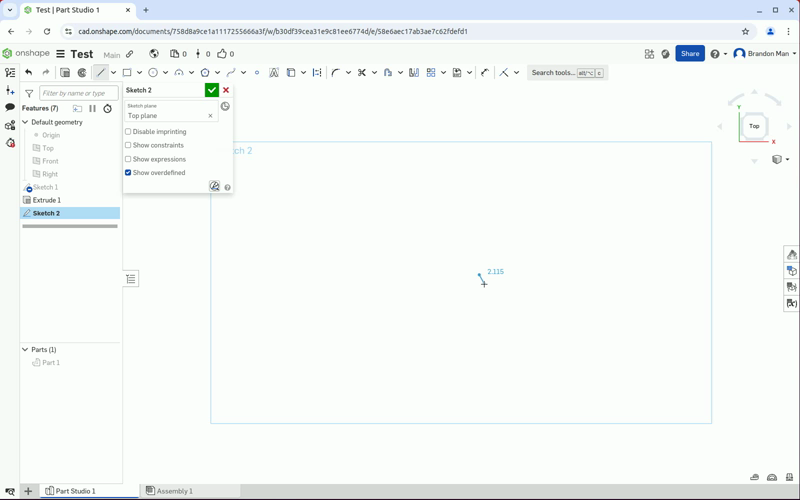
key_down(shift)
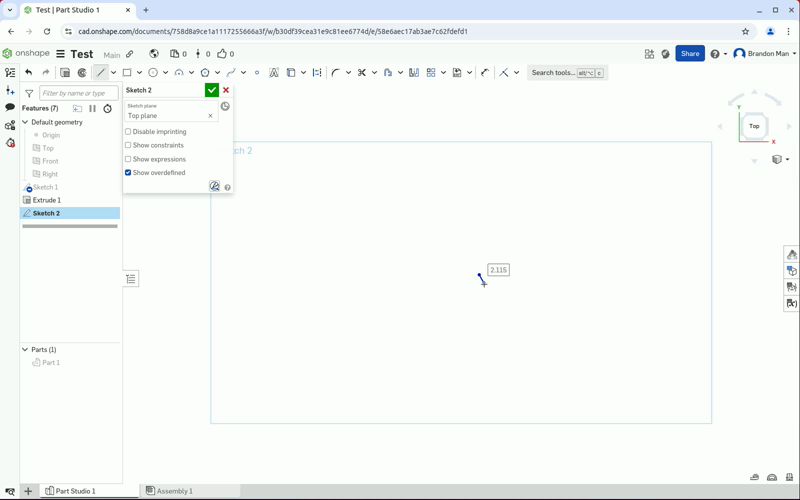
mouse_move(514, 283)
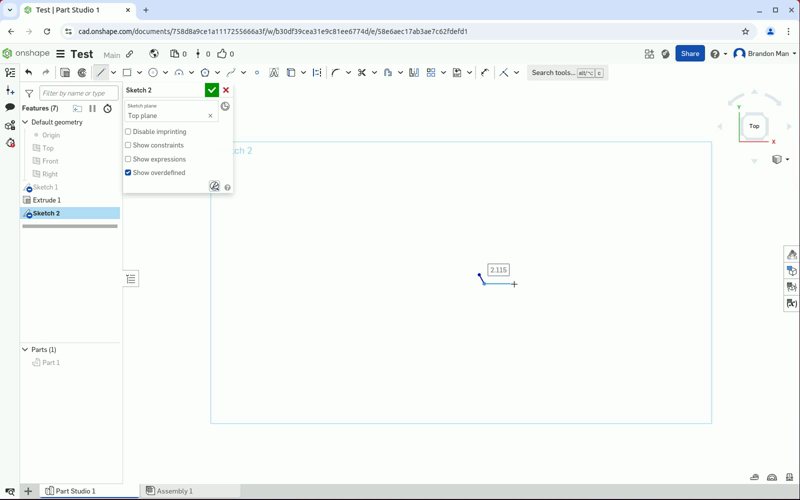
mouse_move(491, 276)
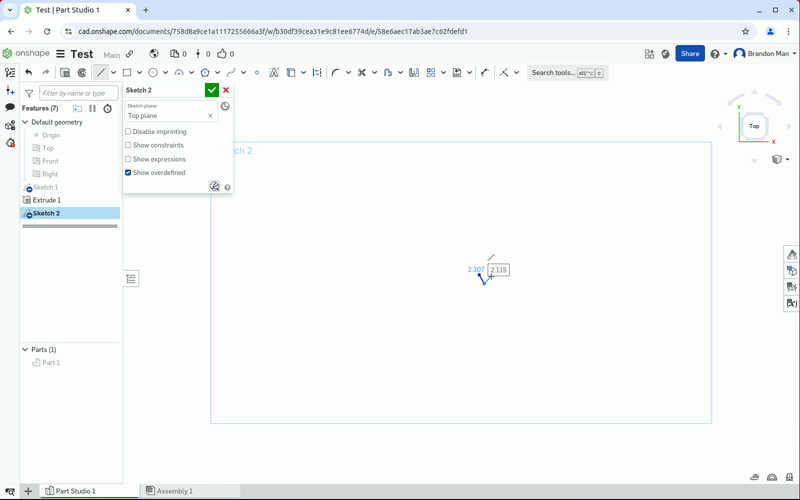
click(491, 276)
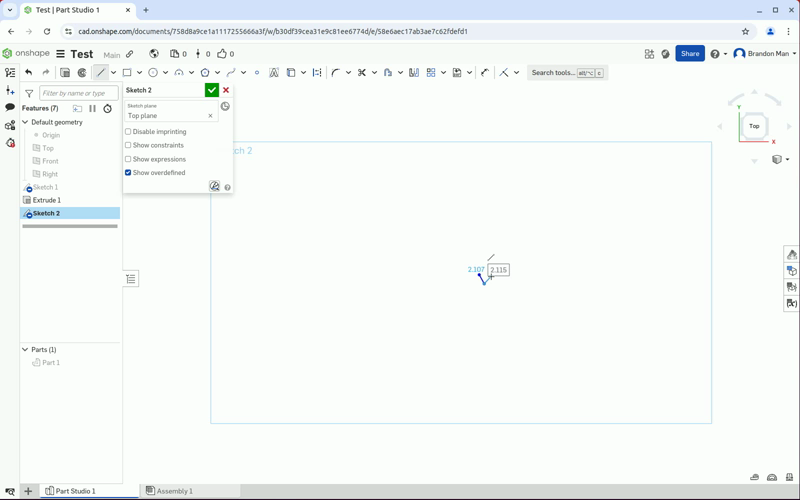
key_up(shift)
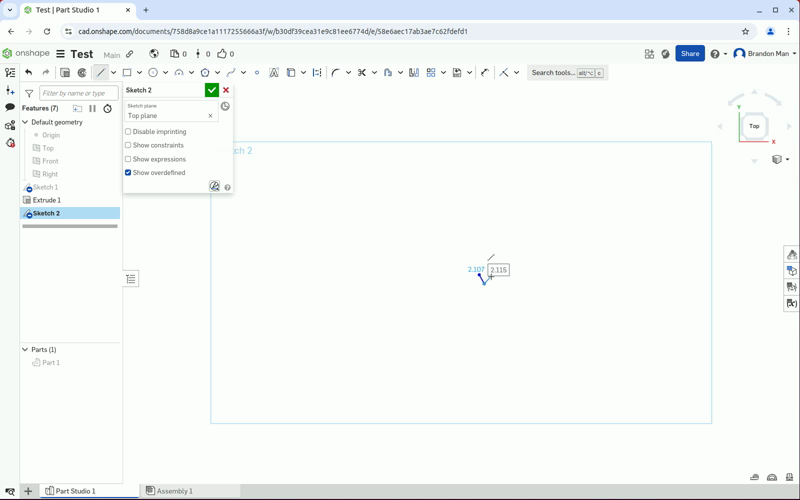
key(esc)
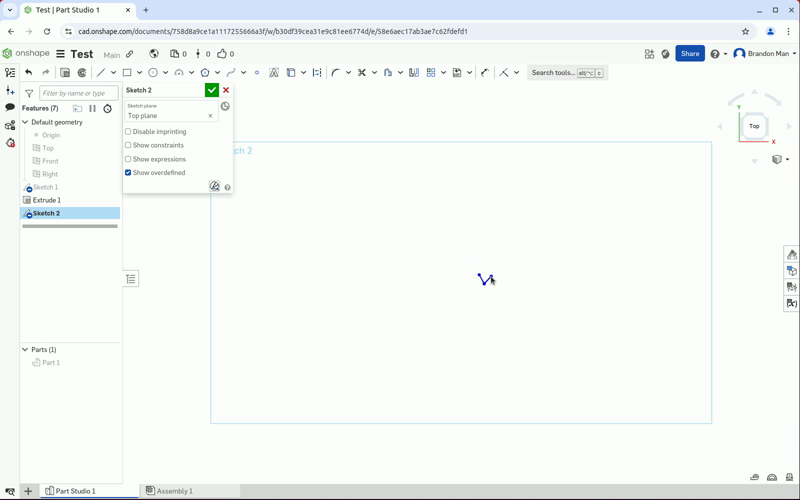
key(a)
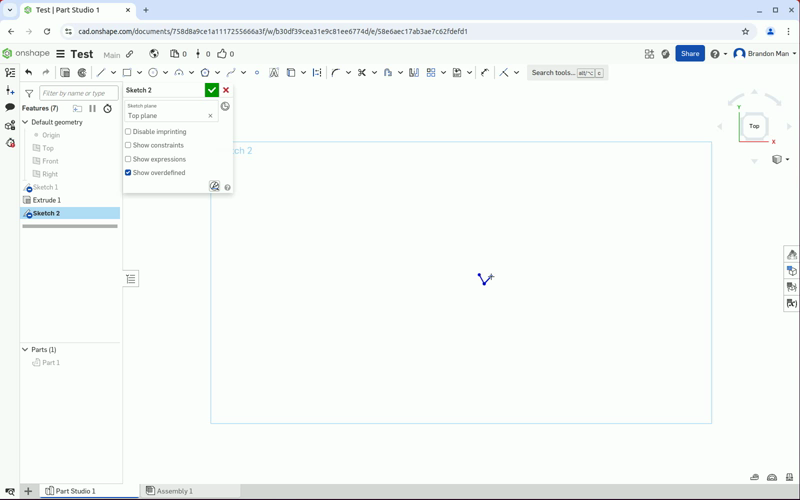
mouse_move(491, 276)
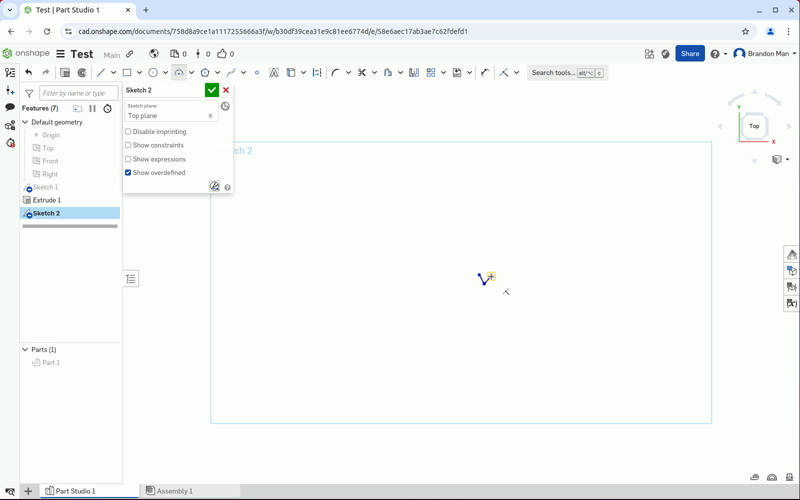
click(491, 276)
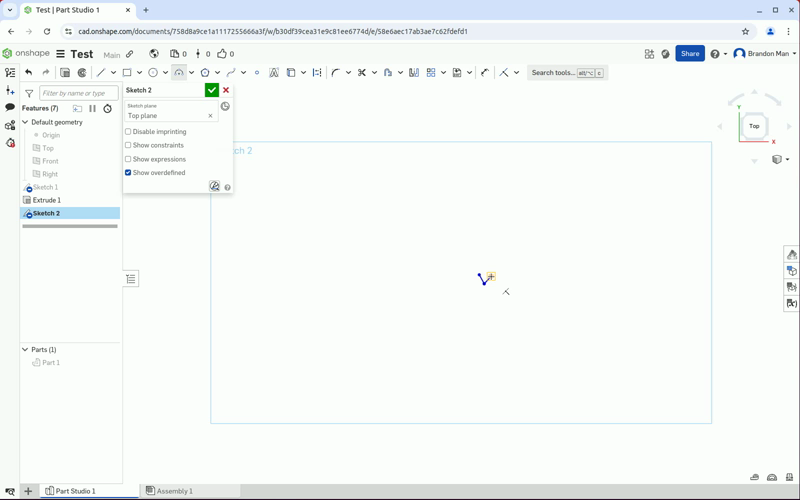
key_down(shift)
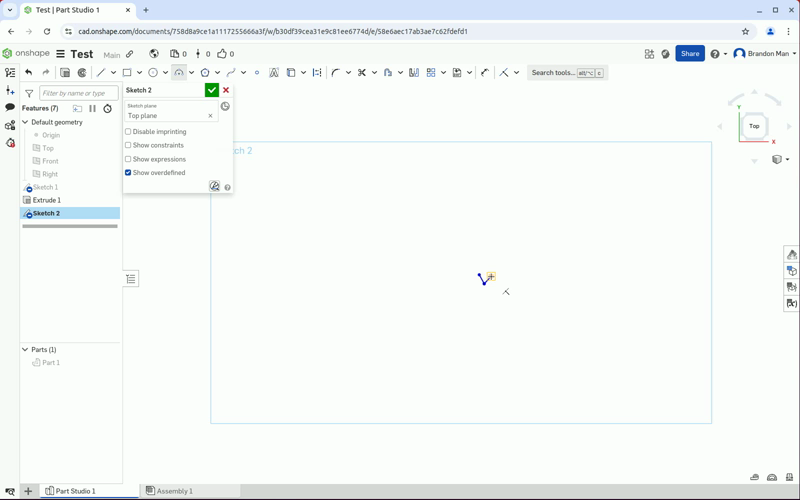
mouse_move(490, 274)
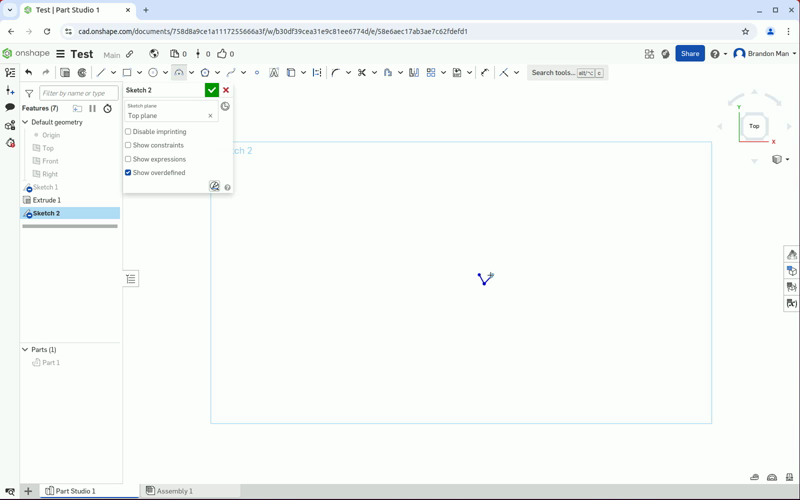
scroll(6)
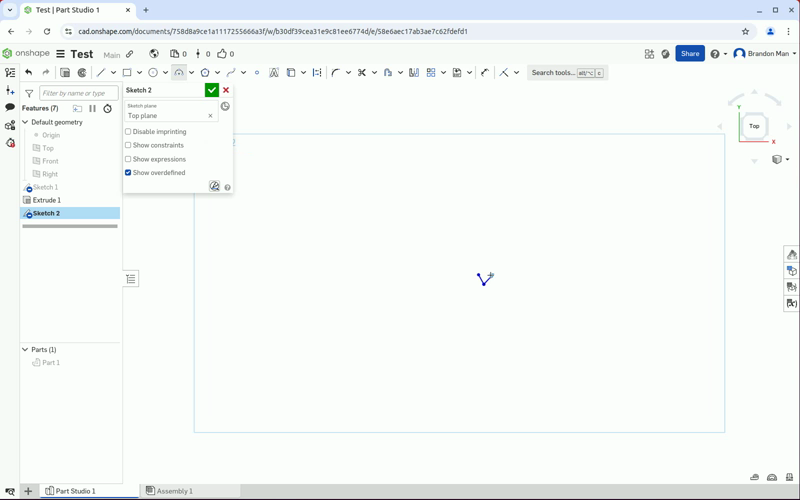
scroll(6)
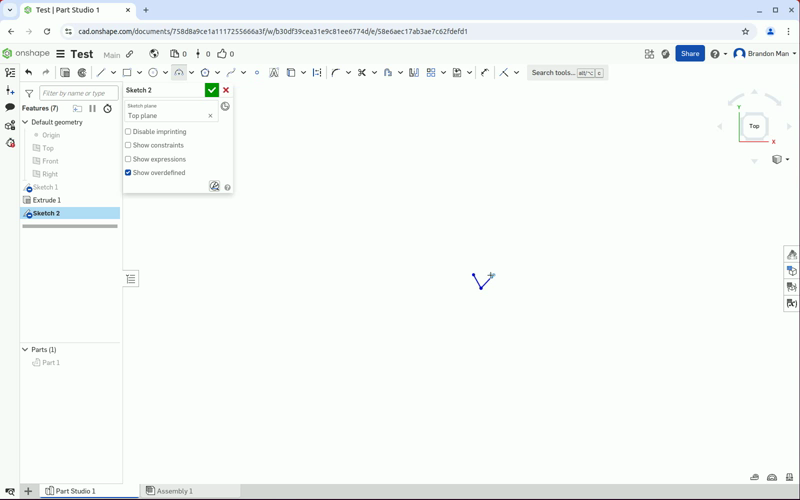
scroll(6)
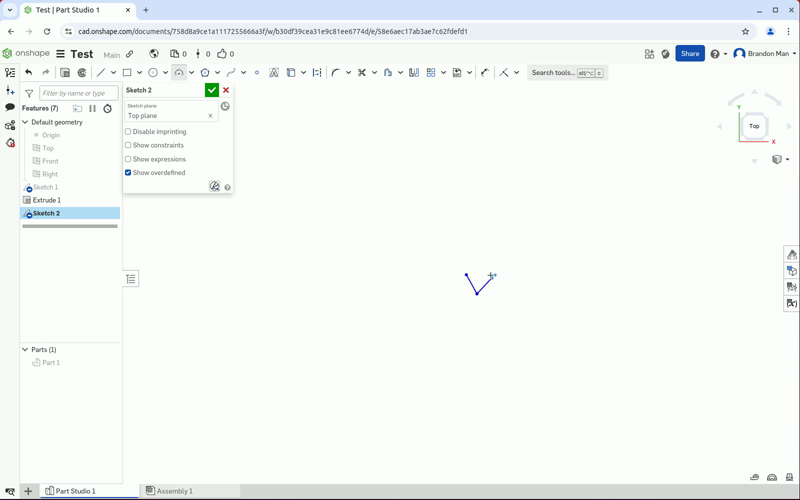
scroll(6)
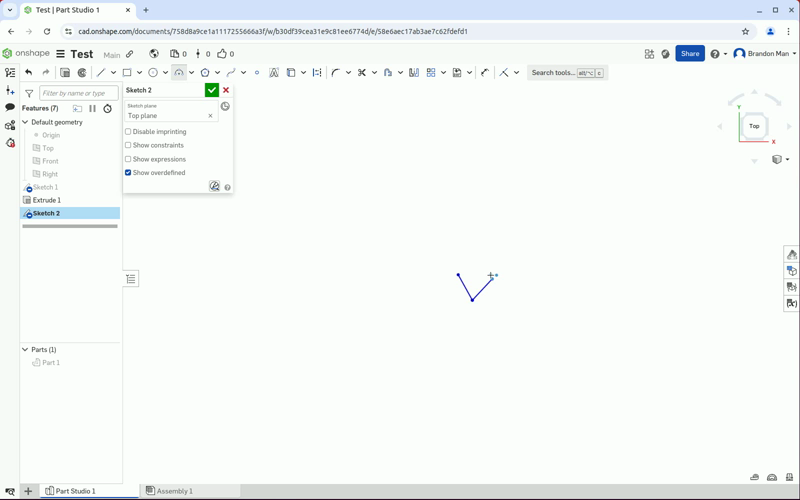
scroll(6)
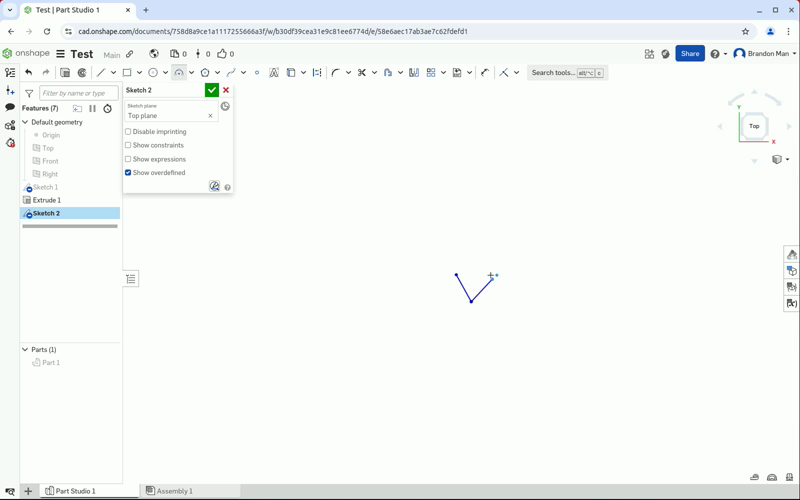
scroll(6)
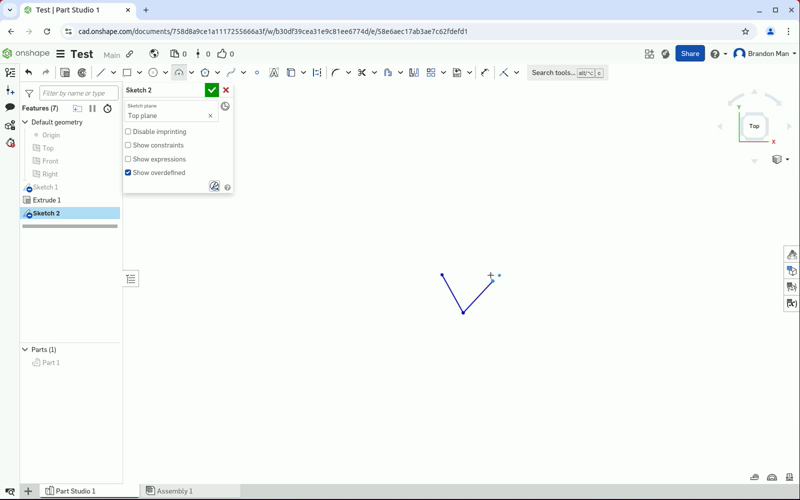
scroll(6)
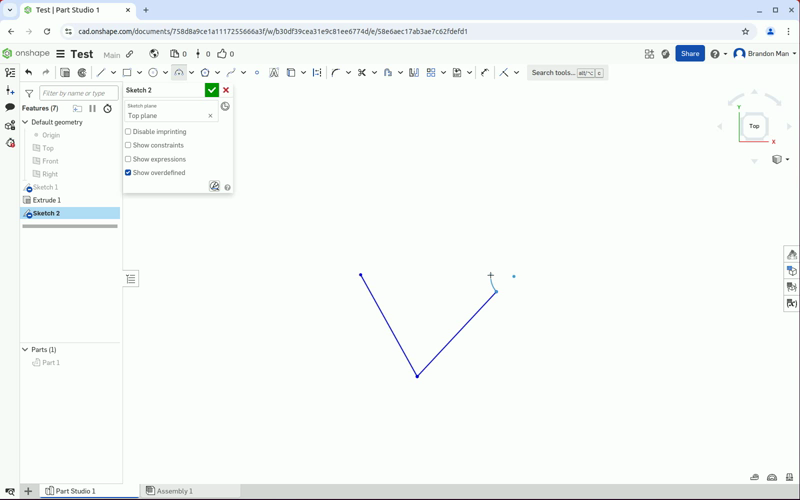
click(490, 274)
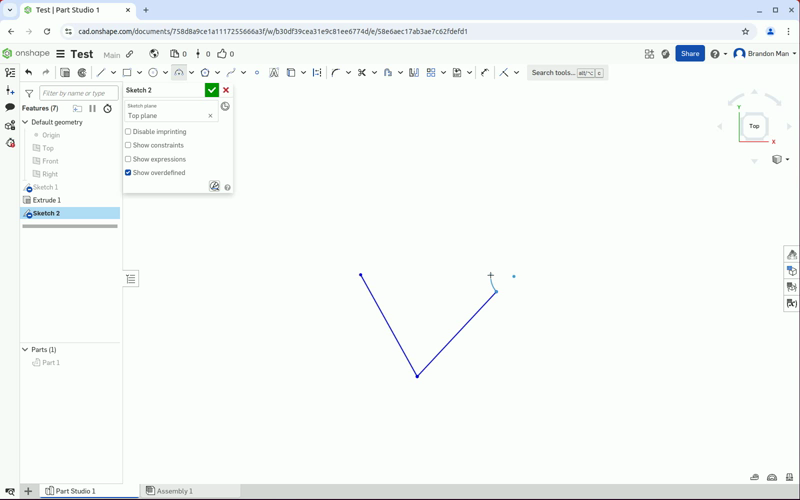
scroll(-6)
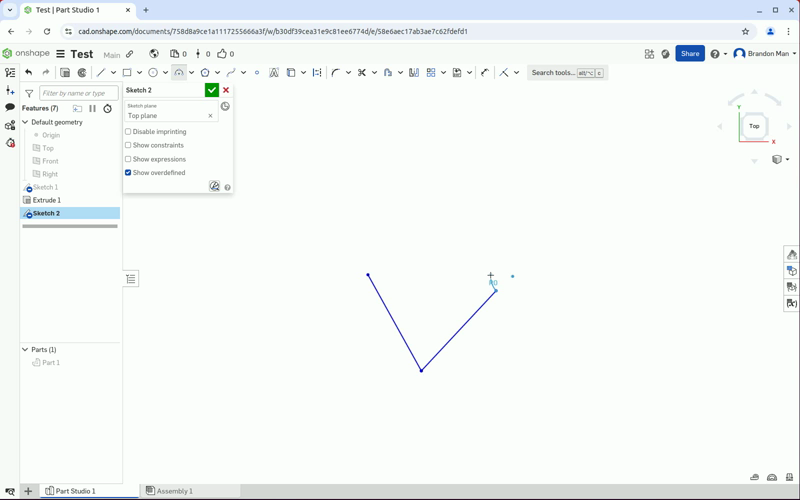
scroll(-6)
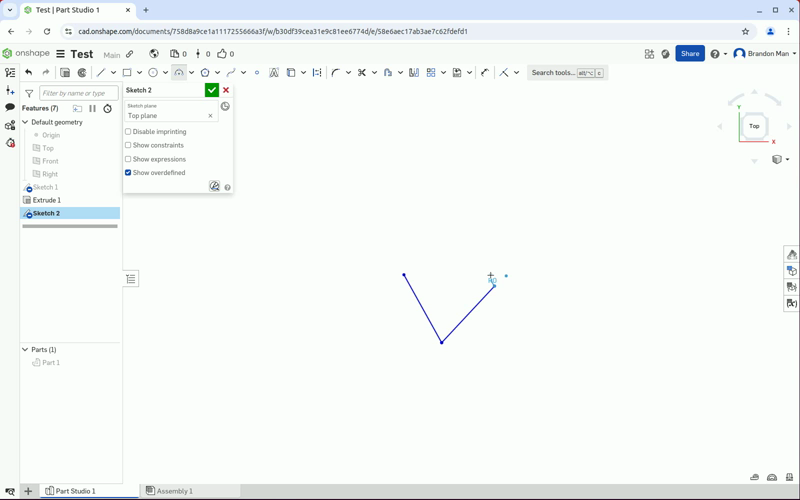
scroll(-6)
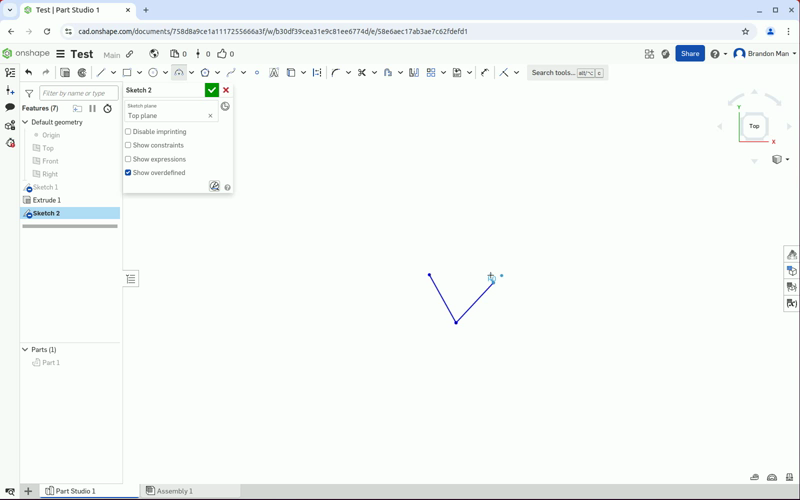
scroll(-6)
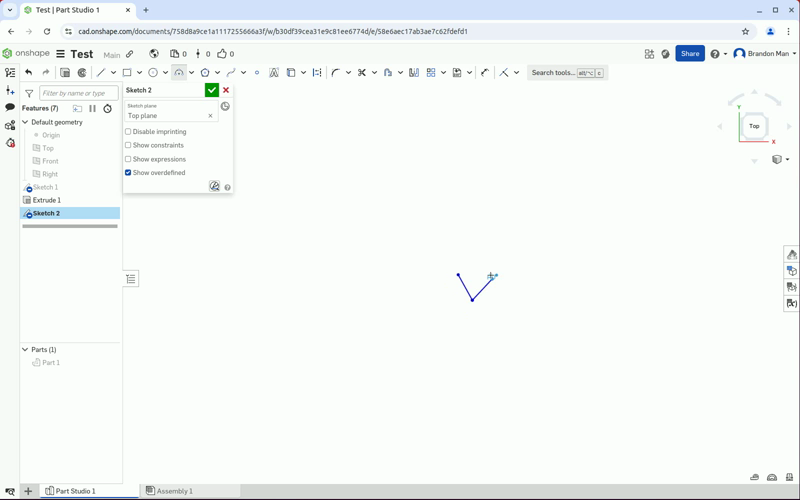
scroll(-6)
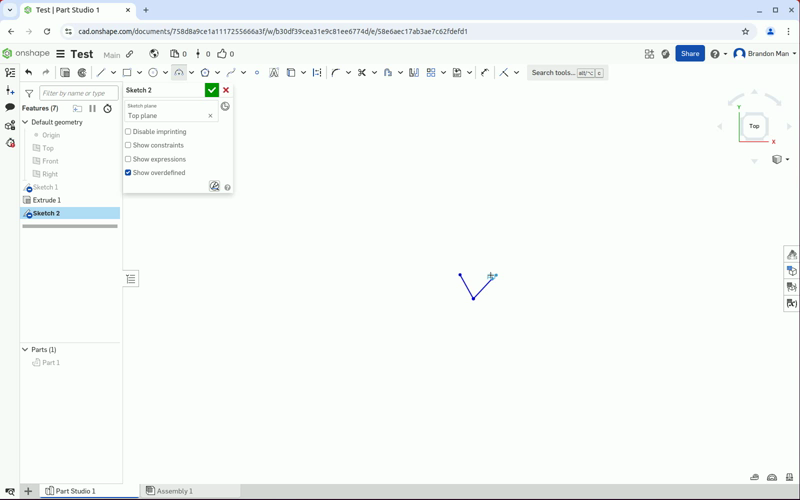
scroll(-6)
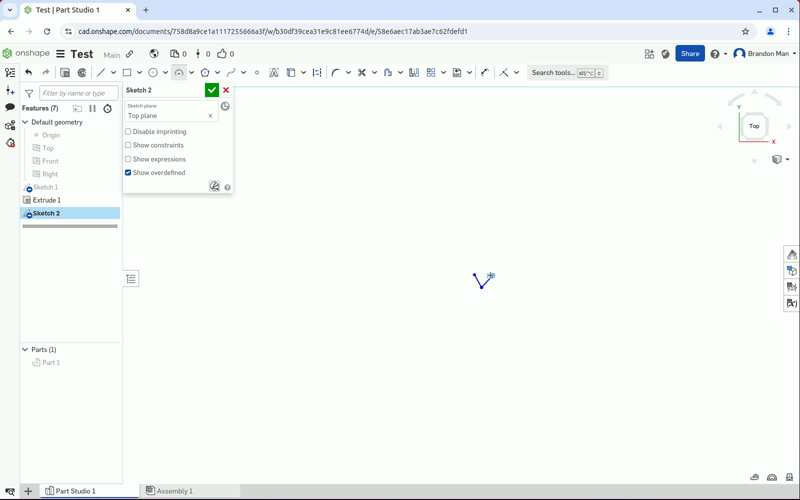
scroll(-6)
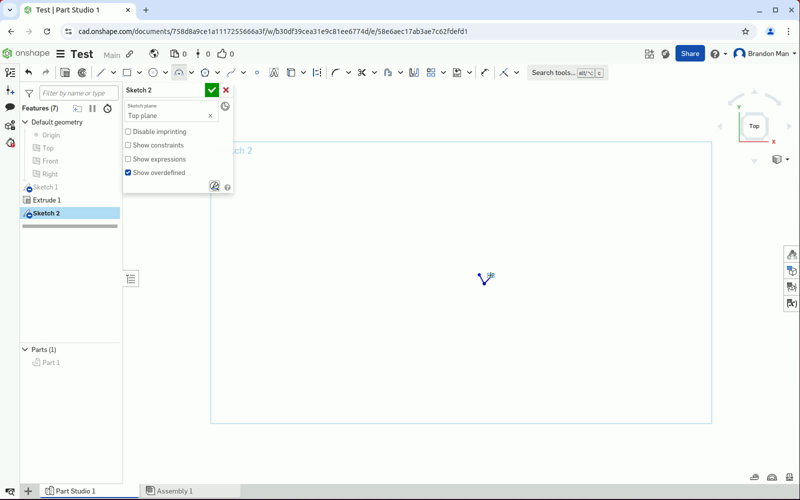
mouse_move(491, 275)
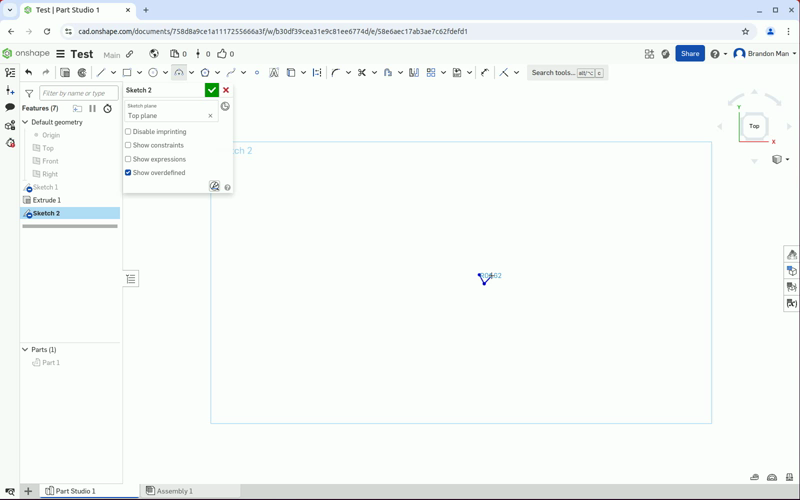
scroll(6)
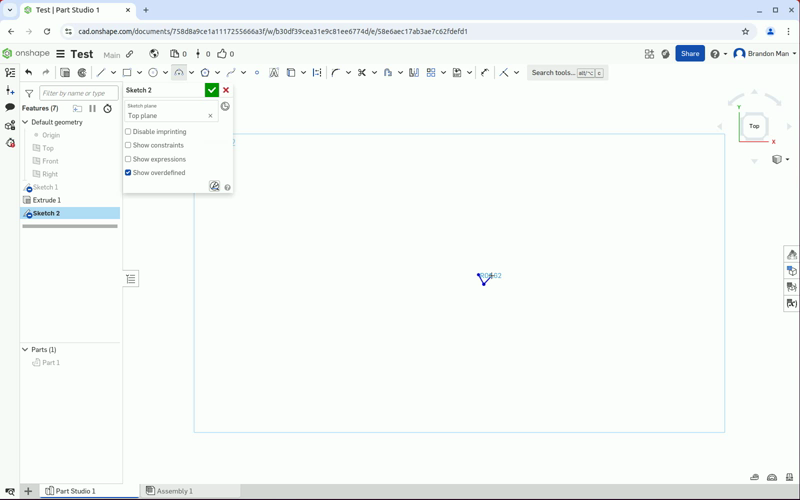
scroll(6)
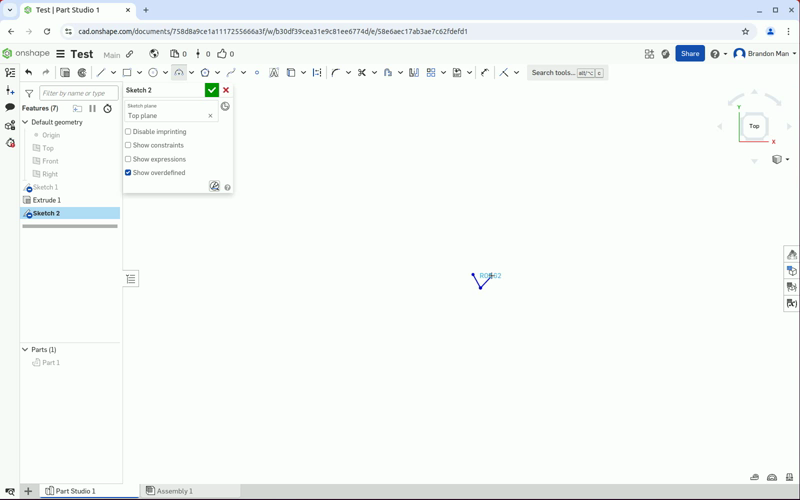
scroll(6)
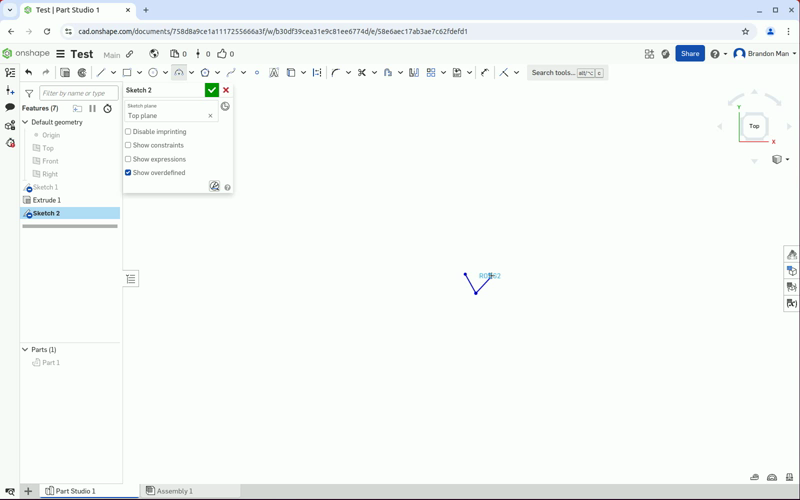
scroll(6)
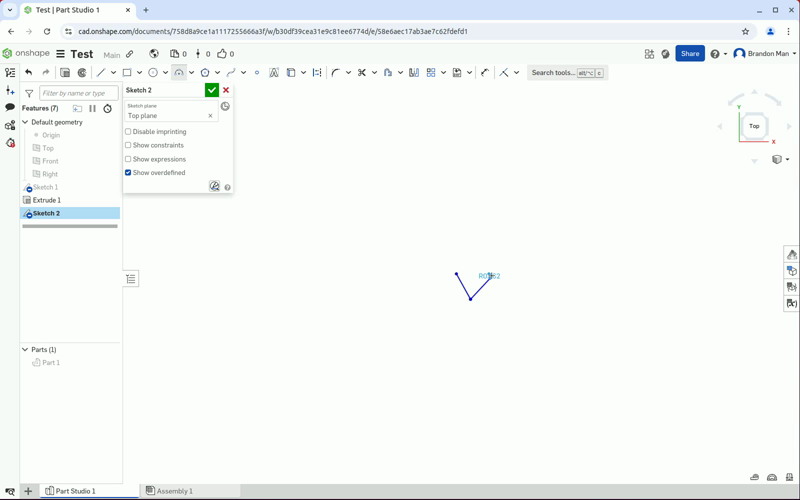
scroll(6)
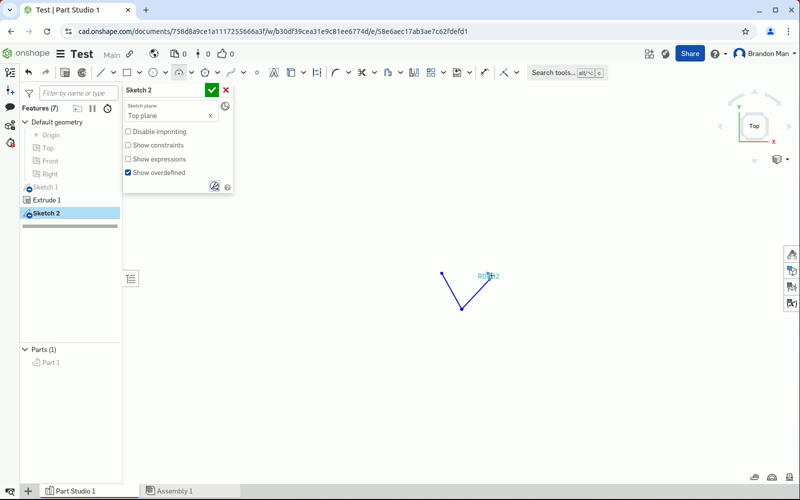
scroll(6)
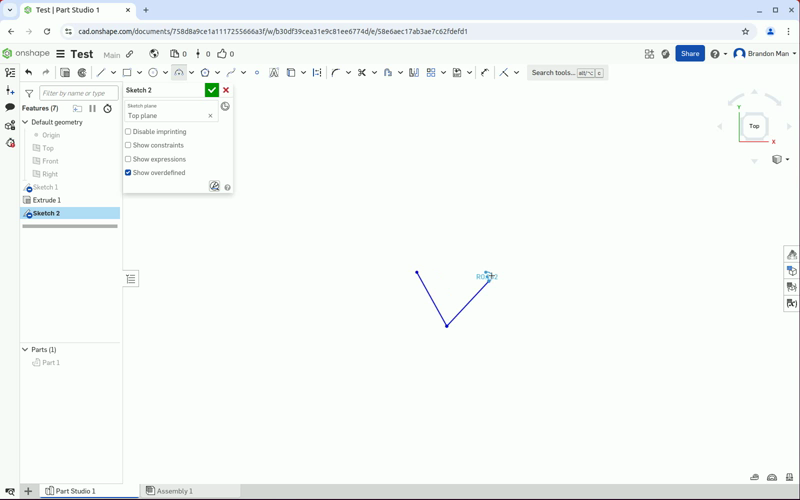
scroll(6)
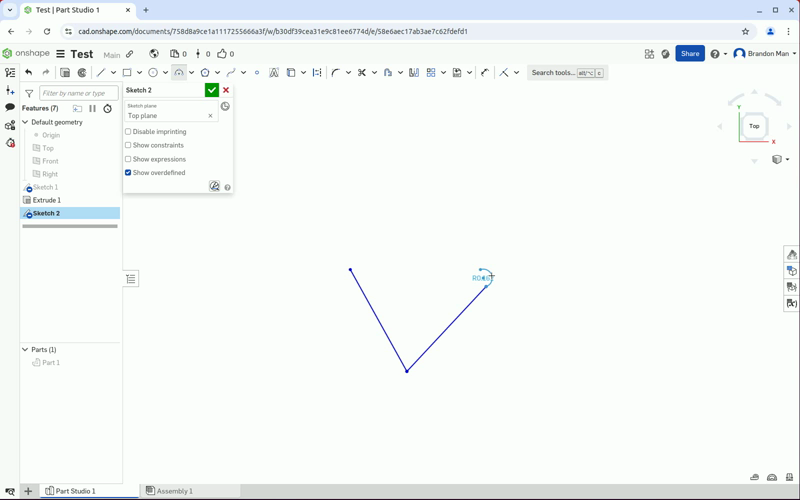
click(491, 275)
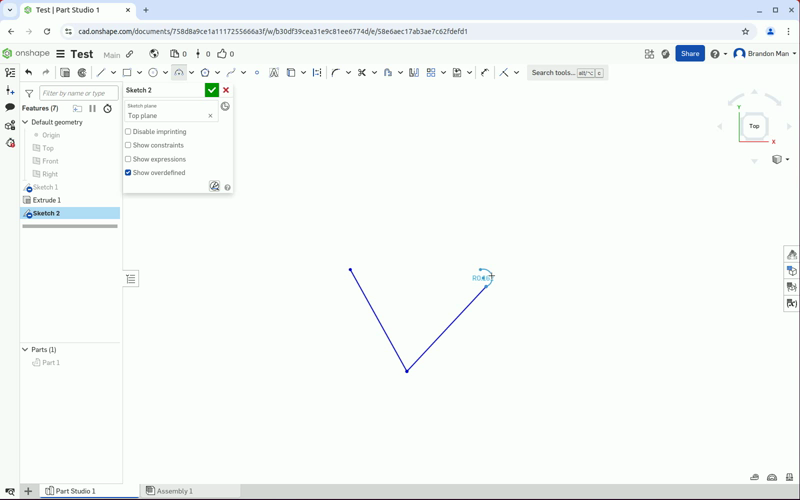
scroll(-6)
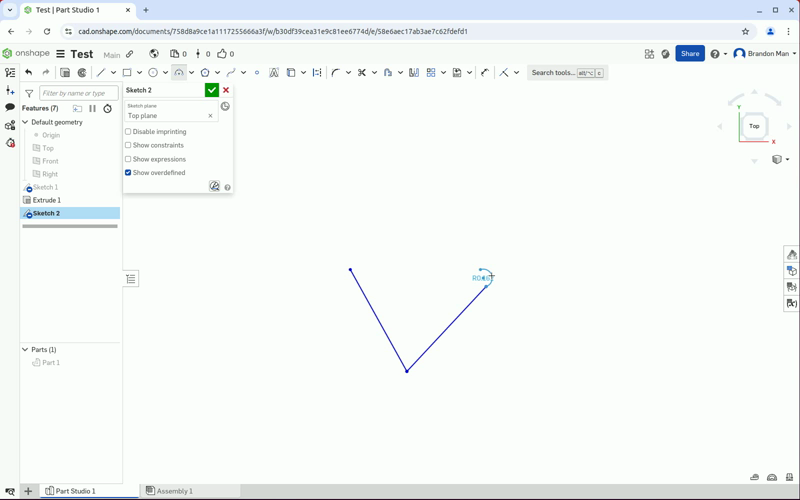
scroll(-6)
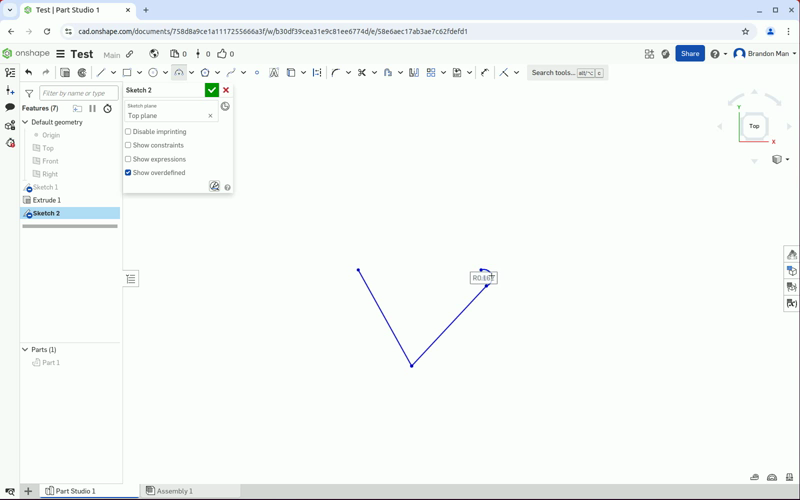
scroll(-6)
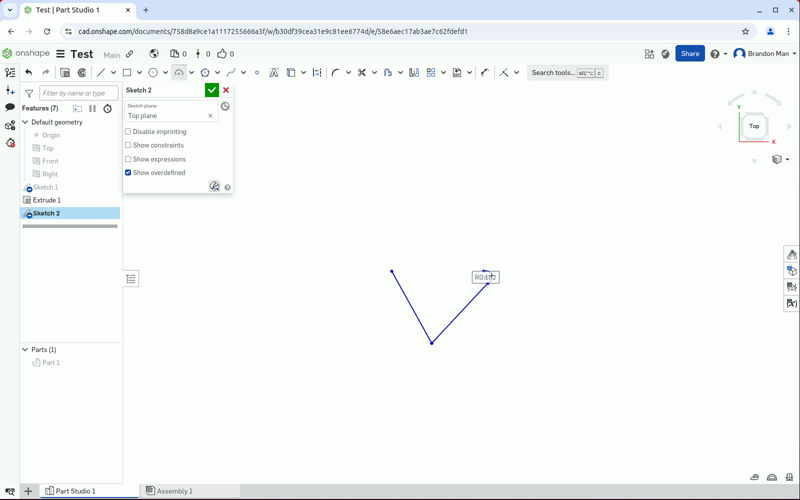
scroll(-6)
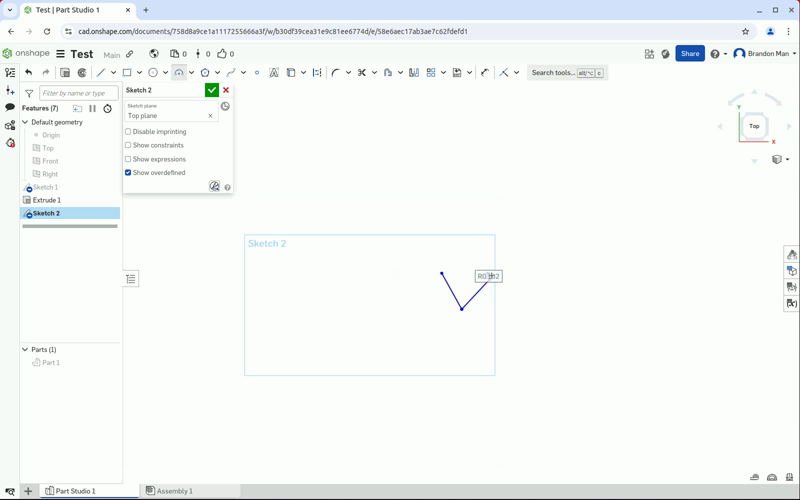
scroll(-6)
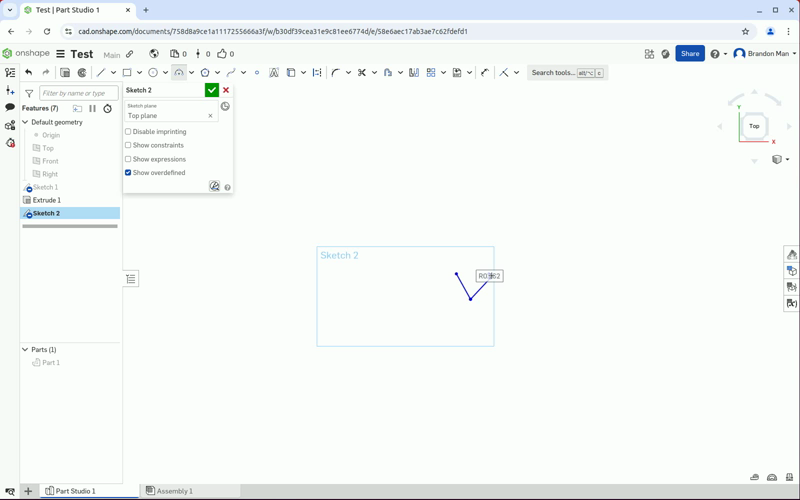
scroll(-6)
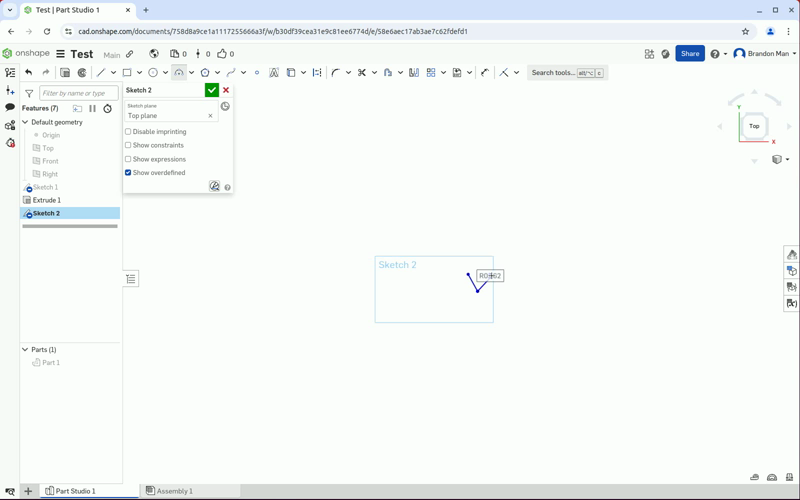
scroll(-6)
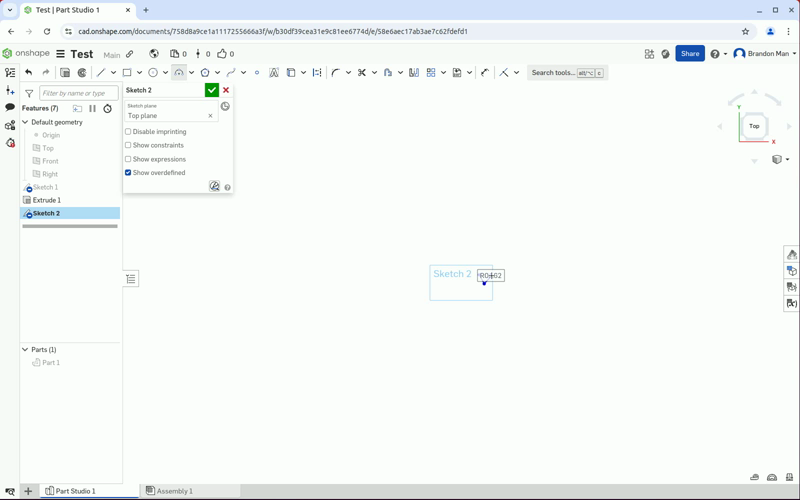
key_up(shift)
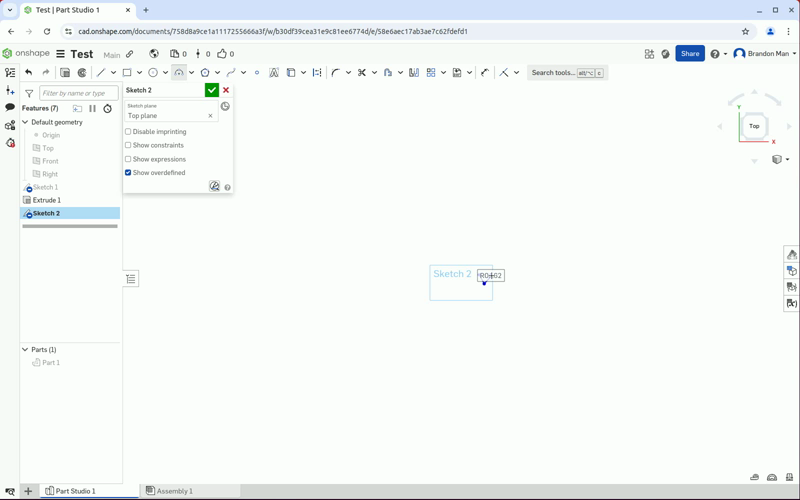
key(esc)
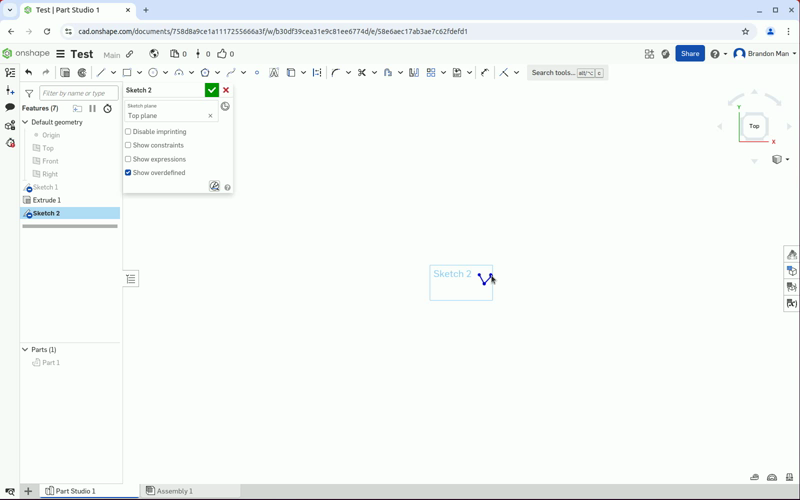
key(l)
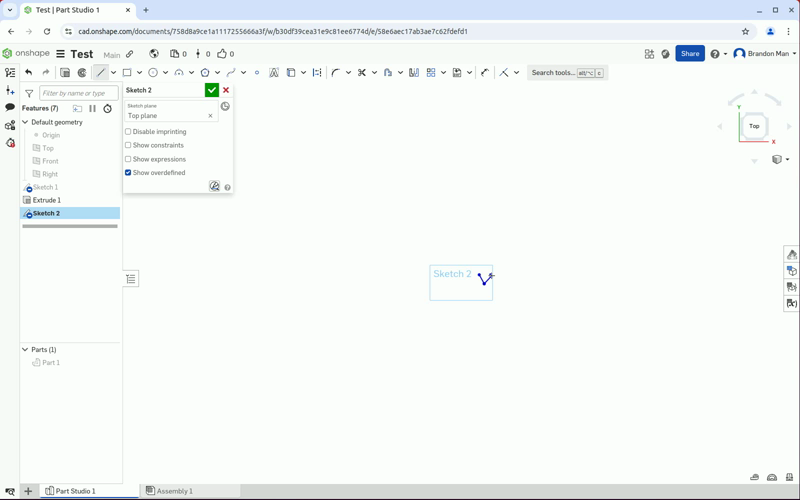
mouse_move(490, 274)
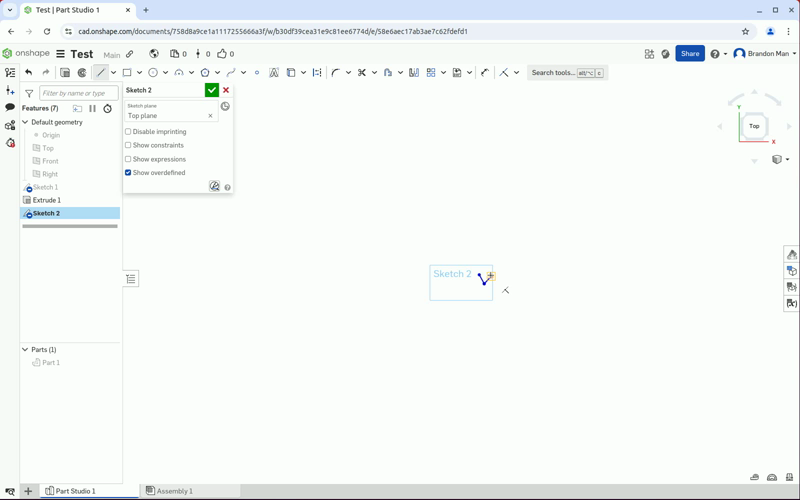
scroll(6)
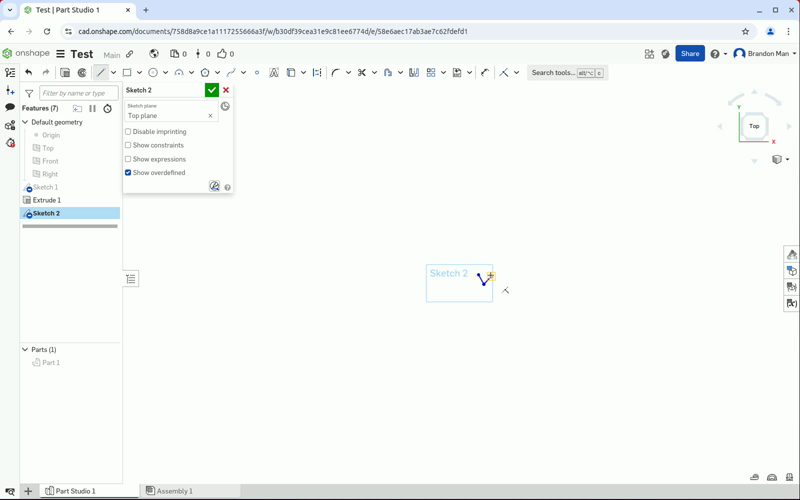
scroll(6)
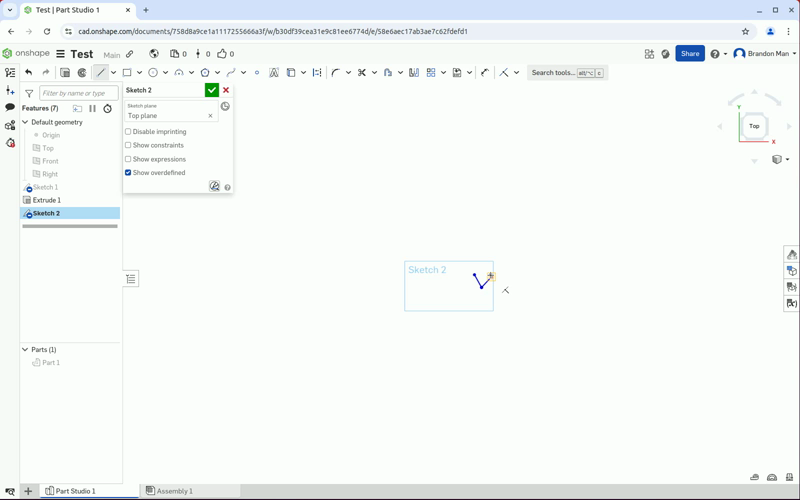
scroll(6)
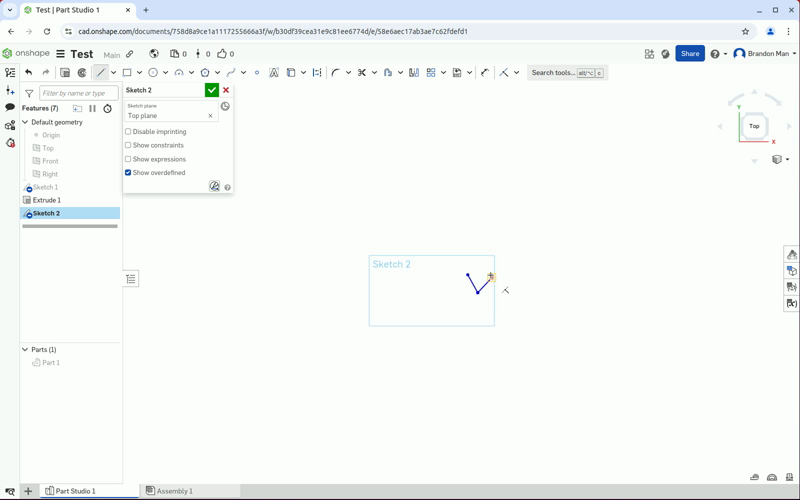
scroll(6)
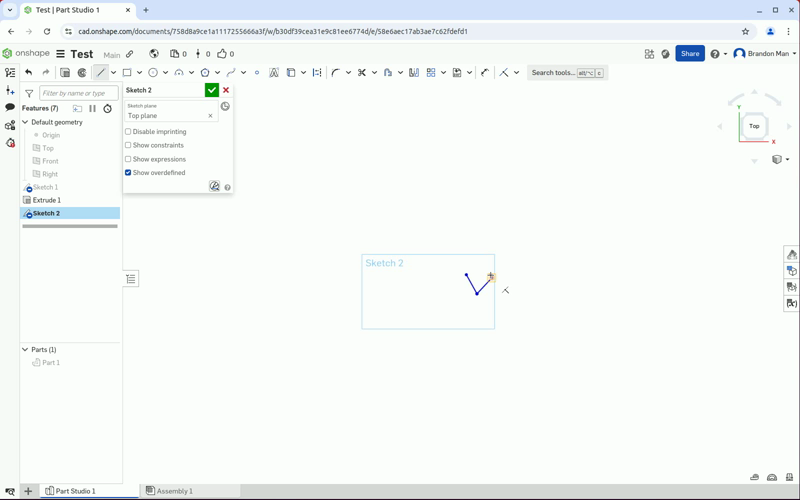
scroll(6)
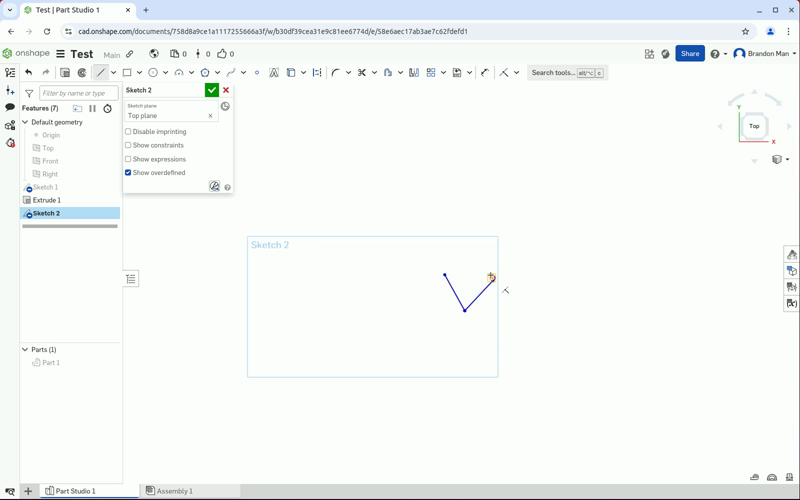
scroll(6)
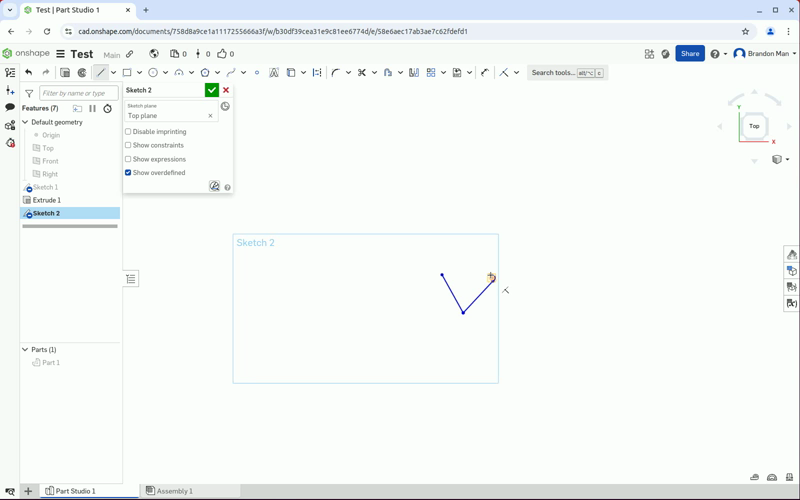
scroll(6)
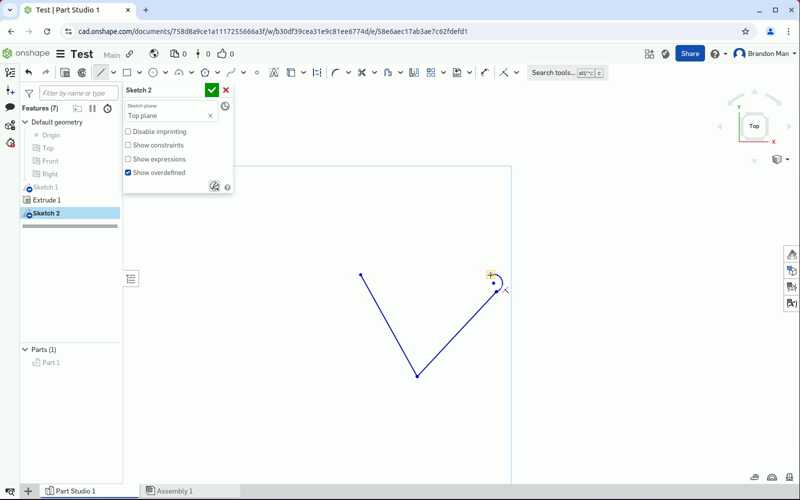
click(490, 274)
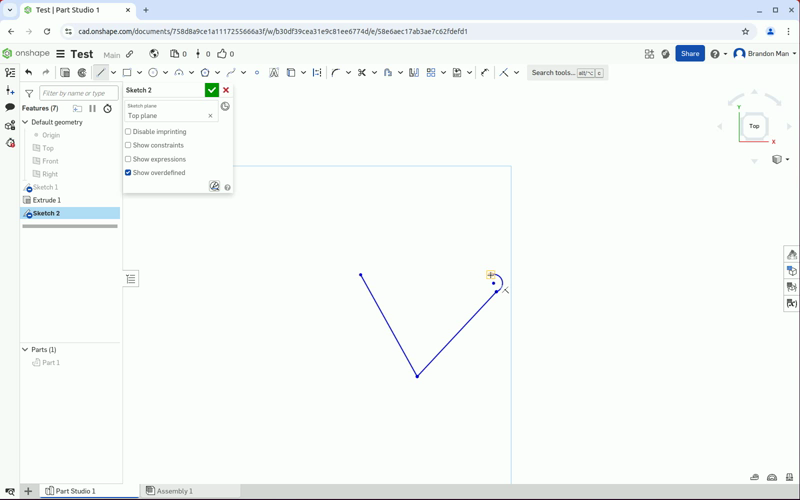
scroll(-6)
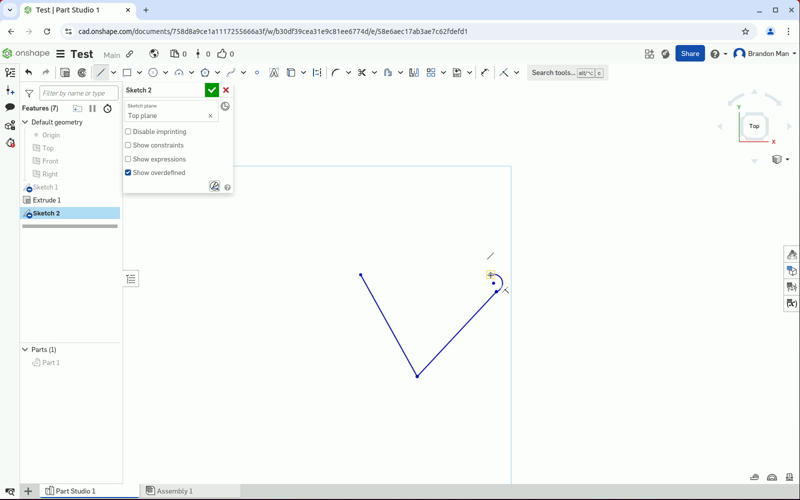
scroll(-6)
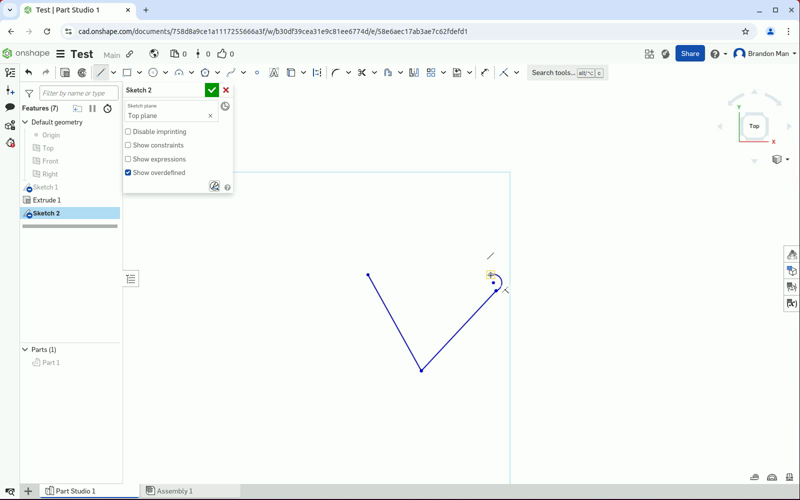
scroll(-6)
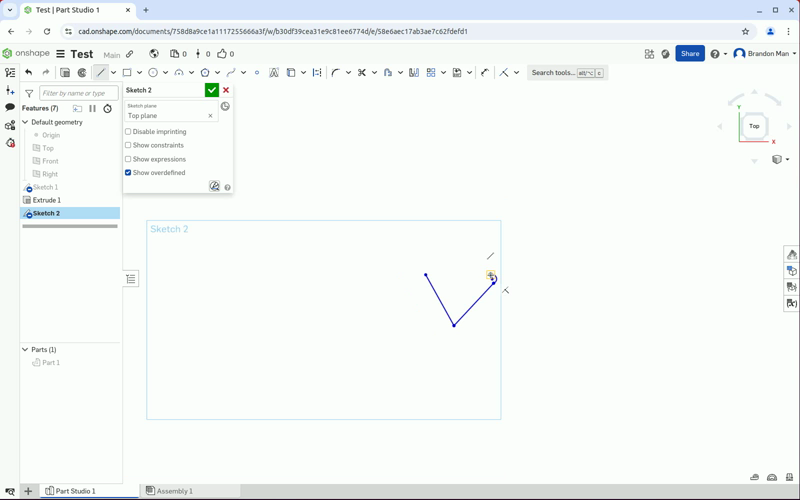
scroll(-6)
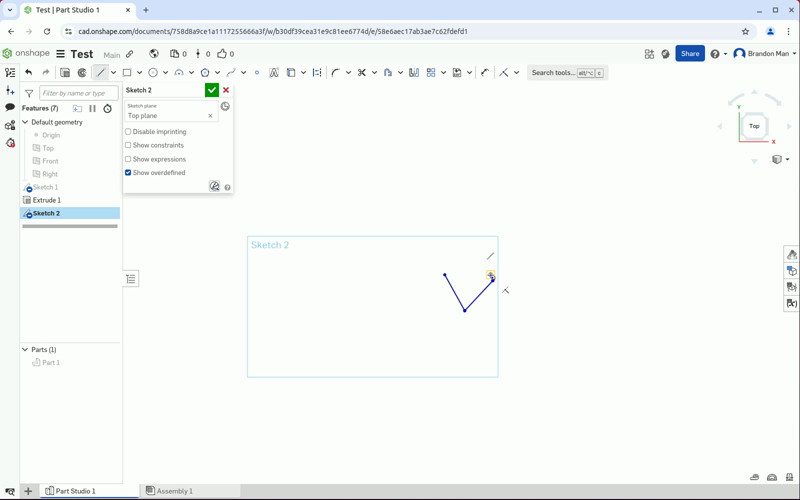
scroll(-6)
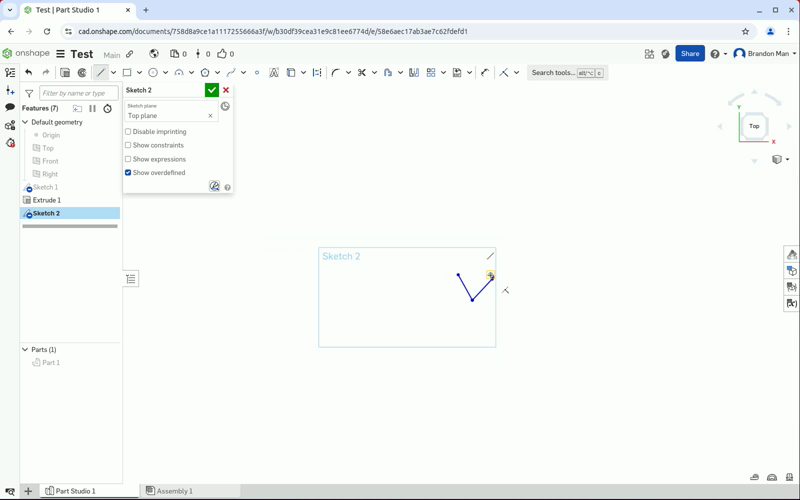
scroll(-6)
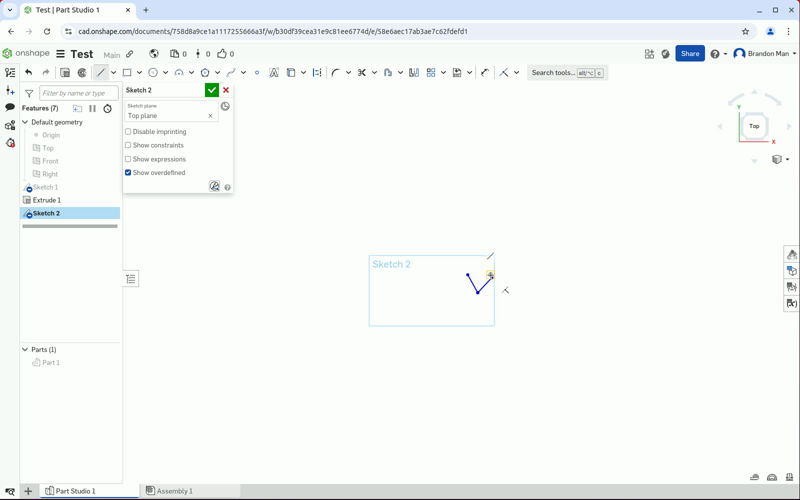
scroll(-6)
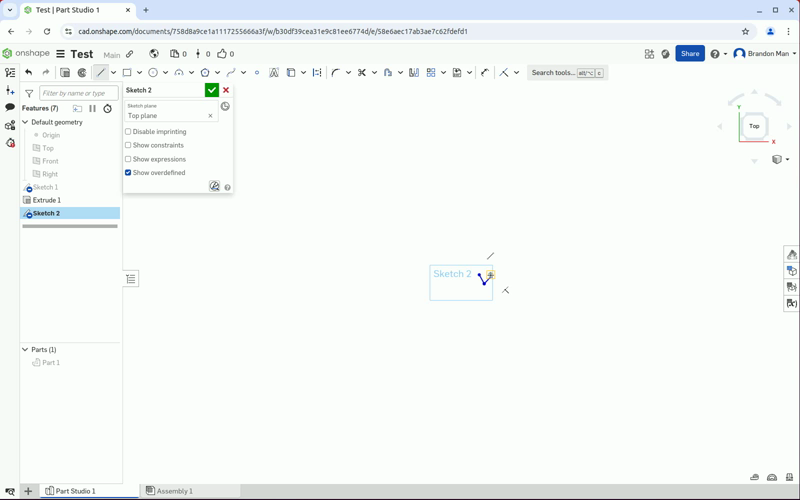
key_down(shift)
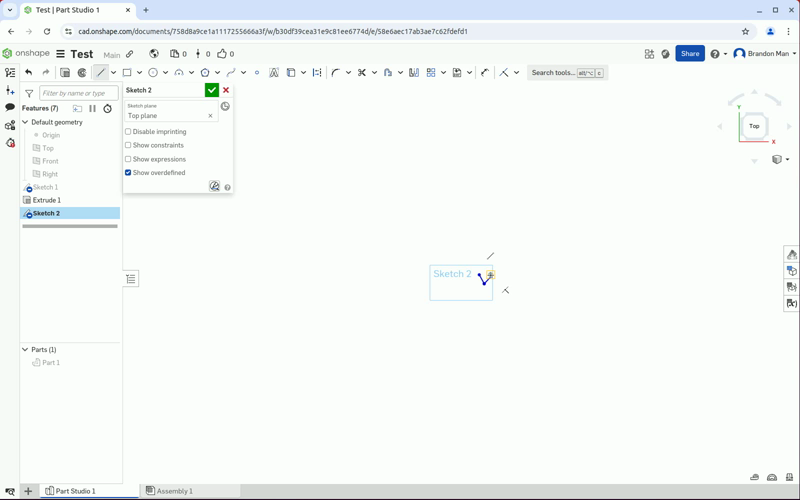
mouse_move(520, 274)
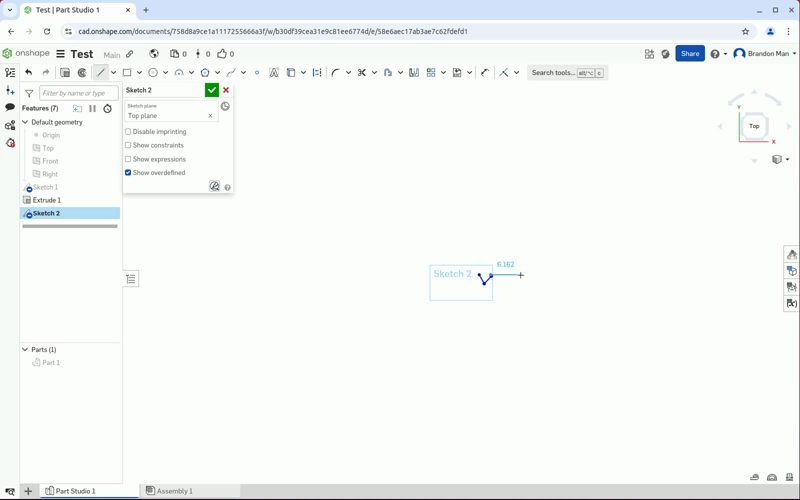
mouse_move(487, 274)
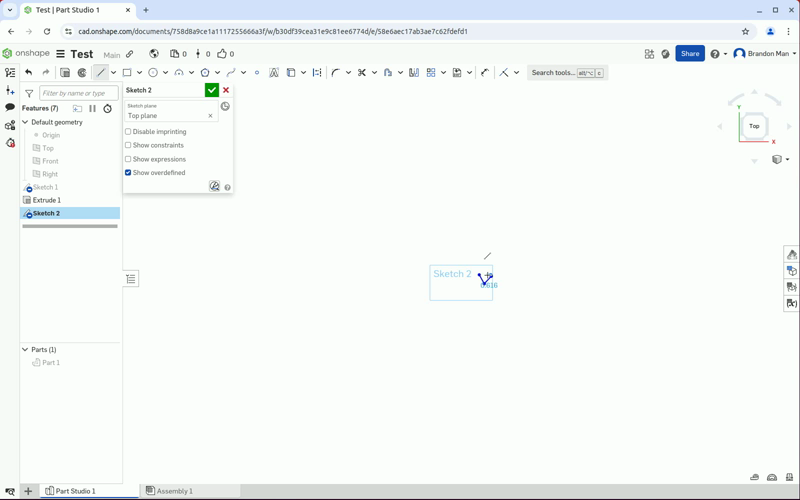
scroll(6)
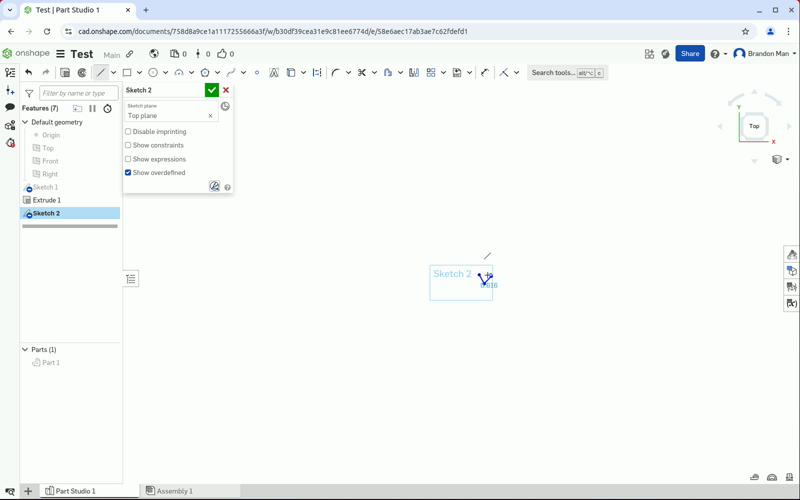
scroll(6)
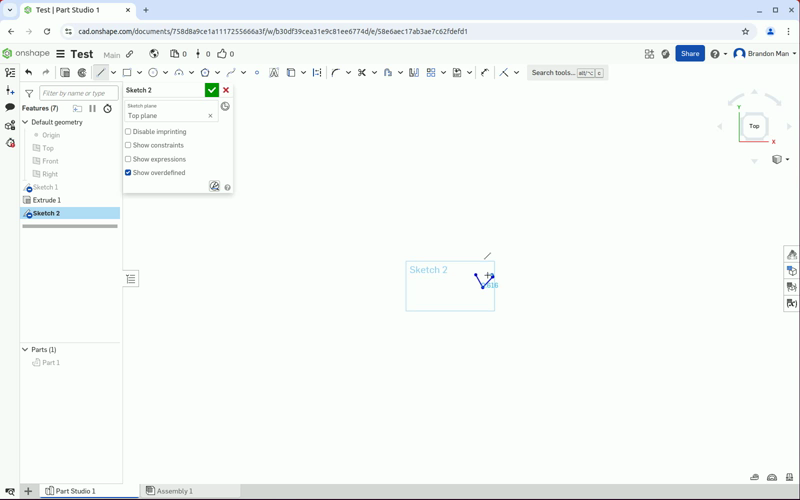
scroll(6)
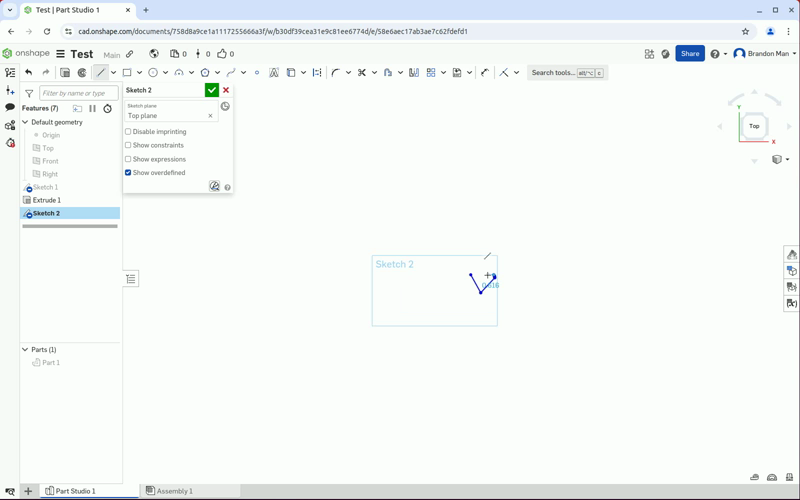
scroll(6)
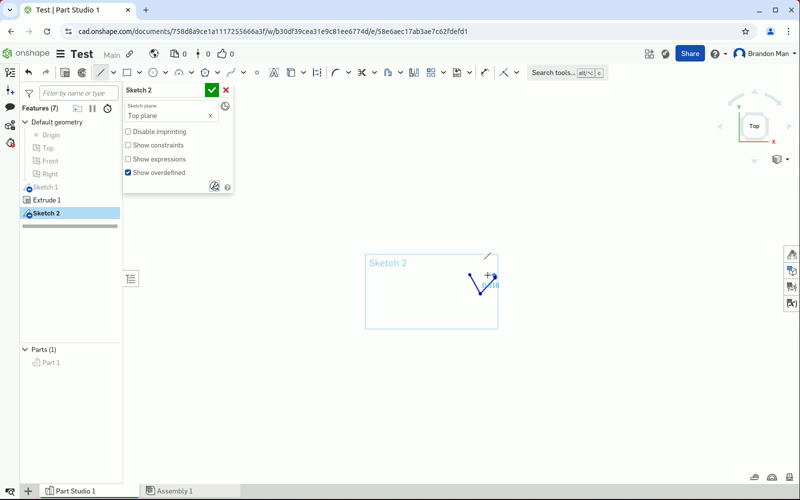
scroll(6)
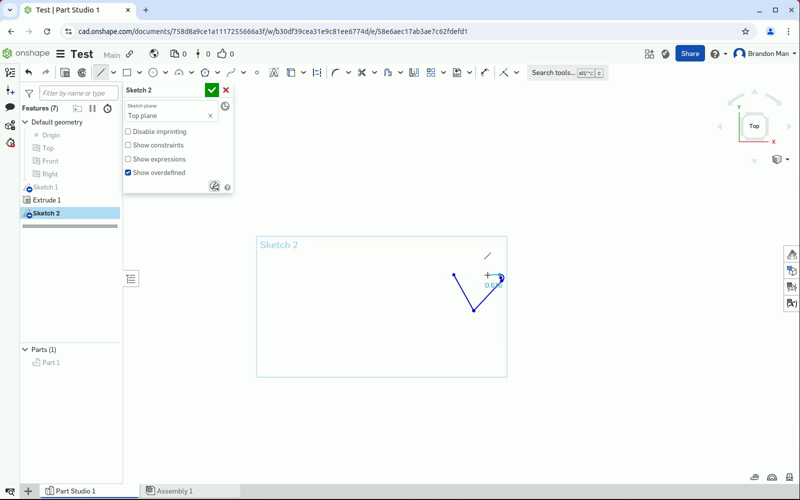
scroll(6)
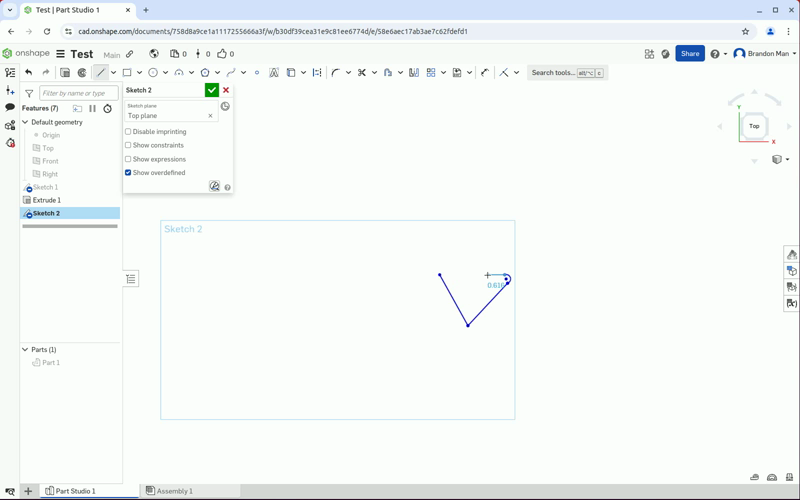
scroll(6)
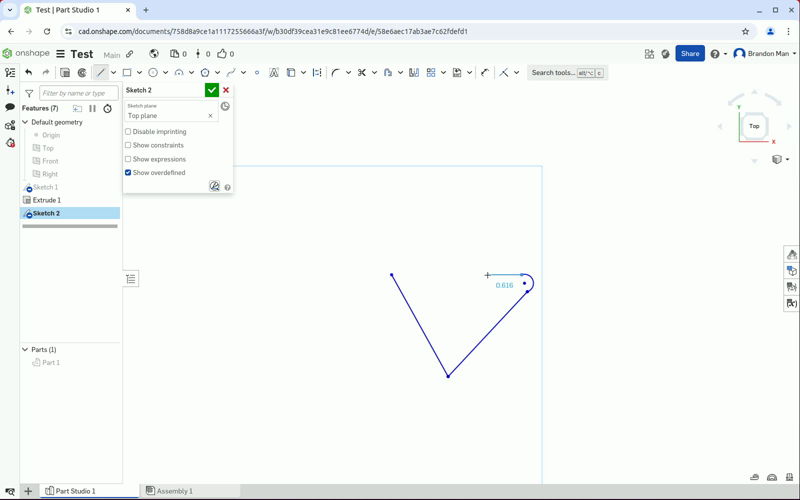
click(487, 274)
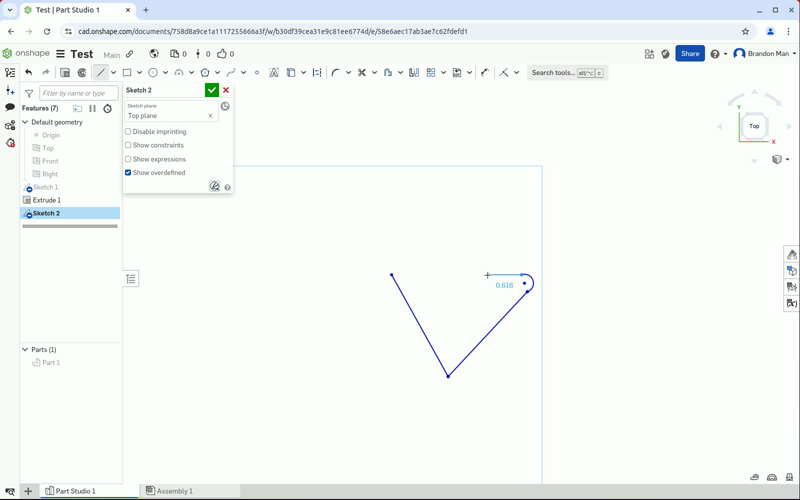
scroll(-6)
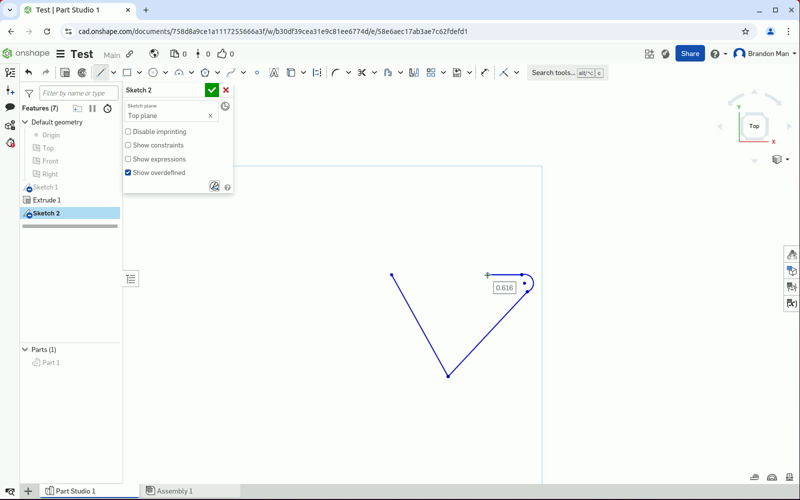
scroll(-6)
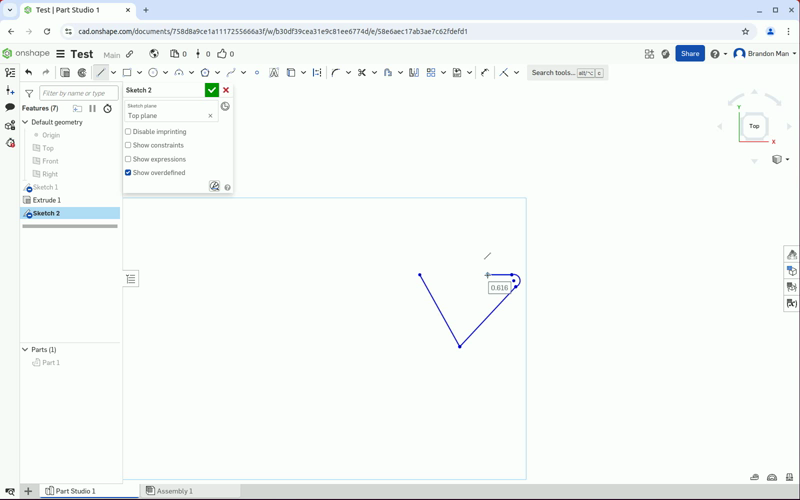
scroll(-6)
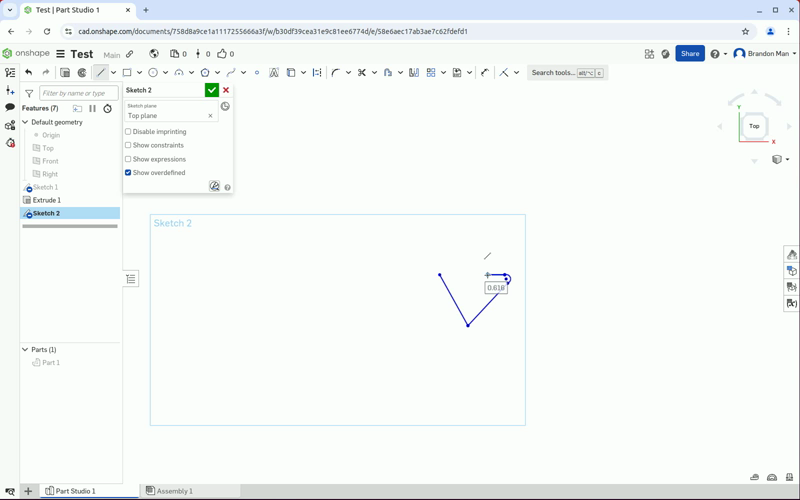
scroll(-6)
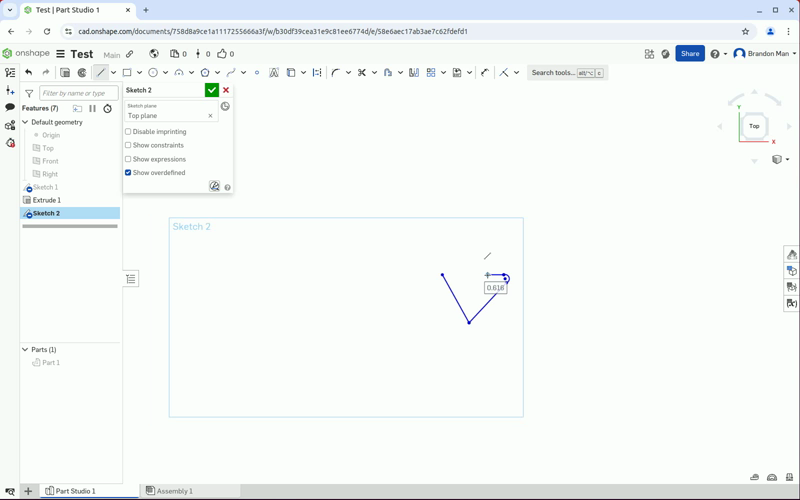
scroll(-6)
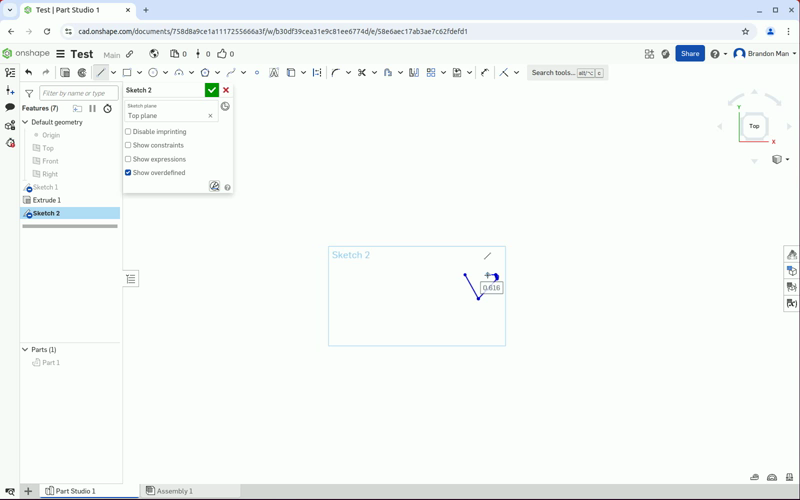
scroll(-6)
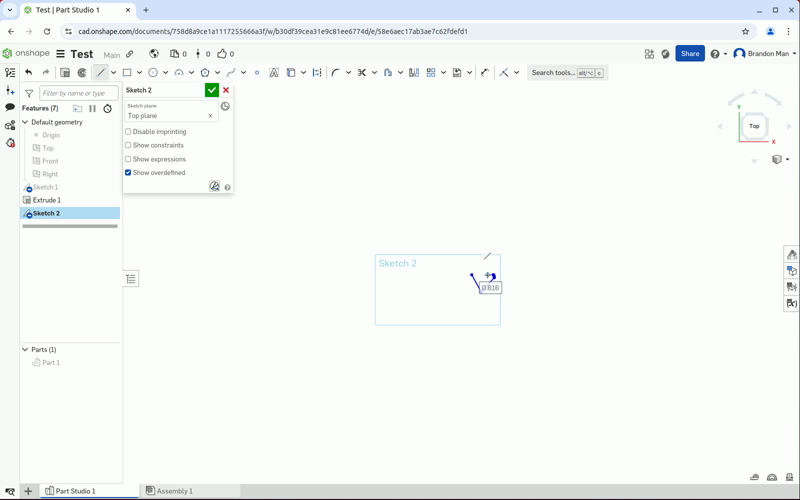
scroll(-6)
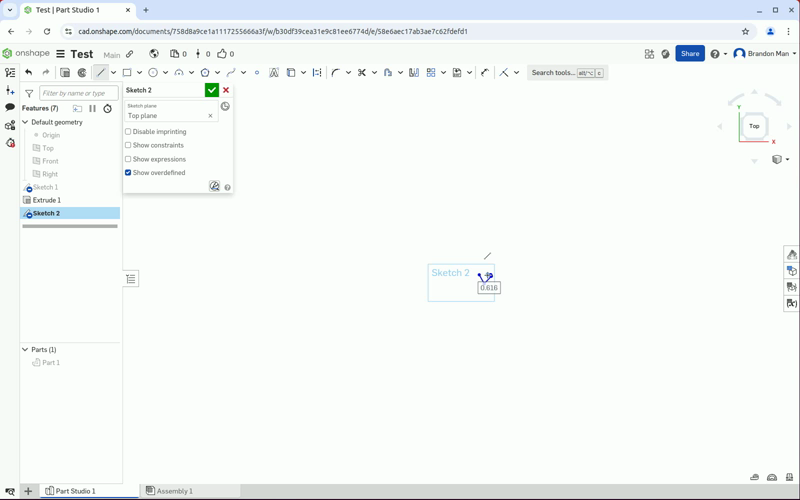
key_up(shift)
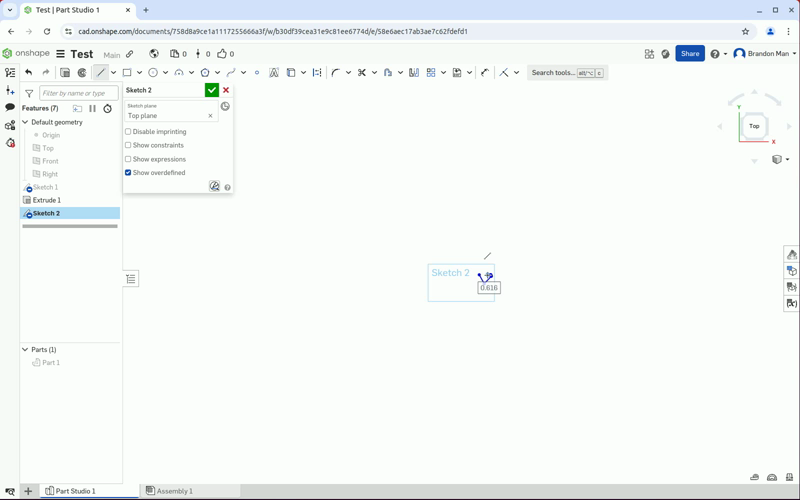
key_down(shift)
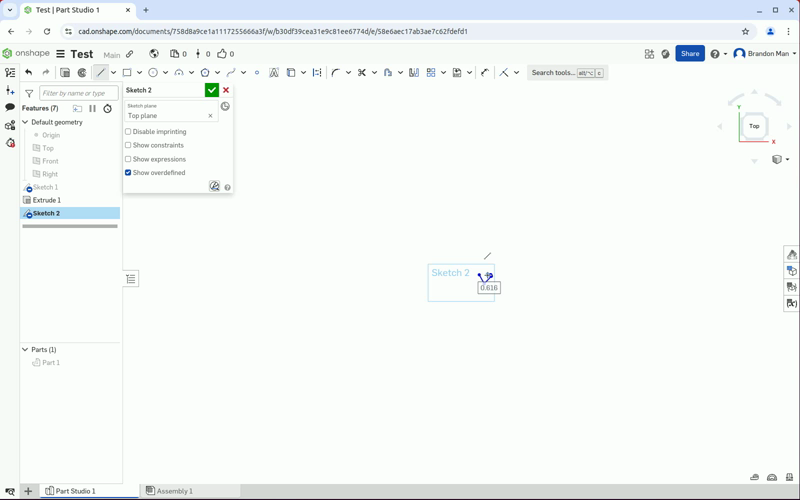
mouse_move(487, 199)
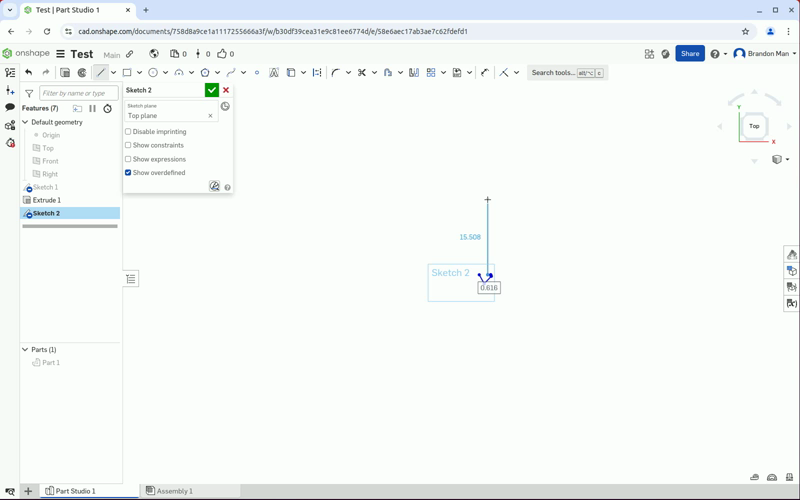
click(487, 199)
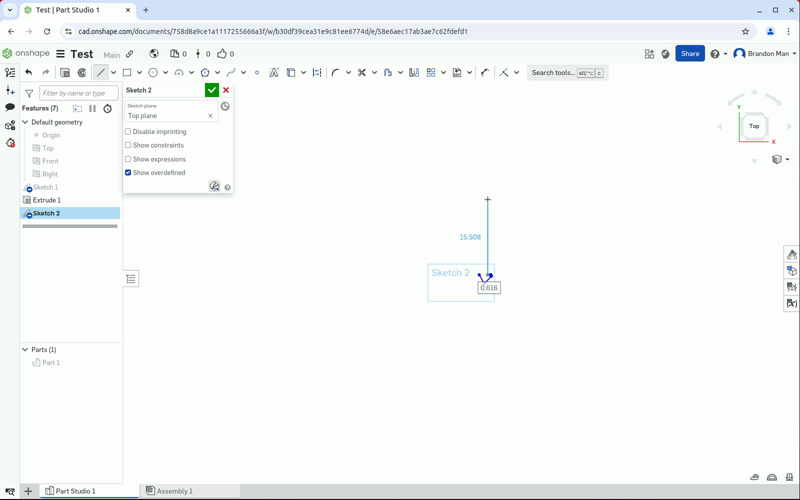
key_up(shift)
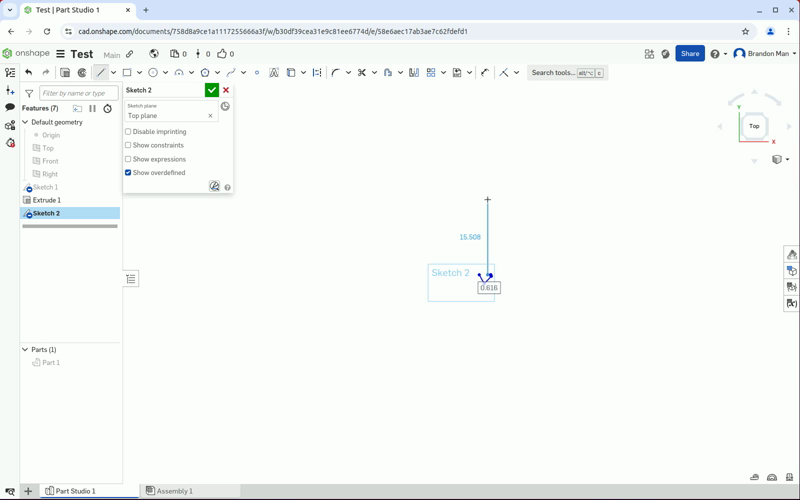
key_down(shift)
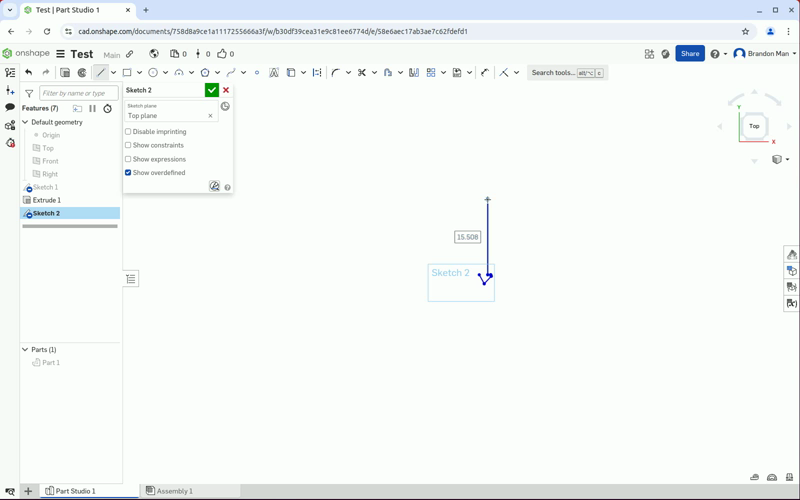
mouse_move(517, 199)
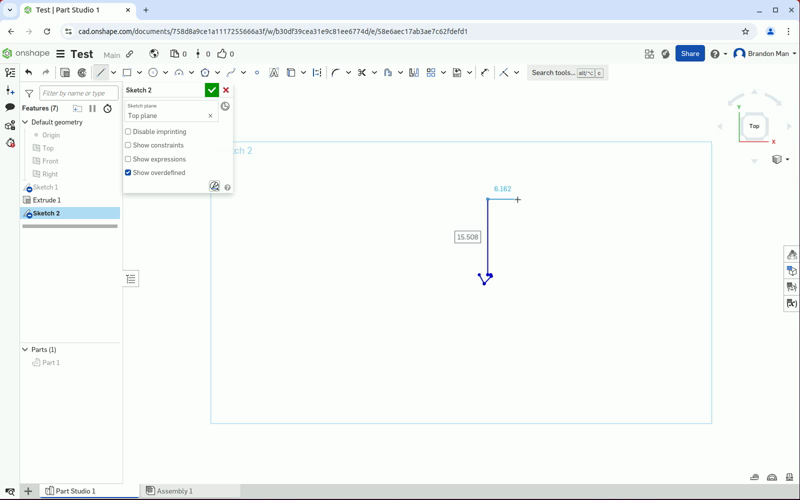
mouse_move(479, 199)
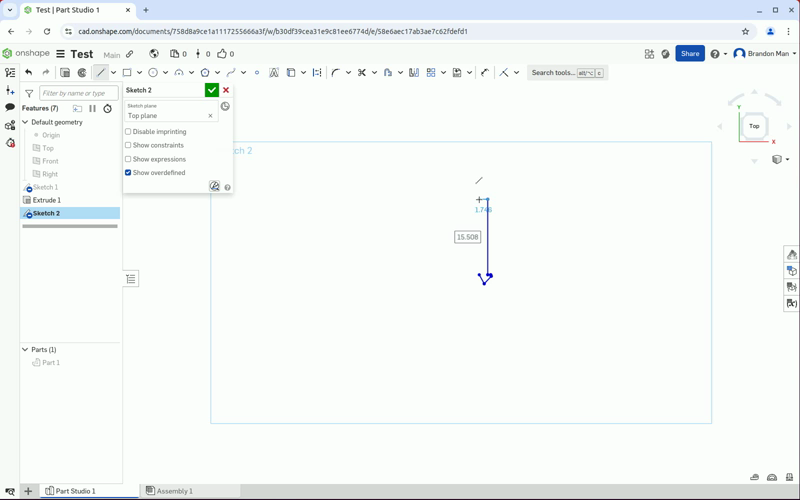
click(479, 199)
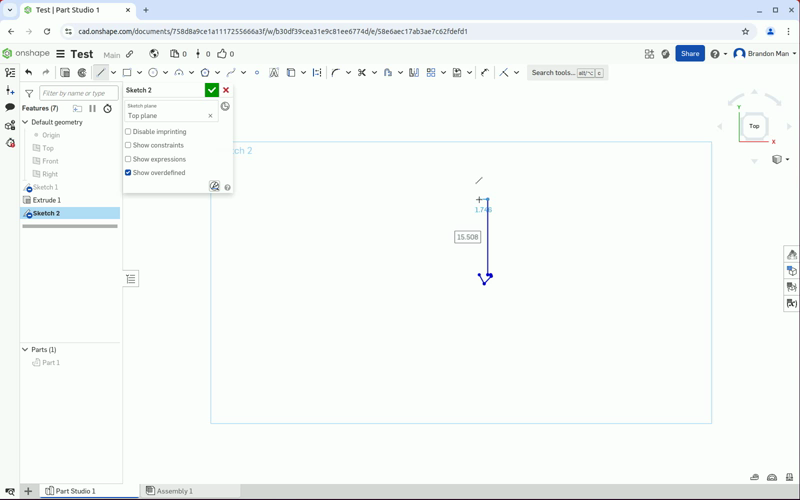
key_up(shift)
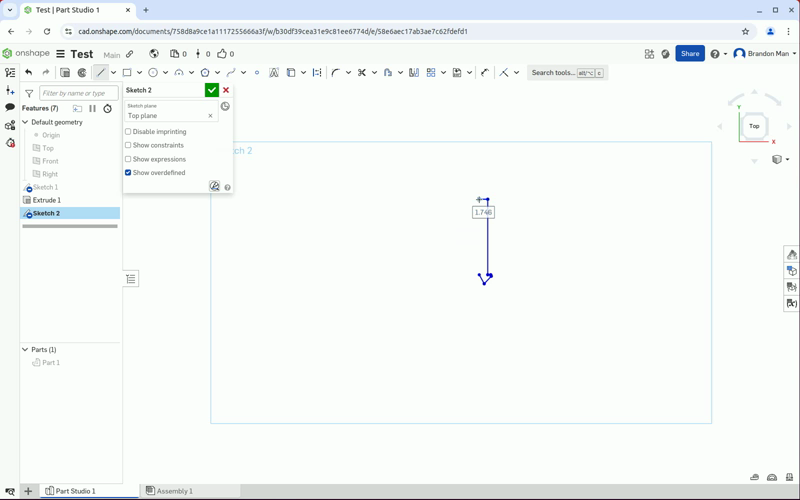
key_down(shift)
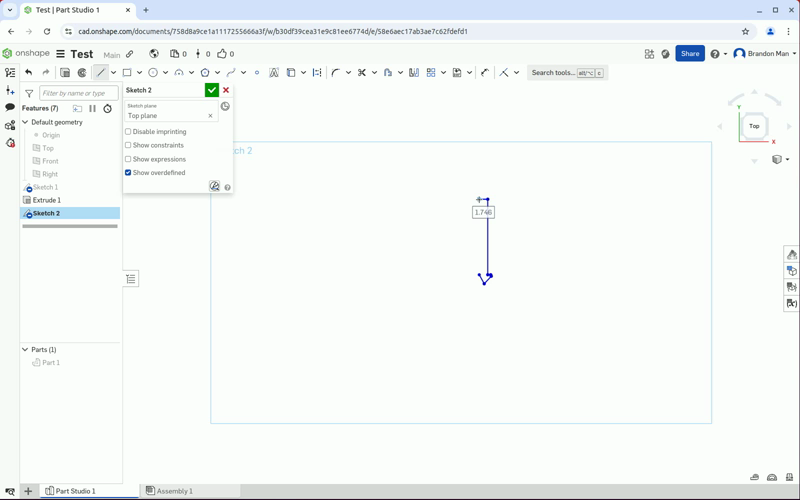
mouse_move(479, 274)
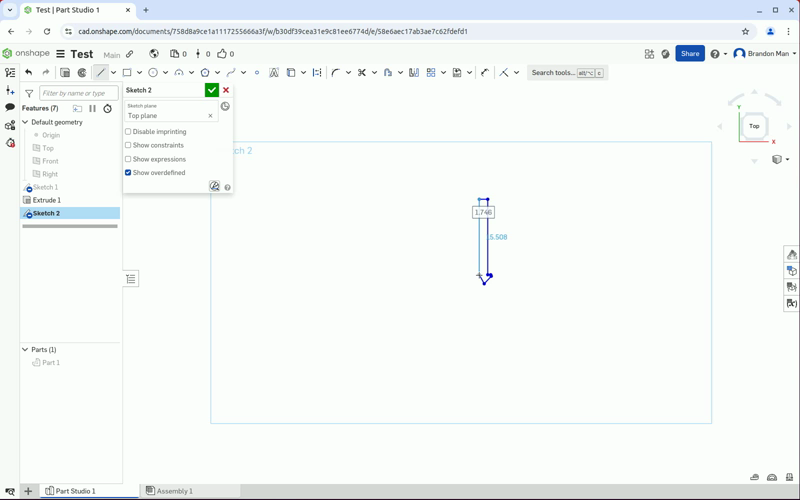
key_up(shift)
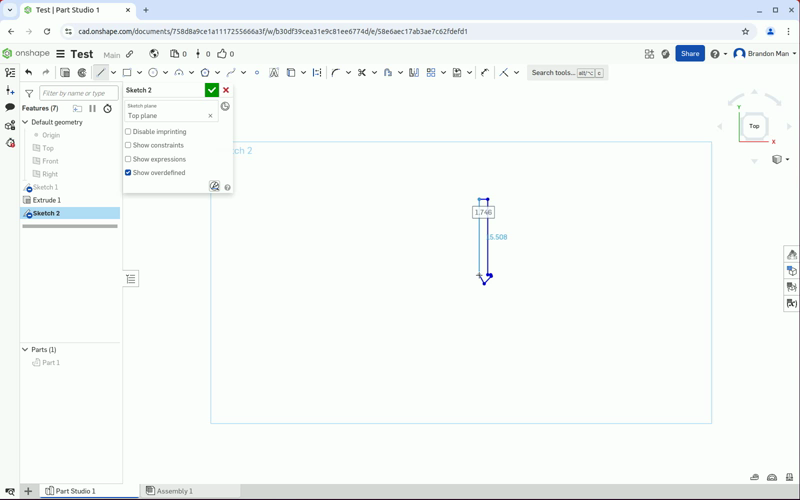
click(479, 274)
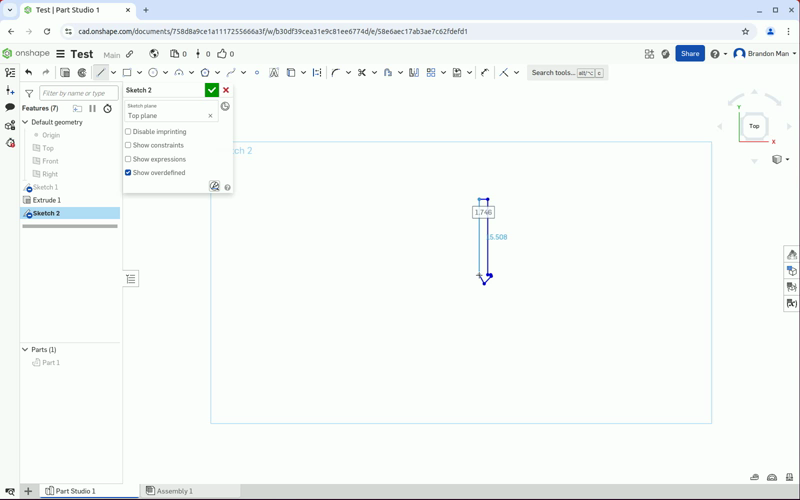
key(esc)
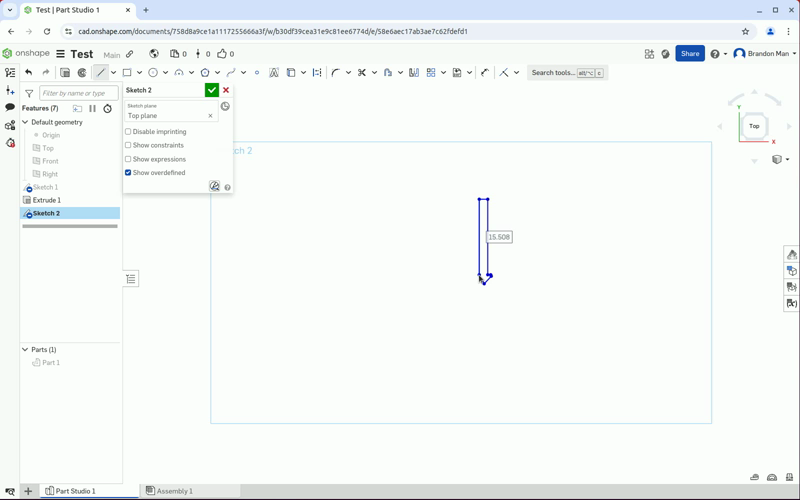
mouse_move(484, 258)
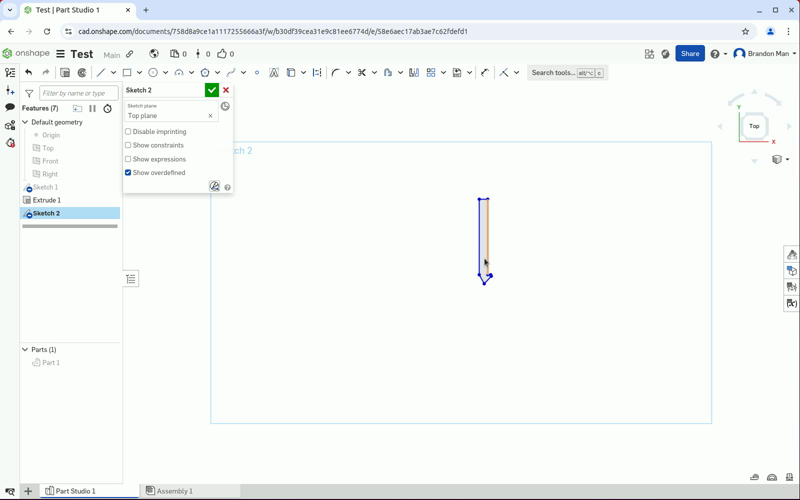
scroll(6)
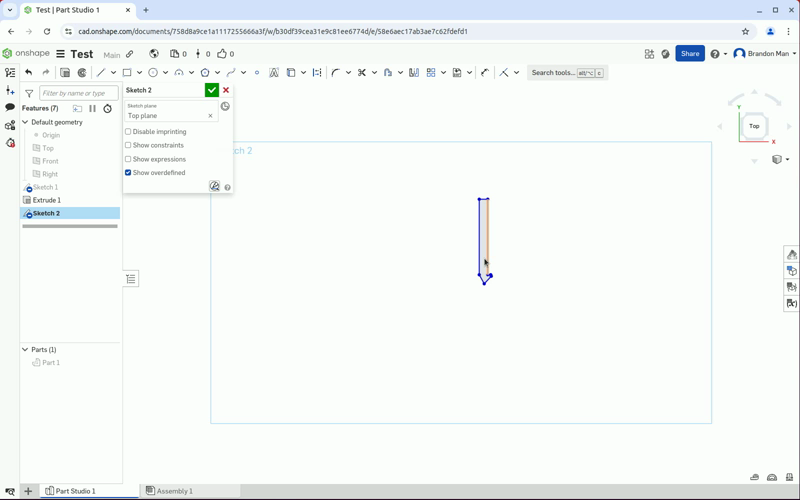
scroll(6)
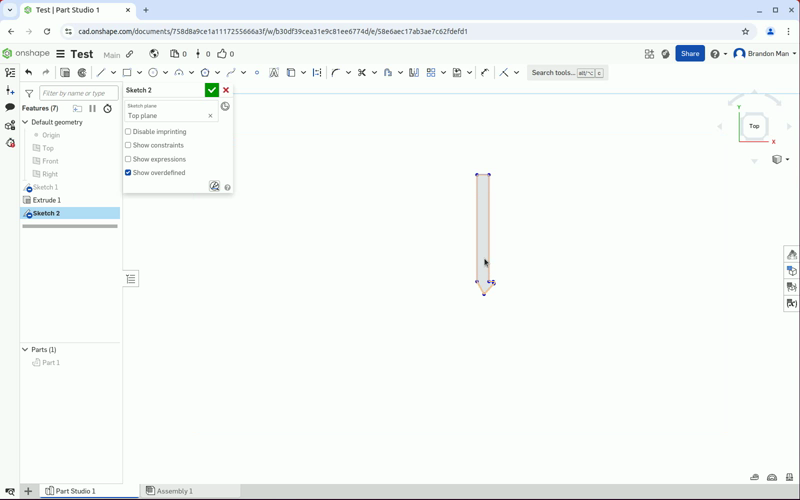
scroll(6)
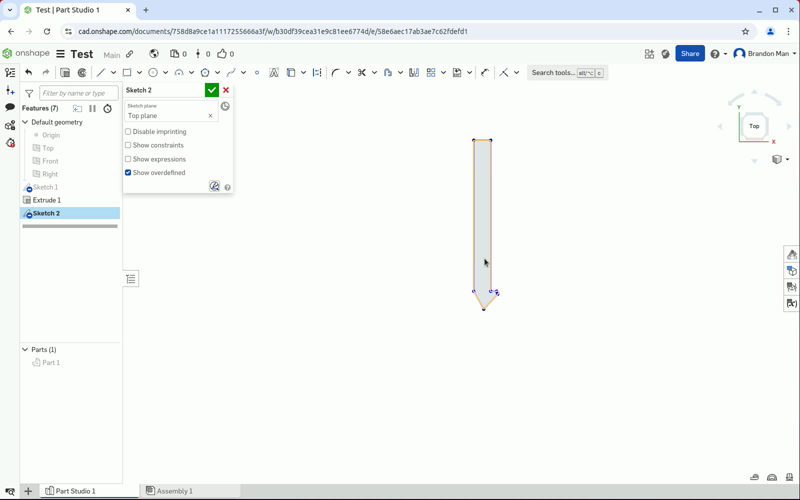
scroll(6)
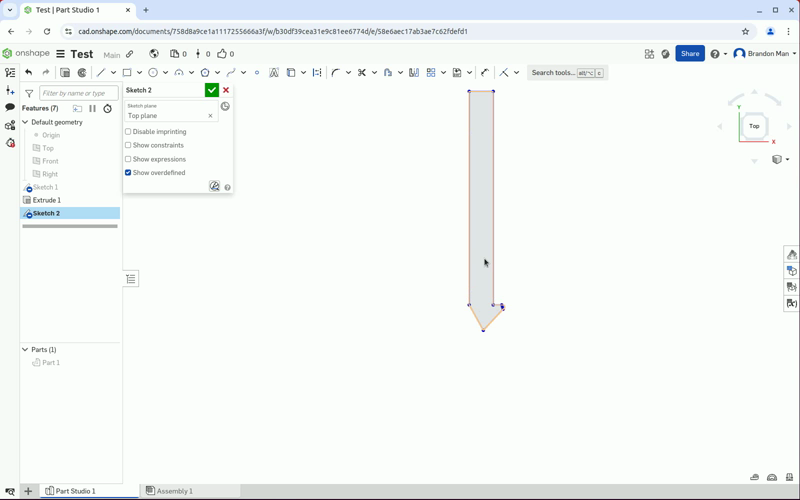
scroll(6)
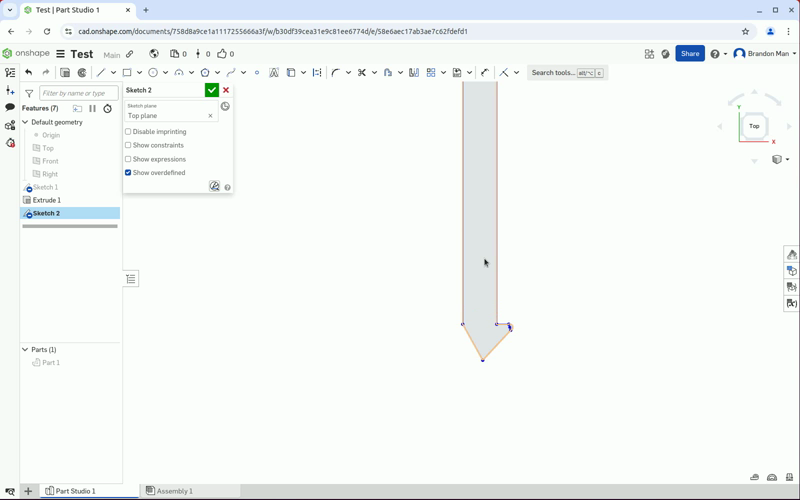
scroll(6)
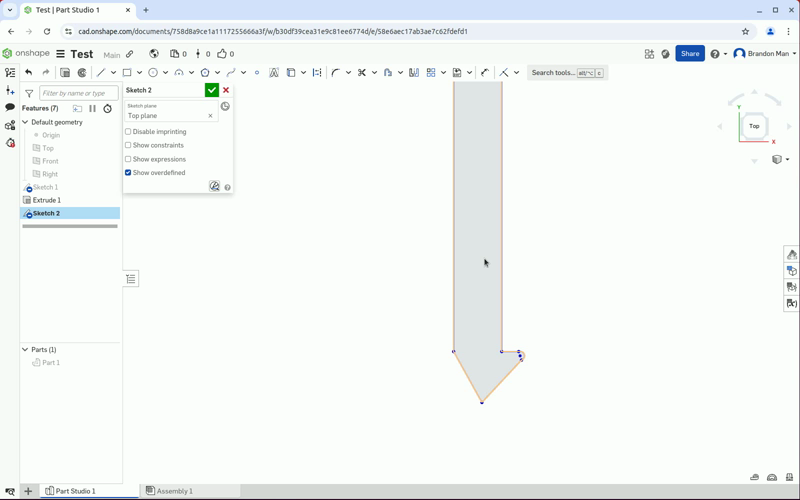
scroll(6)
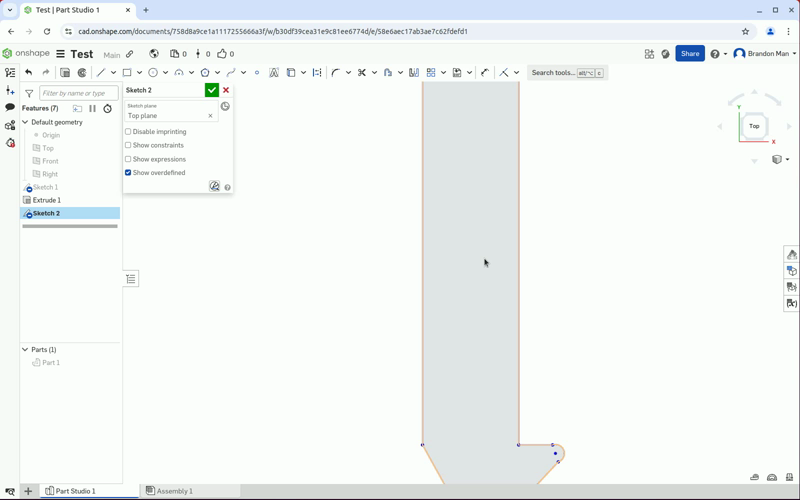
click(484, 258)
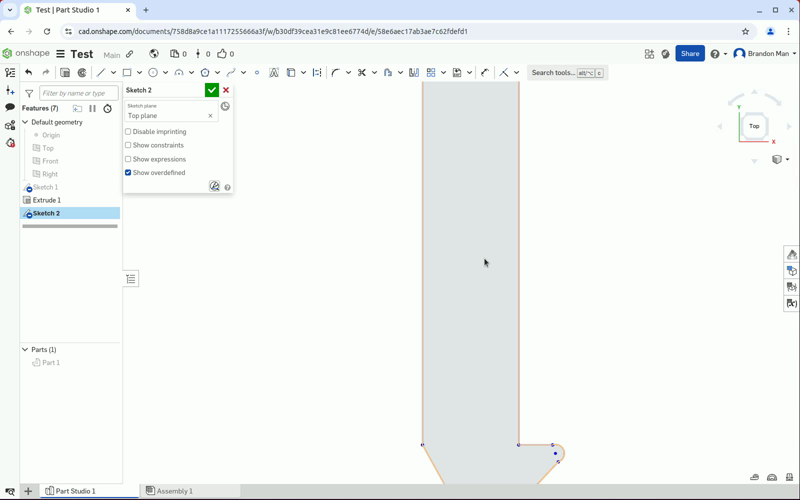
scroll(-6)
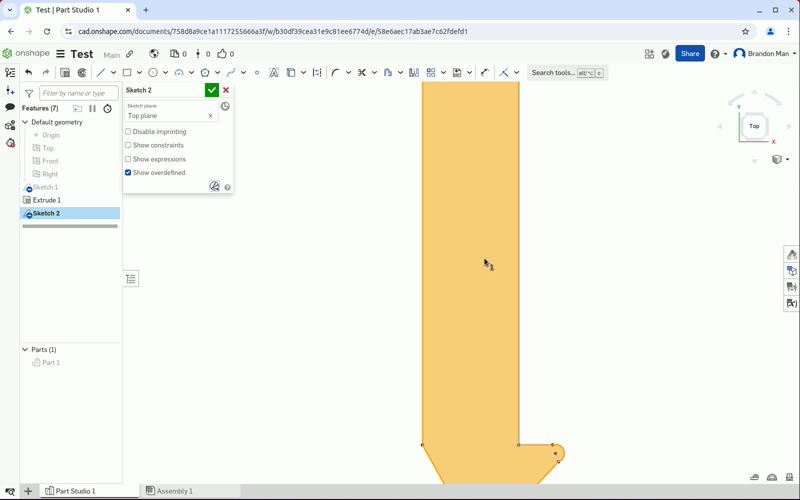
scroll(-6)
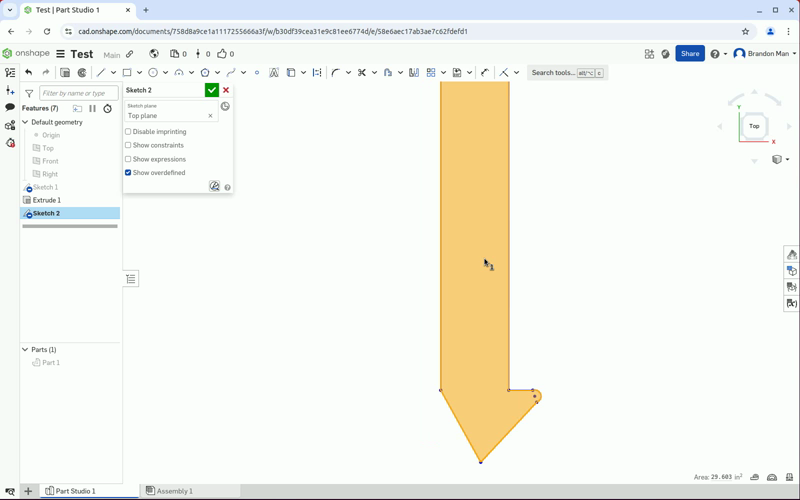
scroll(-6)
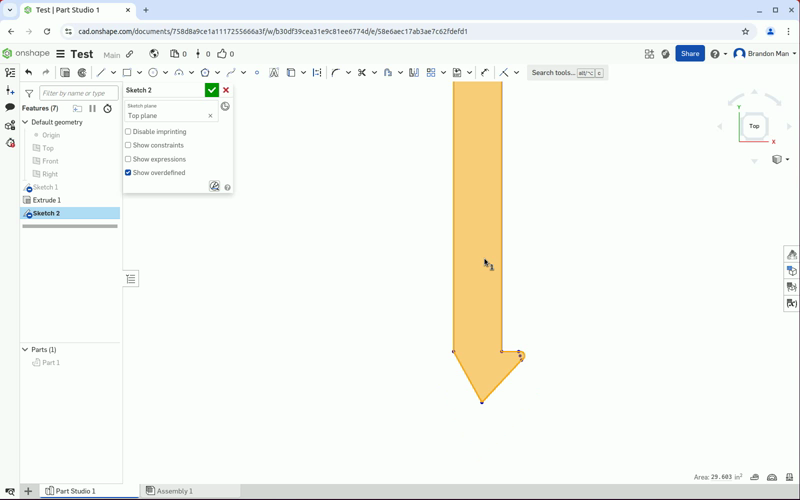
scroll(-6)
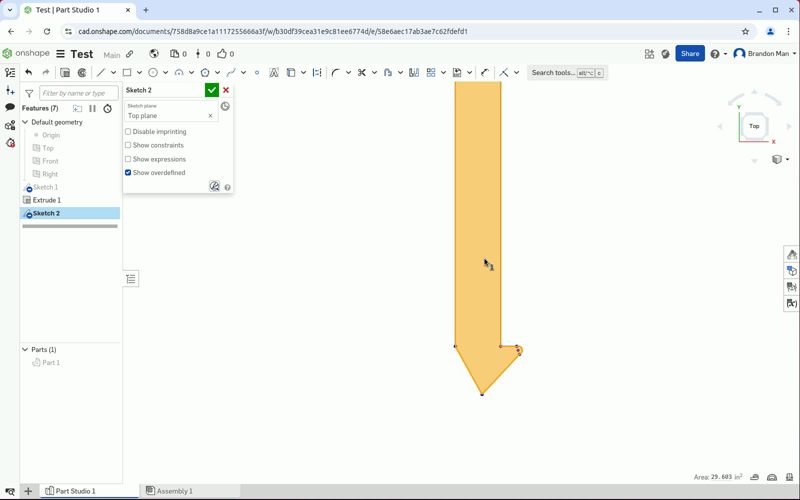
scroll(-6)
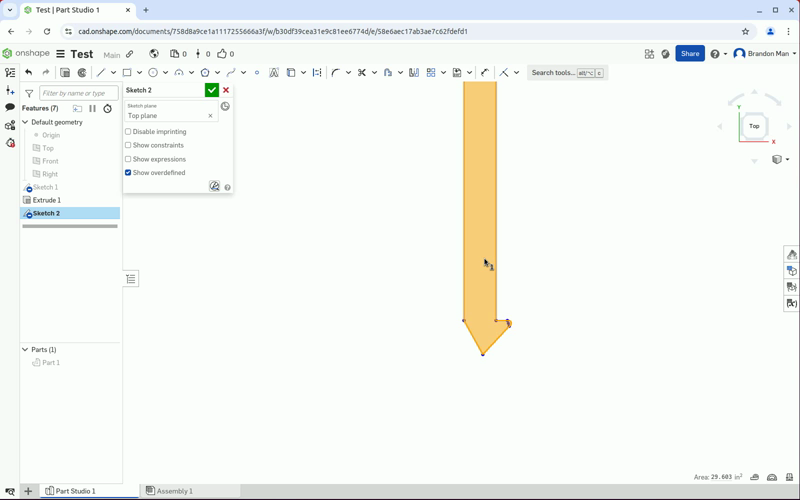
scroll(-6)
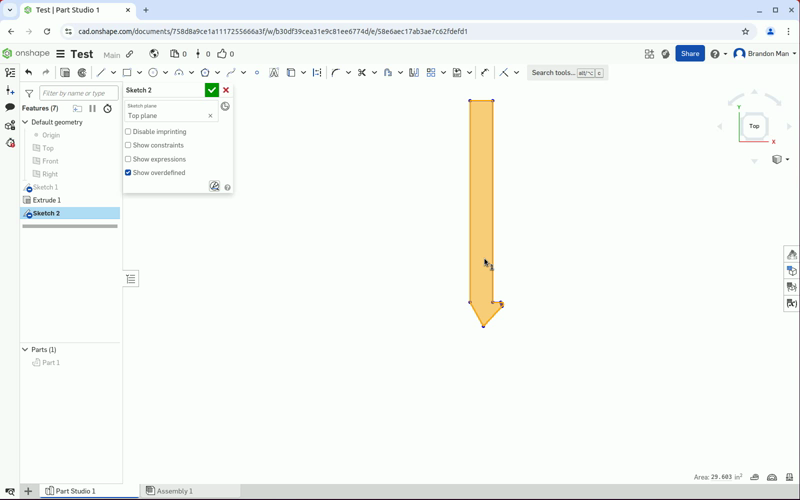
scroll(-6)
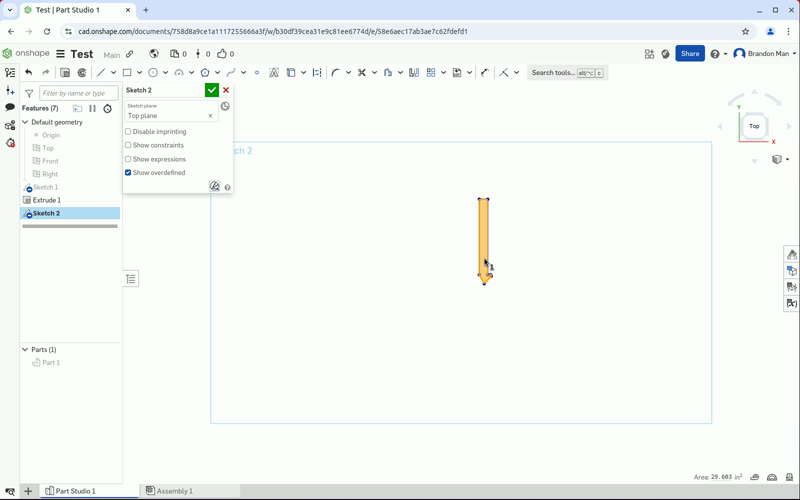
mouse_move(73, 352)
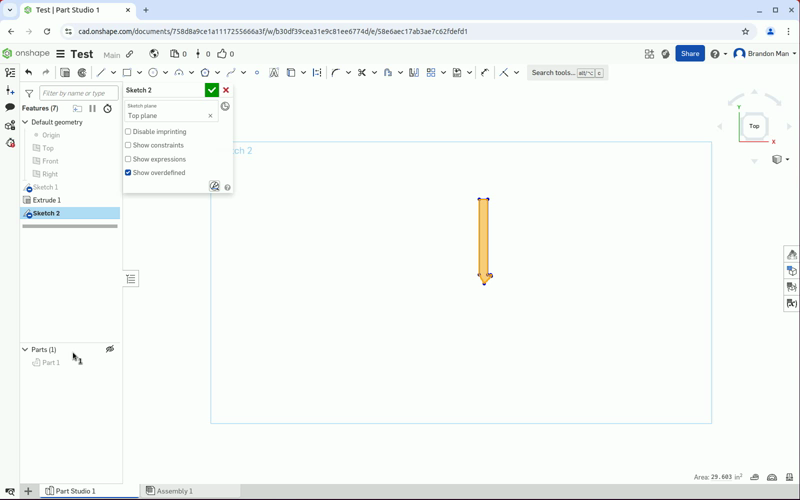
key(shift+y)
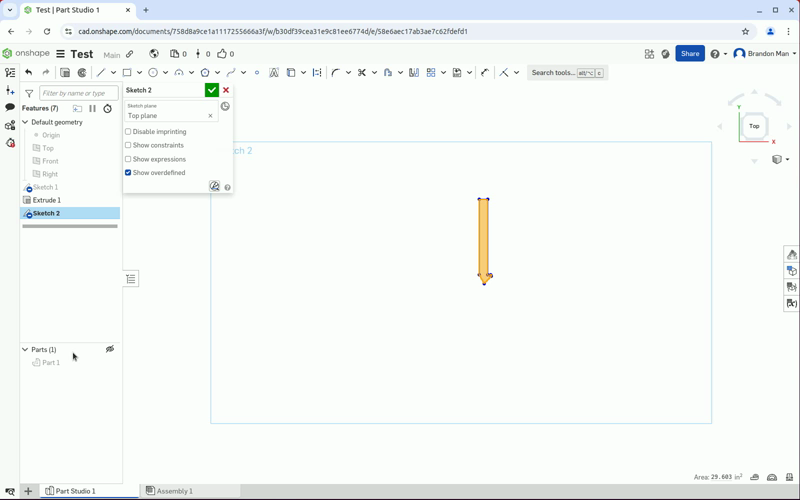
key(shift+e)
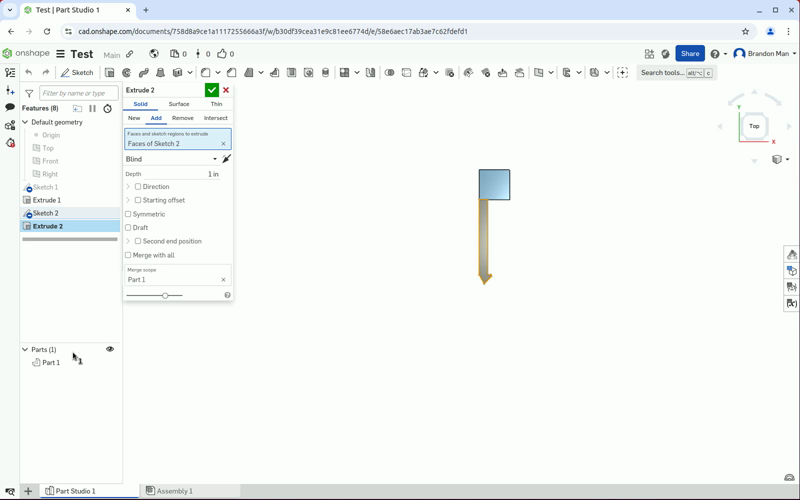
mouse_move(143, 106)
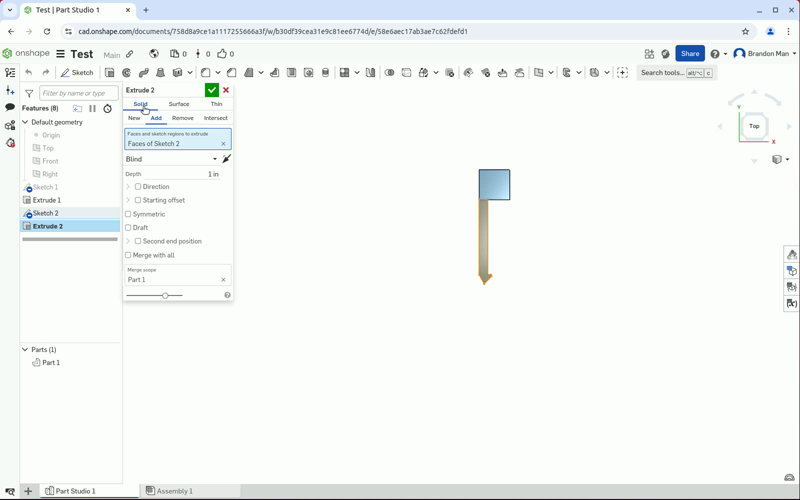
click(143, 106)
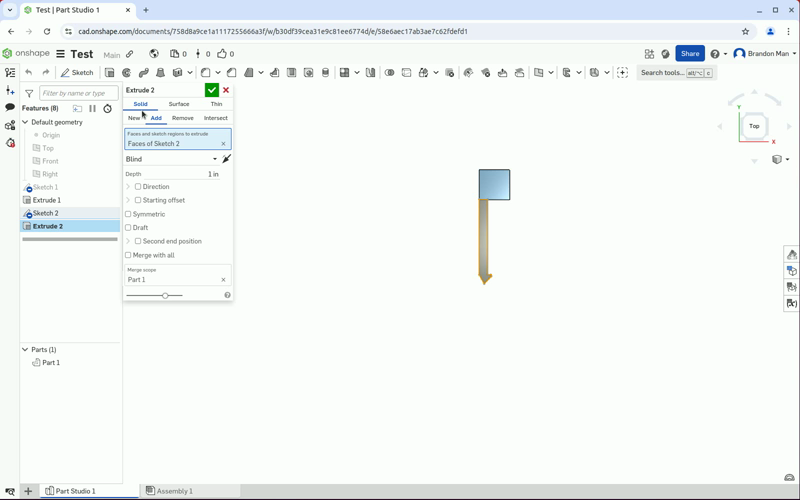
mouse_move(137, 120)
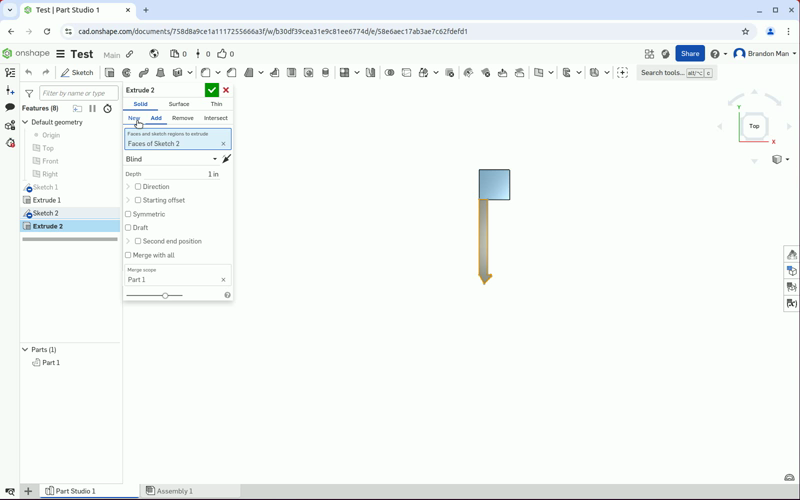
click(137, 120)
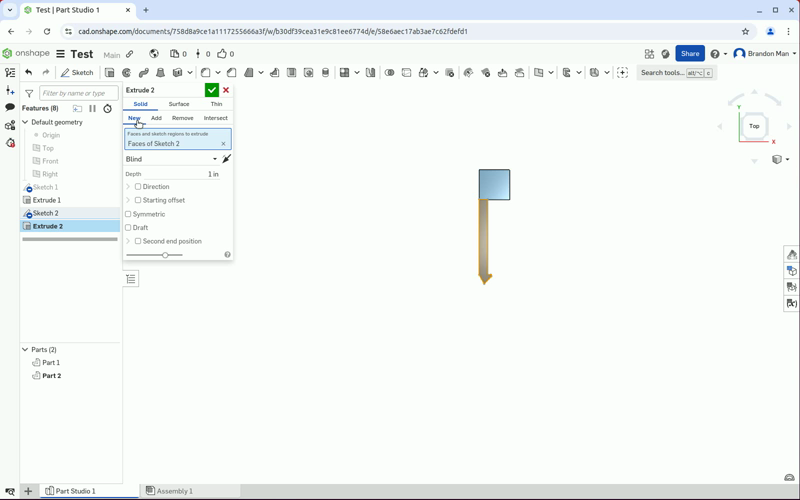
key(tab, 4)
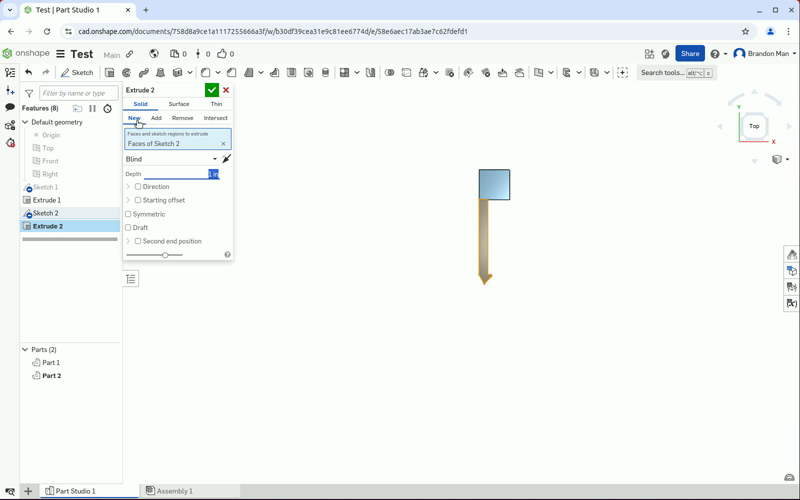
text(2.888)
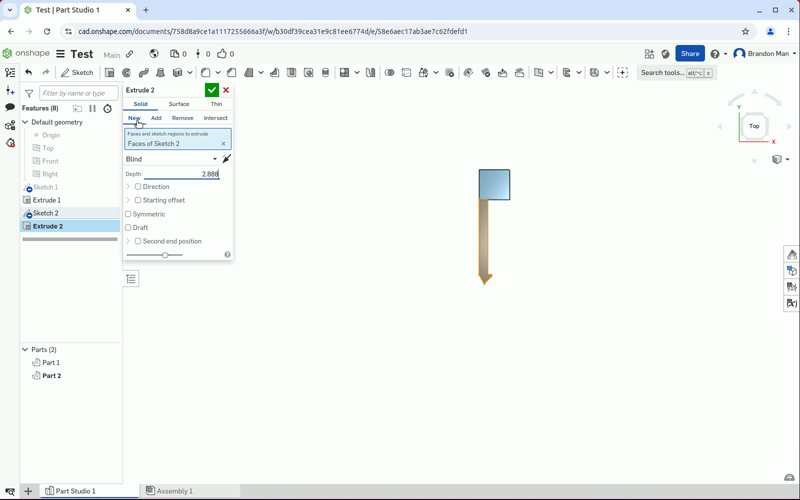
key(tab, 3)
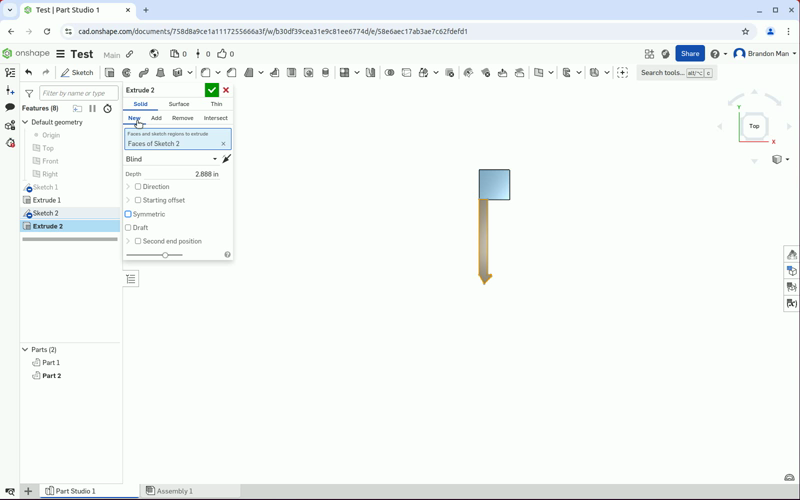
key(space)
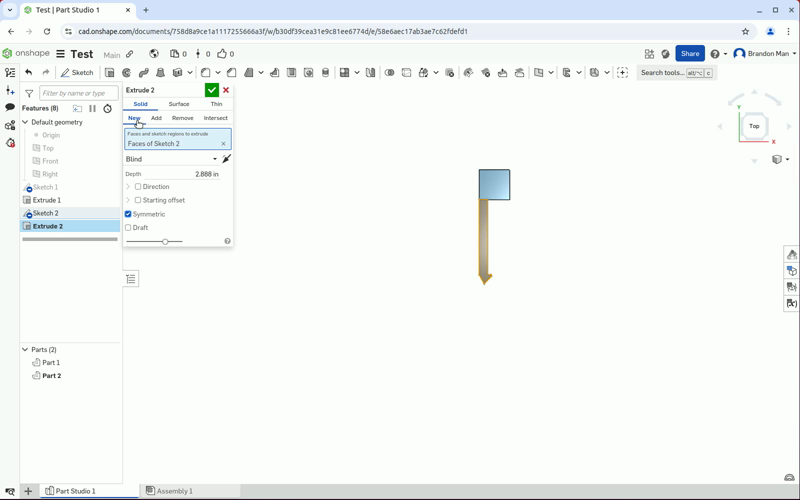
key(enter)
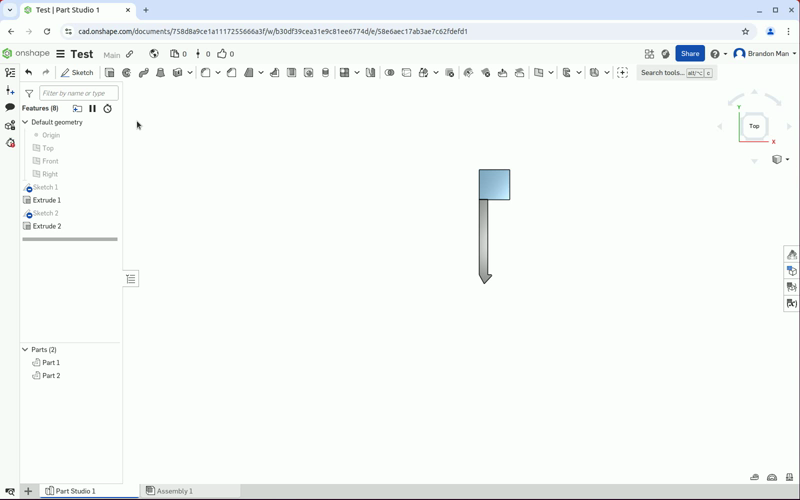
key(shift+h)
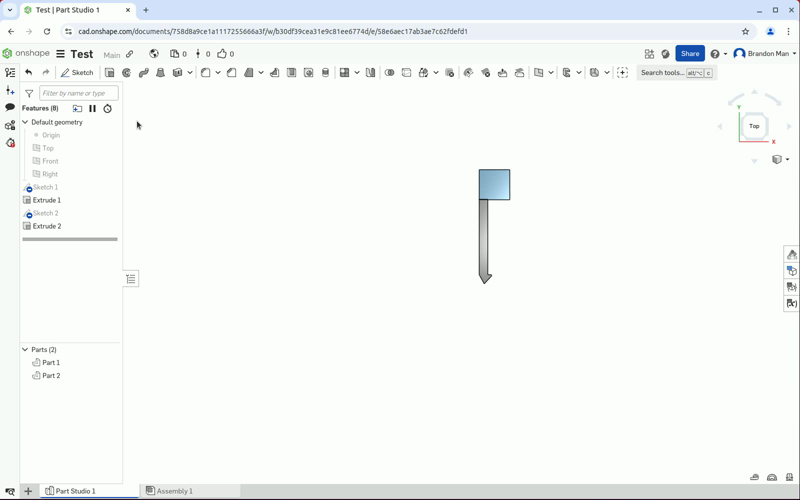
key(shift+h)
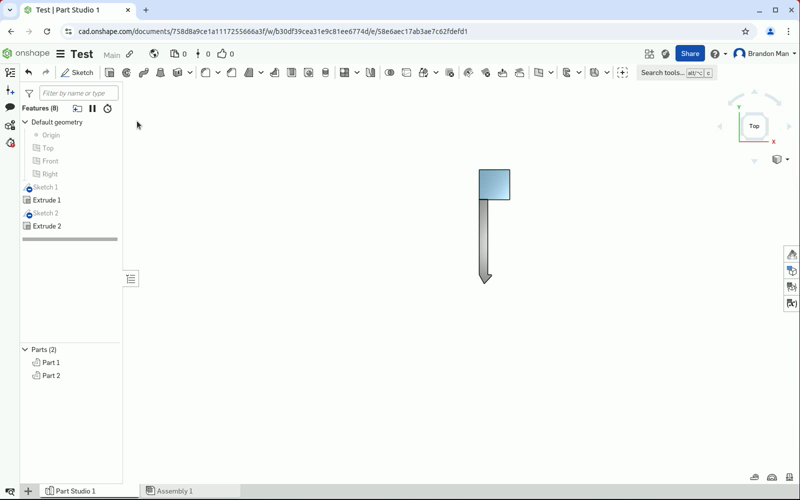
mouse_move(73, 189)
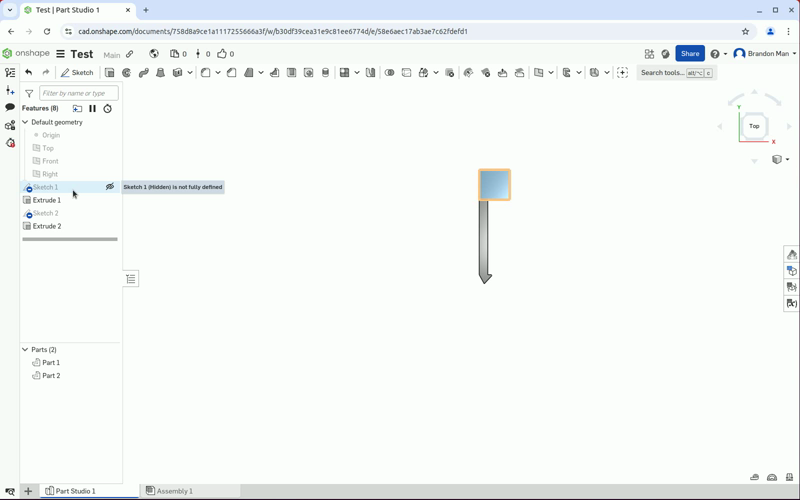
click(73, 189)
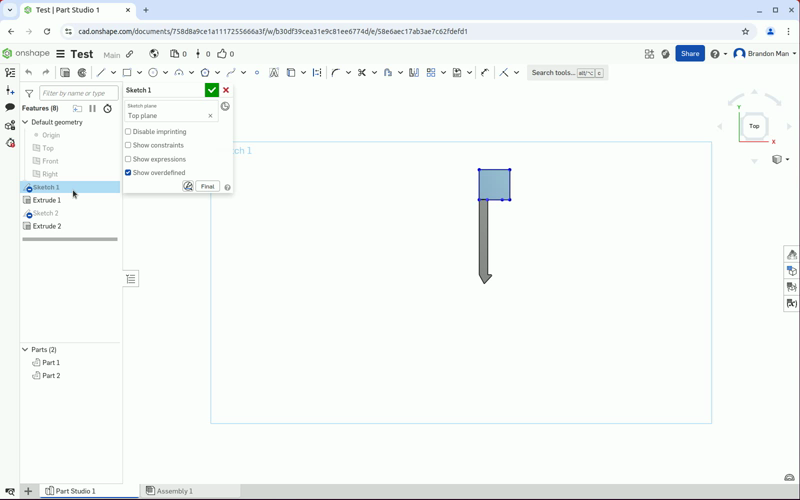
mouse_move(229, 92)
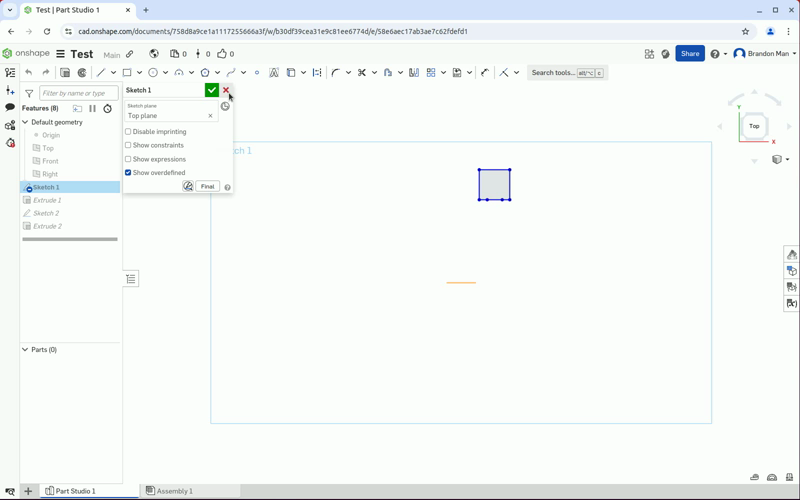
click(229, 92)
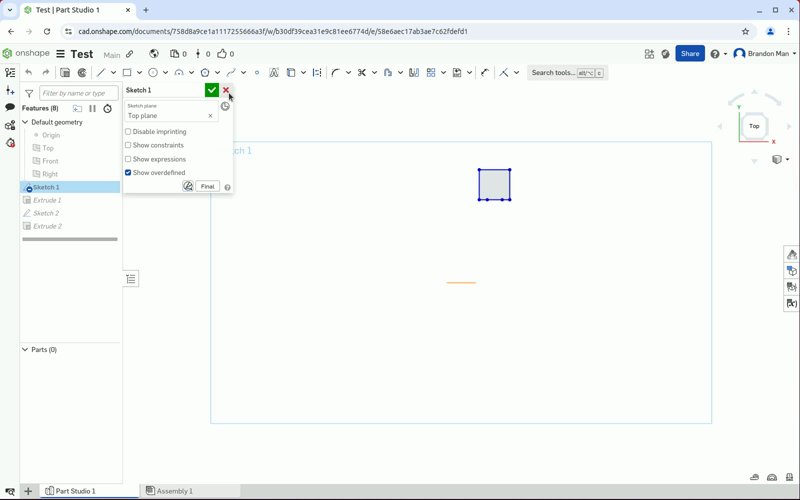
key(shift+s)
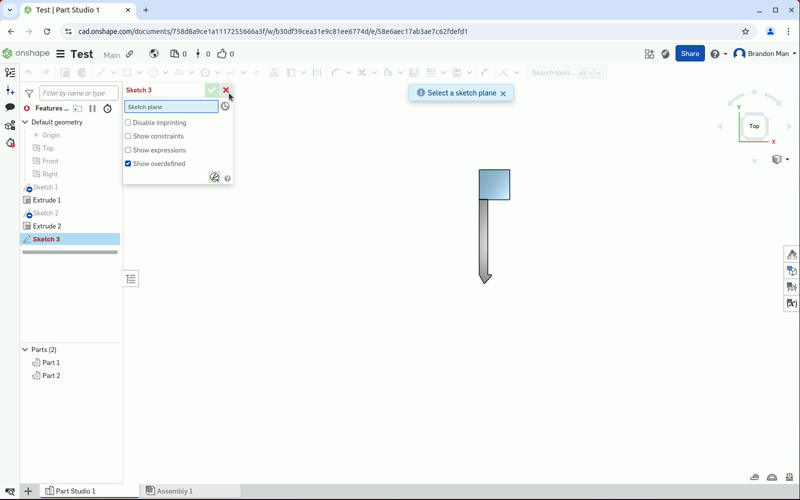
mouse_move(73, 150)
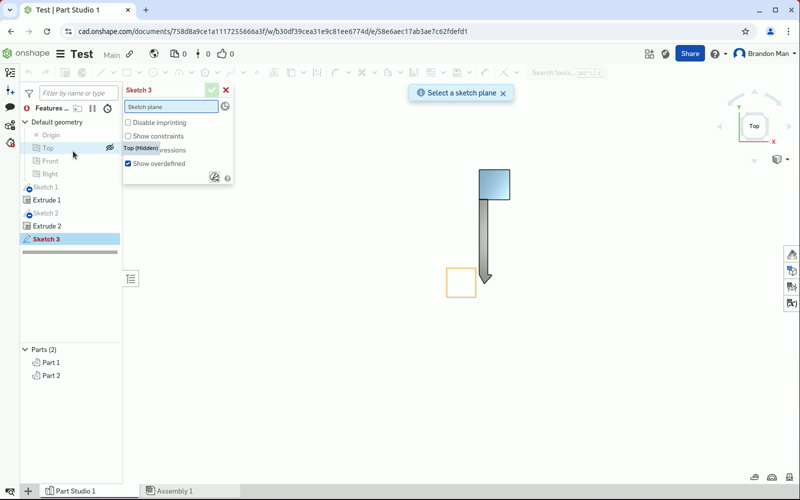
click(73, 150)
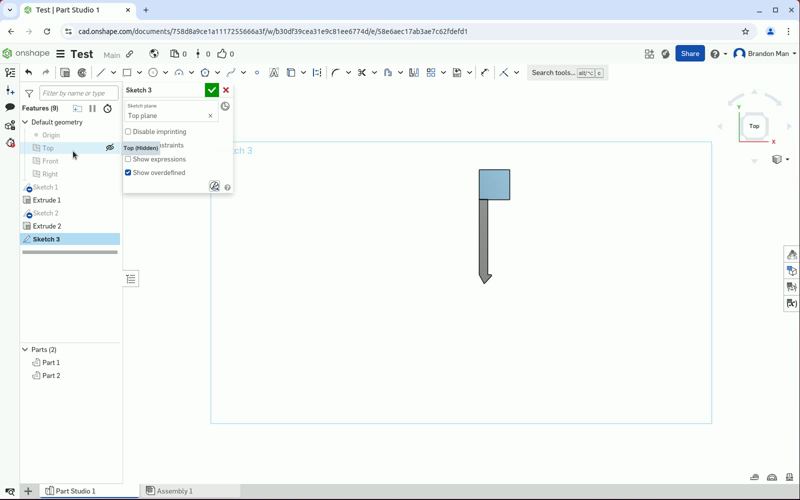
mouse_move(73, 352)
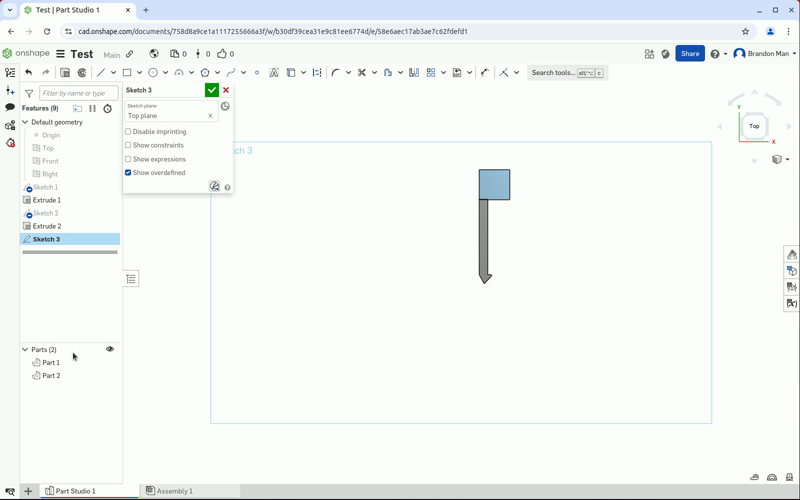
key(y)
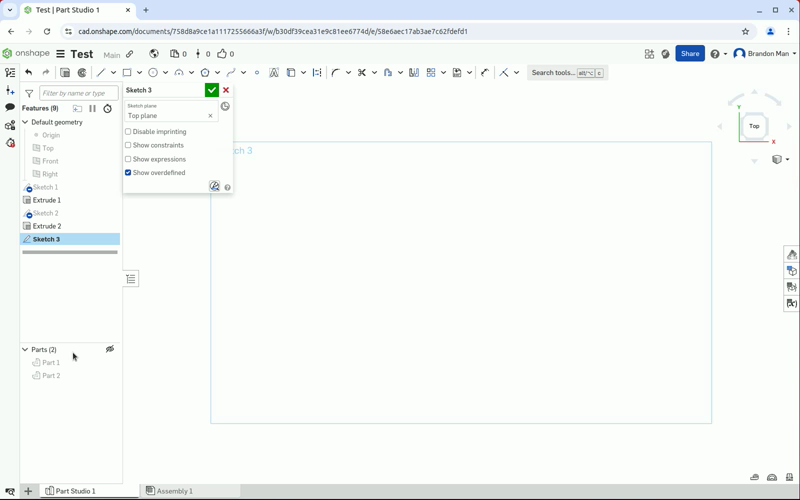
key(l)
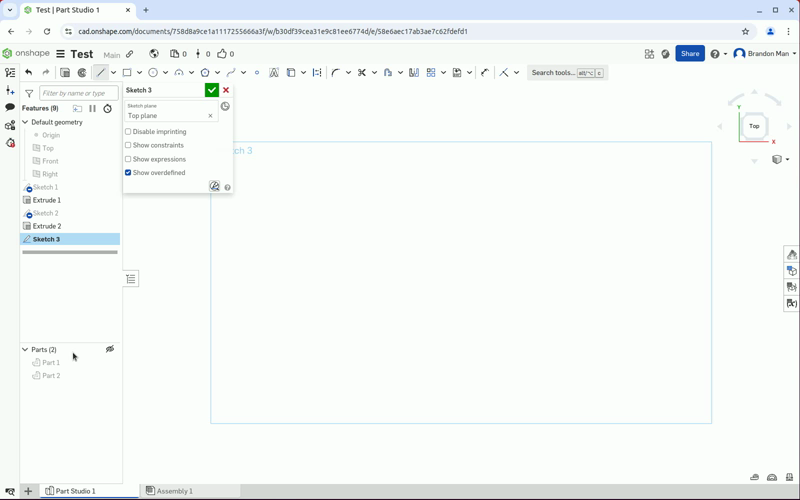
key_down(shift)
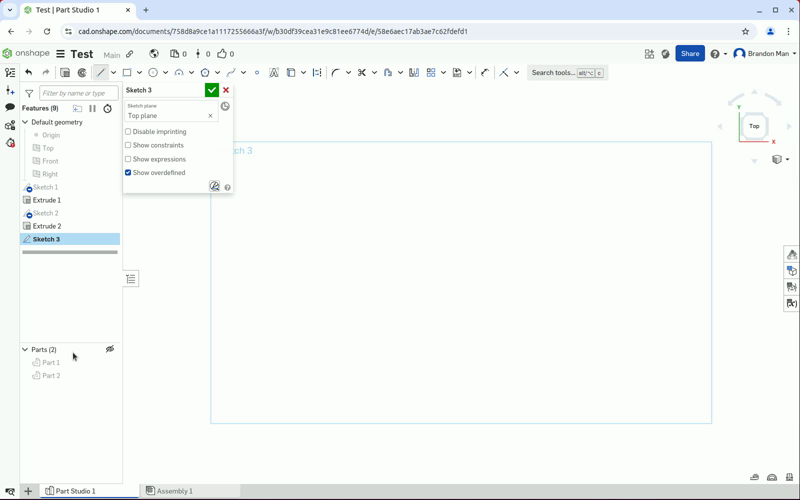
mouse_move(497, 275)
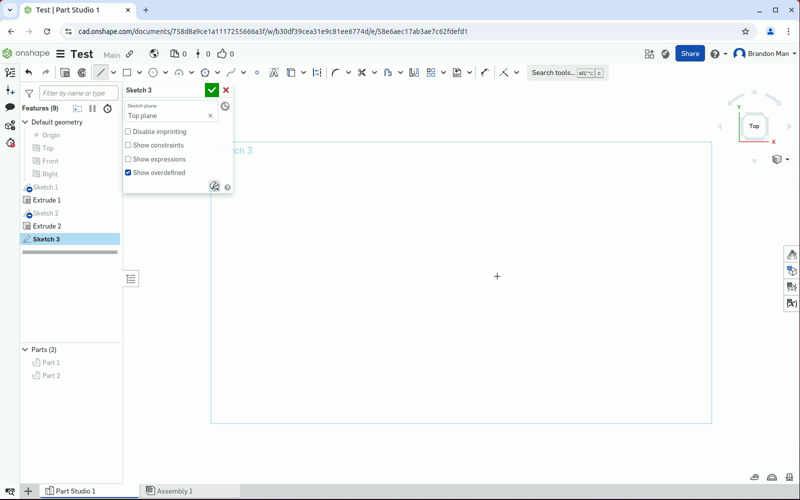
click(497, 275)
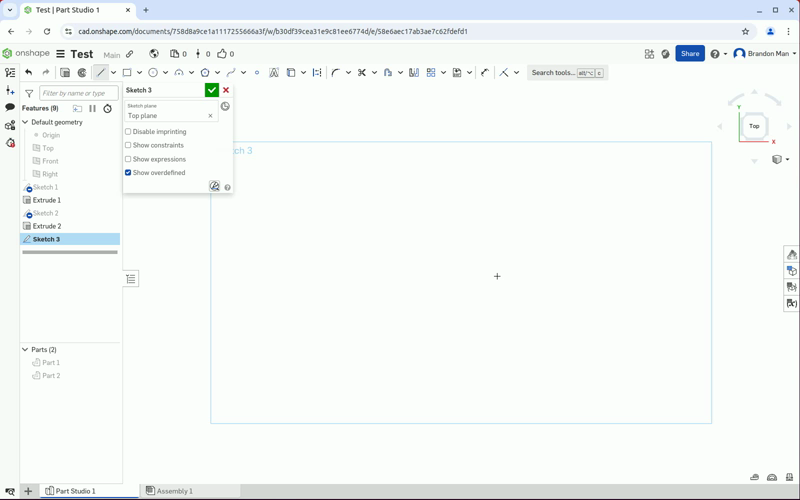
key_up(shift)
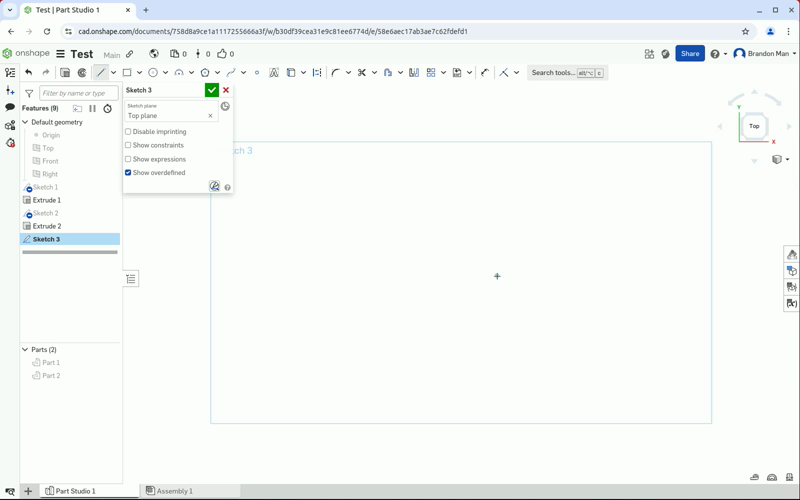
key_down(shift)
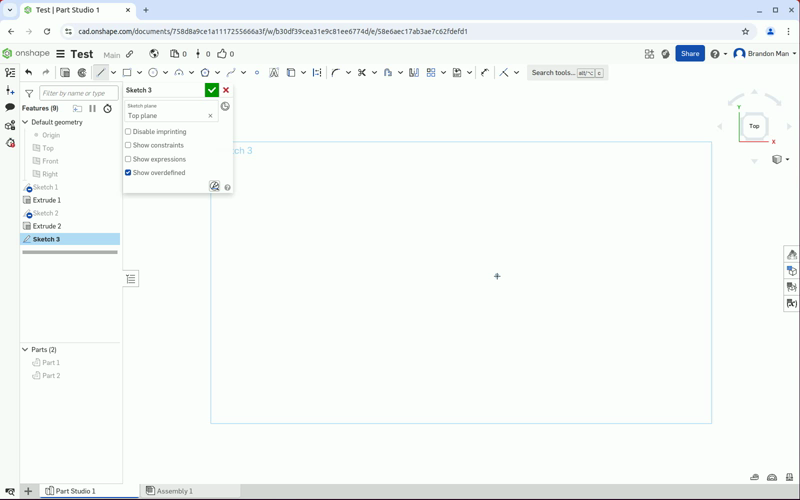
mouse_move(527, 275)
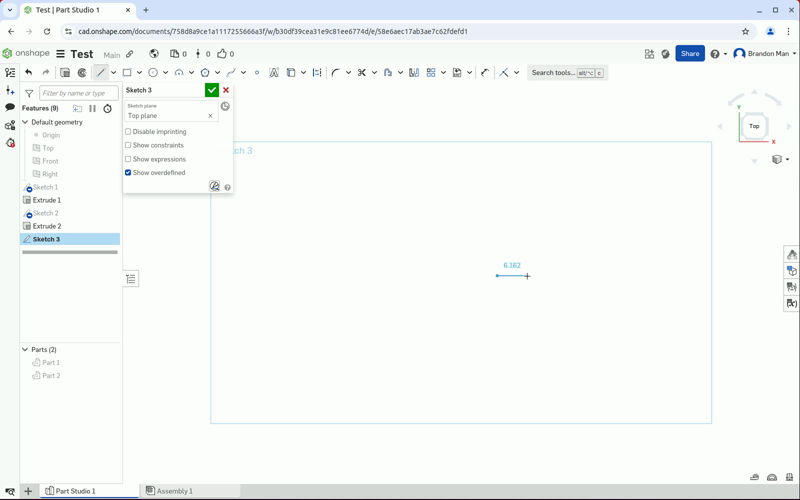
mouse_move(503, 282)
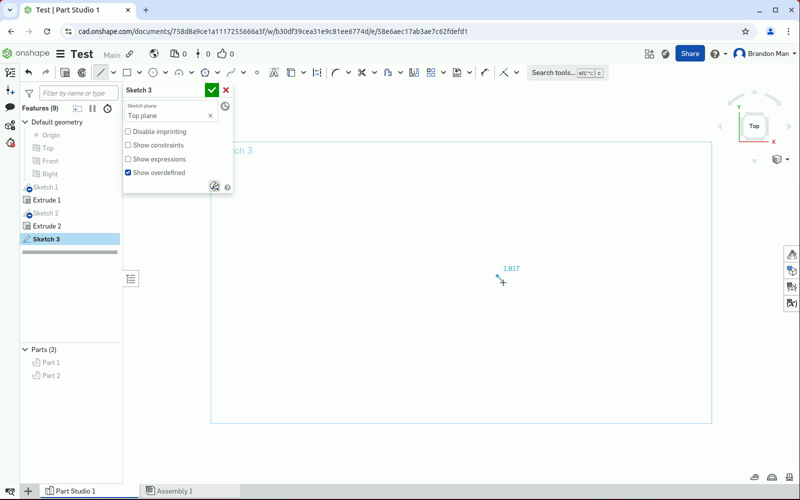
click(503, 282)
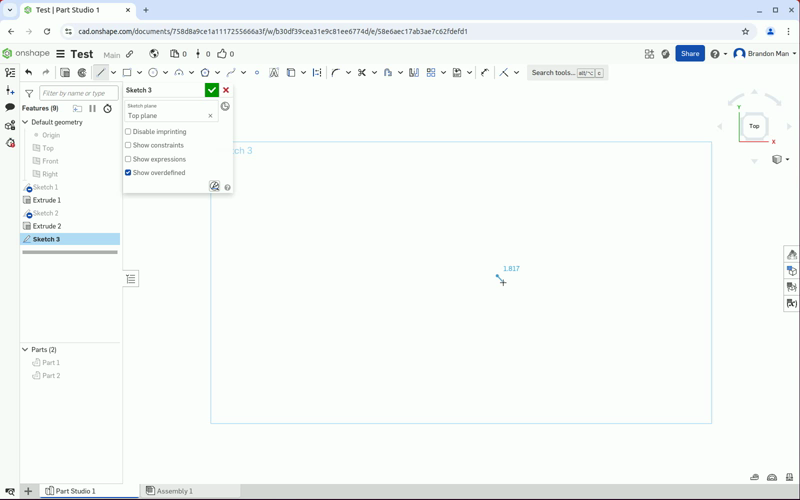
key_up(shift)
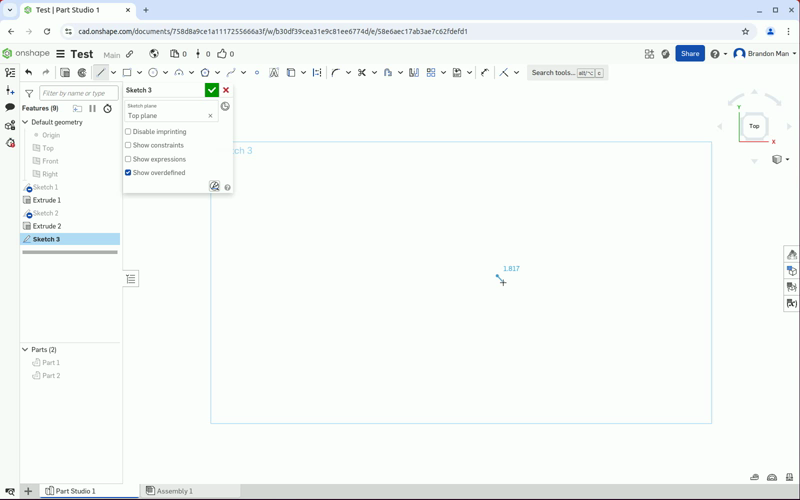
key_down(shift)
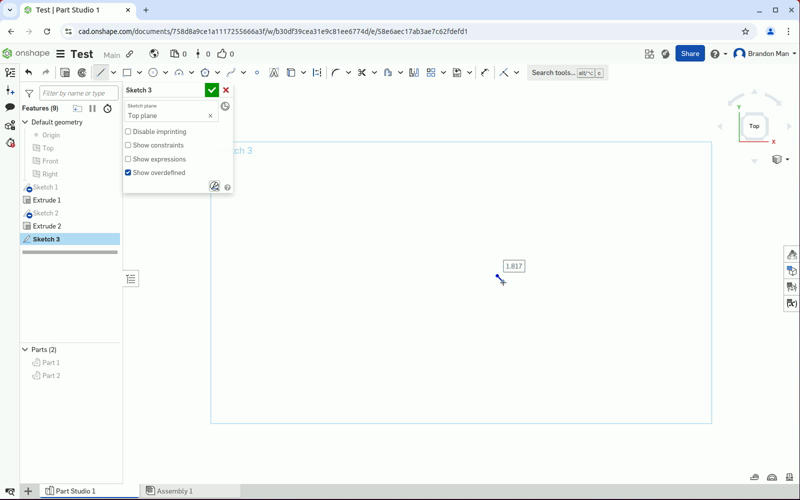
mouse_move(533, 282)
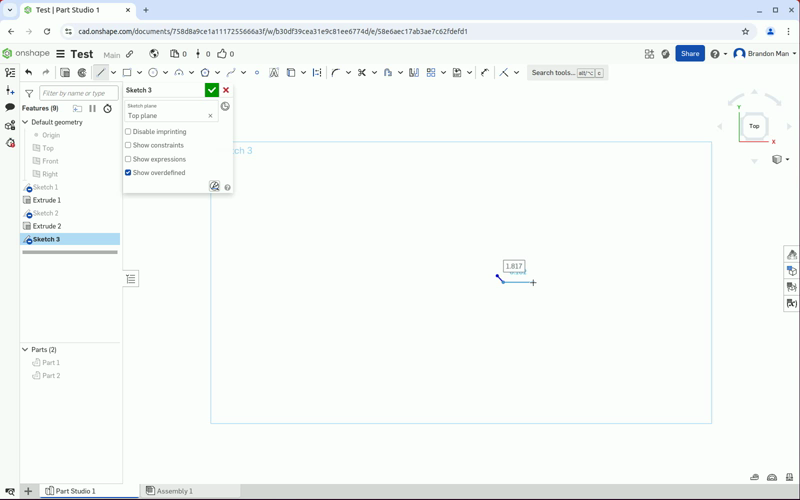
mouse_move(508, 274)
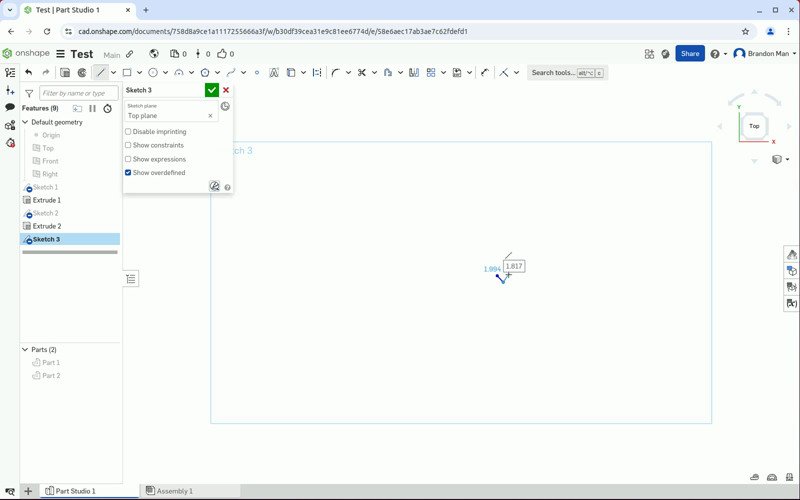
click(508, 274)
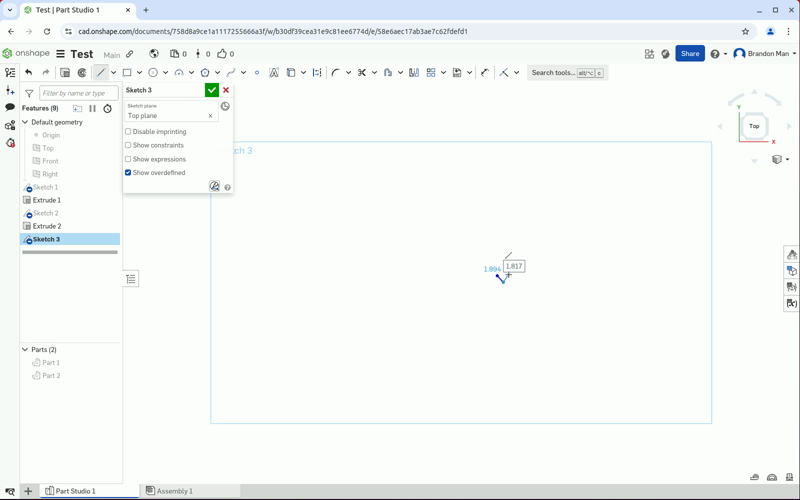
key_up(shift)
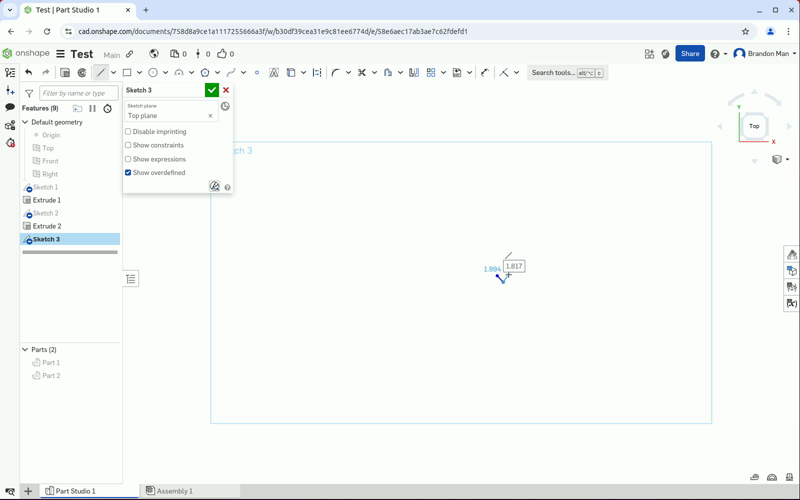
key_down(shift)
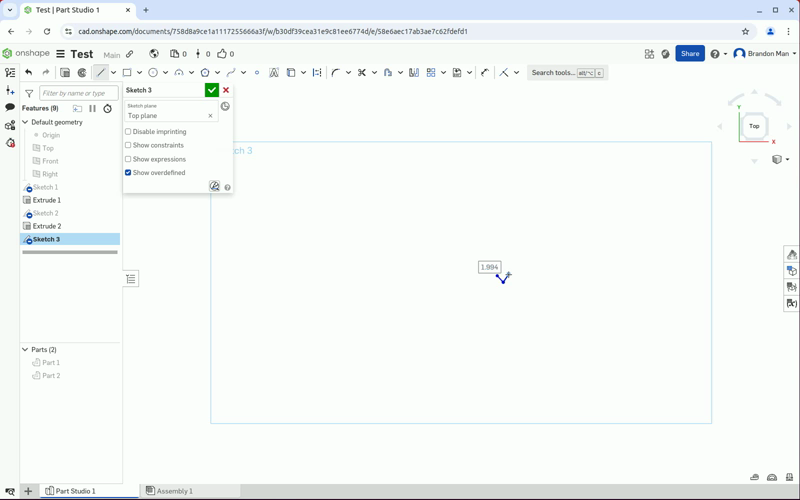
mouse_move(508, 199)
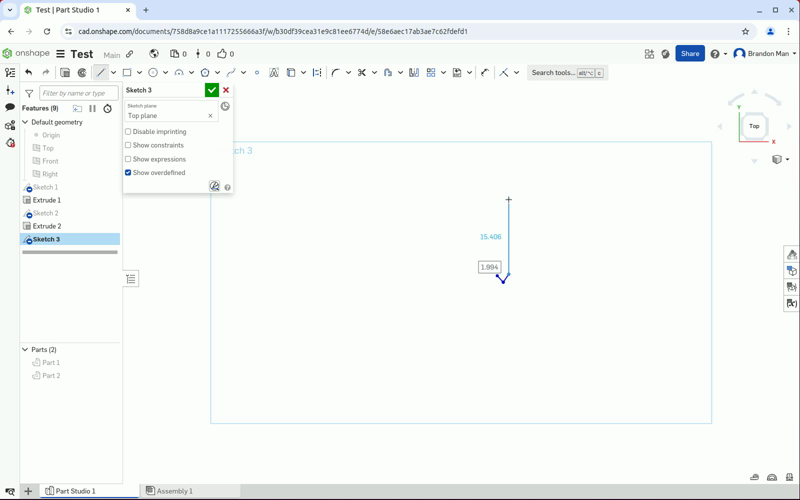
click(508, 199)
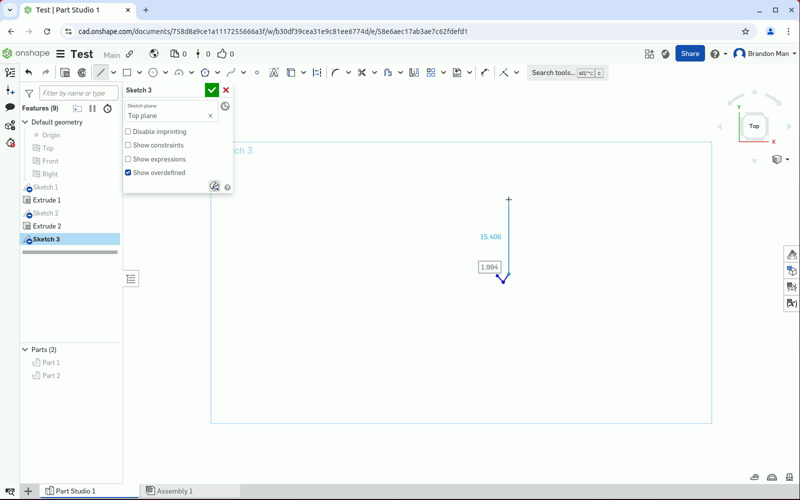
key_up(shift)
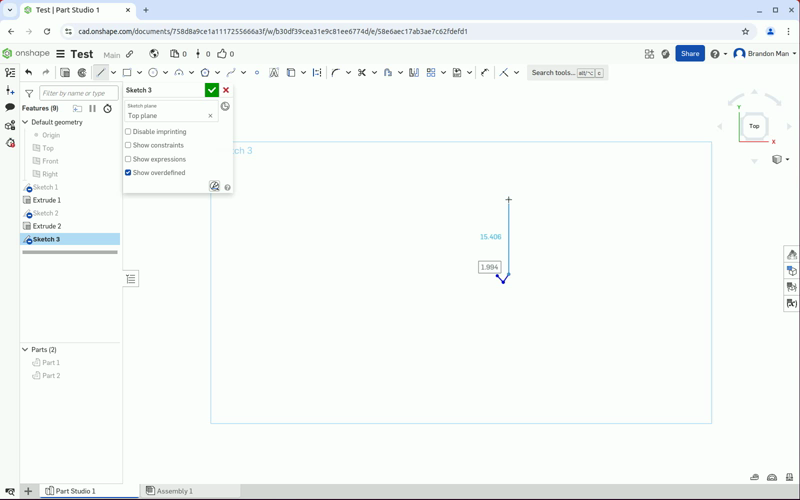
key_down(shift)
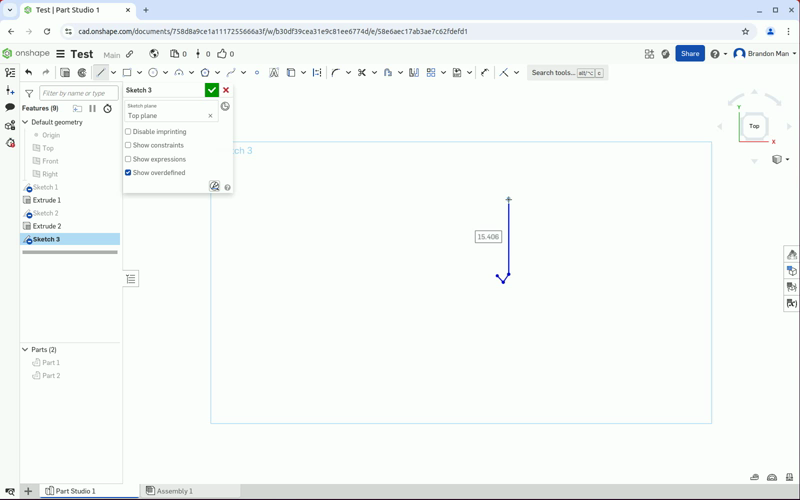
mouse_move(538, 199)
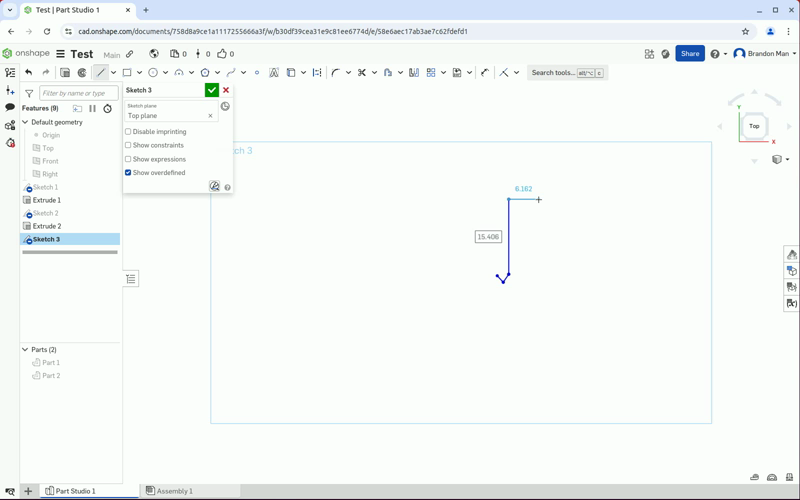
mouse_move(501, 199)
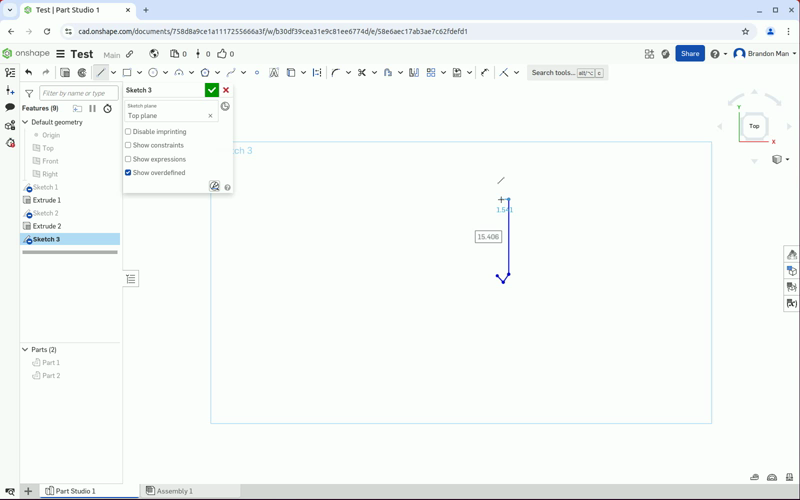
click(501, 199)
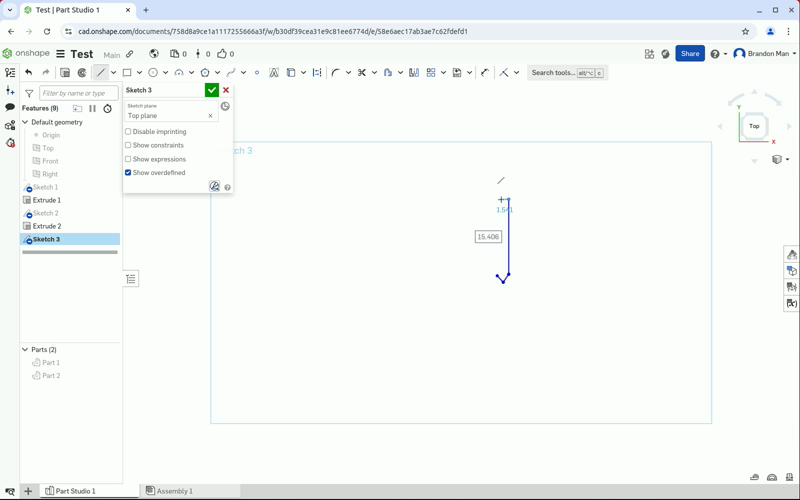
key_up(shift)
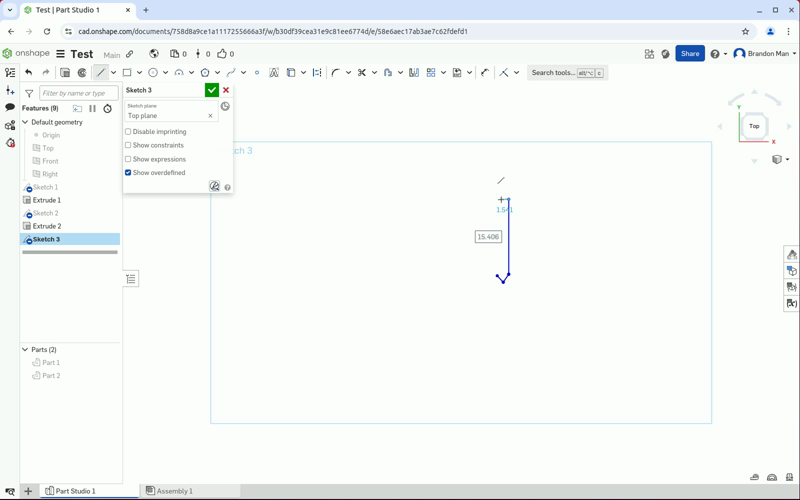
key_down(shift)
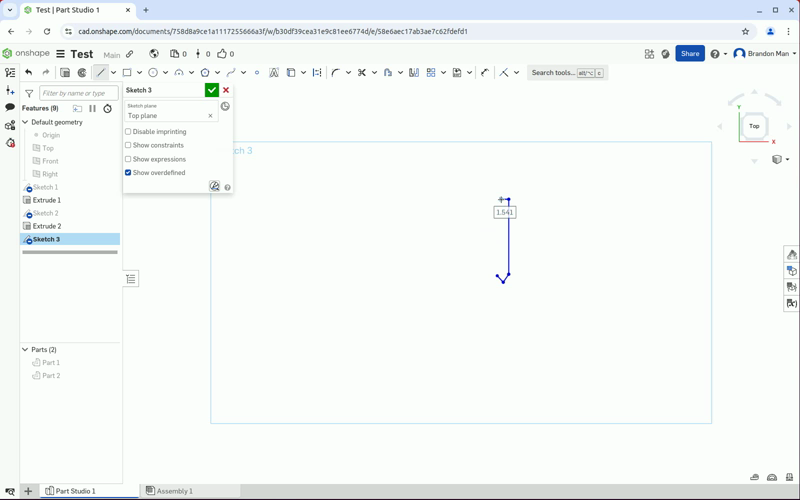
mouse_move(501, 274)
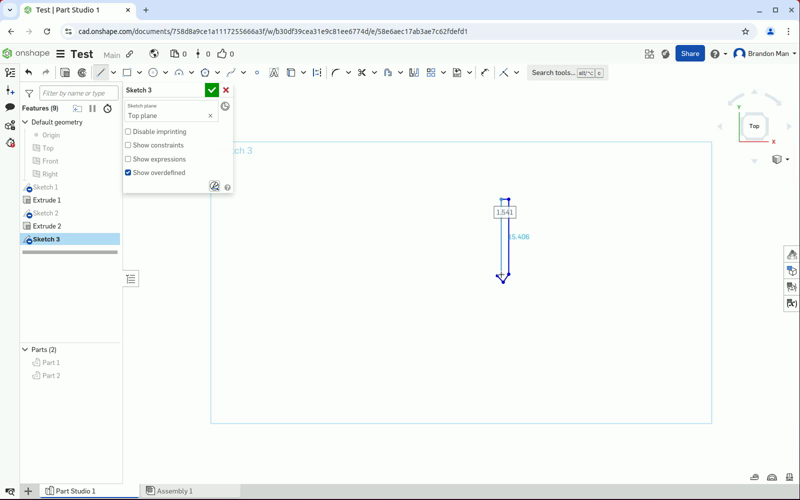
scroll(6)
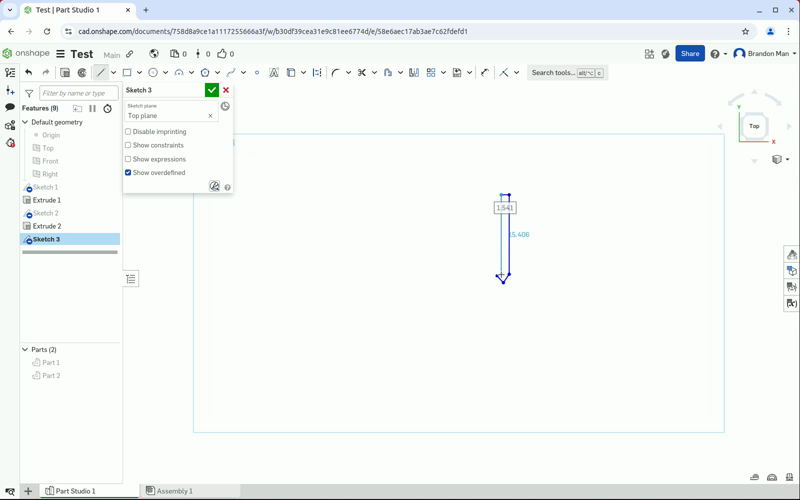
scroll(6)
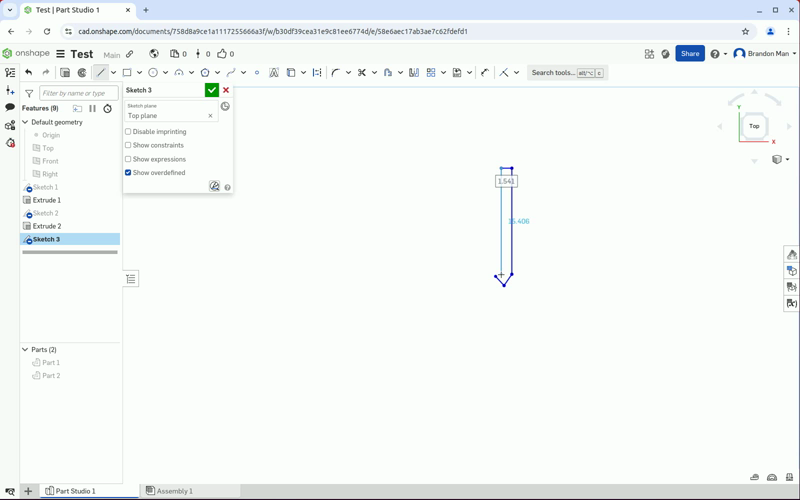
scroll(6)
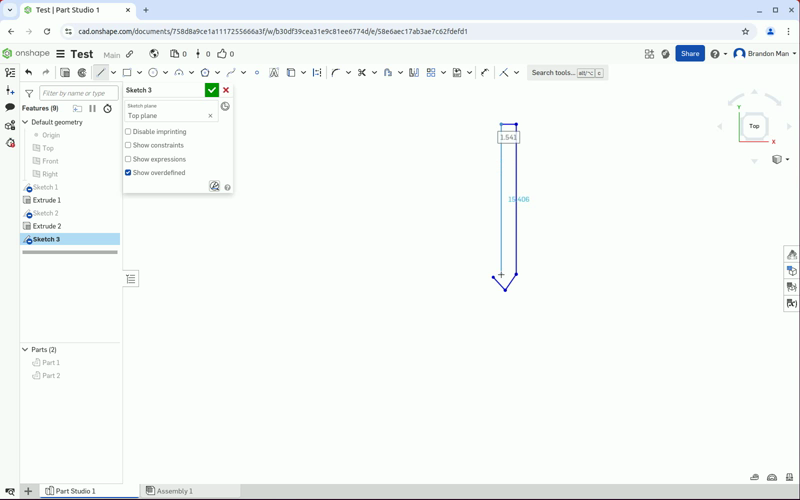
scroll(6)
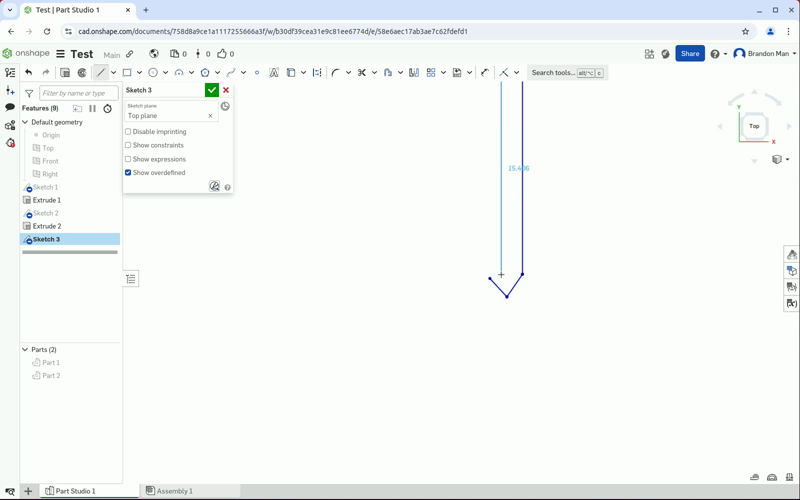
scroll(6)
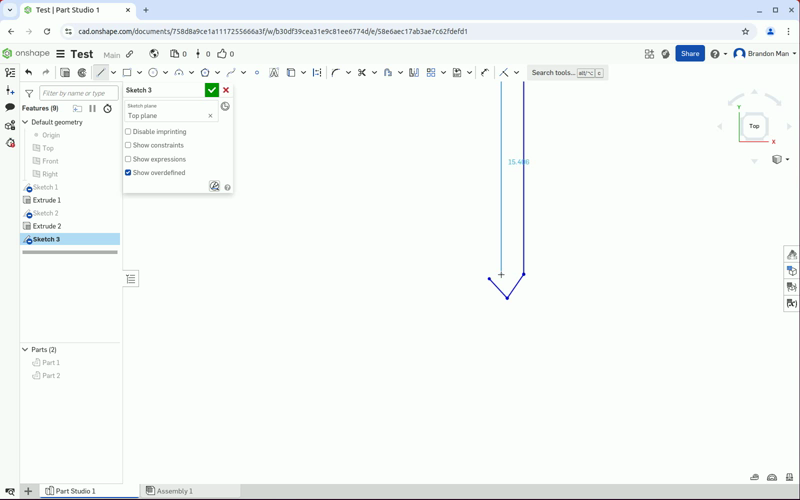
scroll(6)
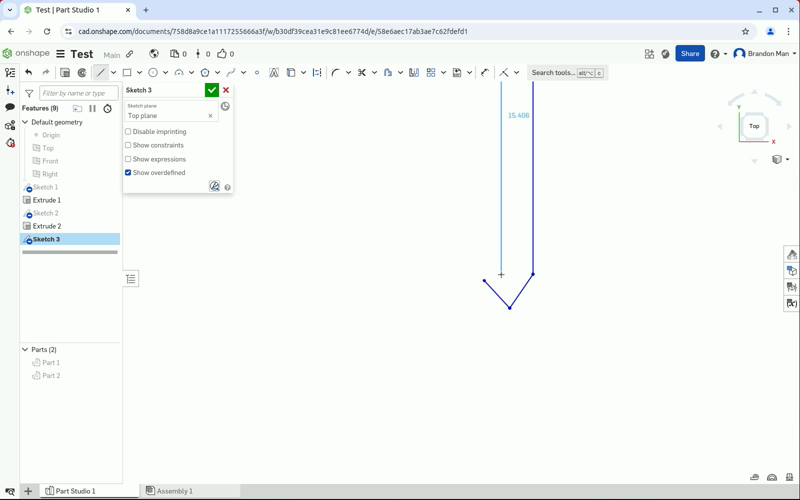
scroll(6)
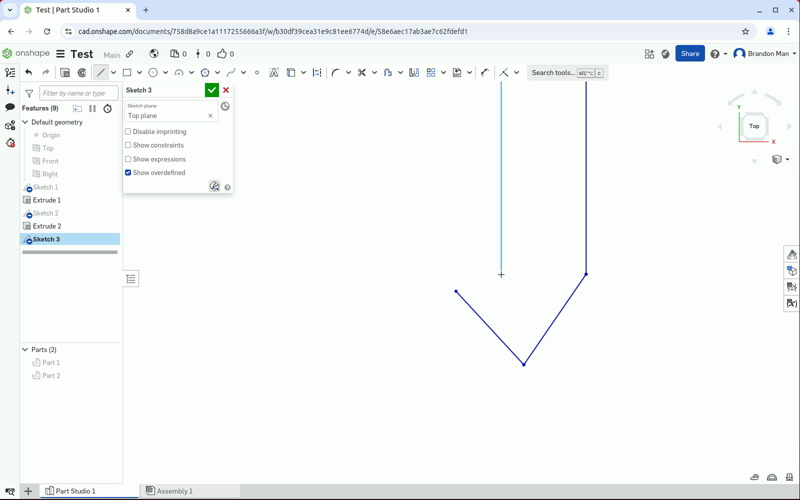
click(501, 274)
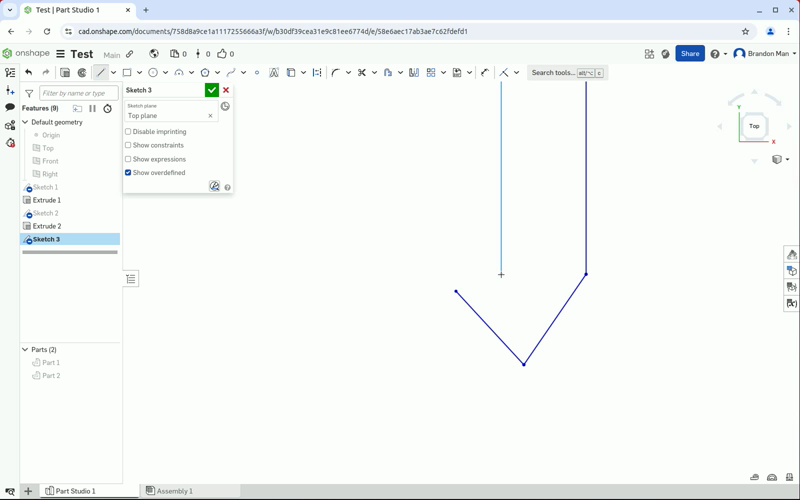
scroll(-6)
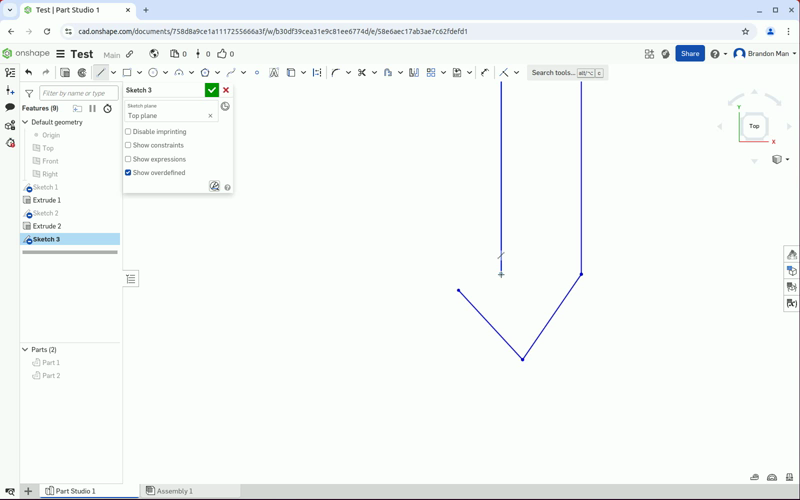
scroll(-6)
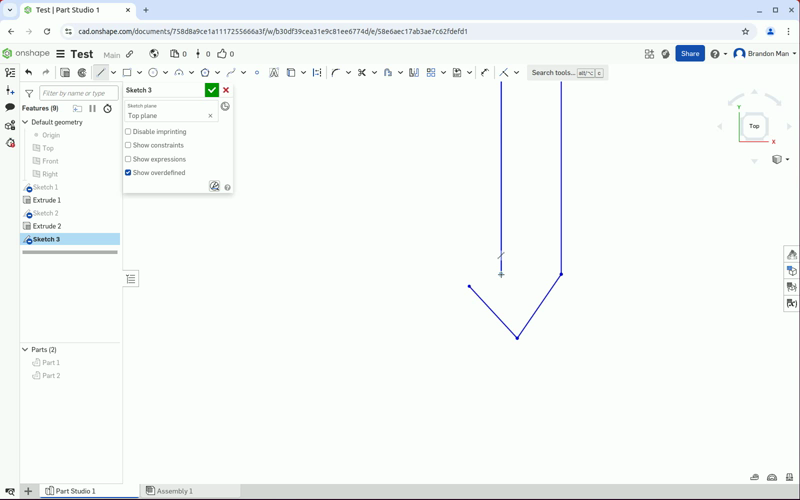
scroll(-6)
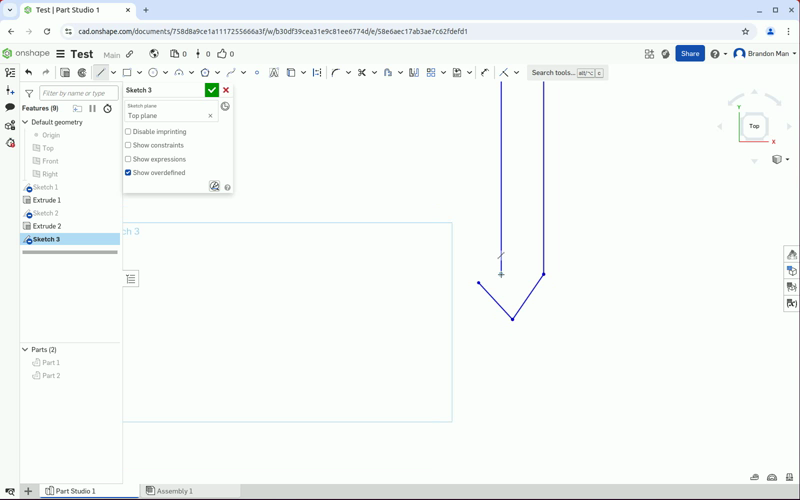
scroll(-6)
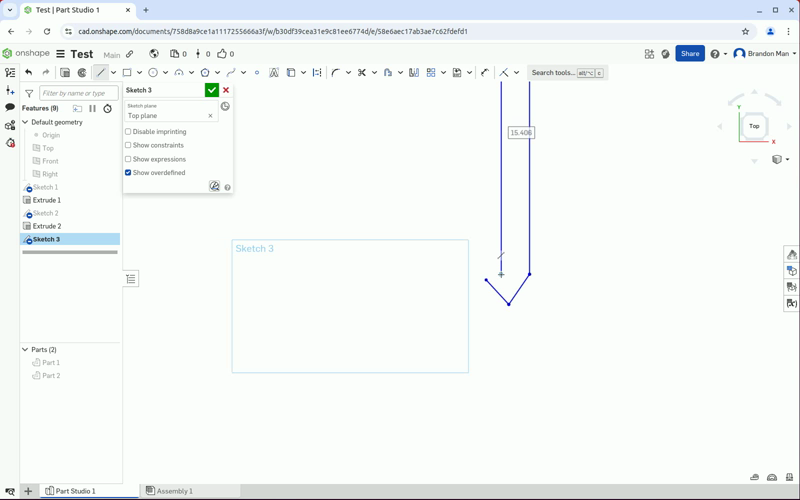
scroll(-6)
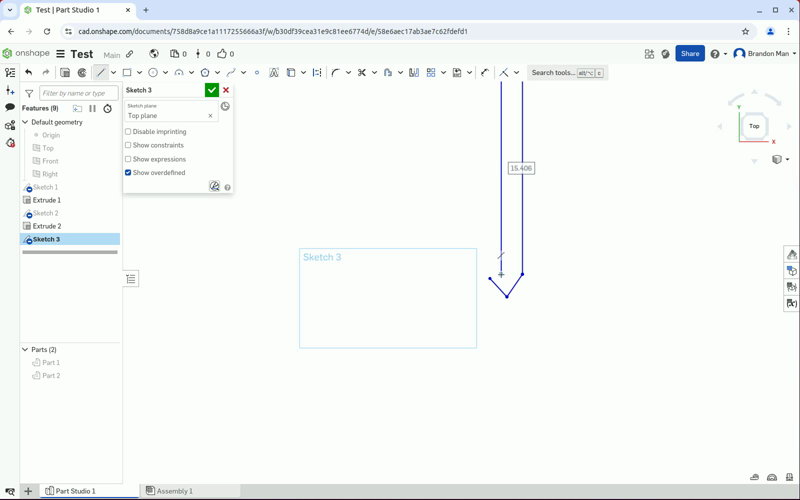
scroll(-6)
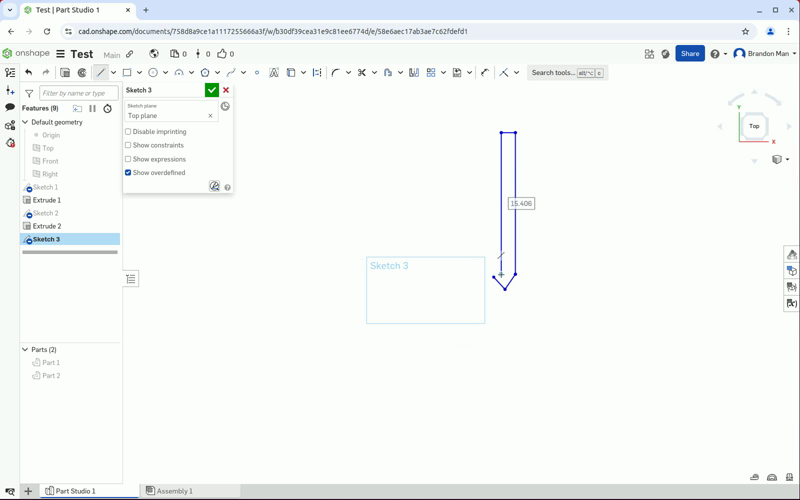
scroll(-6)
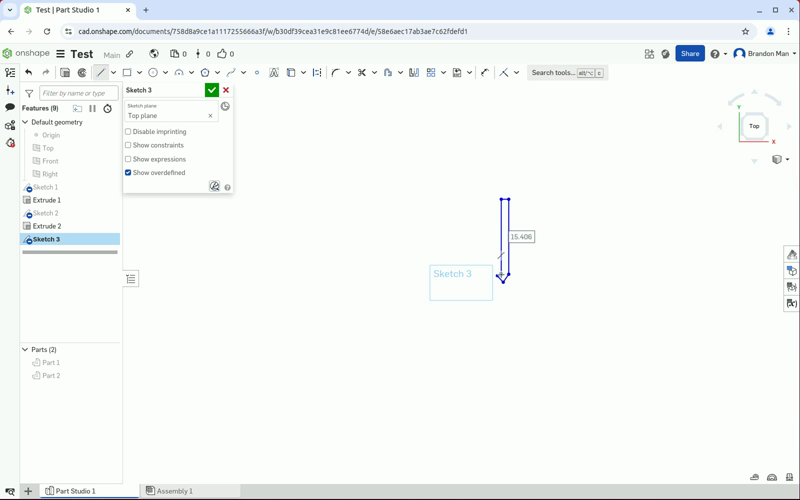
key_up(shift)
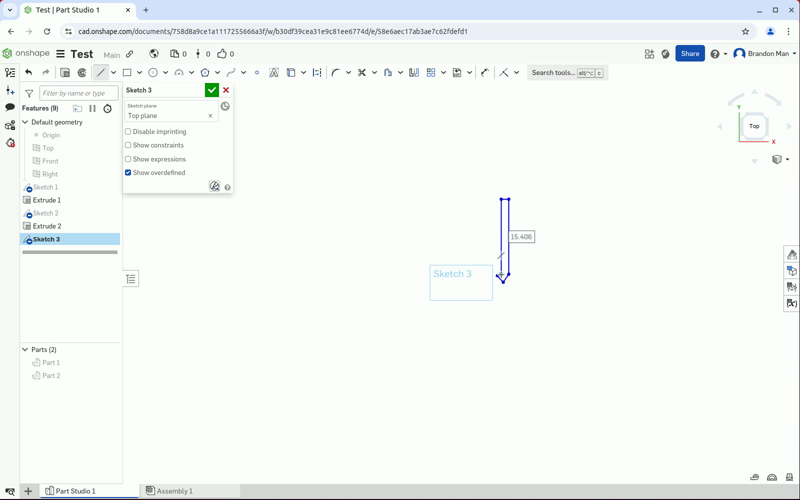
key_down(shift)
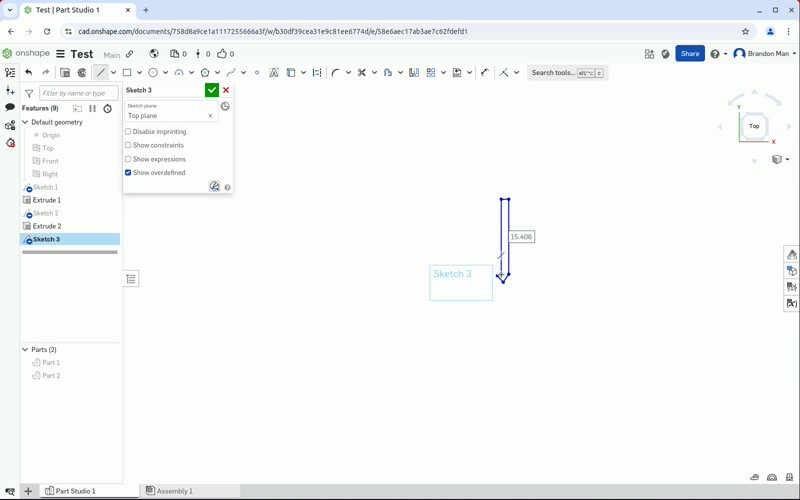
mouse_move(531, 274)
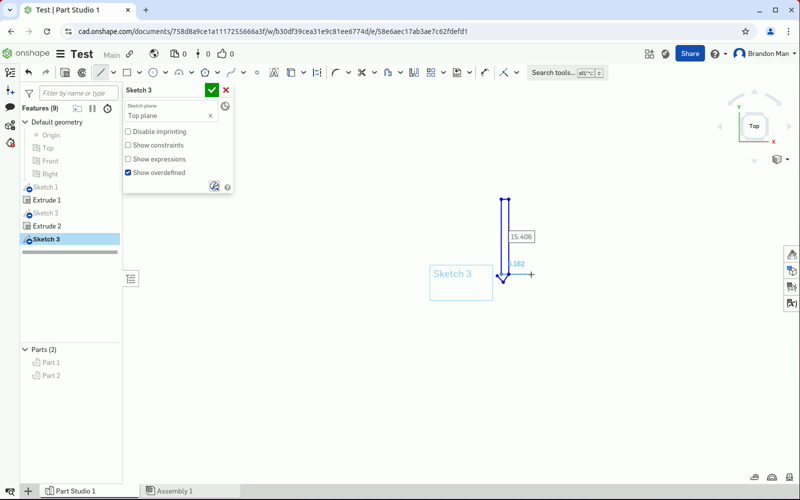
mouse_move(498, 274)
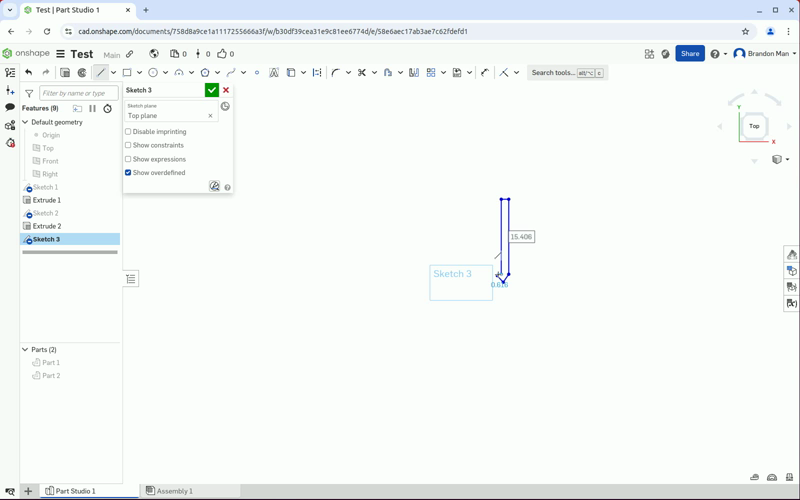
scroll(6)
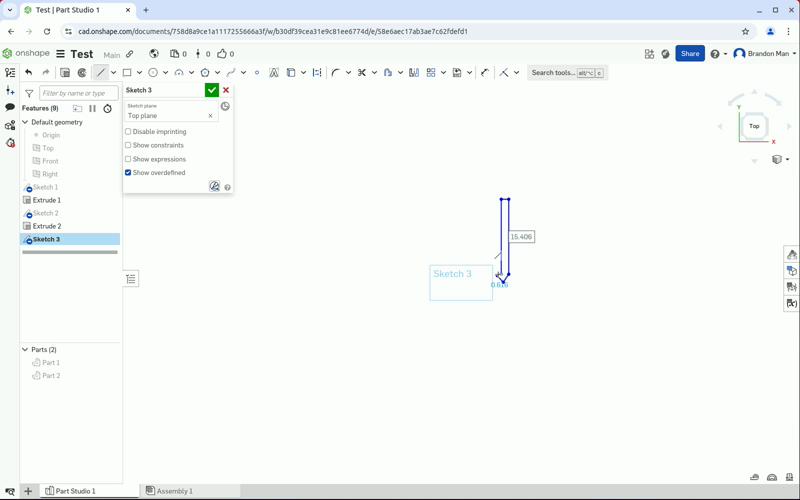
scroll(6)
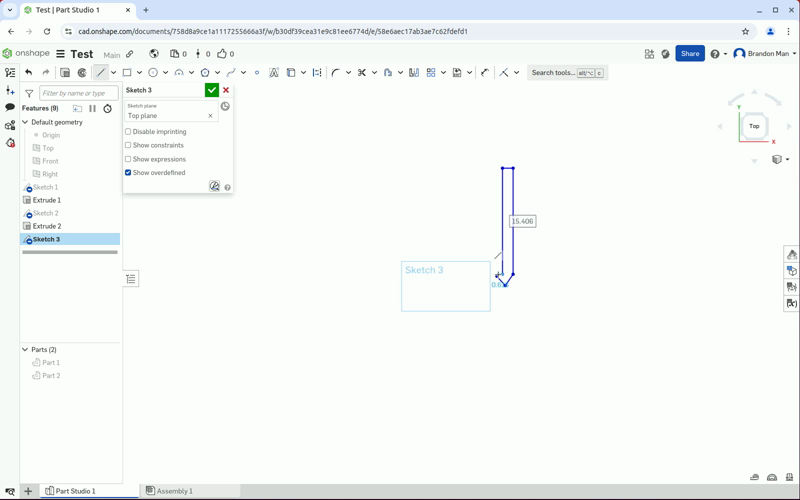
scroll(6)
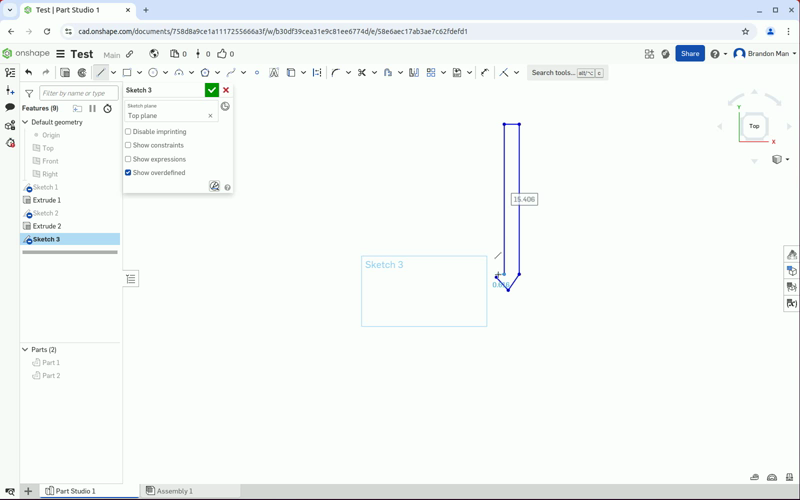
scroll(6)
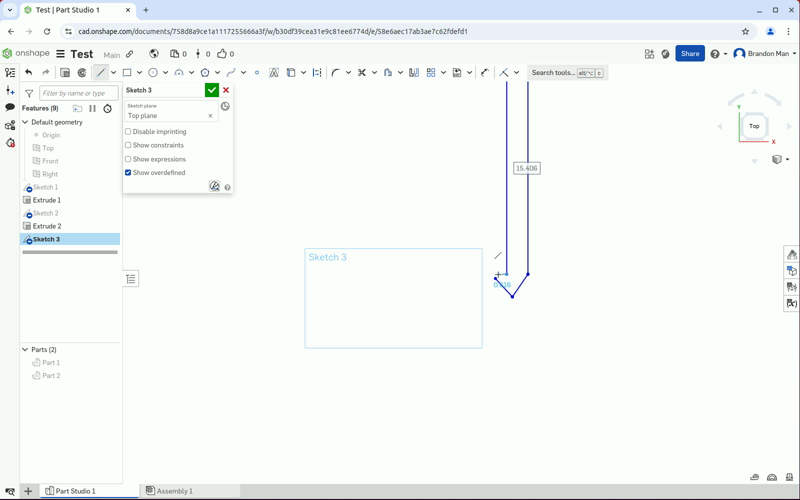
scroll(6)
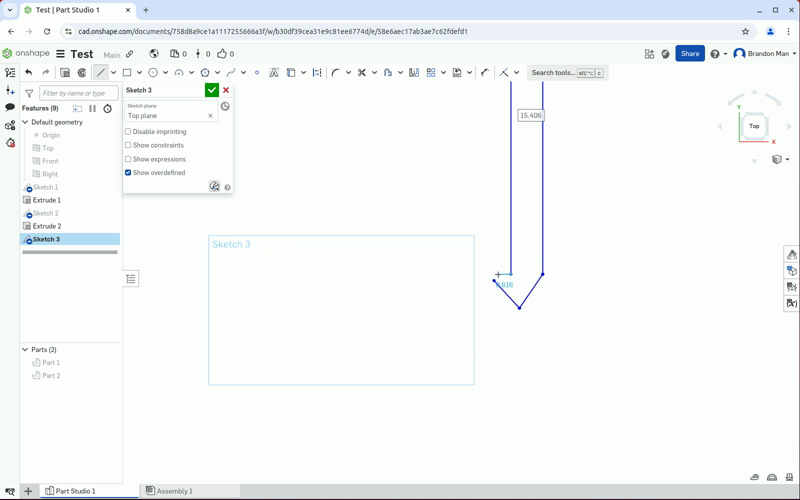
scroll(6)
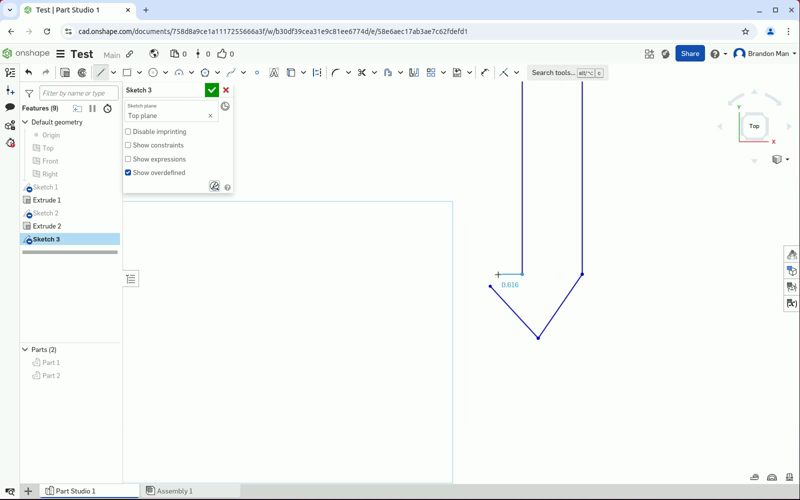
scroll(6)
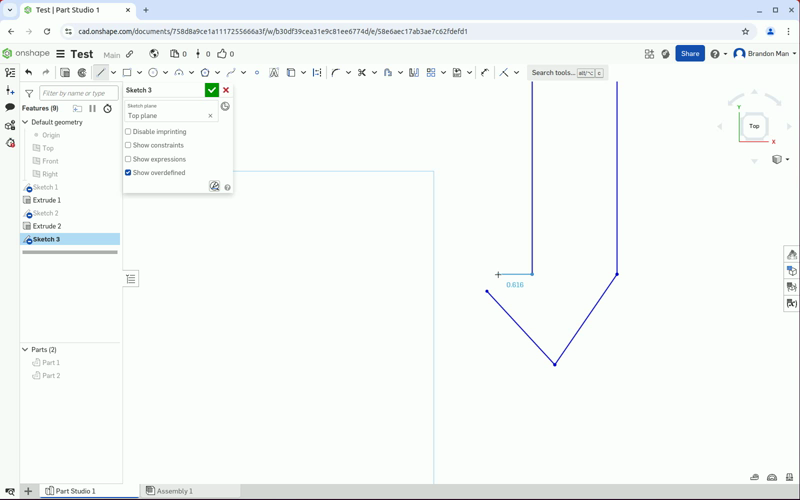
click(498, 274)
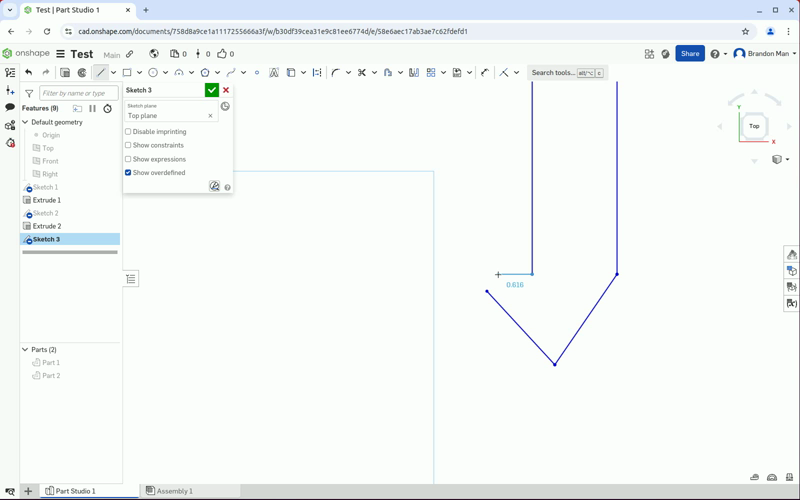
scroll(-6)
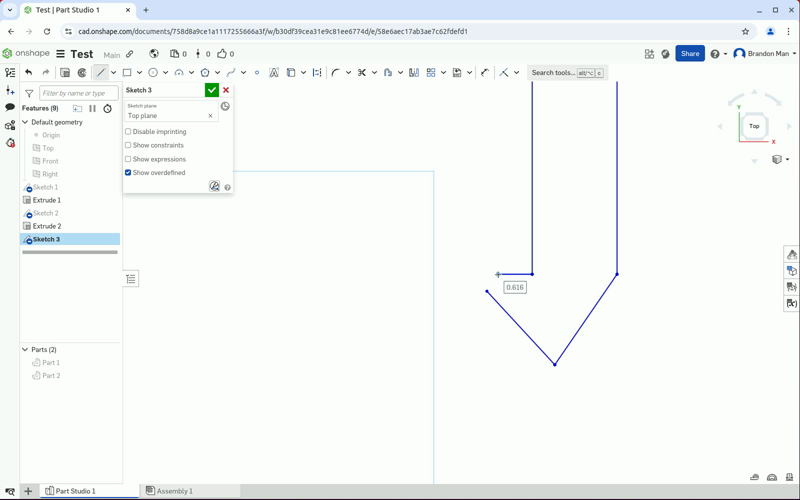
scroll(-6)
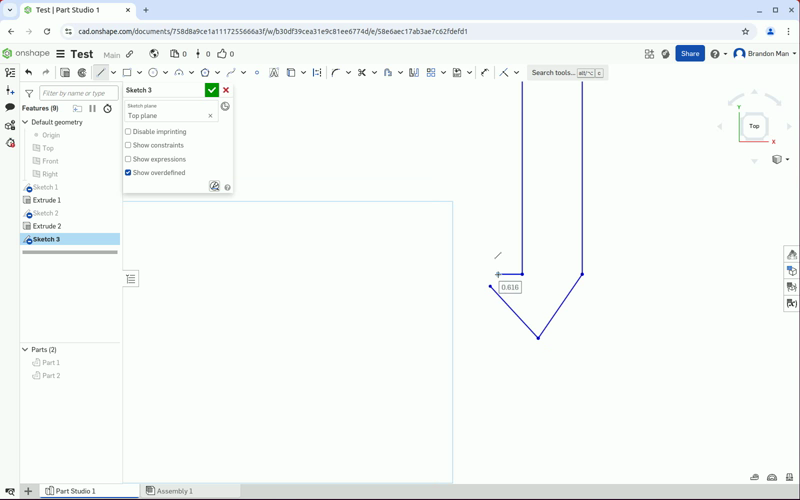
scroll(-6)
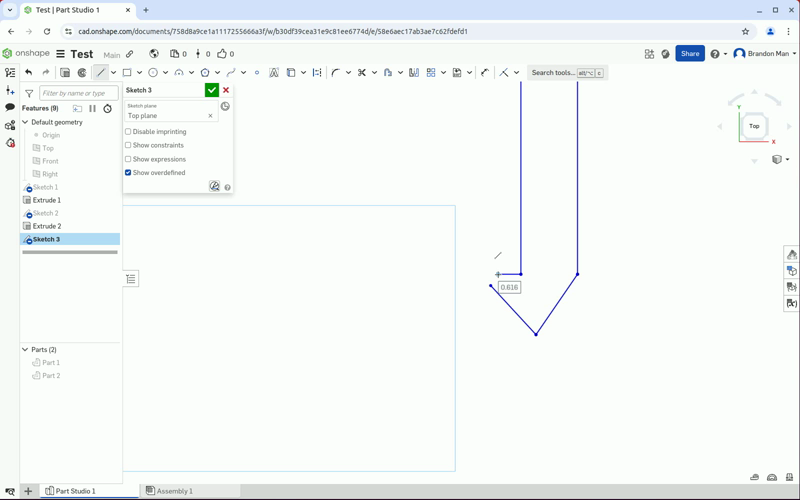
scroll(-6)
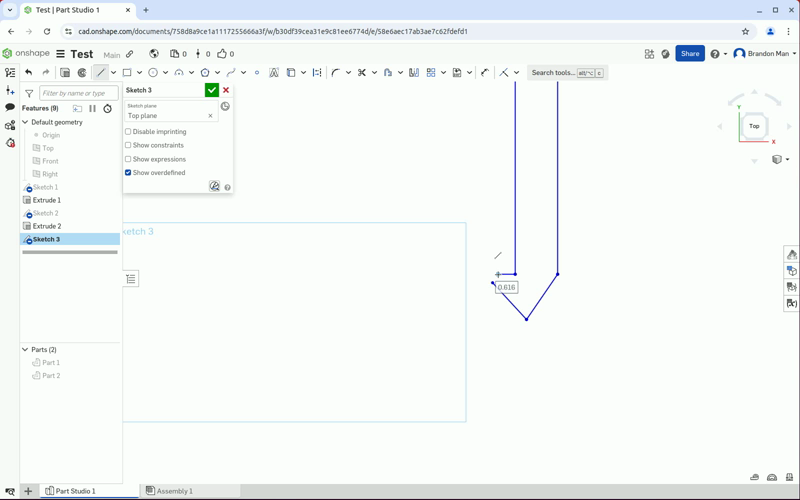
scroll(-6)
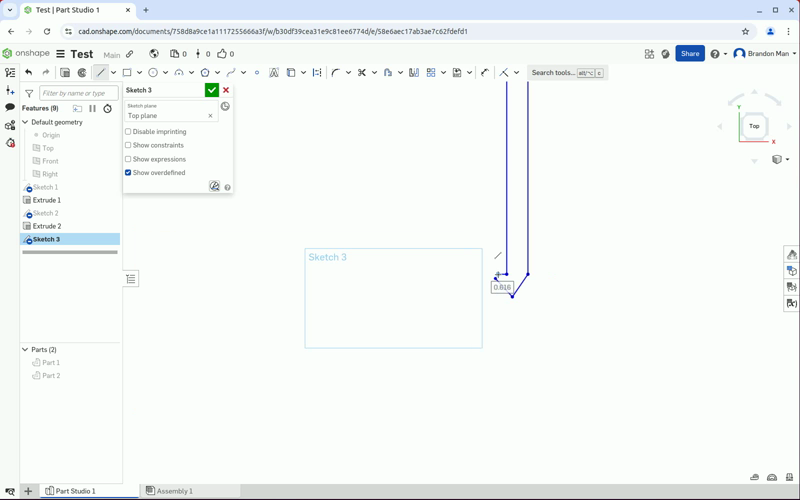
scroll(-6)
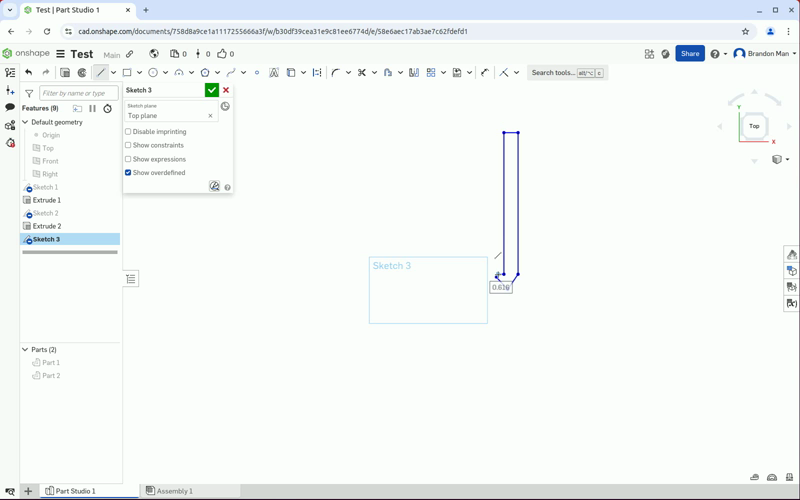
scroll(-6)
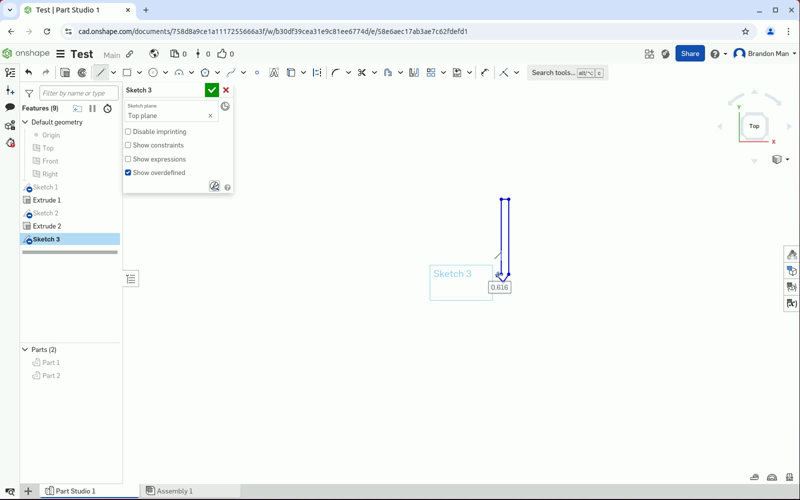
key_up(shift)
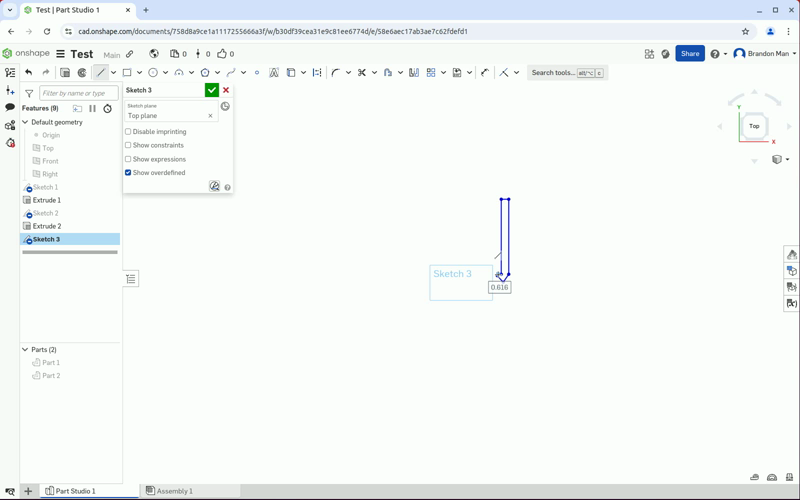
key(esc)
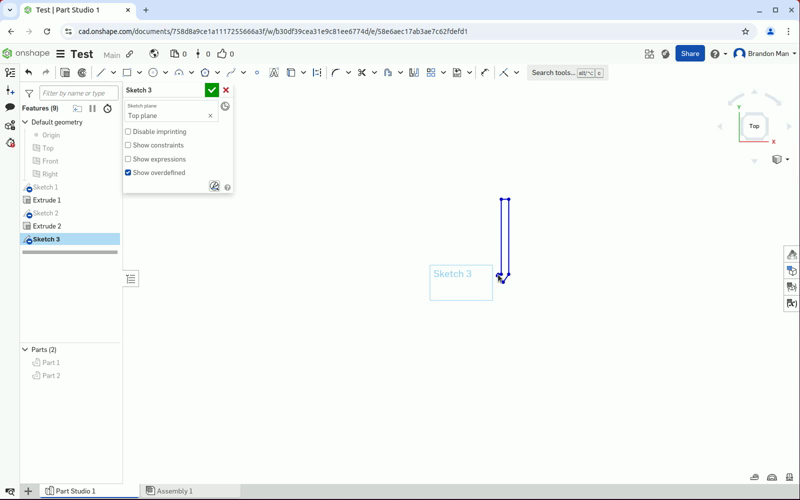
key(a)
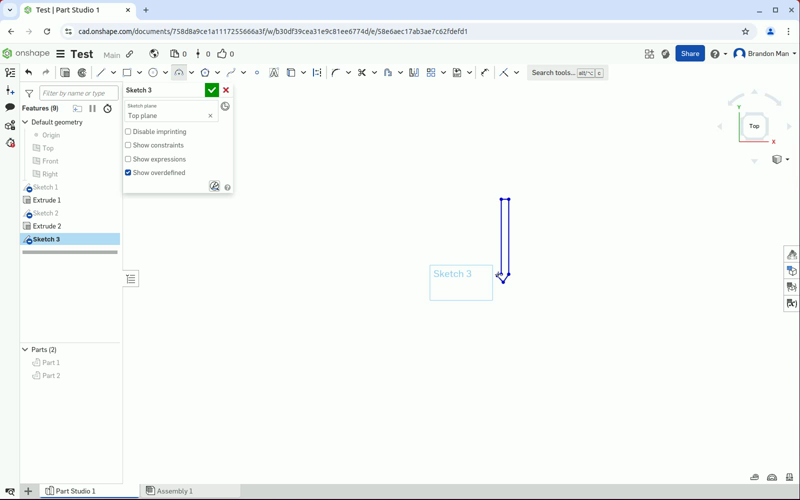
mouse_move(498, 274)
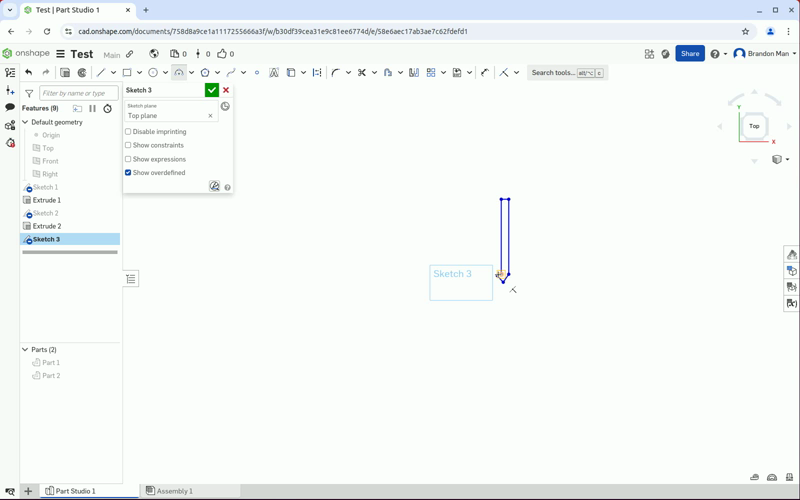
scroll(6)
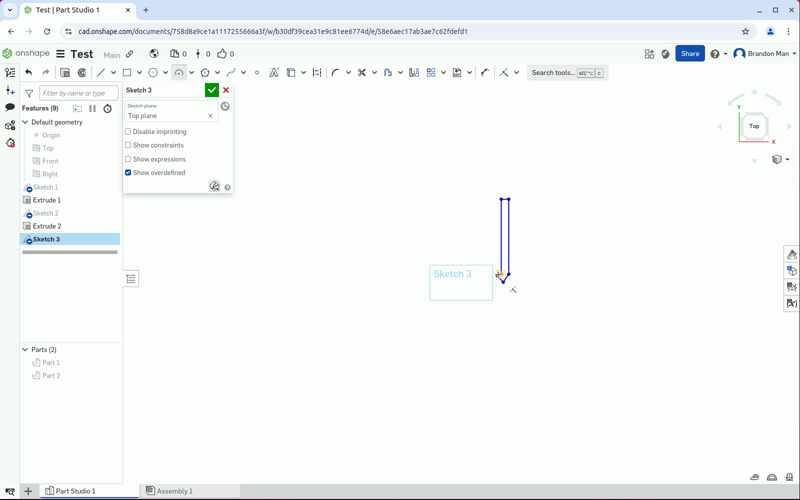
scroll(6)
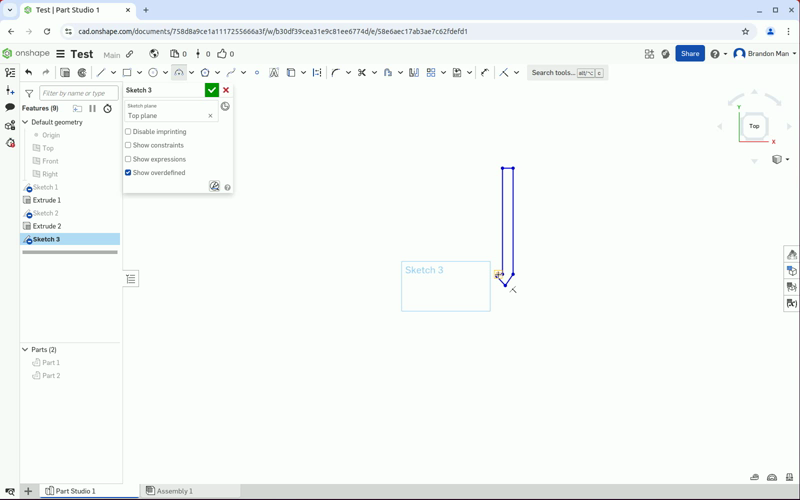
scroll(6)
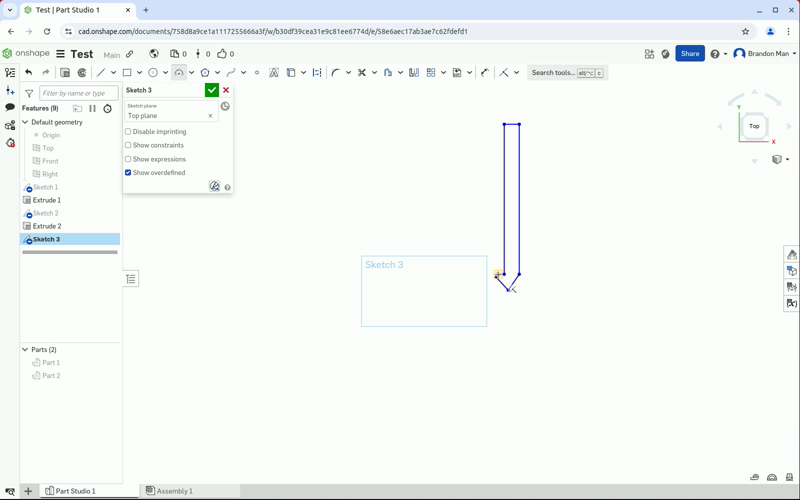
scroll(6)
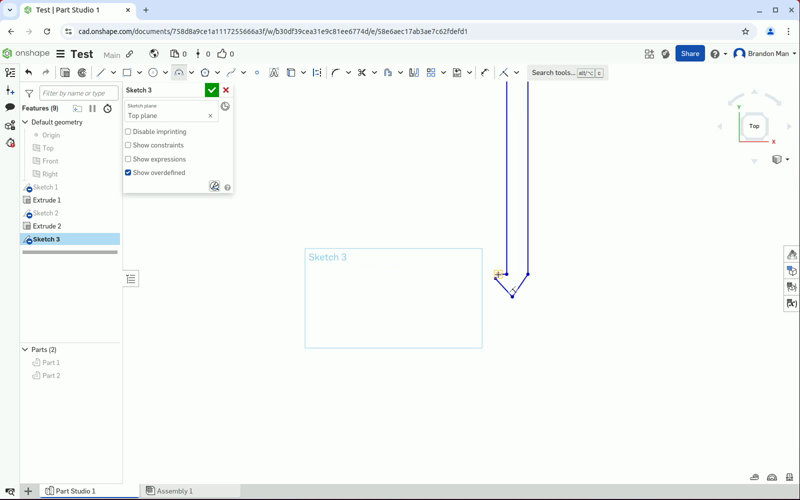
scroll(6)
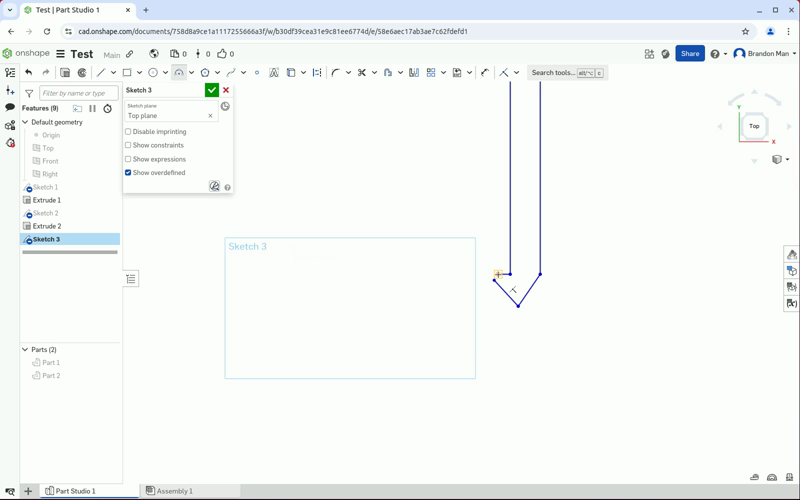
scroll(6)
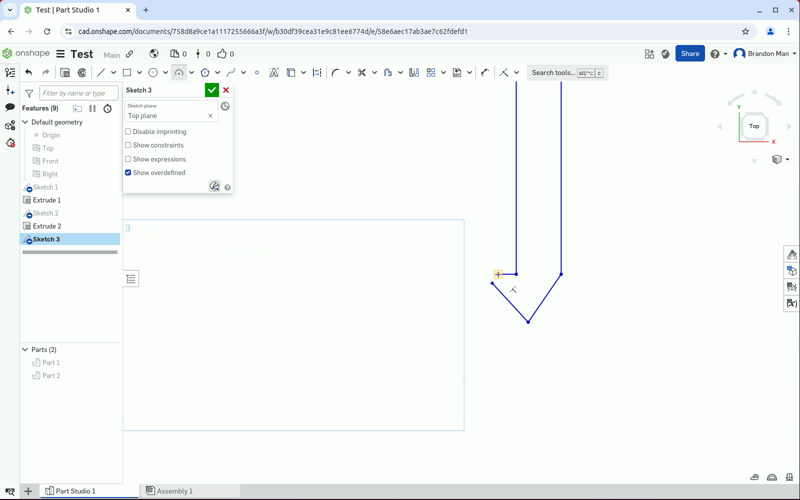
scroll(6)
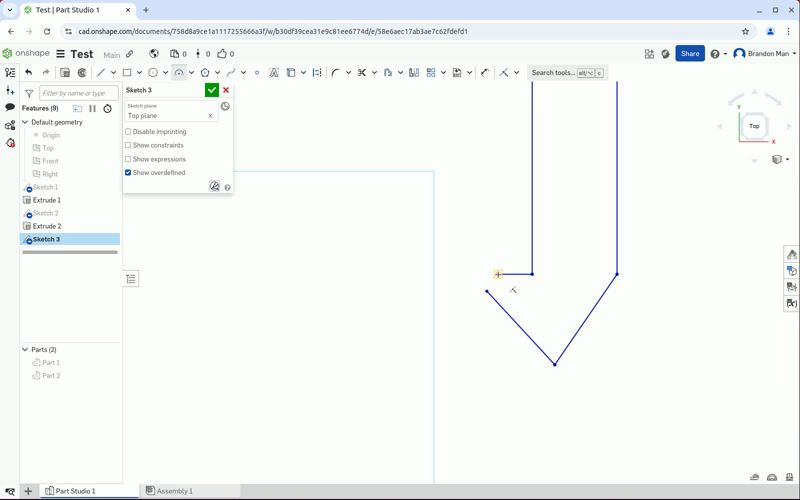
click(498, 274)
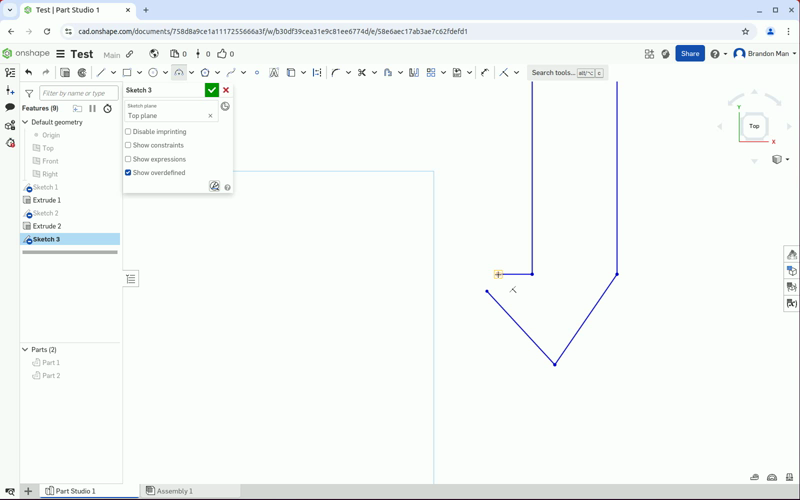
scroll(-6)
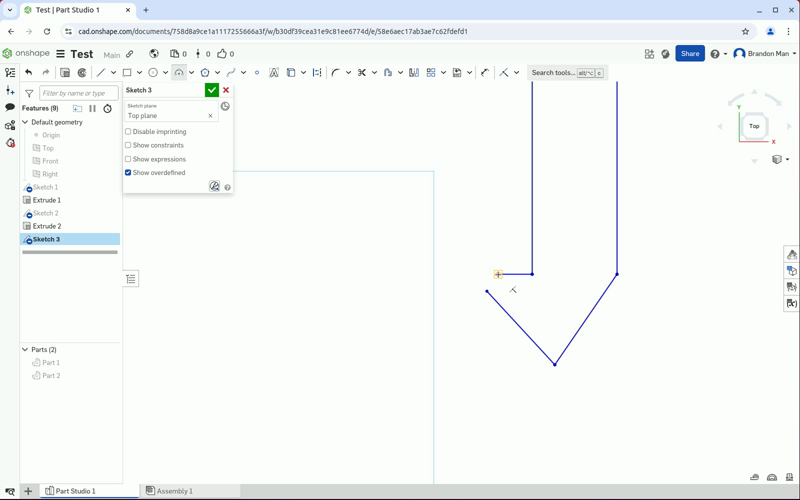
scroll(-6)
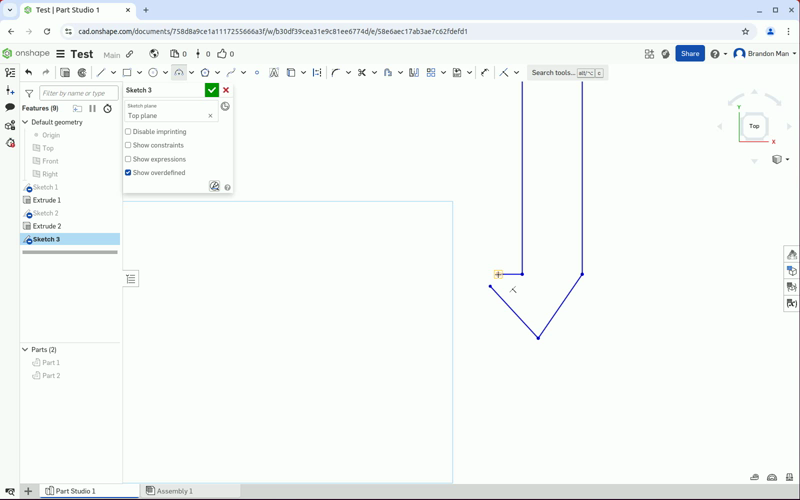
scroll(-6)
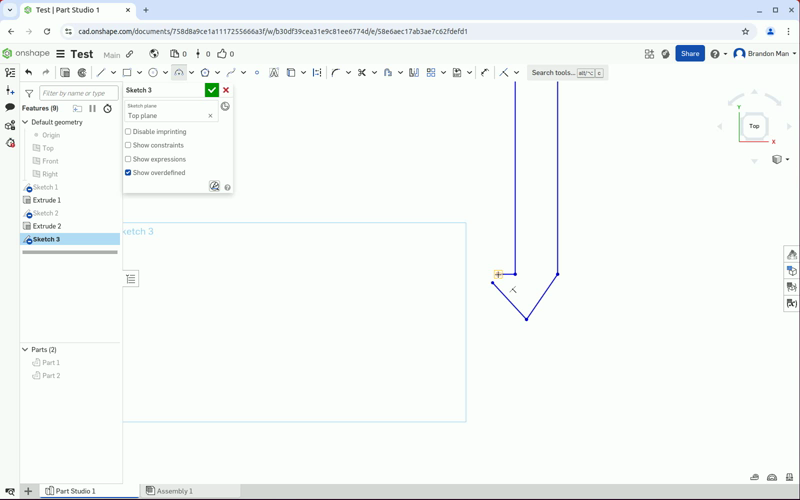
scroll(-6)
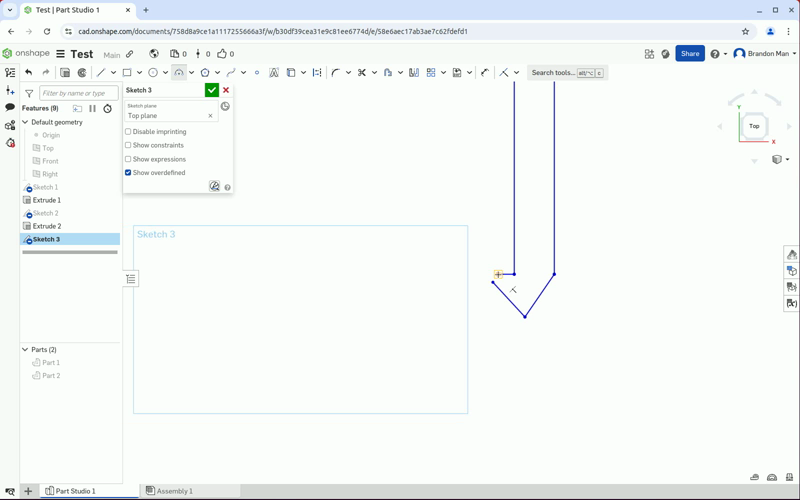
scroll(-6)
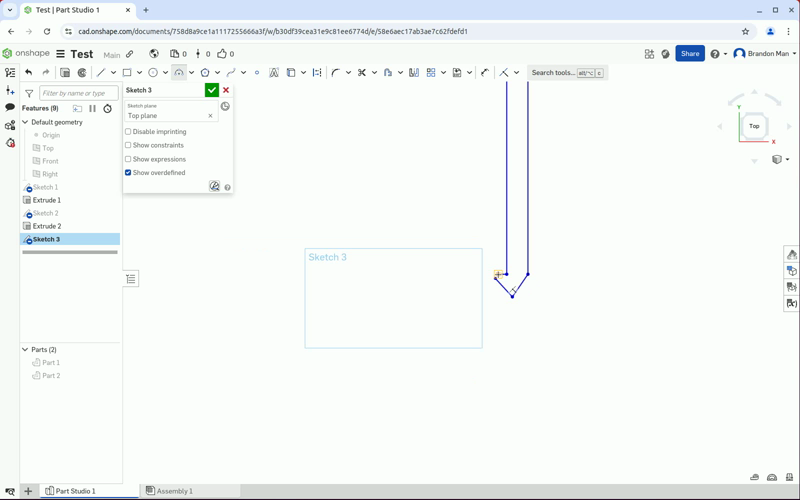
scroll(-6)
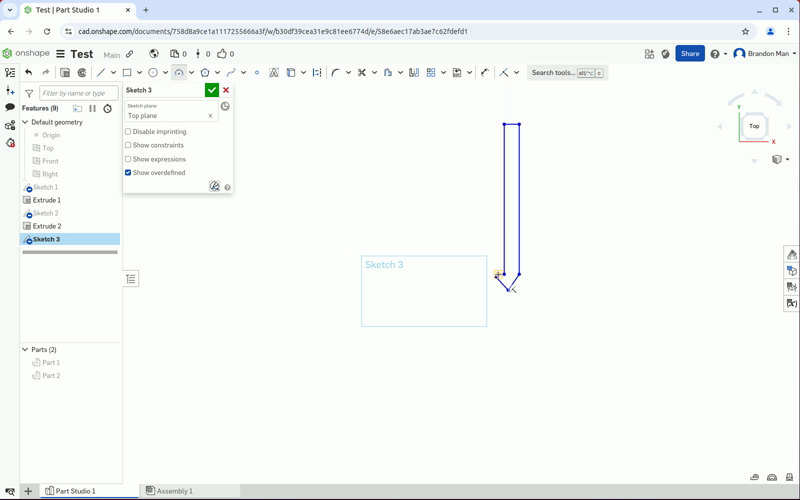
scroll(-6)
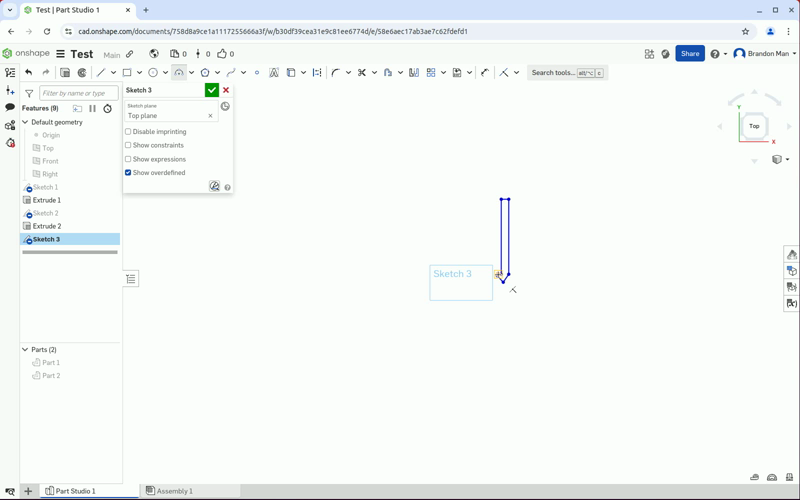
mouse_move(497, 275)
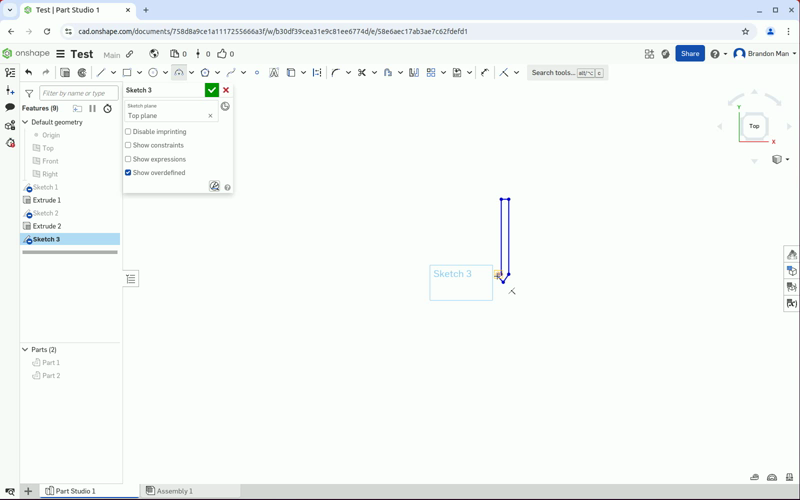
scroll(6)
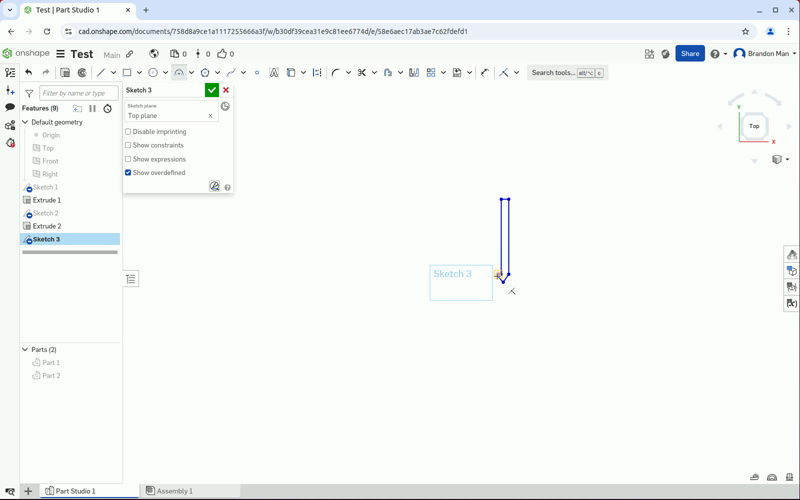
scroll(6)
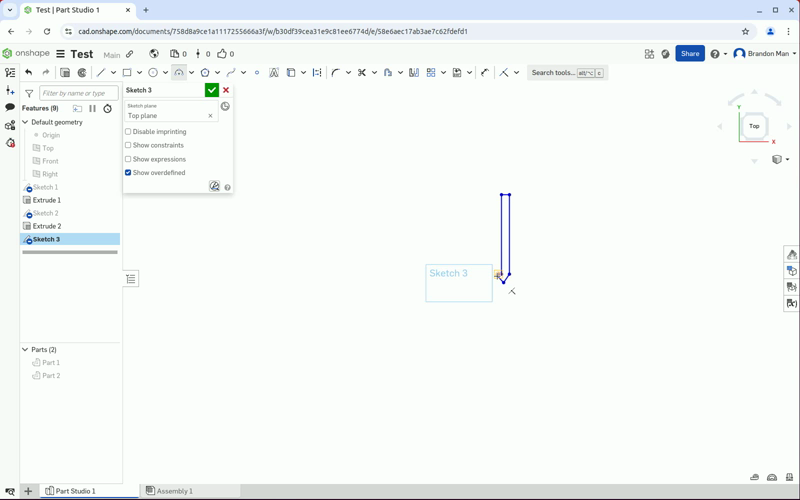
scroll(6)
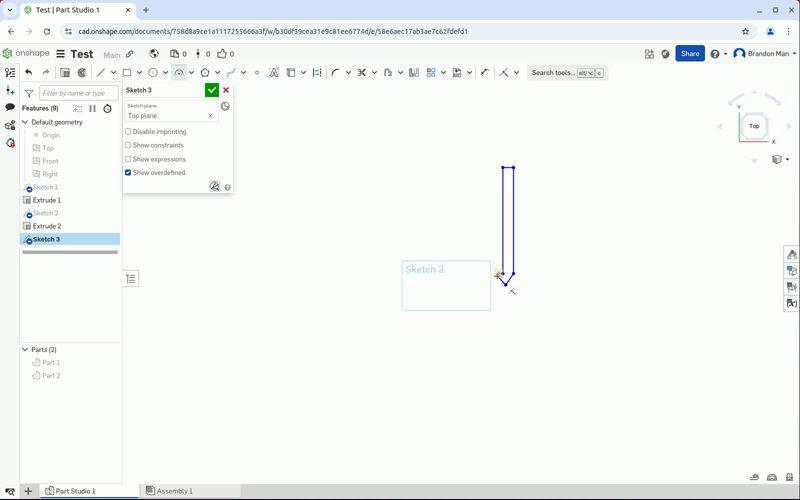
scroll(6)
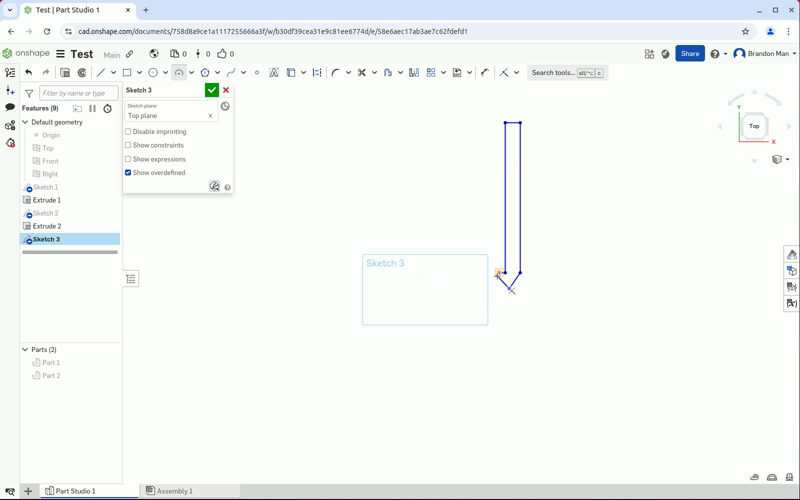
scroll(6)
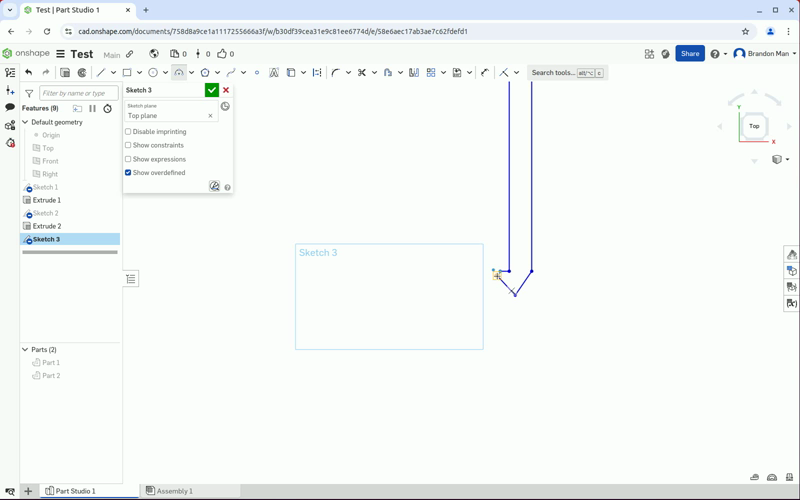
scroll(6)
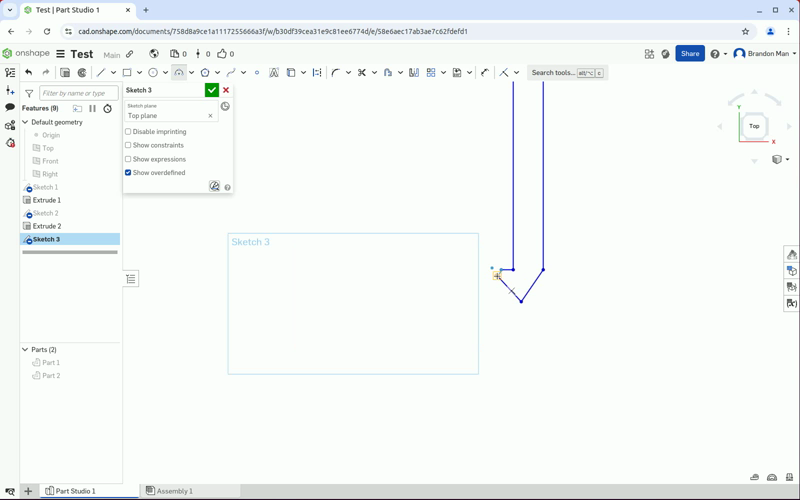
scroll(6)
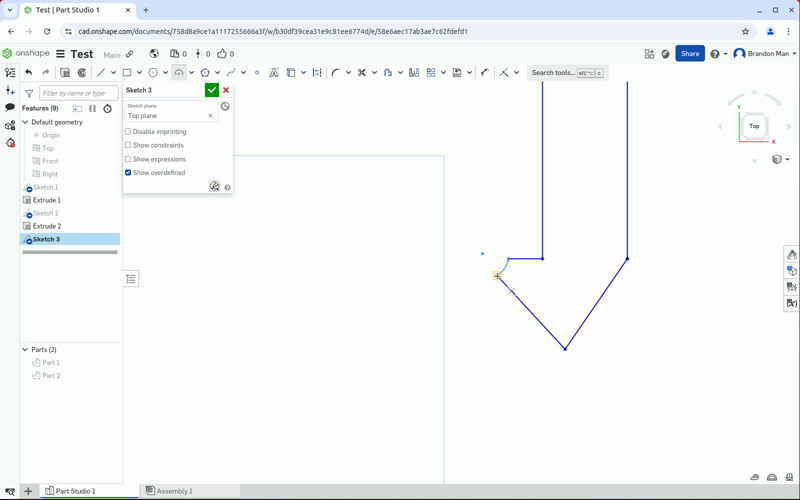
click(497, 275)
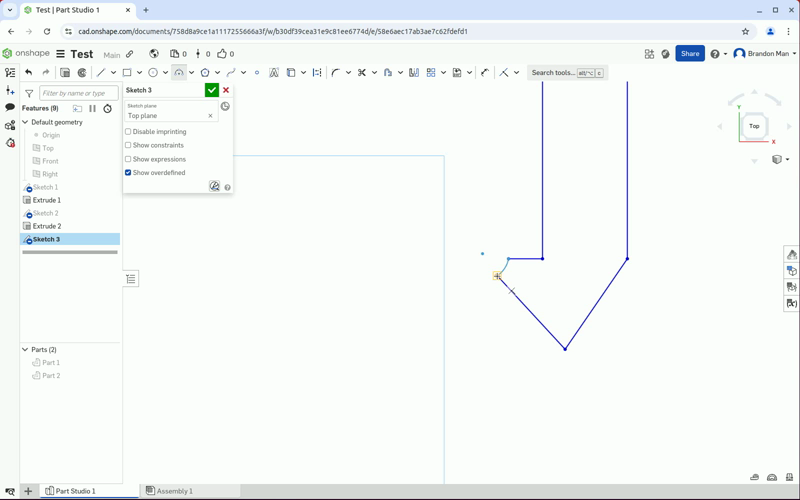
scroll(-6)
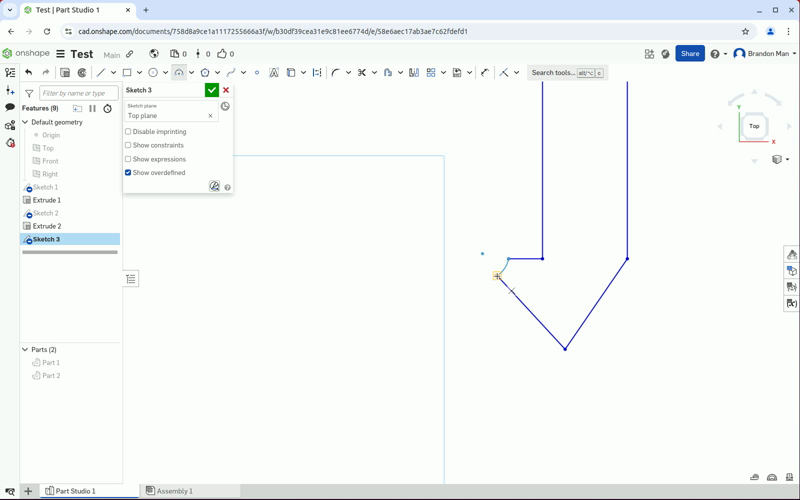
scroll(-6)
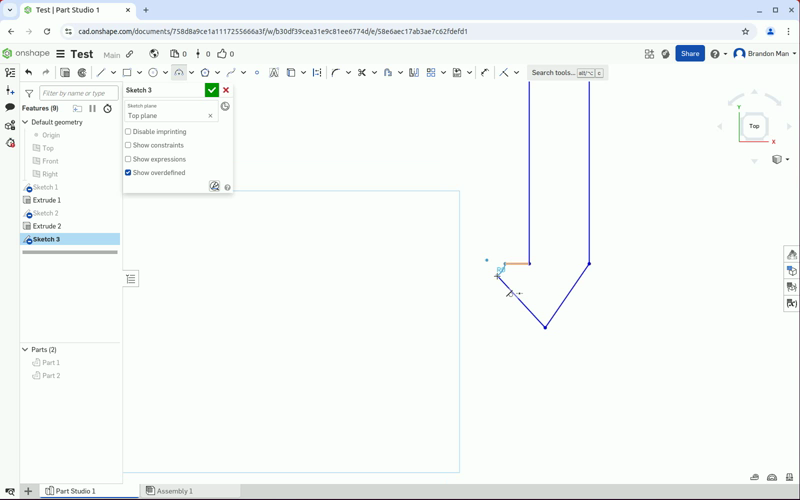
scroll(-6)
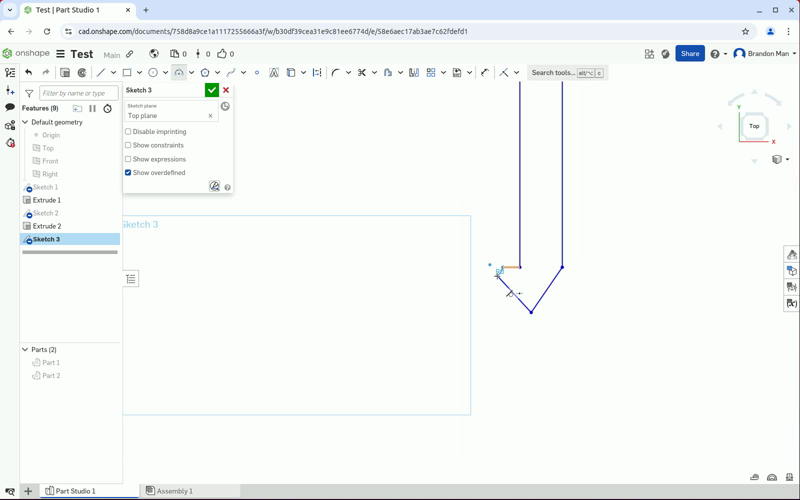
scroll(-6)
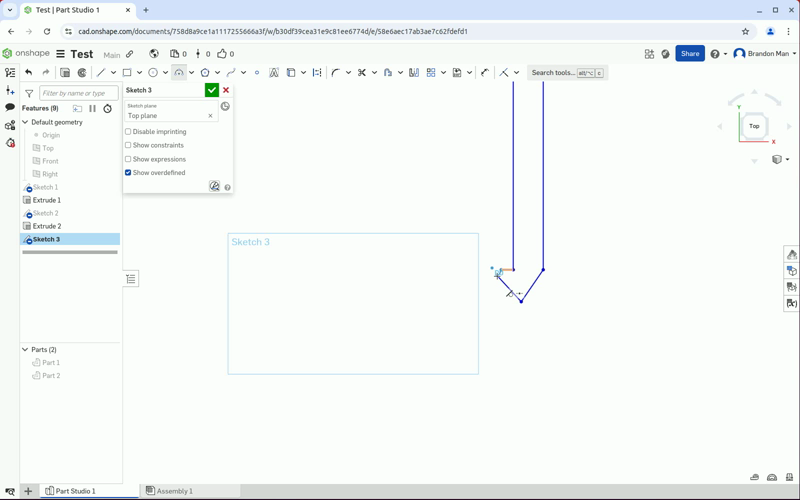
scroll(-6)
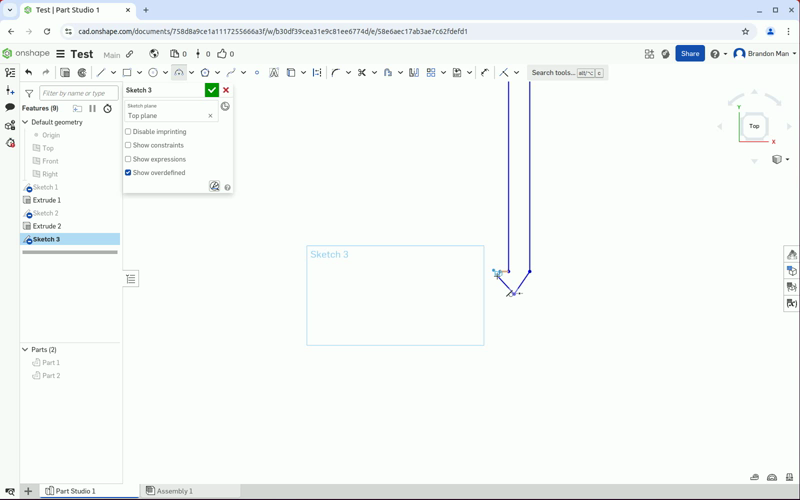
scroll(-6)
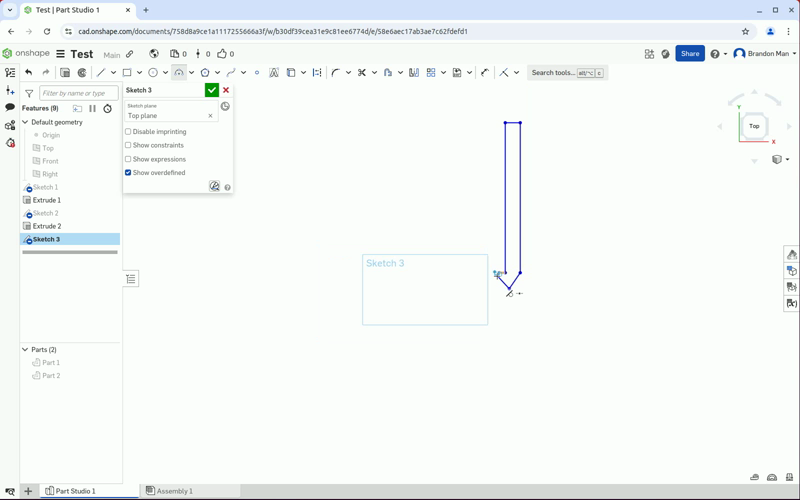
scroll(-6)
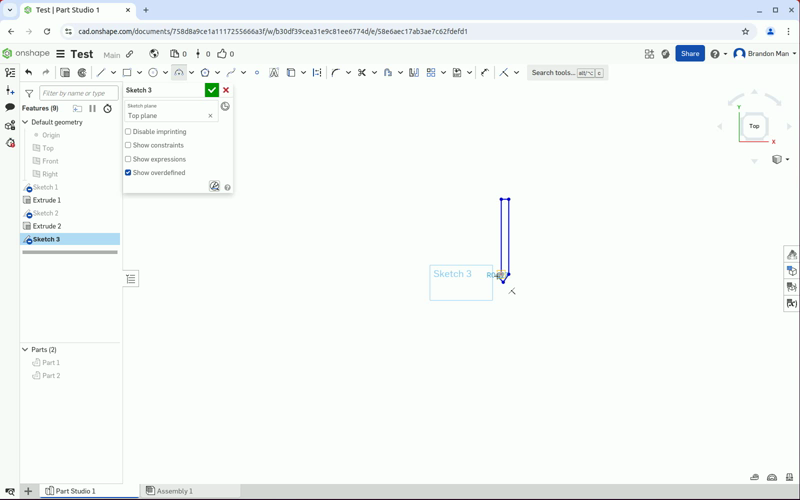
key_down(shift)
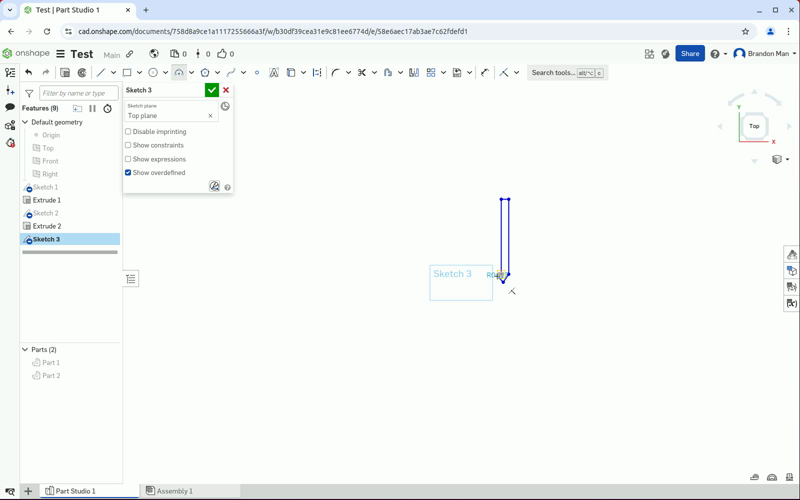
mouse_move(497, 274)
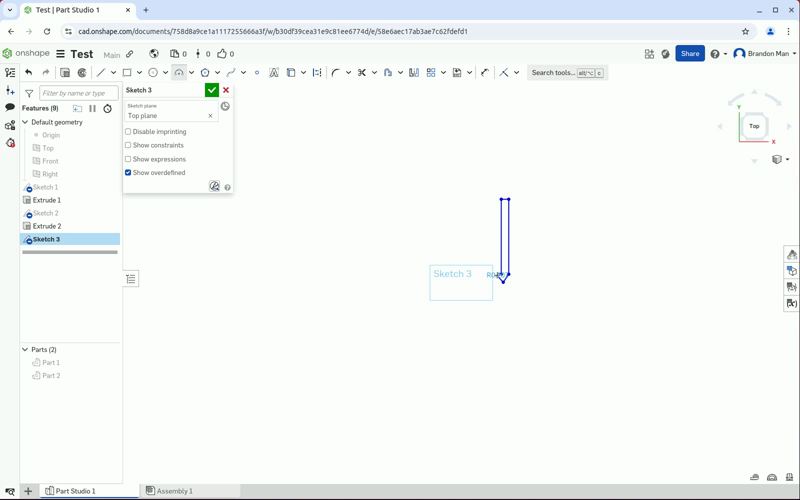
scroll(6)
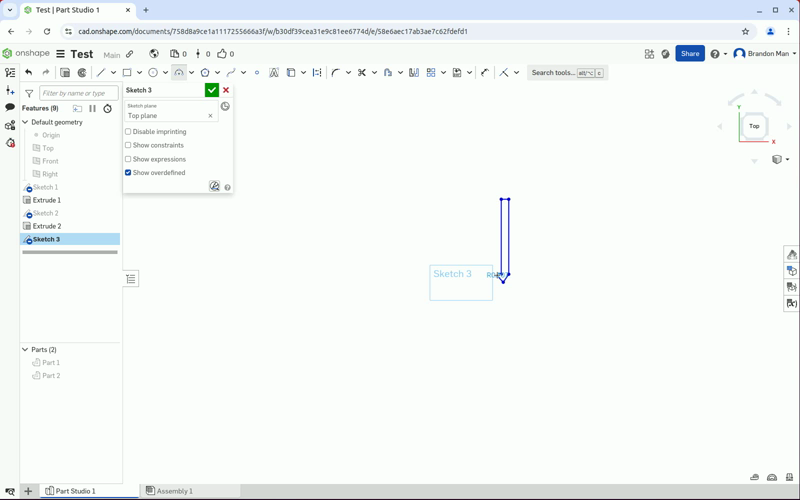
scroll(6)
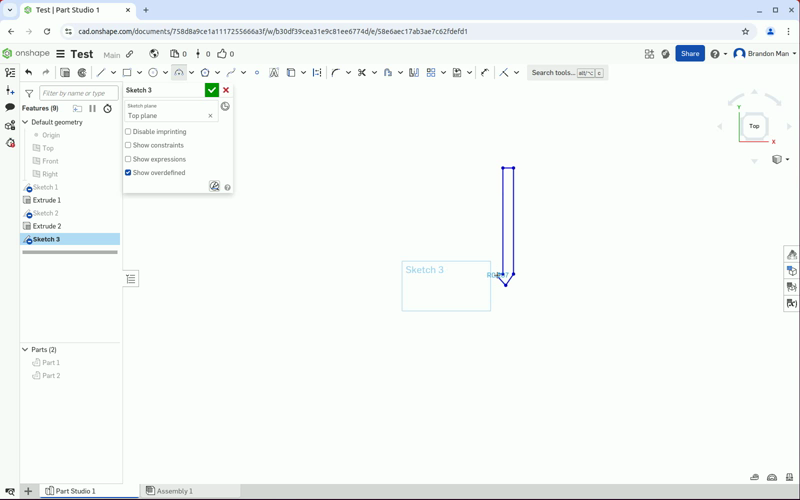
scroll(6)
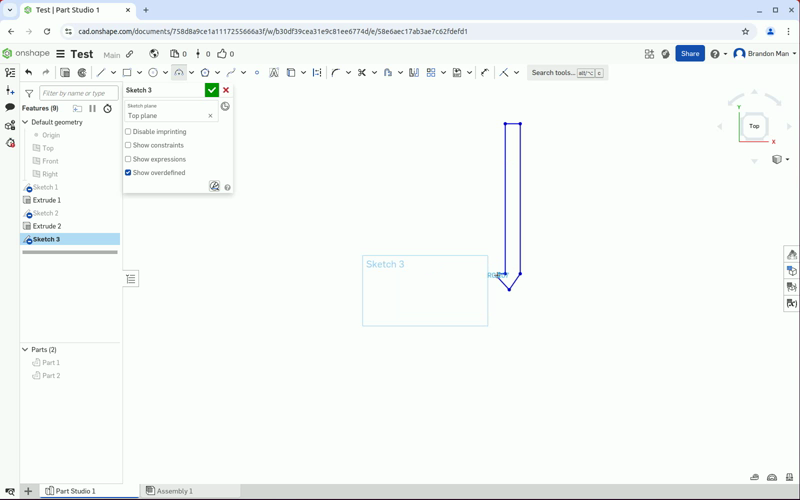
scroll(6)
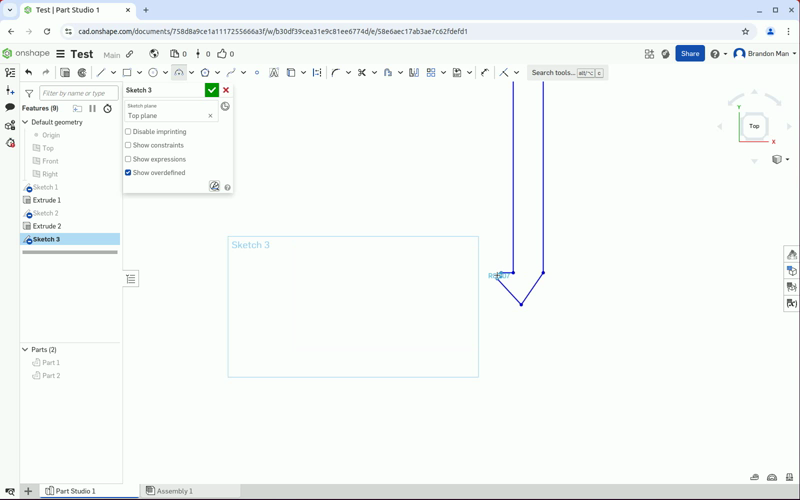
scroll(6)
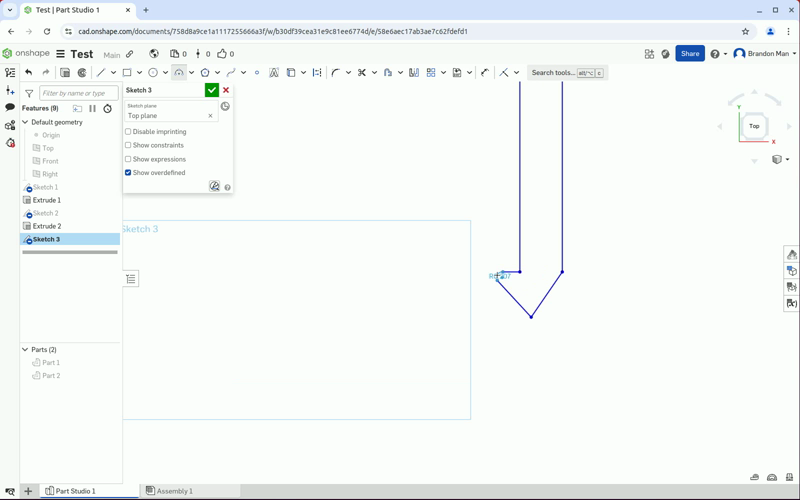
scroll(6)
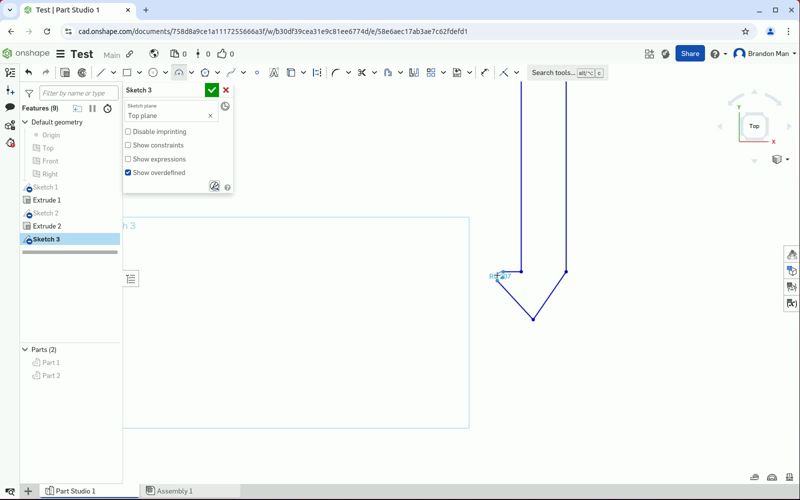
scroll(6)
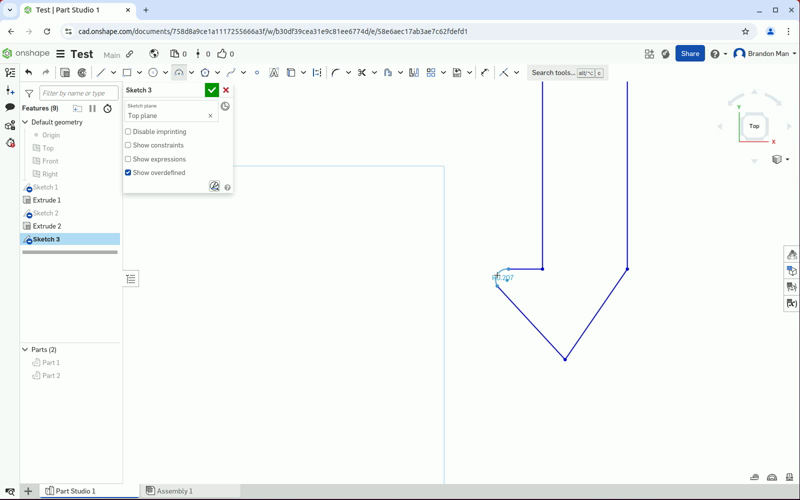
click(497, 274)
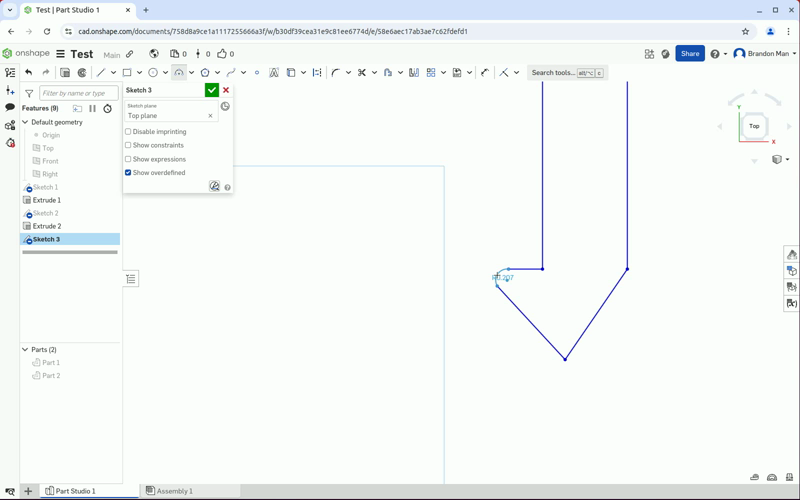
scroll(-6)
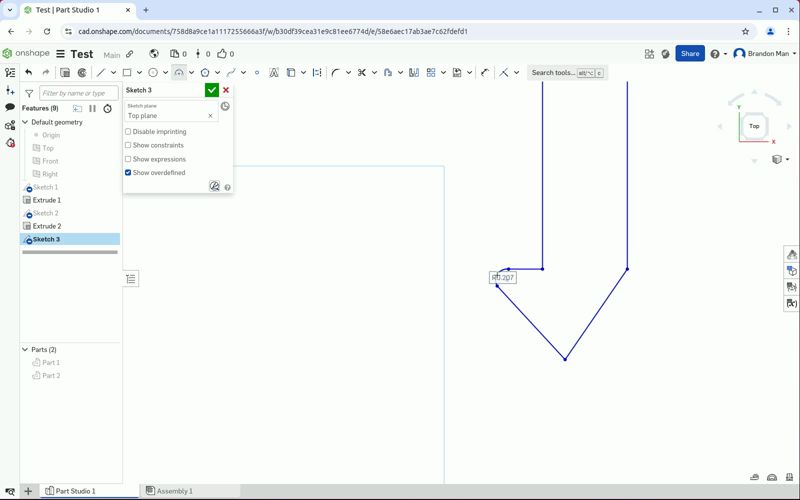
scroll(-6)
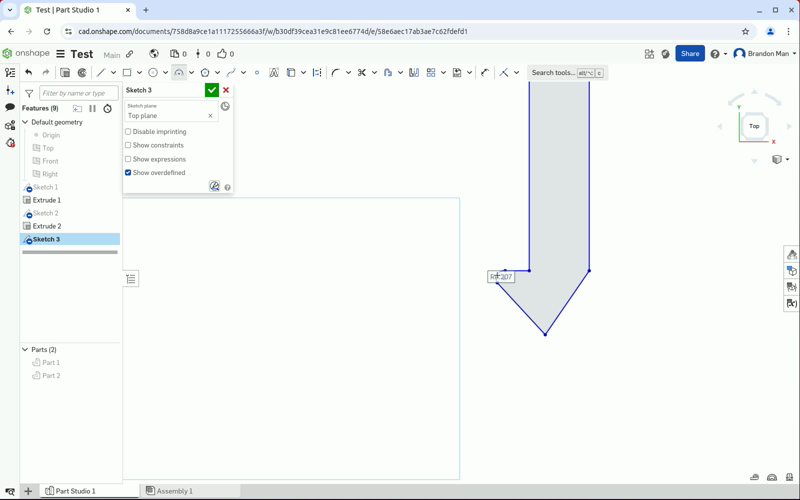
scroll(-6)
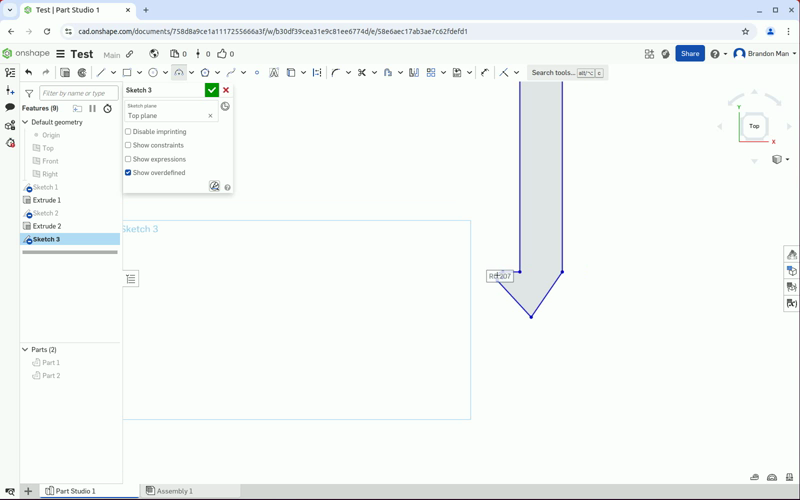
scroll(-6)
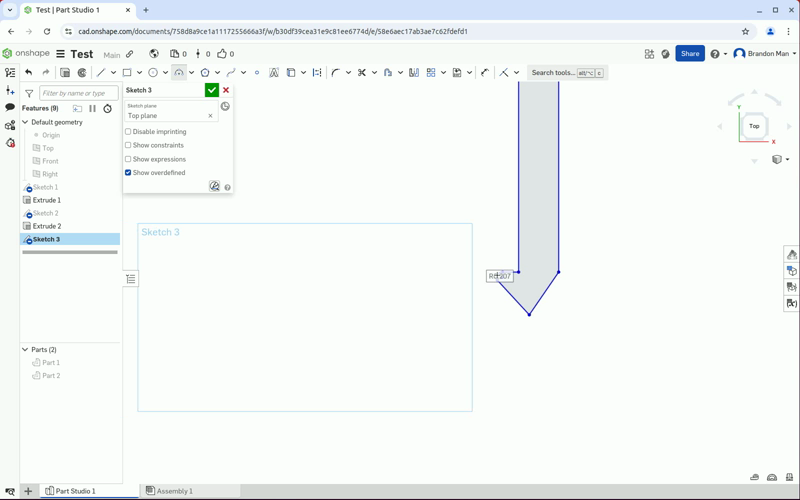
scroll(-6)
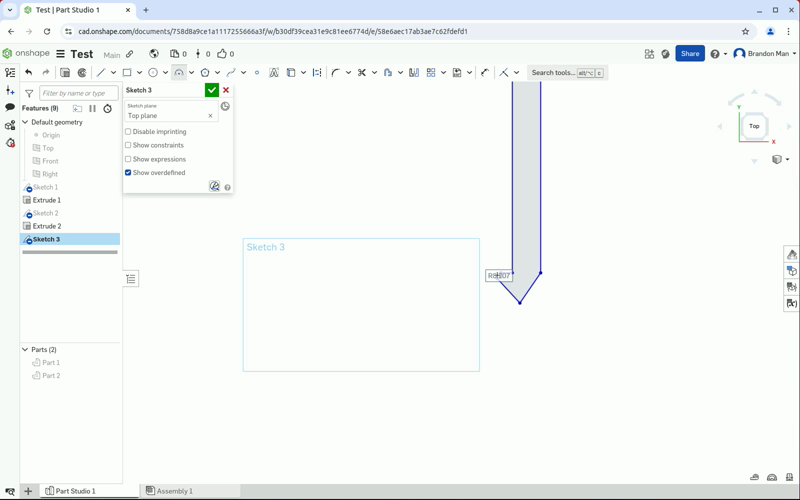
scroll(-6)
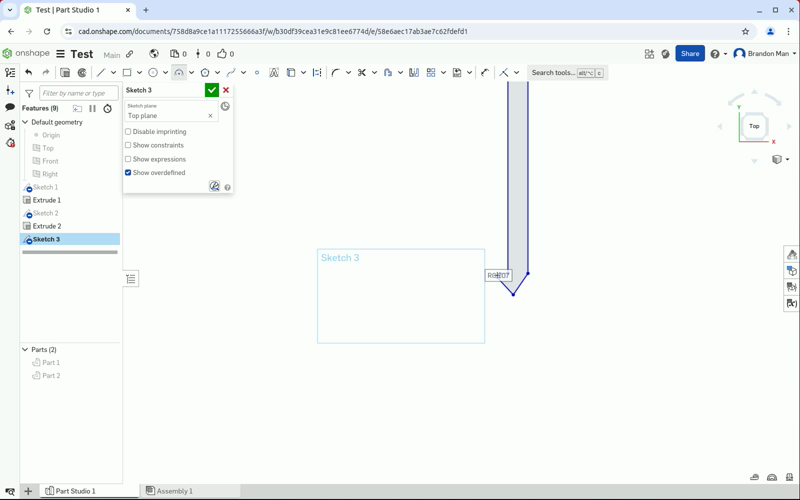
scroll(-6)
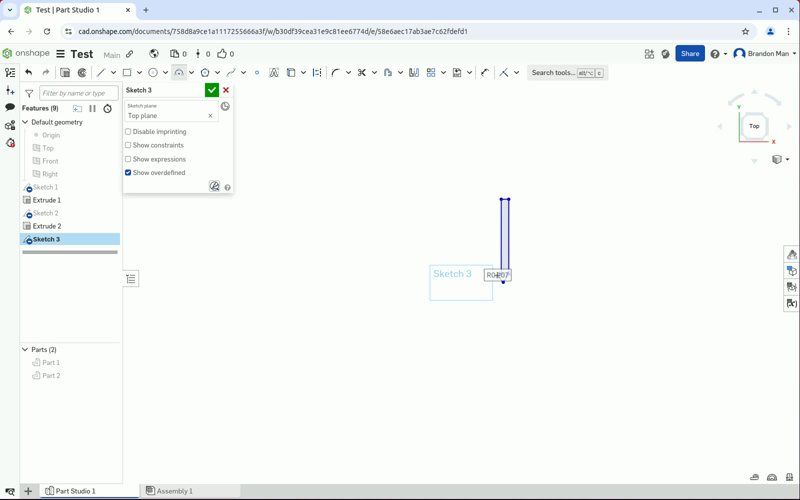
key_up(shift)
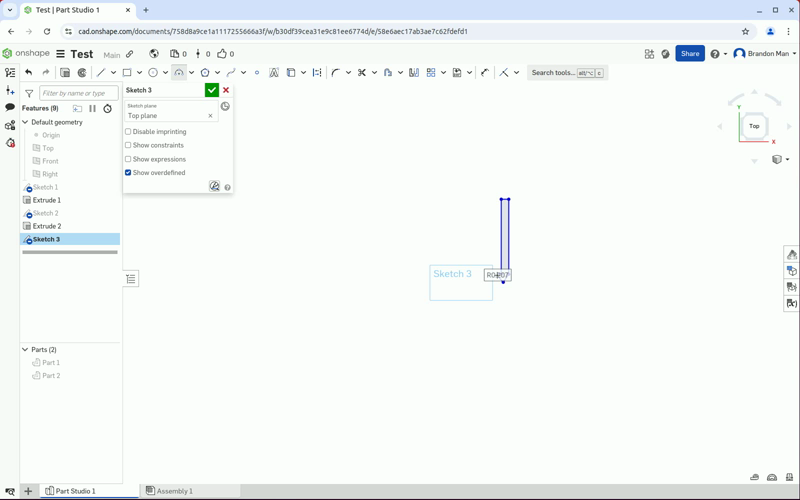
key(esc)
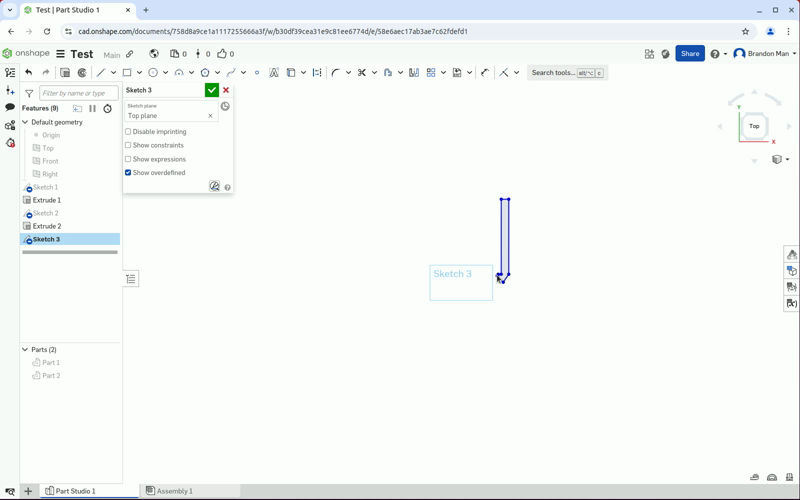
mouse_move(504, 232)
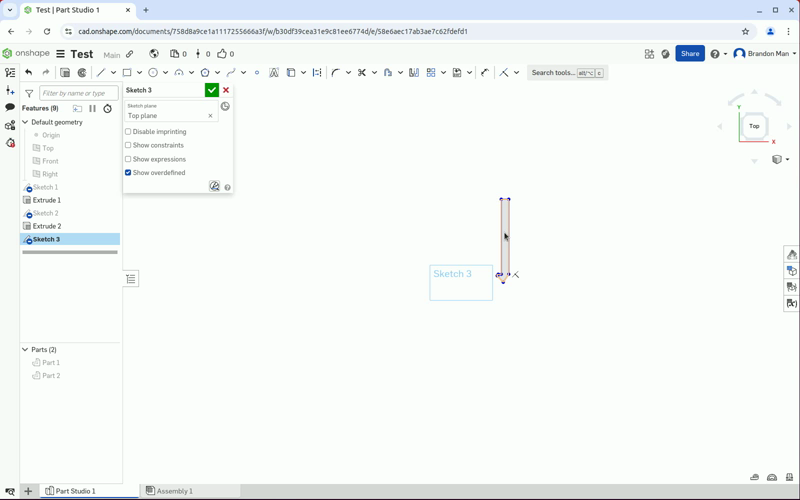
scroll(6)
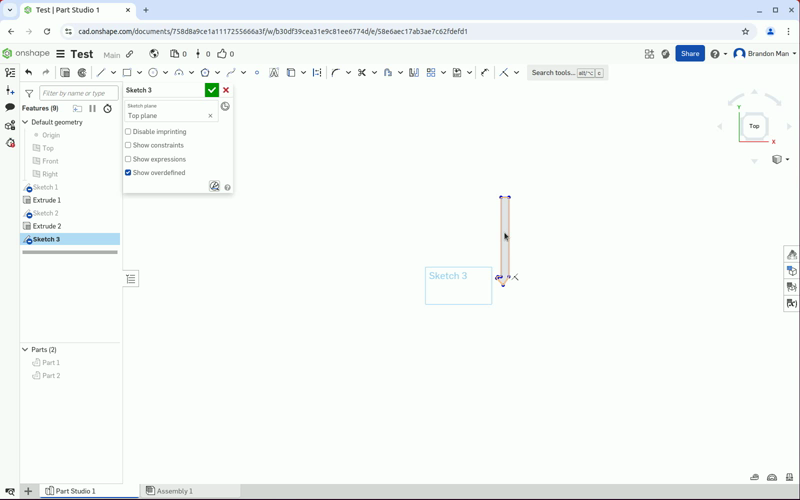
scroll(6)
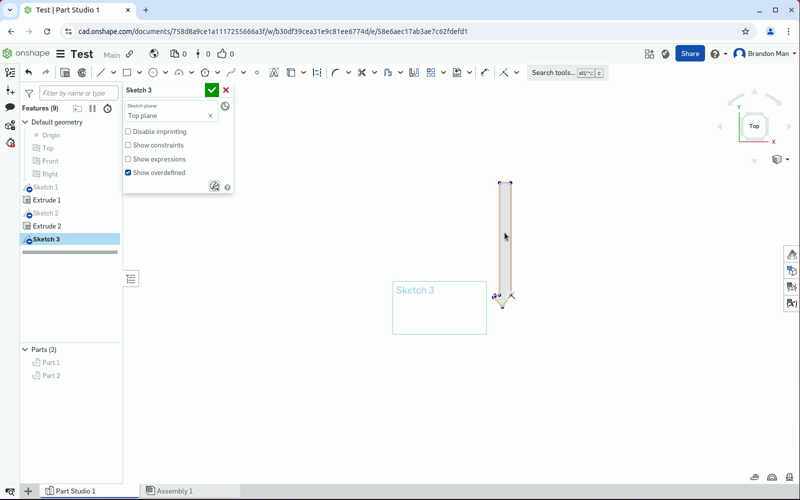
scroll(6)
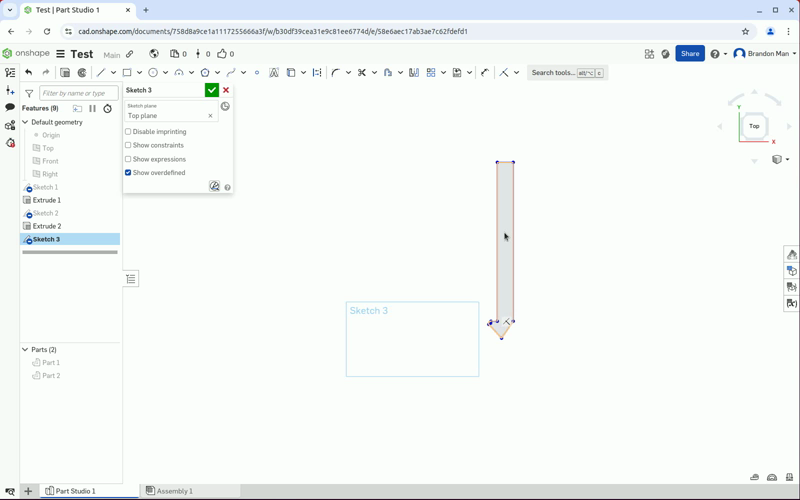
scroll(6)
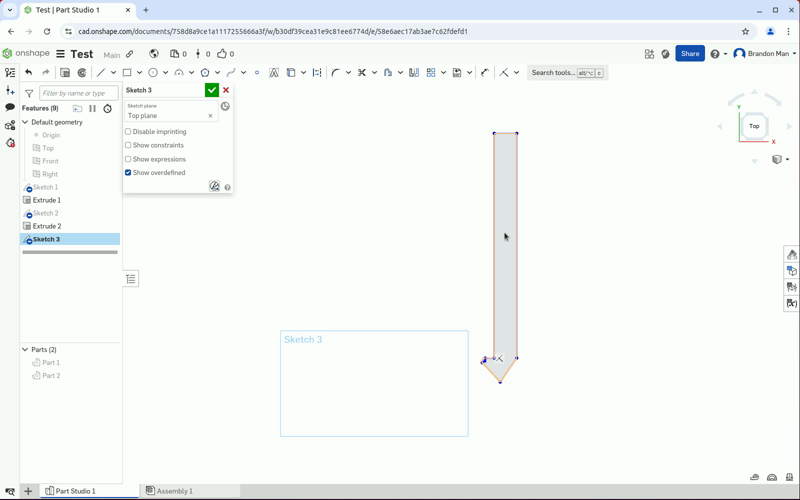
scroll(6)
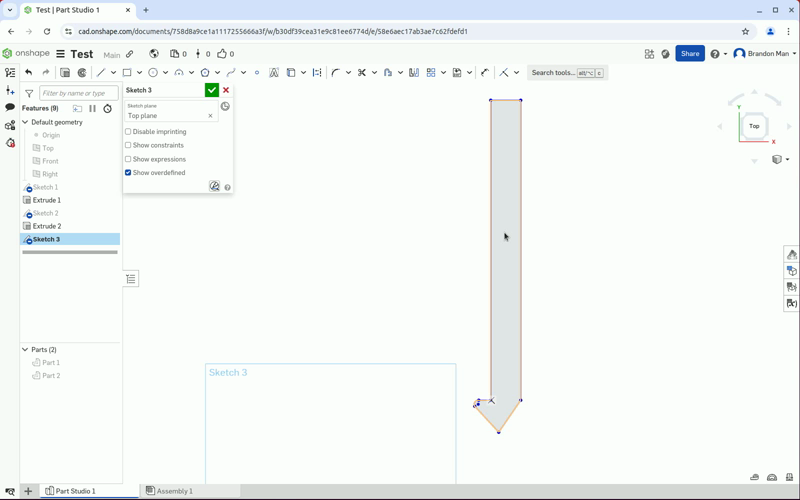
scroll(6)
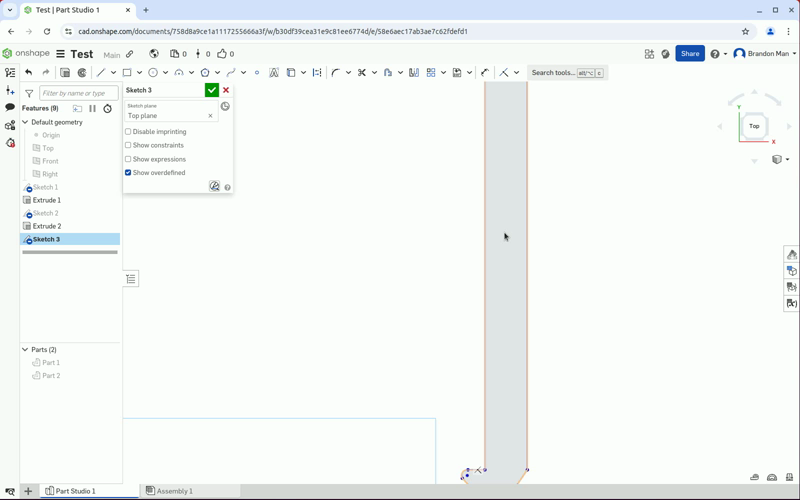
scroll(6)
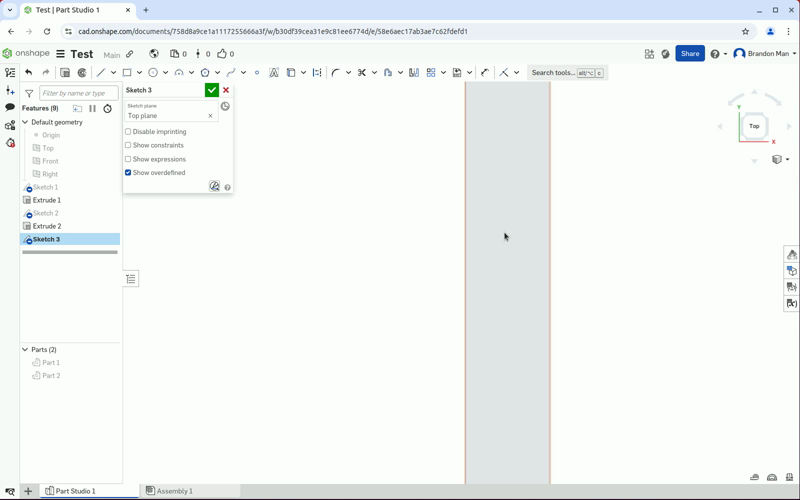
click(504, 232)
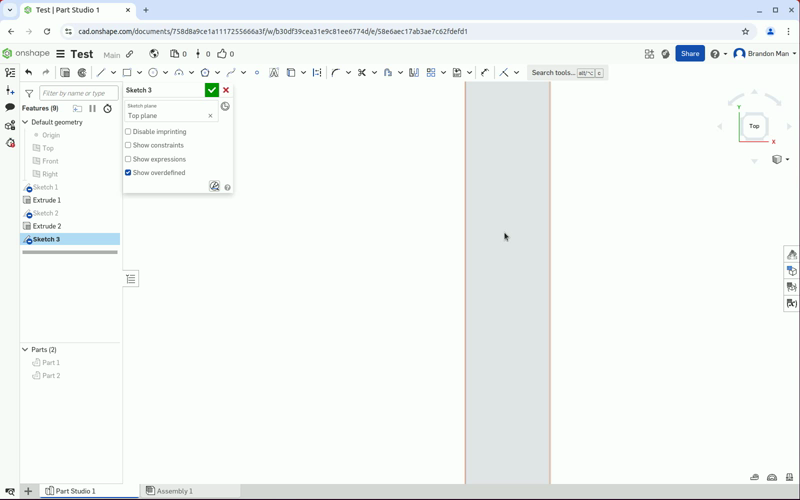
scroll(-6)
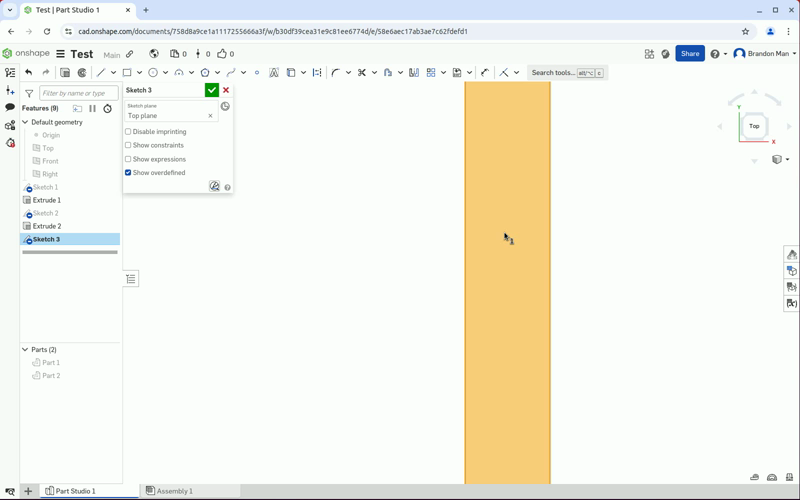
scroll(-6)
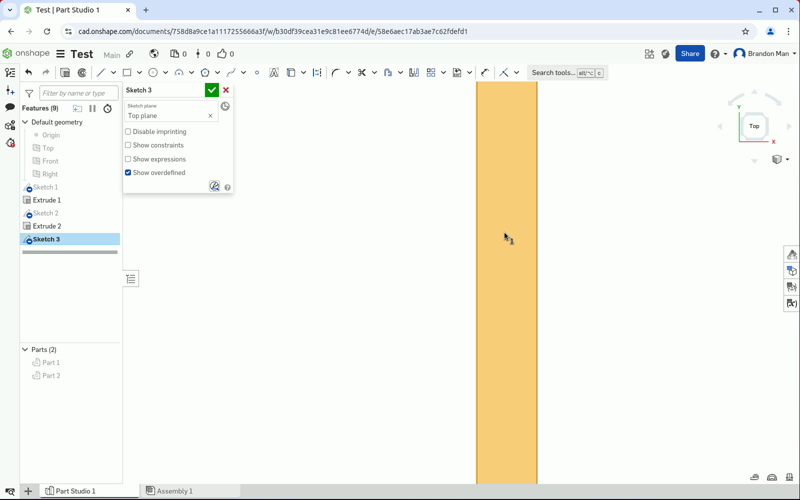
scroll(-6)
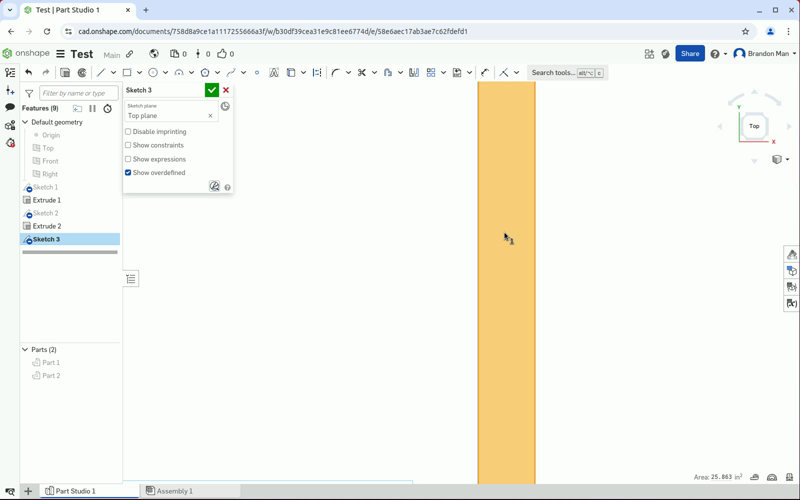
scroll(-6)
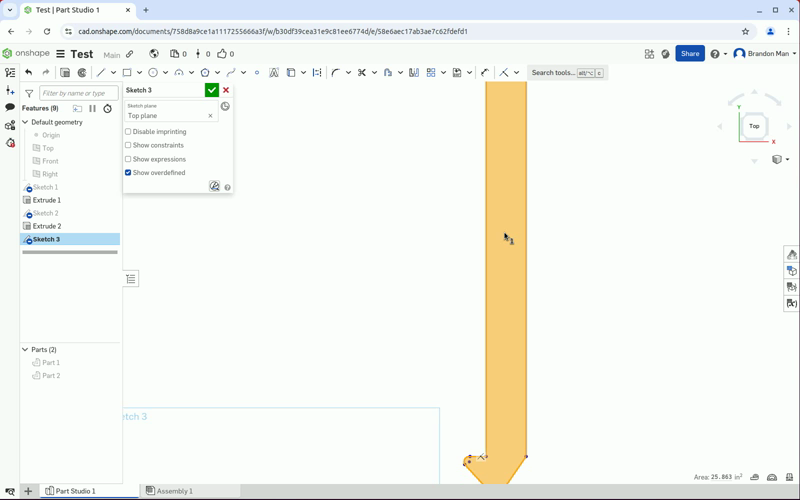
scroll(-6)
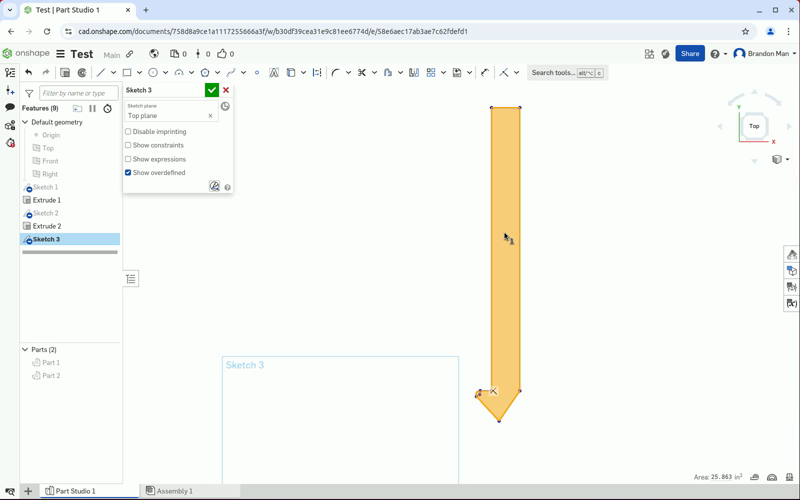
scroll(-6)
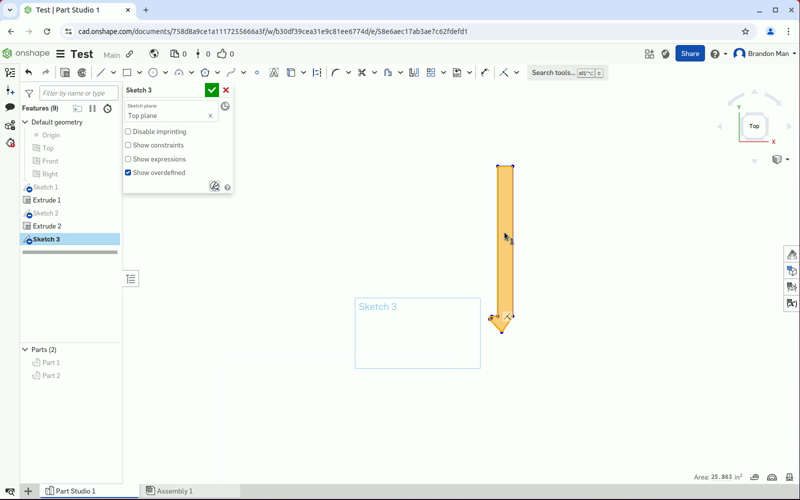
scroll(-6)
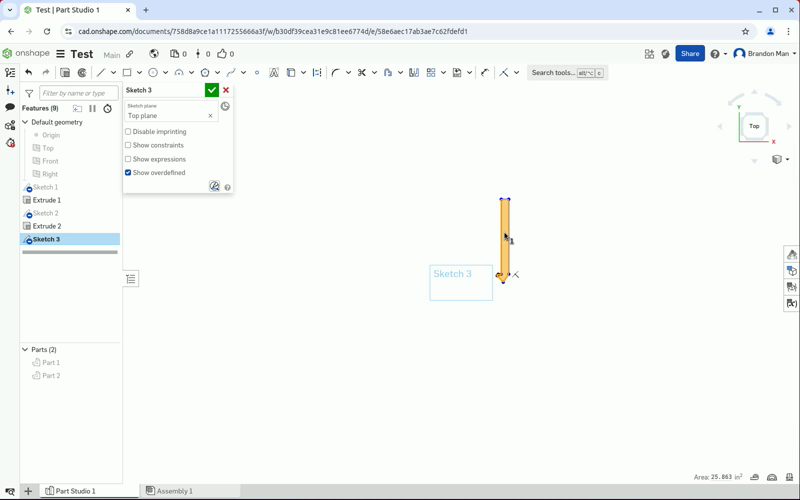
mouse_move(73, 352)
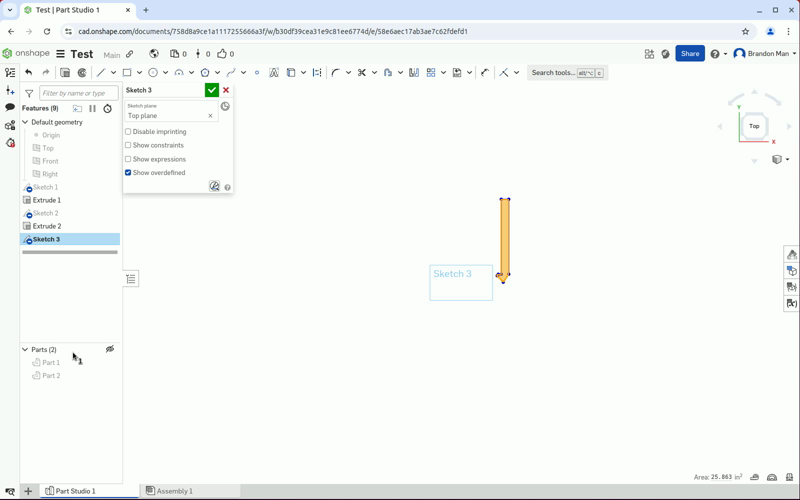
key(shift+y)
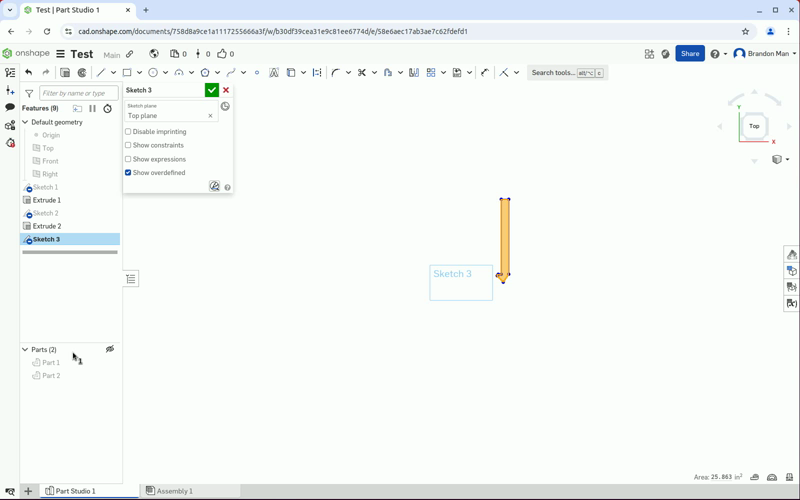
key(shift+e)
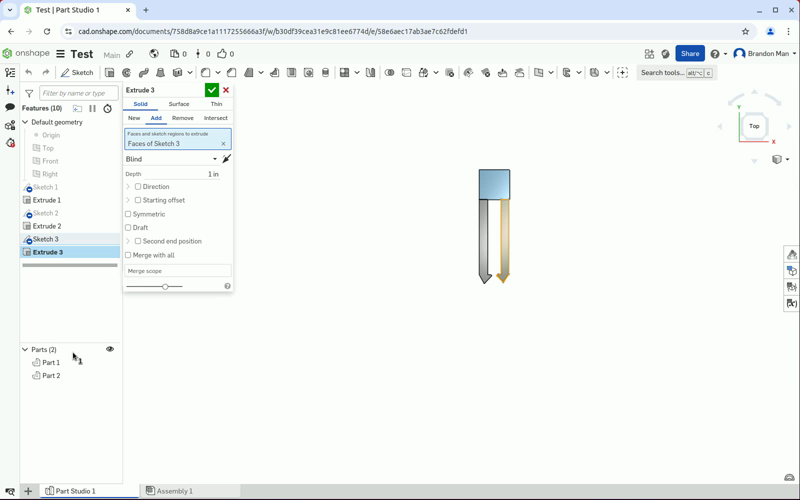
mouse_move(143, 106)
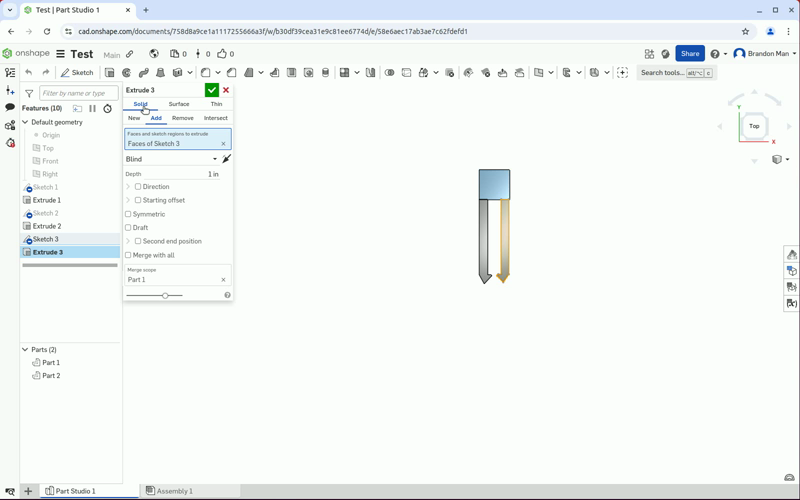
click(143, 106)
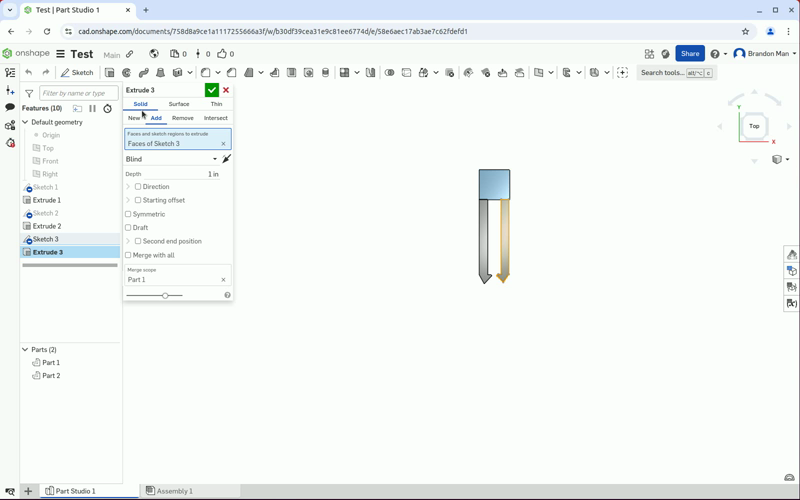
mouse_move(137, 120)
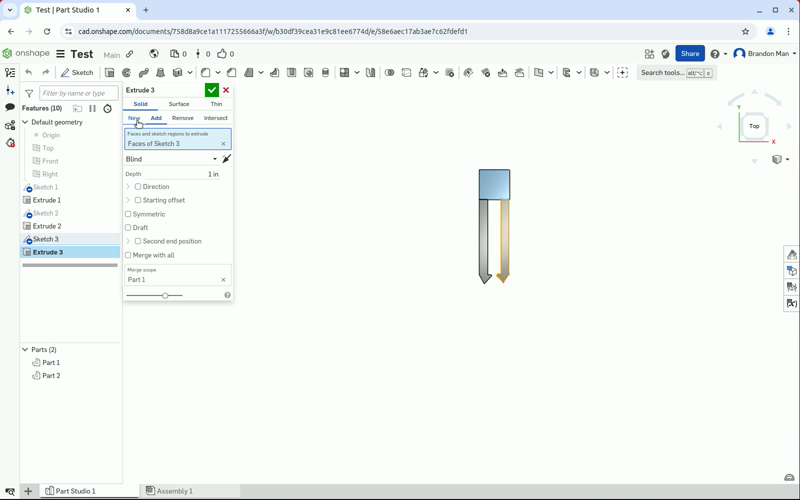
click(137, 120)
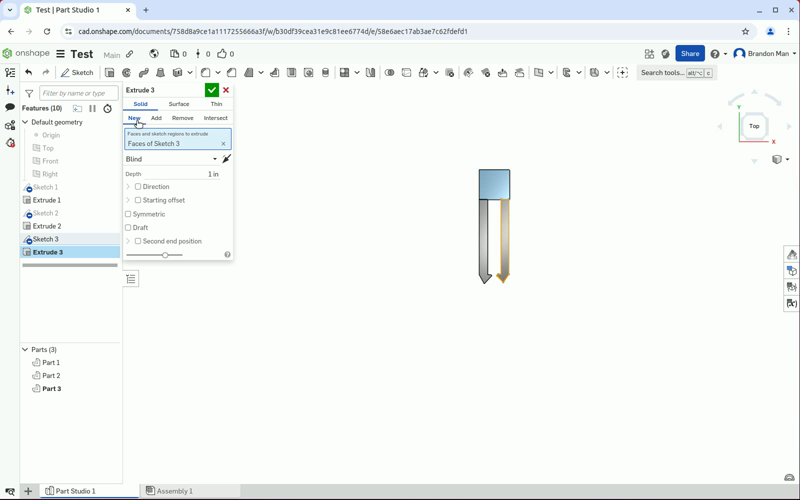
key(tab, 4)
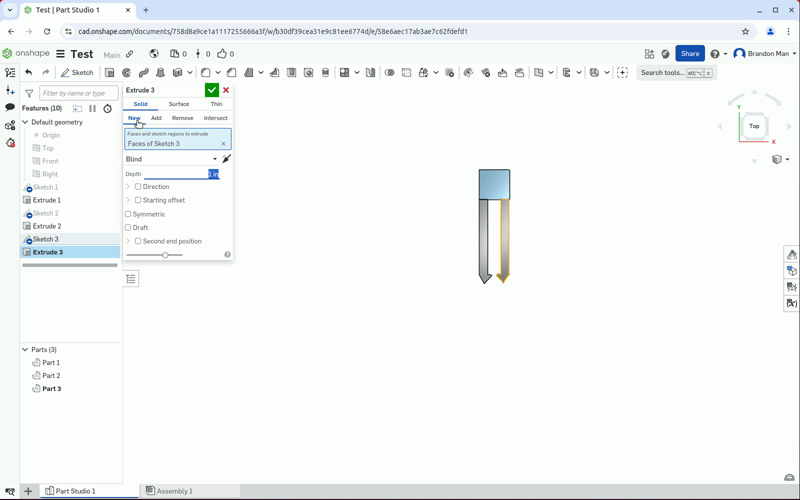
text(2.888)
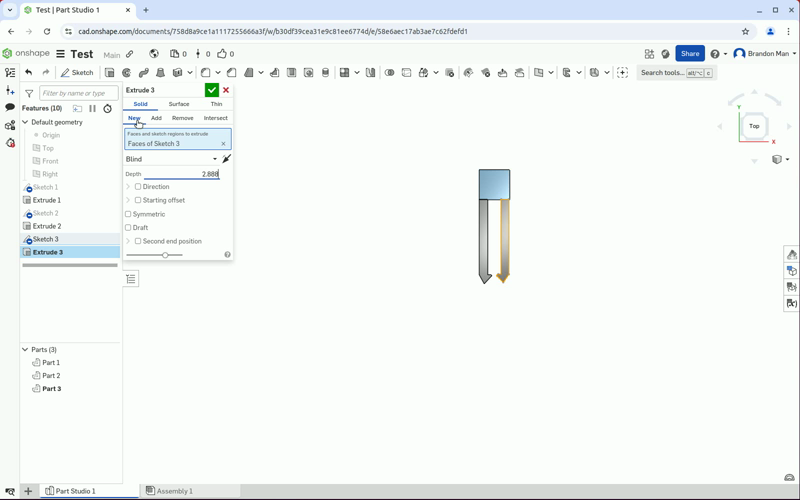
key(tab, 3)
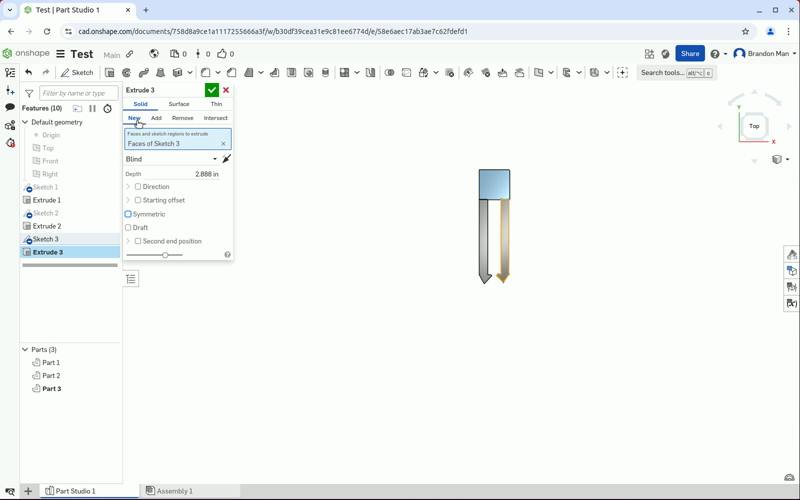
key(space)
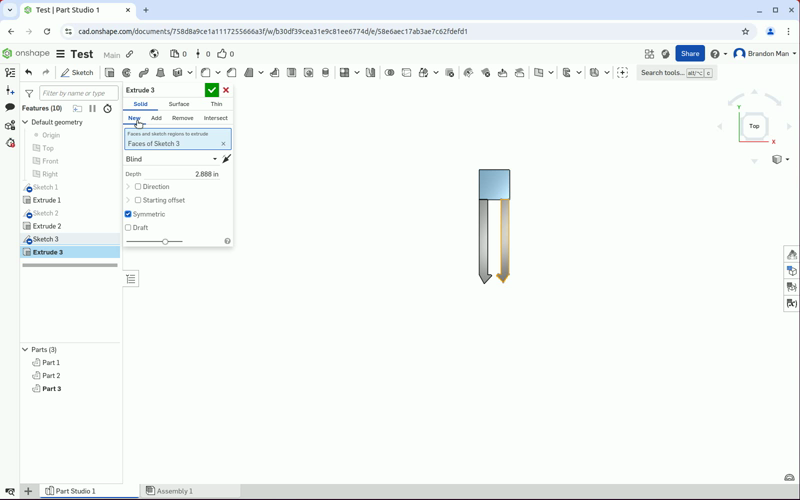
key(enter)
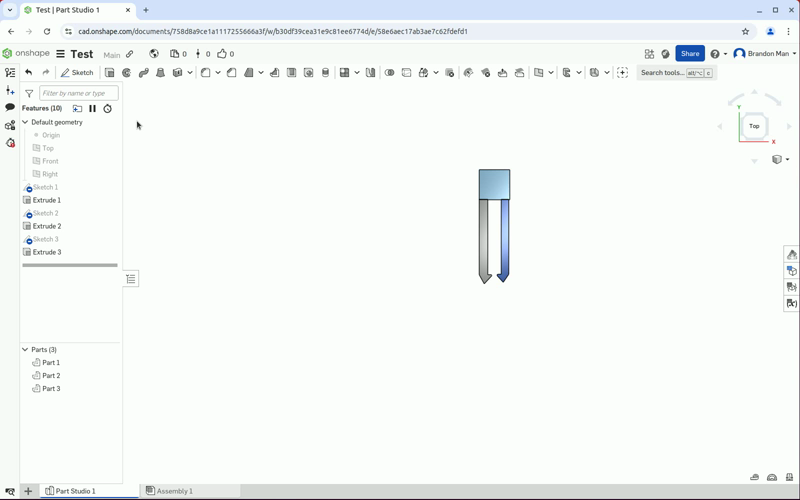
key(shift+h)
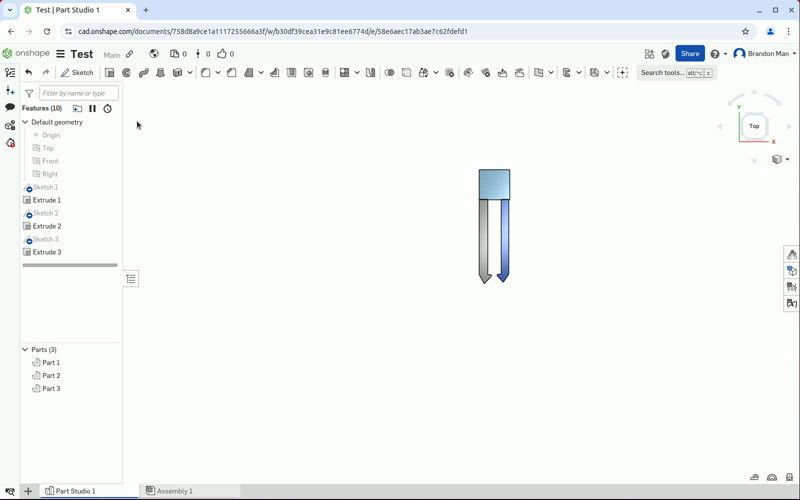
key(shift+h)
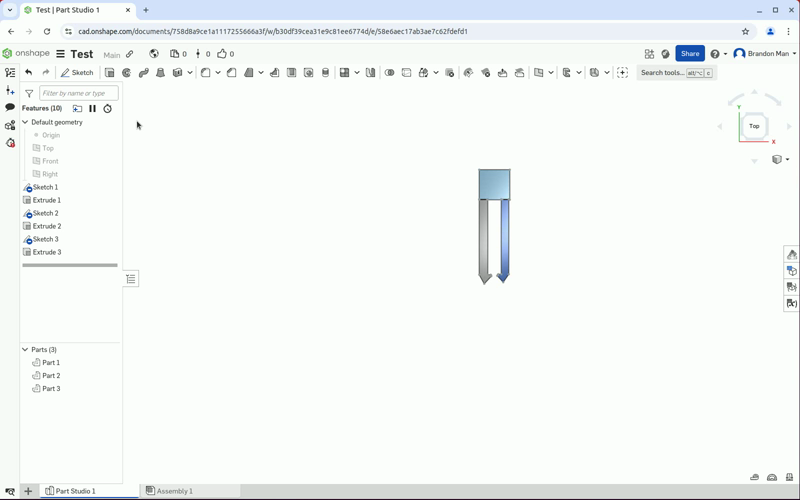
key(shift+7)
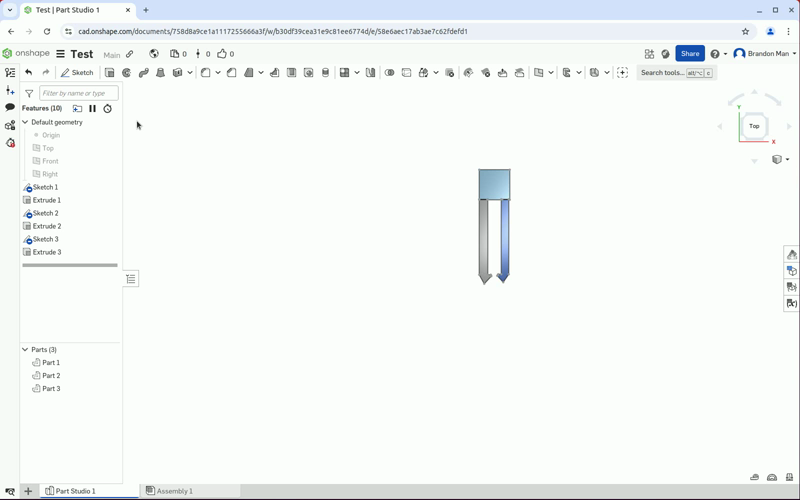
key(up, 3)
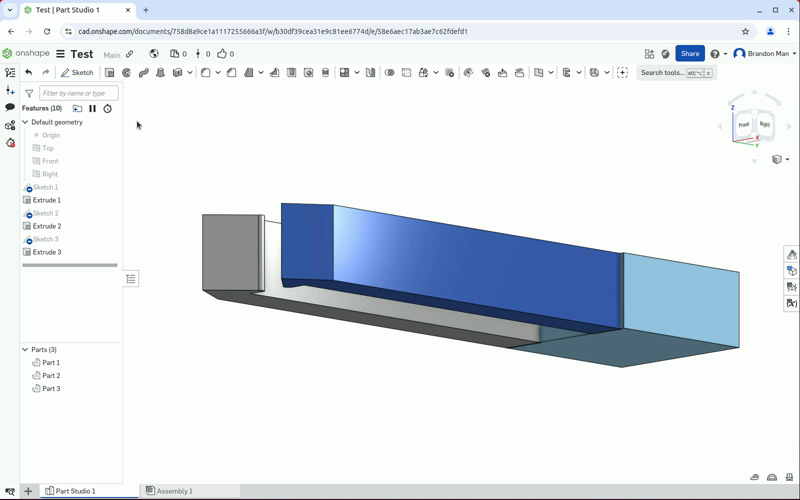
key(left, 3)
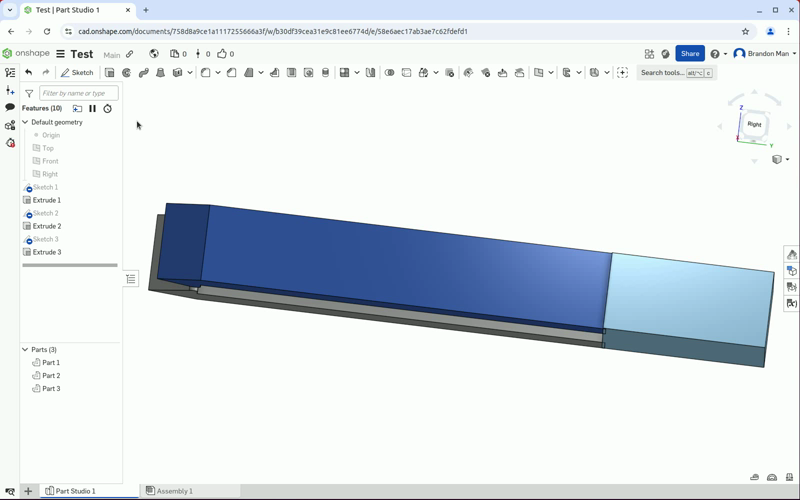
key(right, 3)
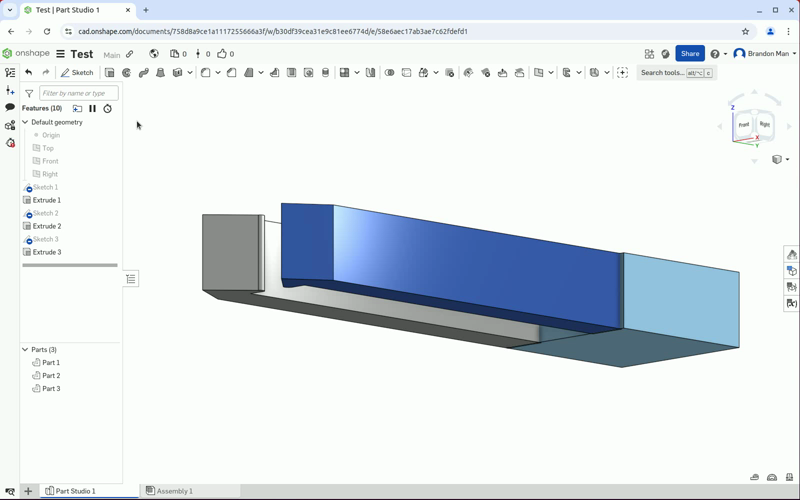
key(down, 3)
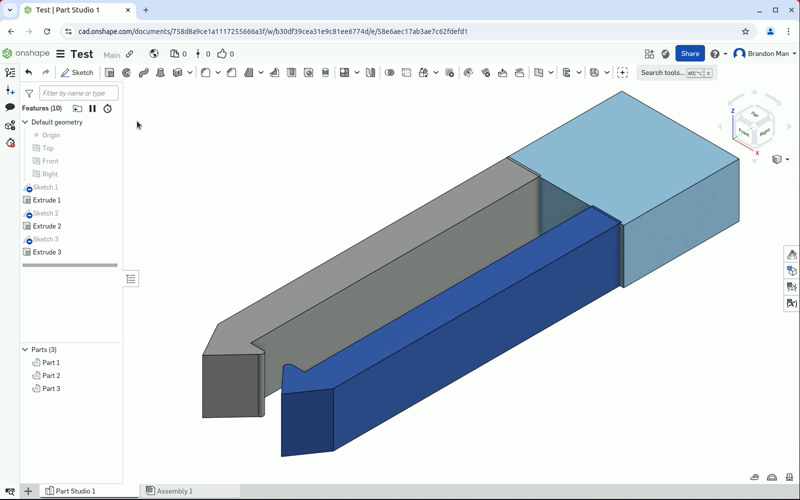
mouse_move(73, 189)
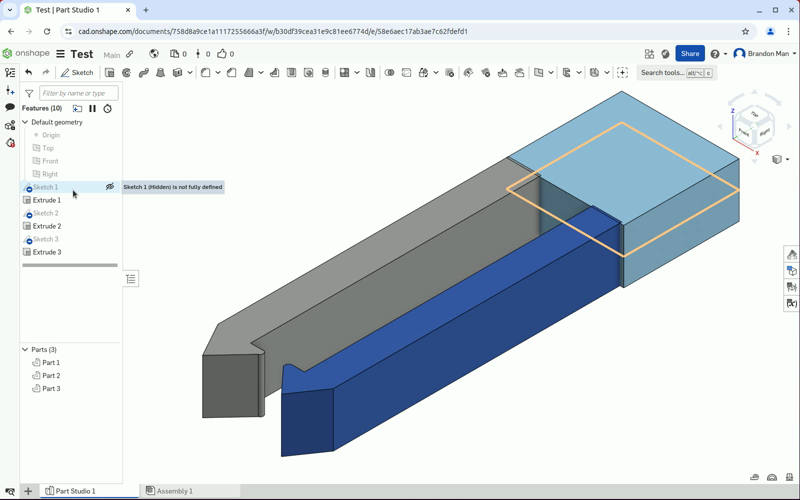
click(73, 189)